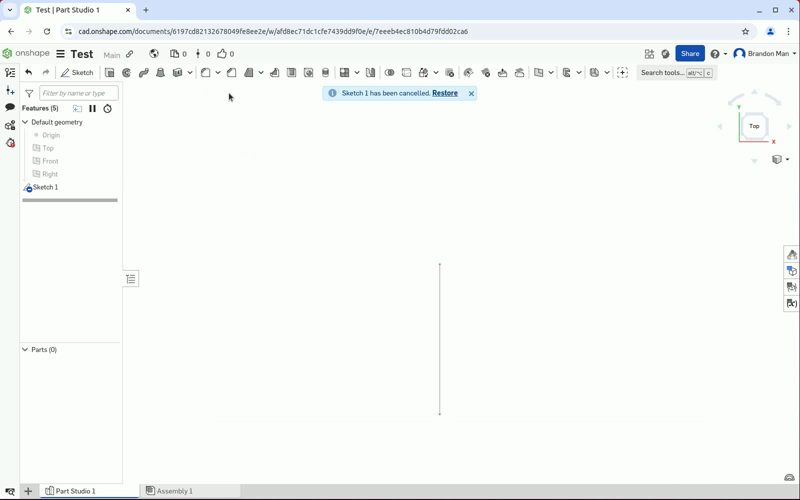
key(shift+h)
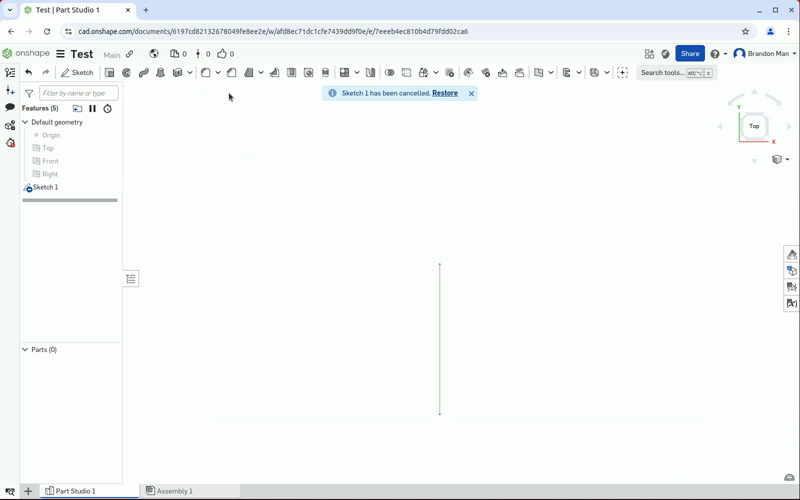
key(shift+s)
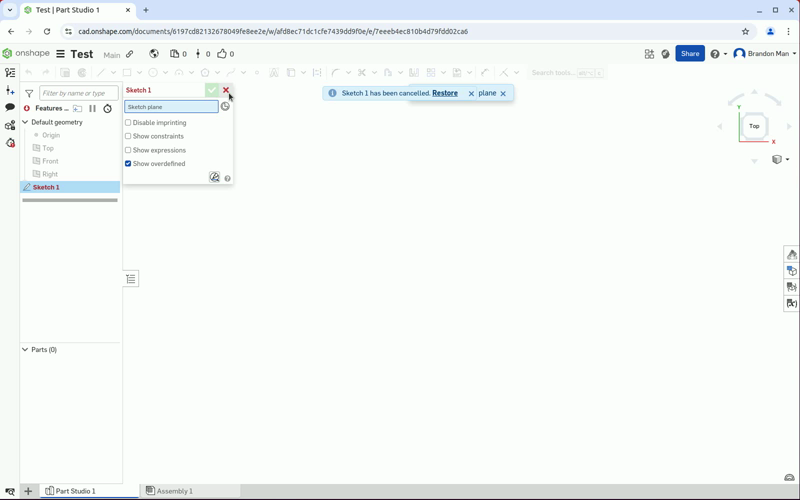
mouse_move(73, 150)
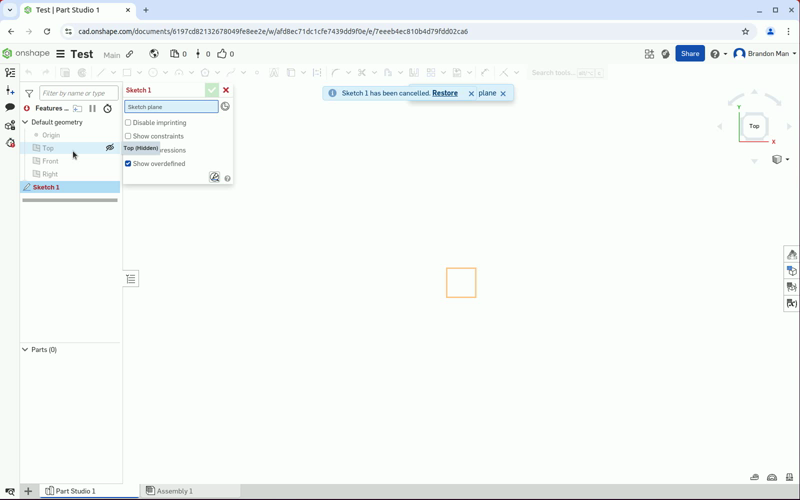
click(73, 150)
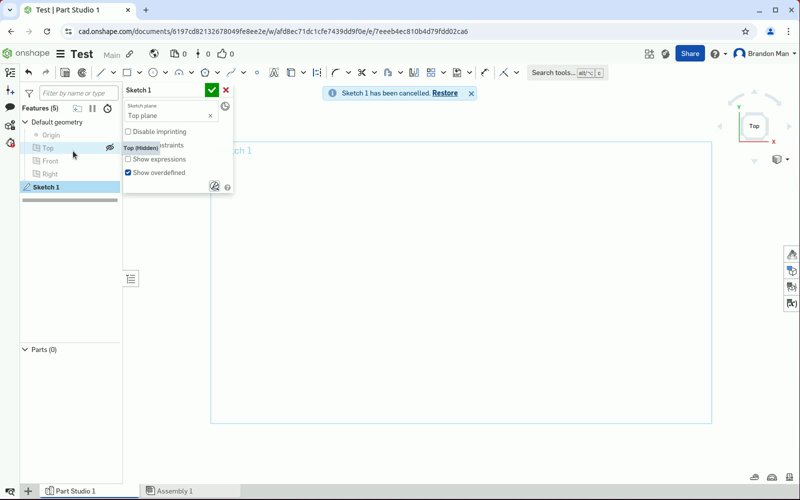
mouse_move(73, 352)
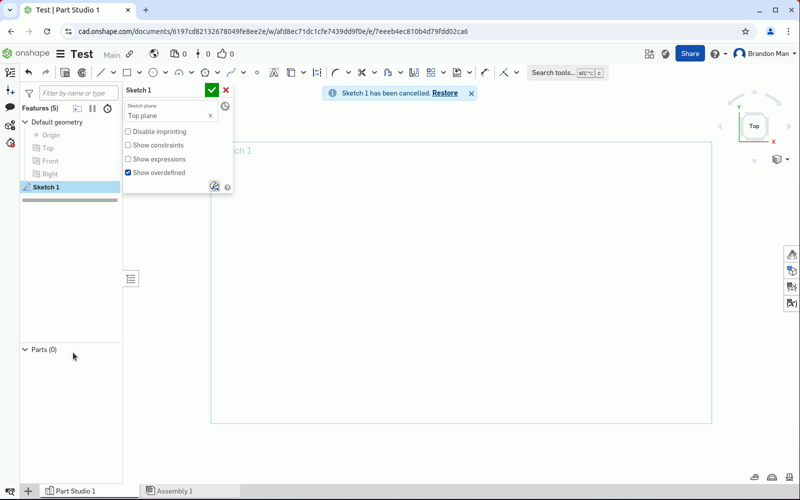
key(y)
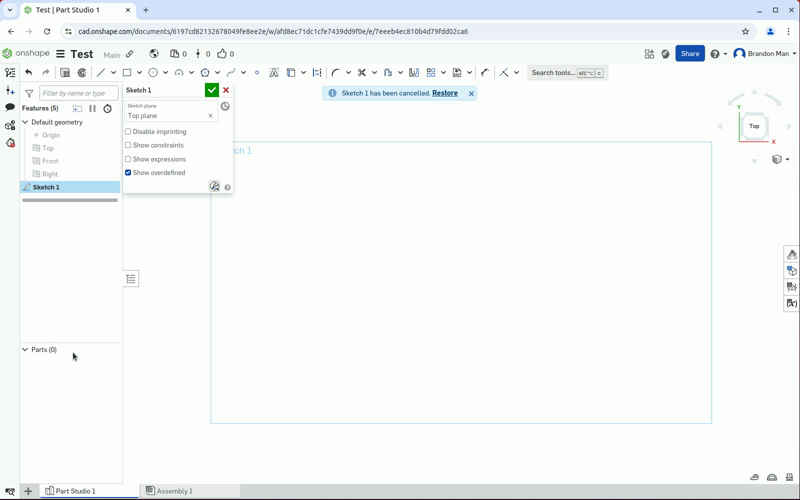
key(l)
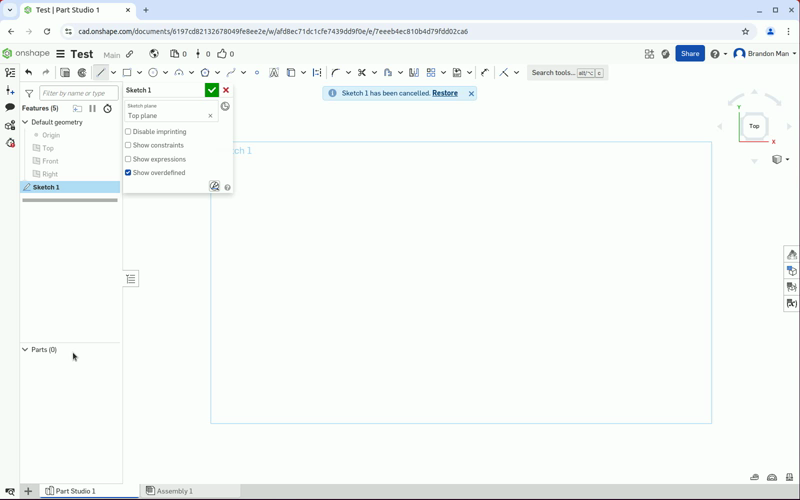
key_down(shift)
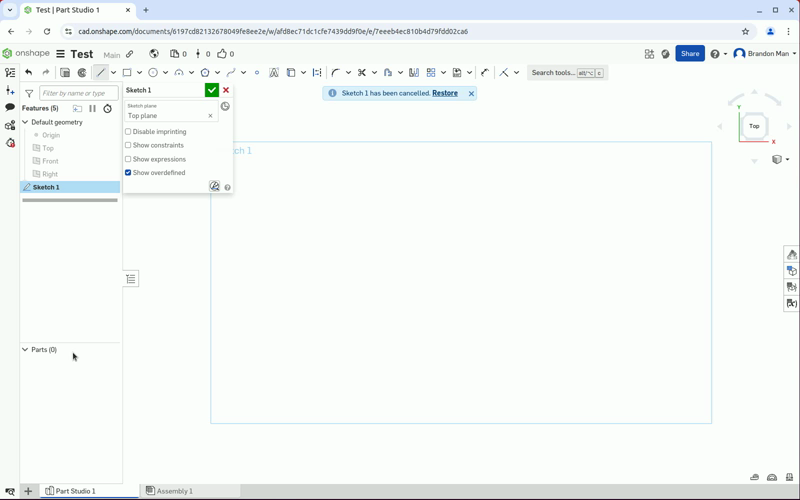
mouse_move(413, 329)
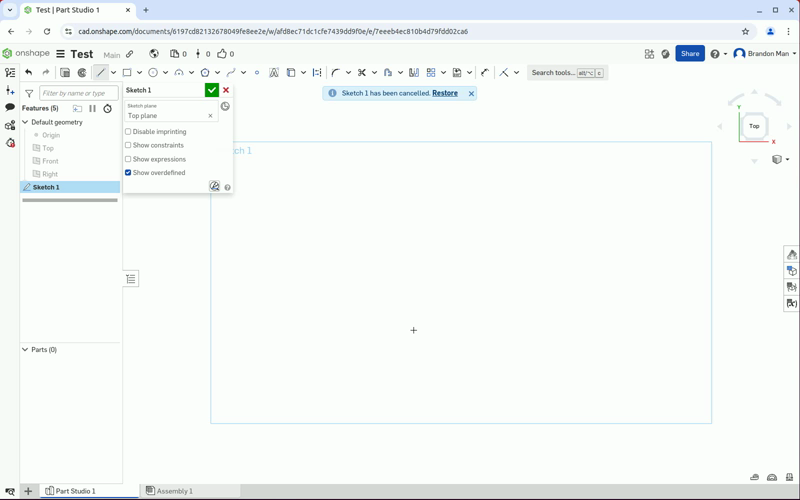
click(413, 329)
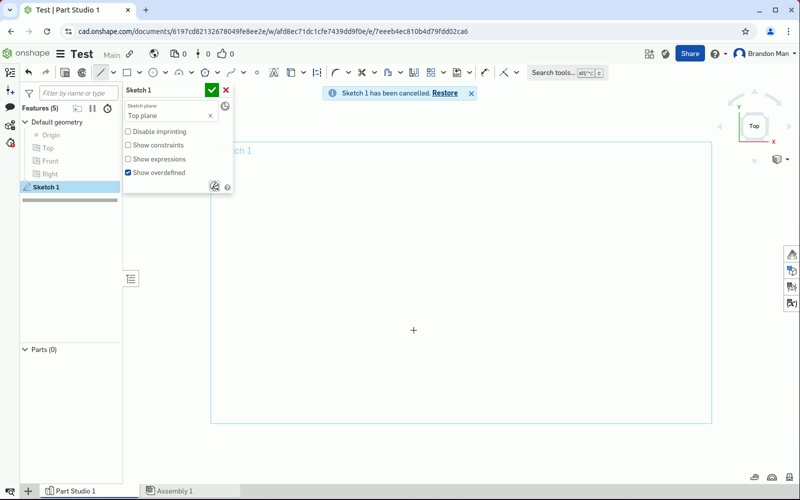
key_up(shift)
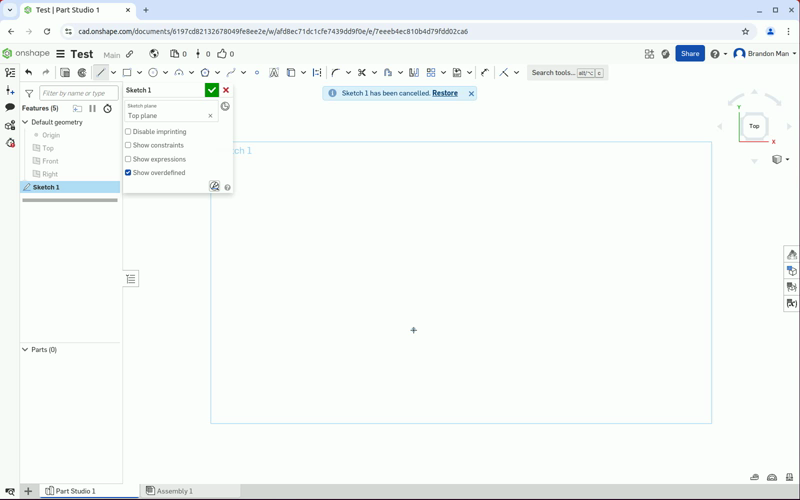
key_down(shift)
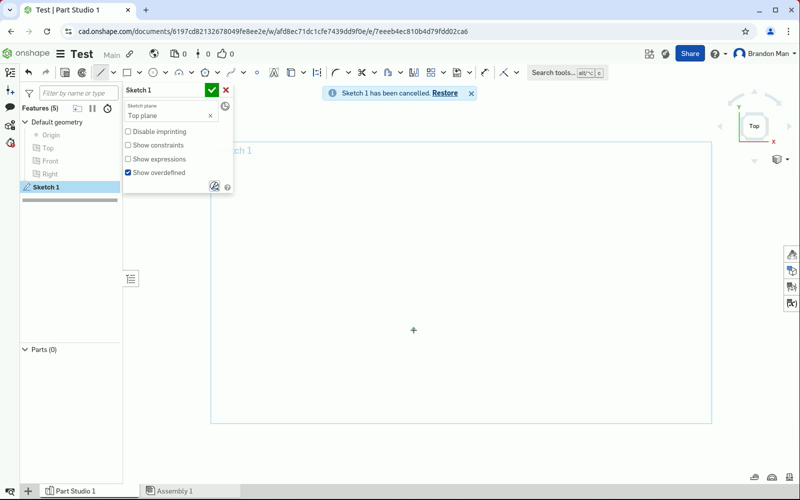
mouse_move(507, 329)
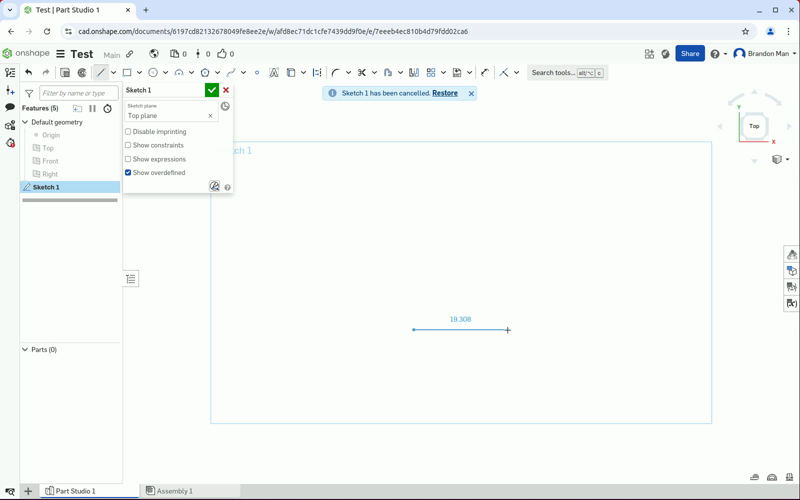
click(507, 329)
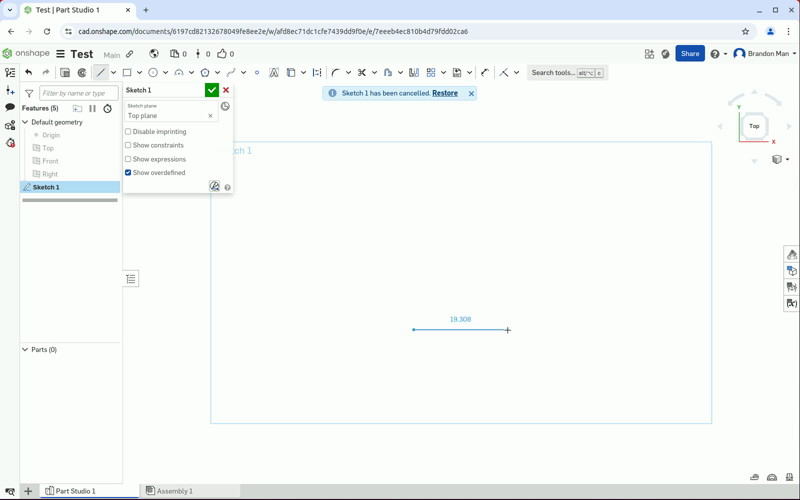
key_up(shift)
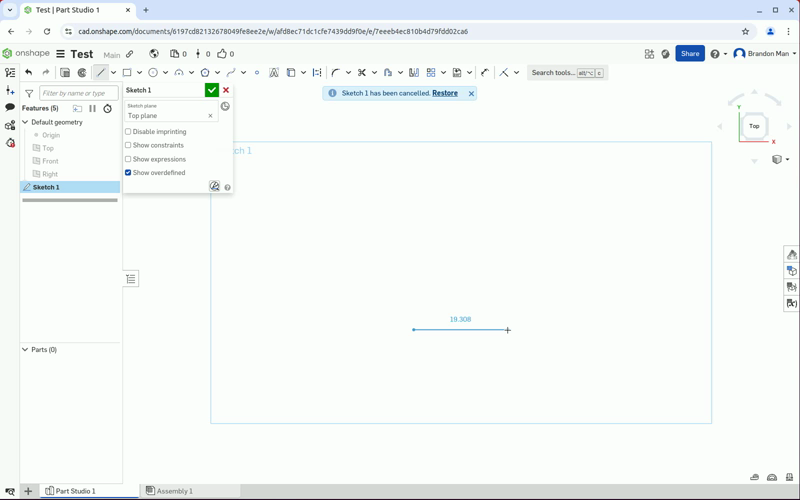
key_down(shift)
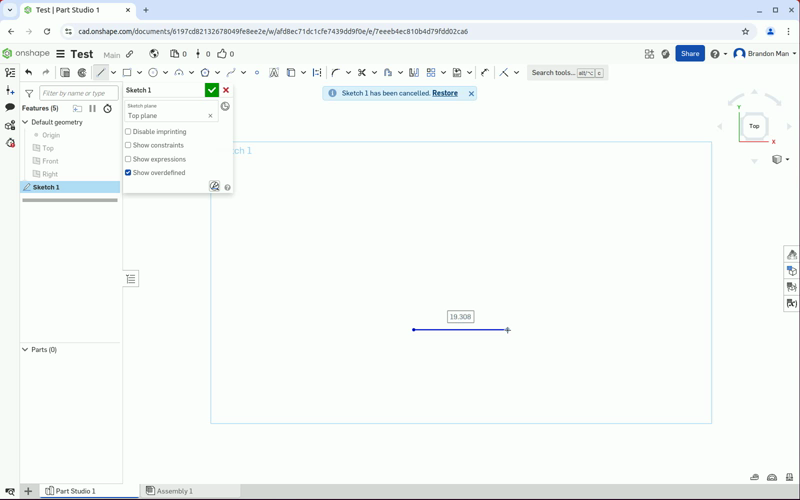
mouse_move(507, 235)
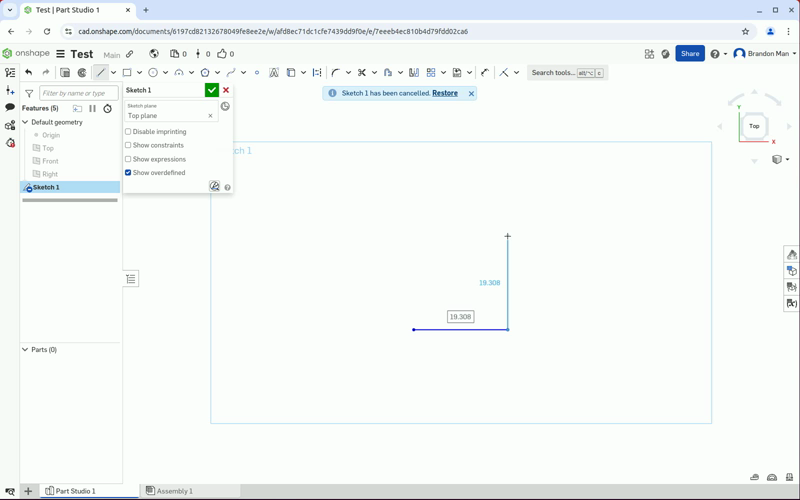
click(507, 235)
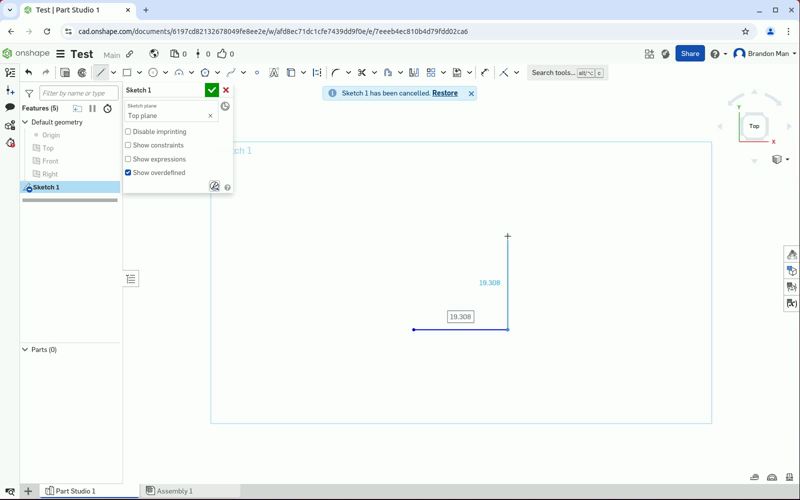
key_up(shift)
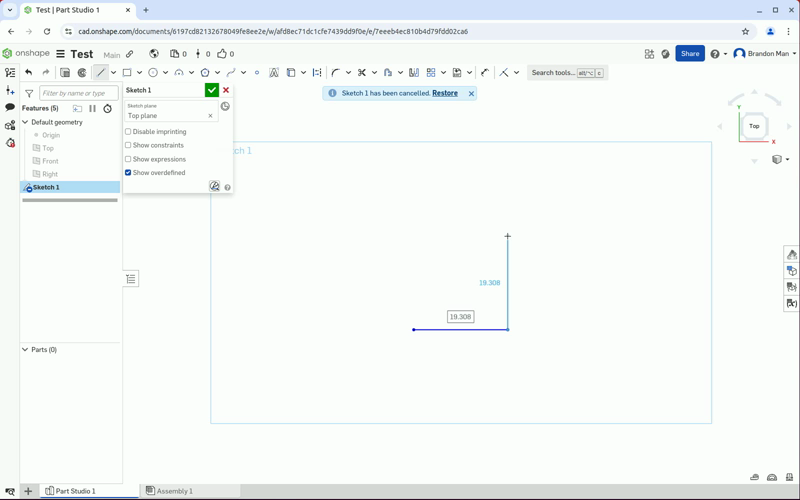
key_down(shift)
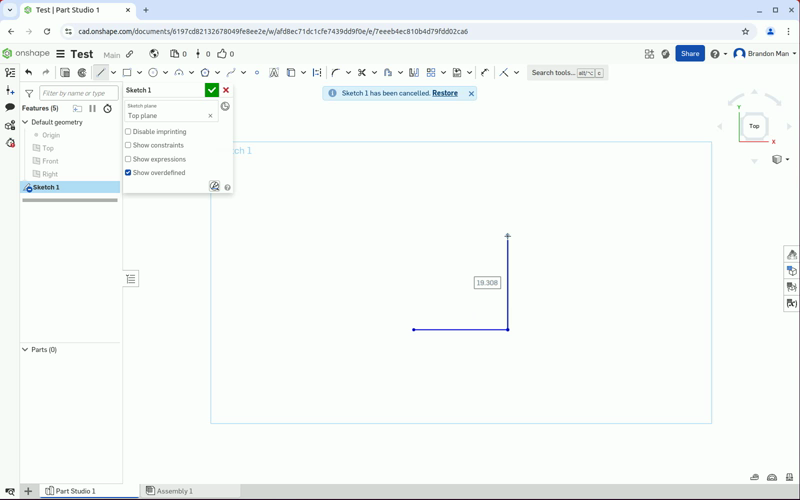
mouse_move(413, 235)
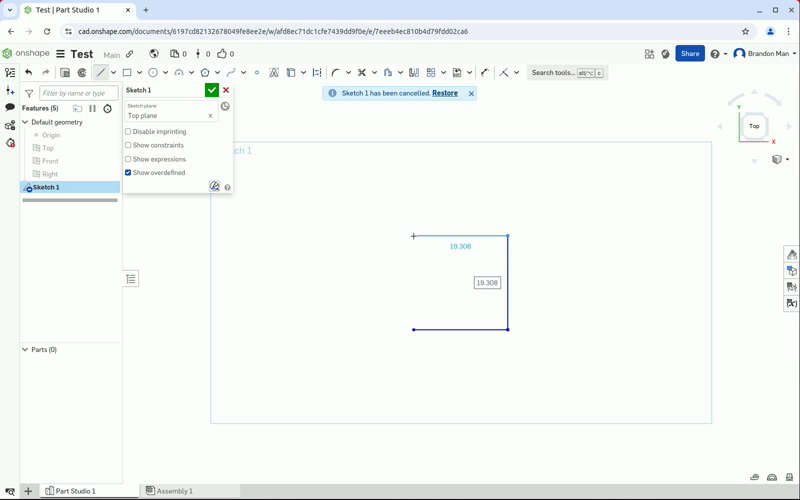
click(413, 235)
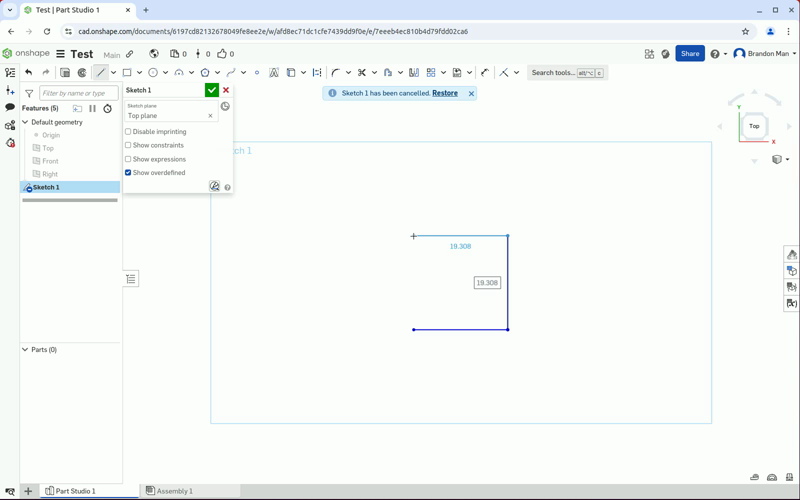
key_up(shift)
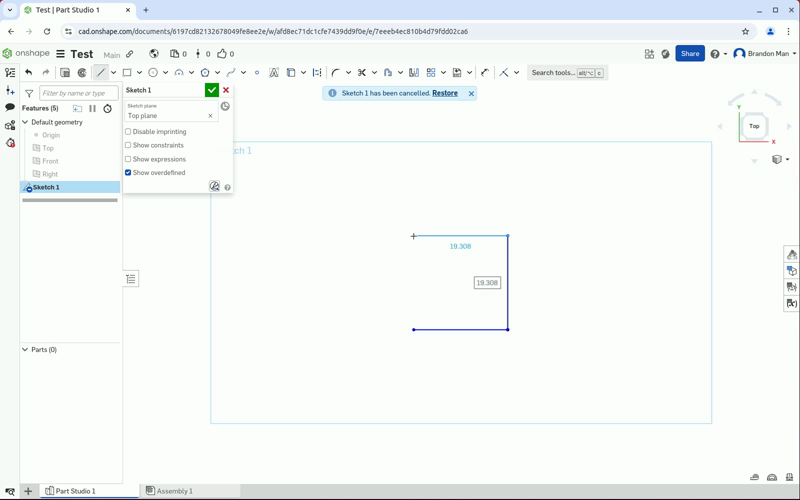
key_down(shift)
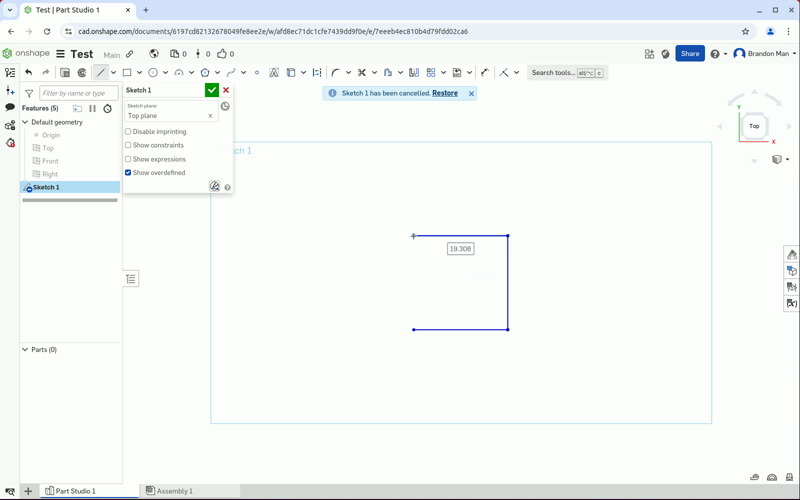
mouse_move(413, 329)
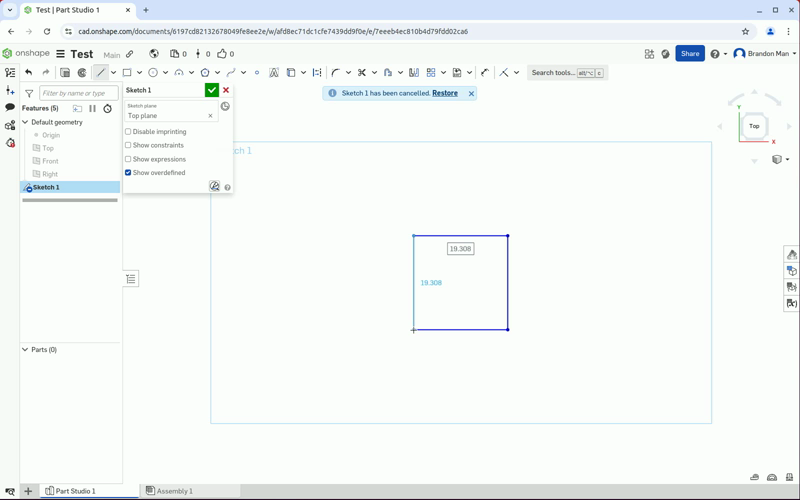
key_up(shift)
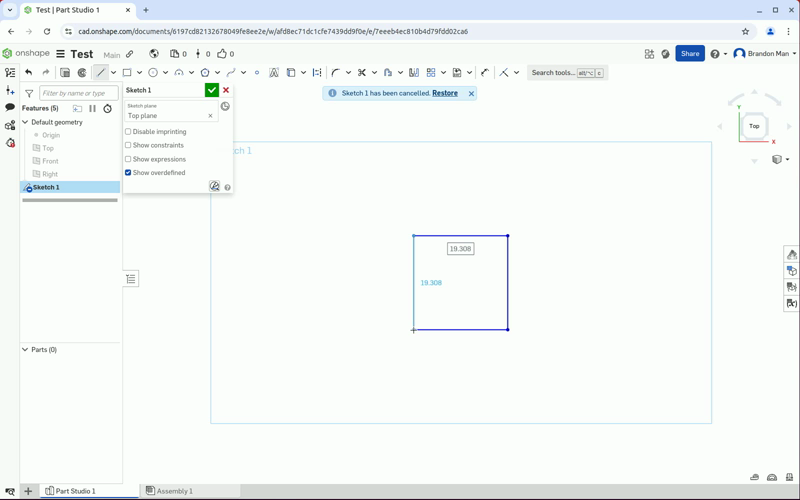
click(413, 329)
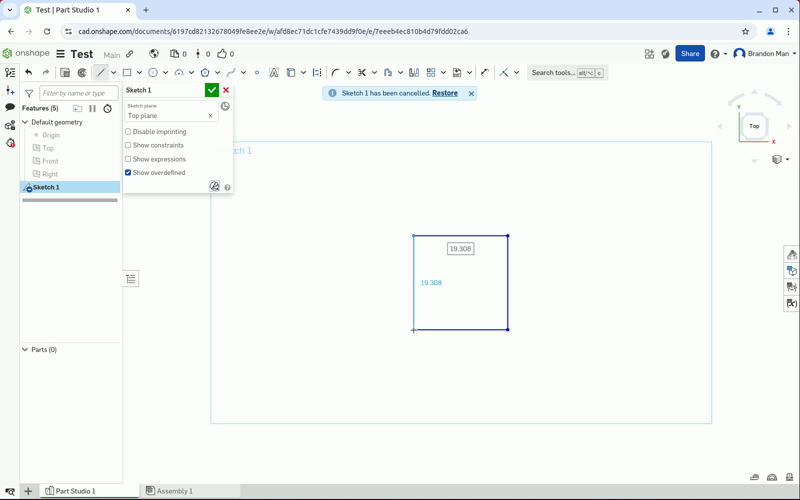
key(esc)
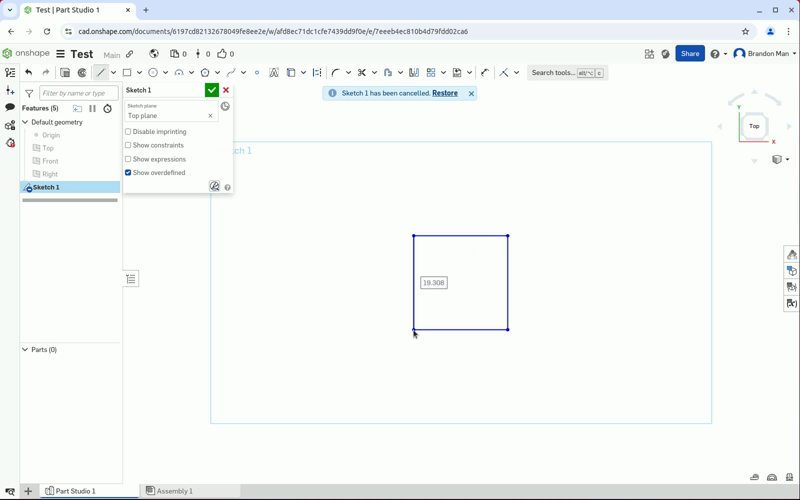
key(l)
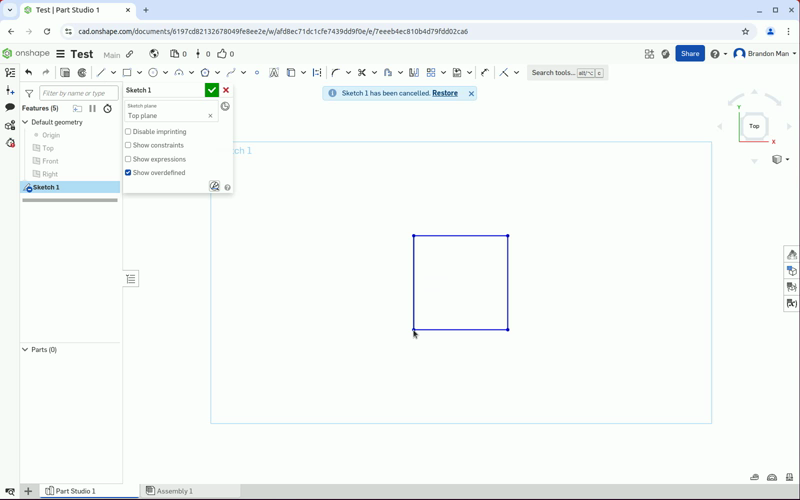
key_down(shift)
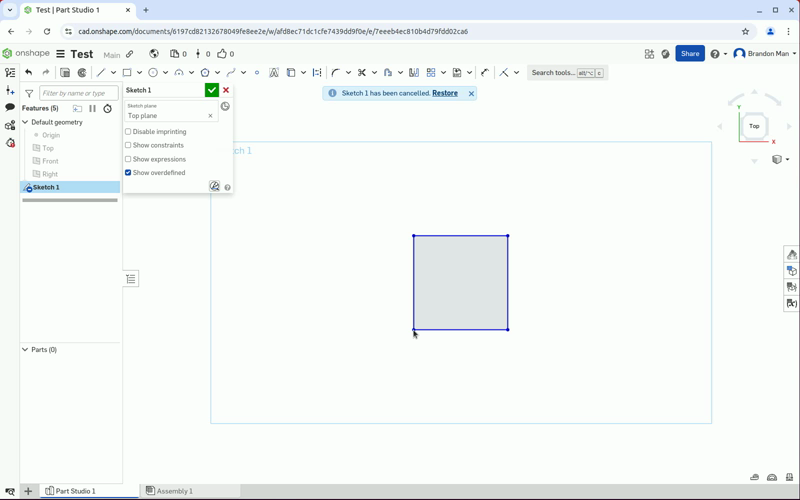
mouse_move(416, 327)
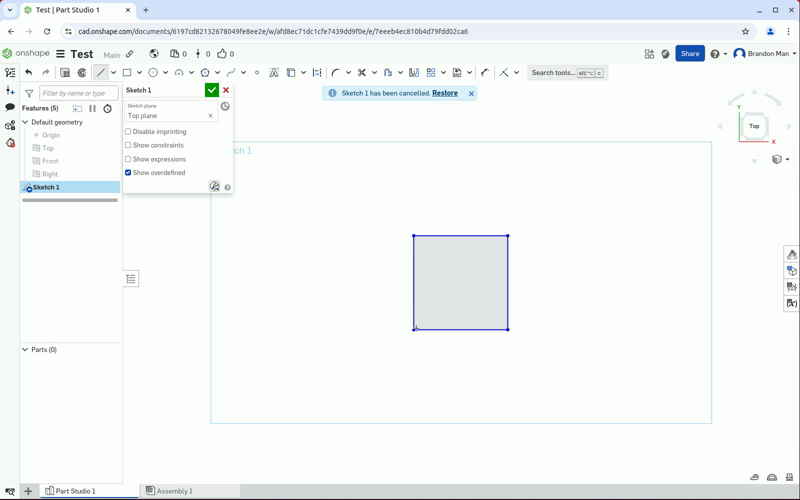
scroll(6)
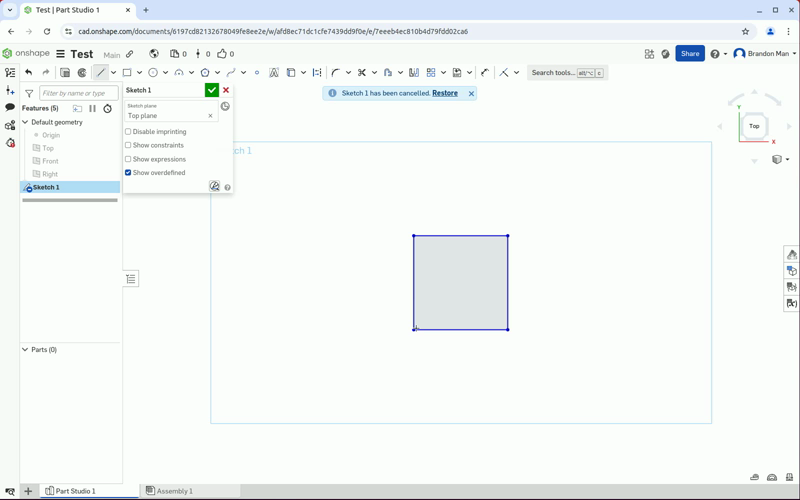
scroll(6)
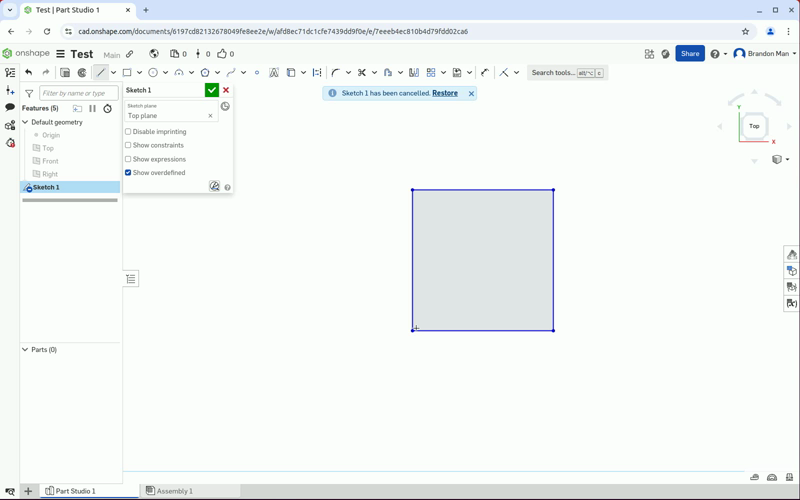
scroll(6)
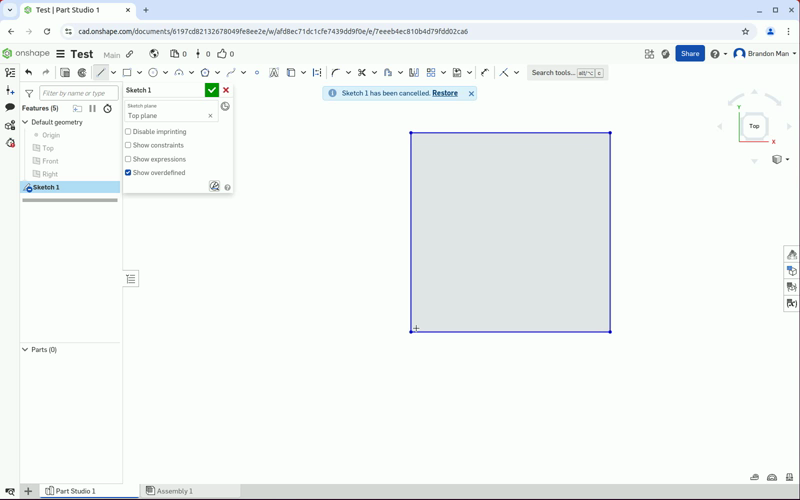
scroll(6)
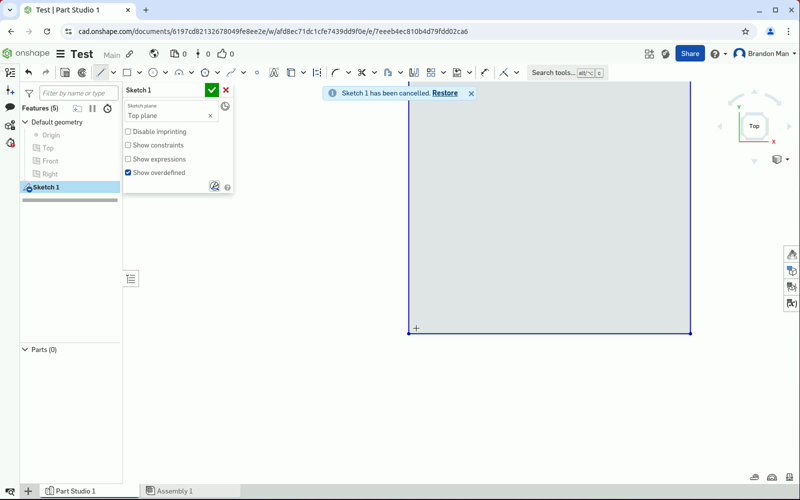
scroll(6)
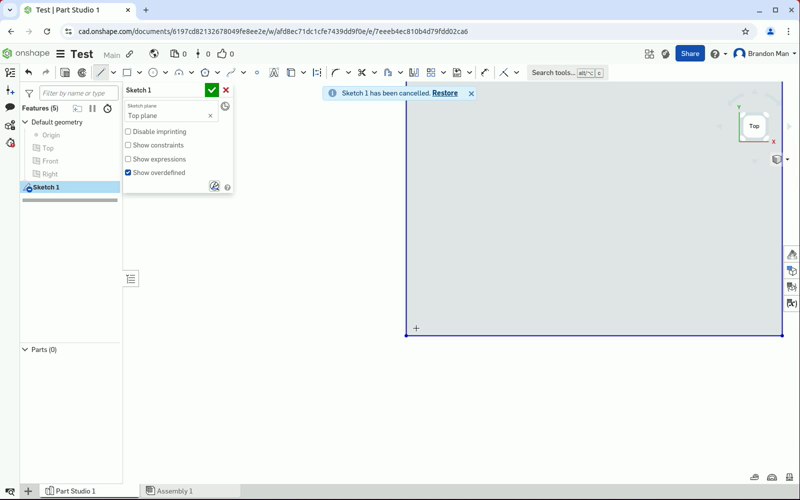
scroll(6)
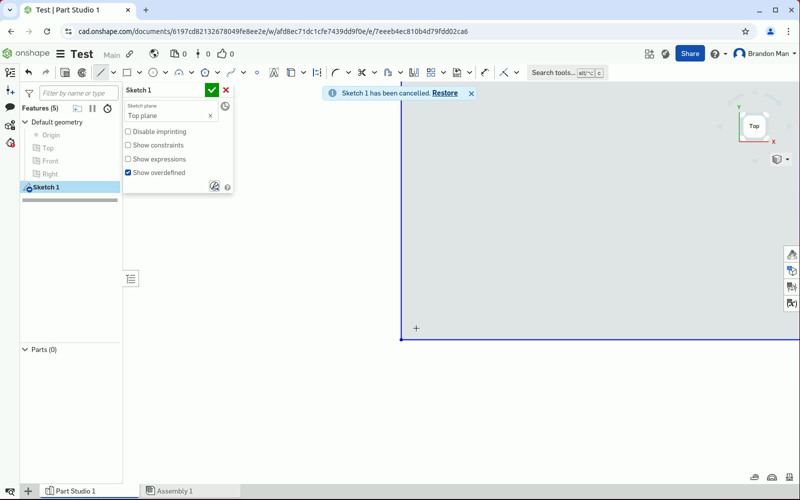
scroll(6)
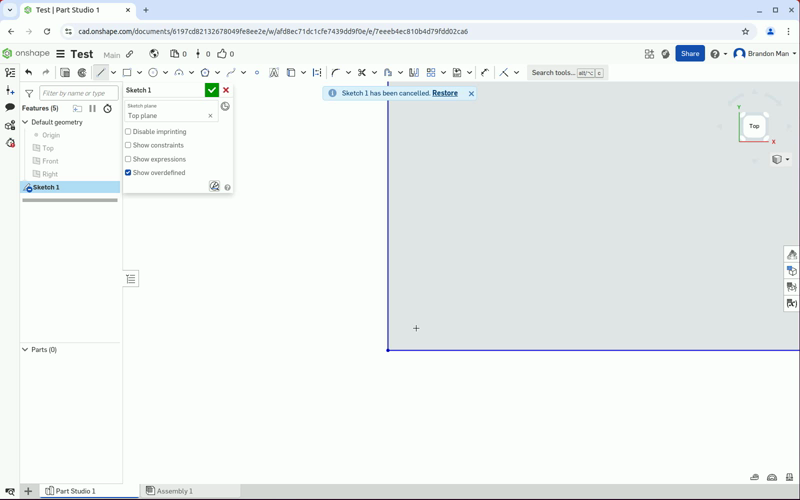
click(416, 327)
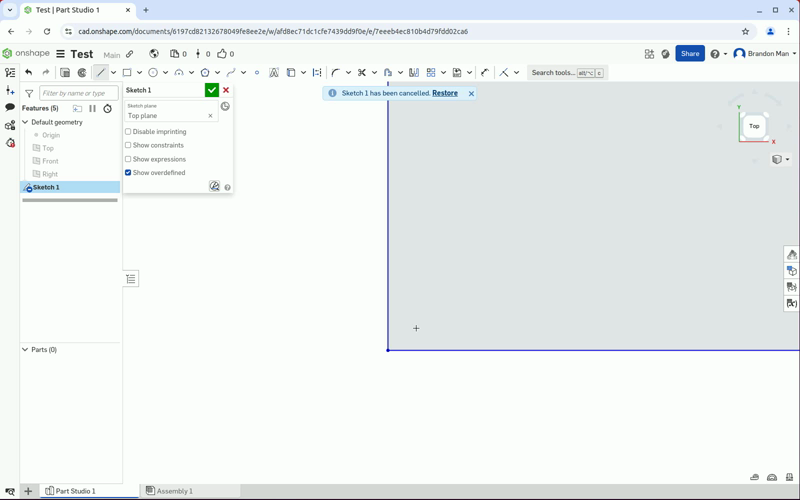
scroll(-6)
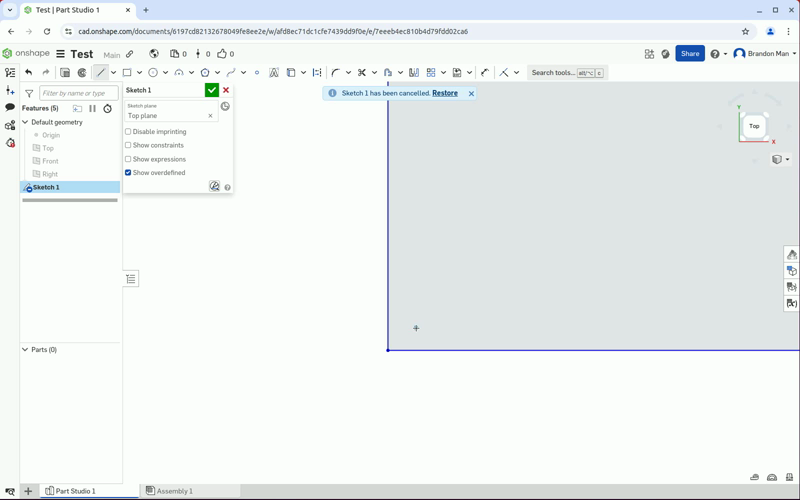
scroll(-6)
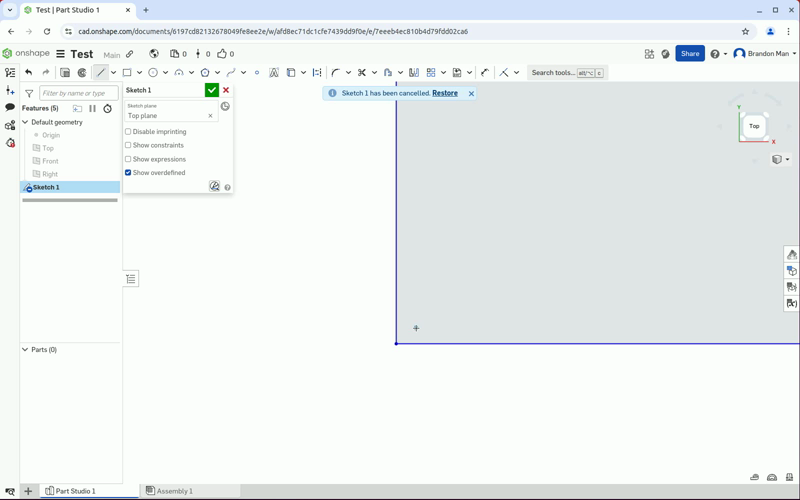
scroll(-6)
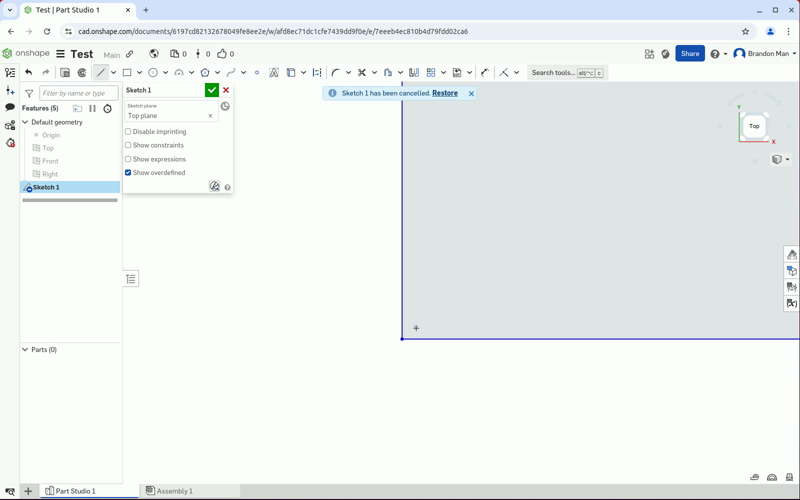
scroll(-6)
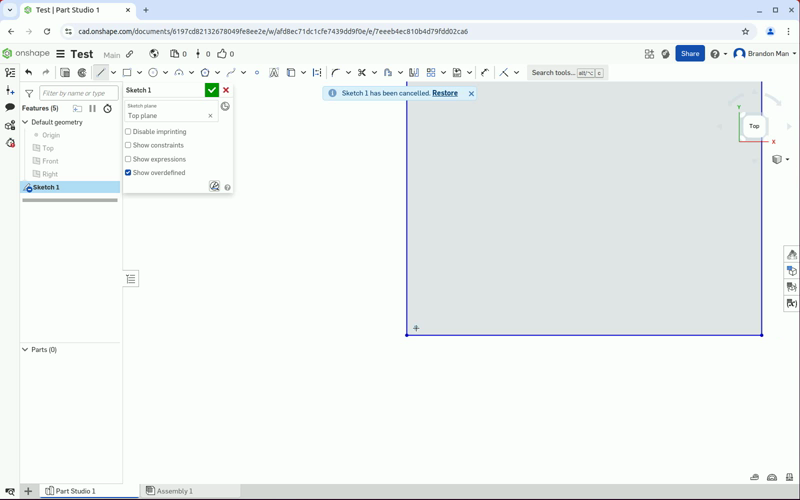
scroll(-6)
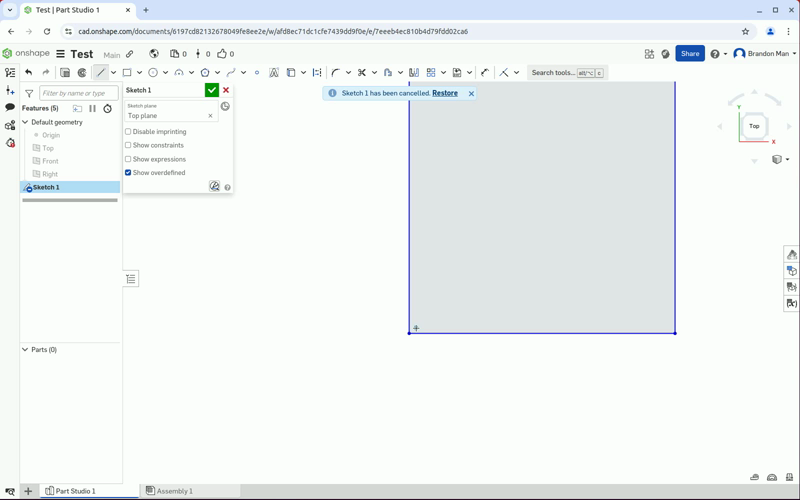
scroll(-6)
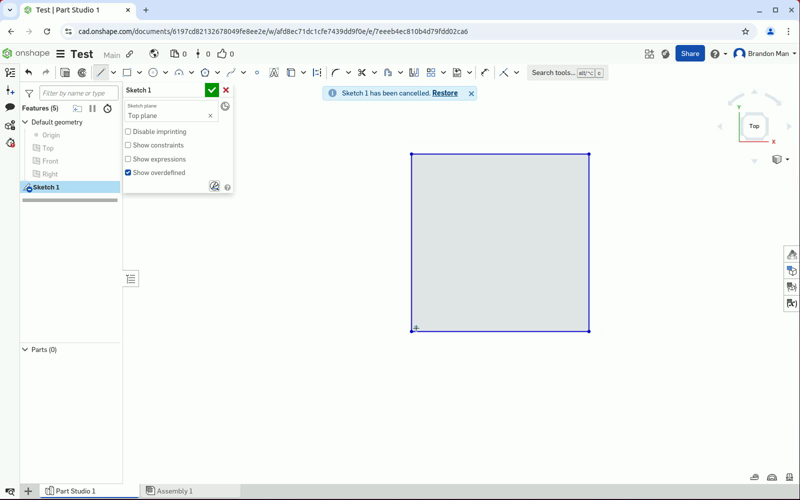
scroll(-6)
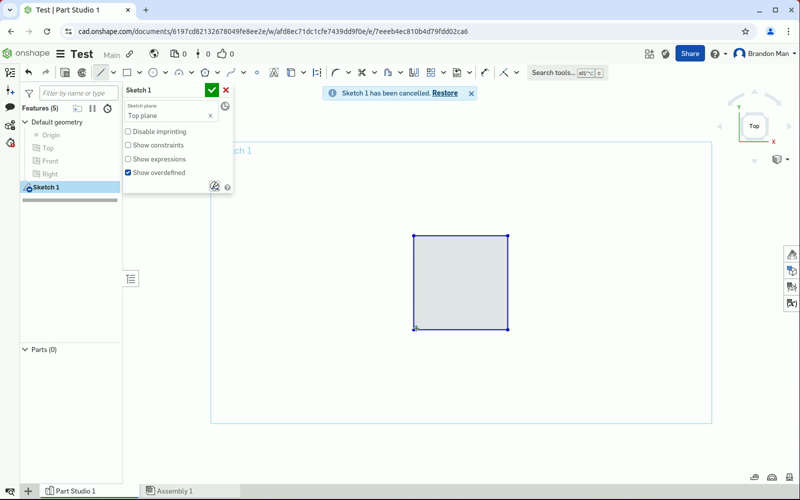
key_up(shift)
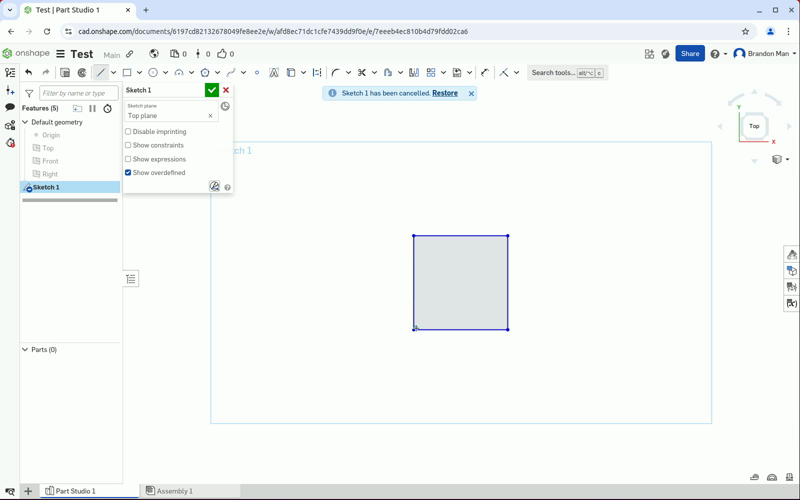
key_down(shift)
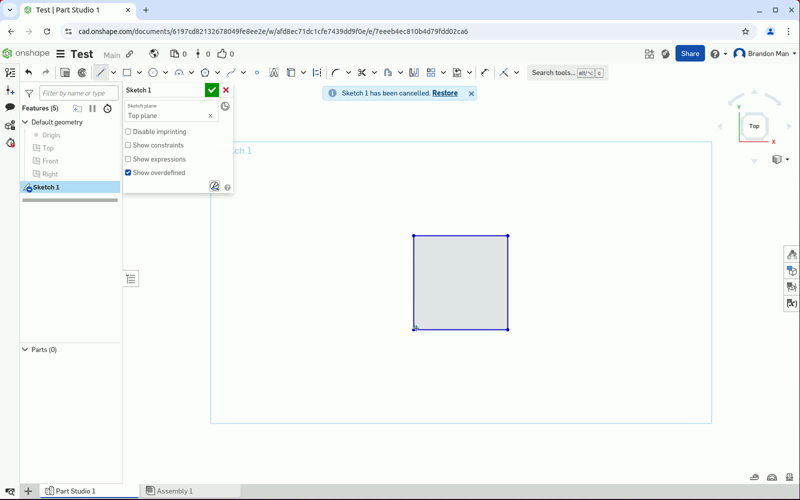
mouse_move(506, 327)
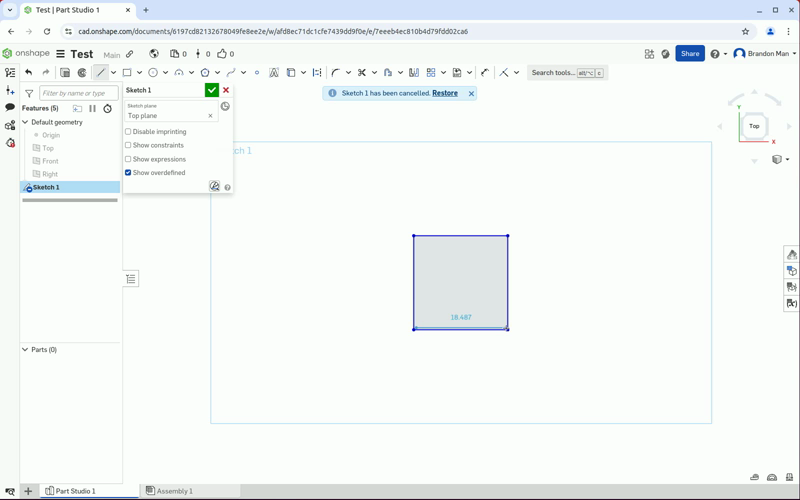
scroll(6)
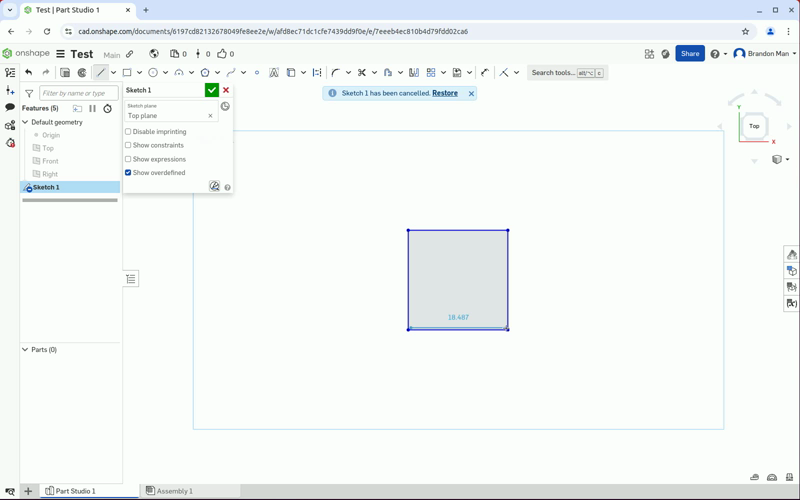
scroll(6)
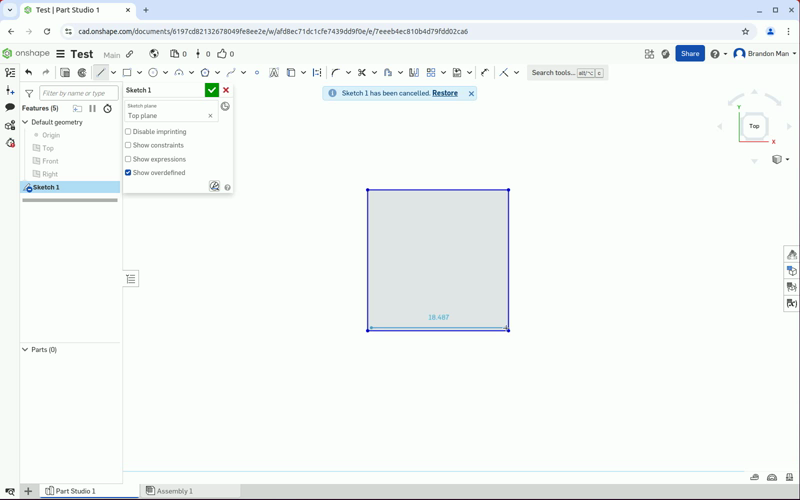
scroll(6)
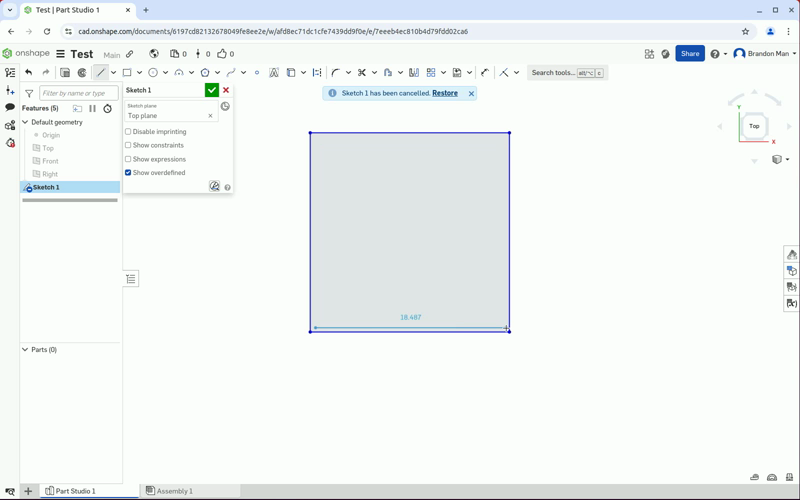
scroll(6)
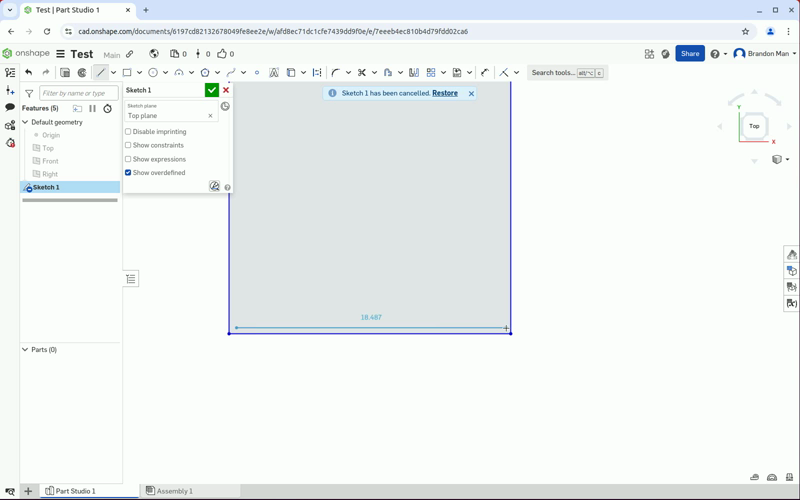
scroll(6)
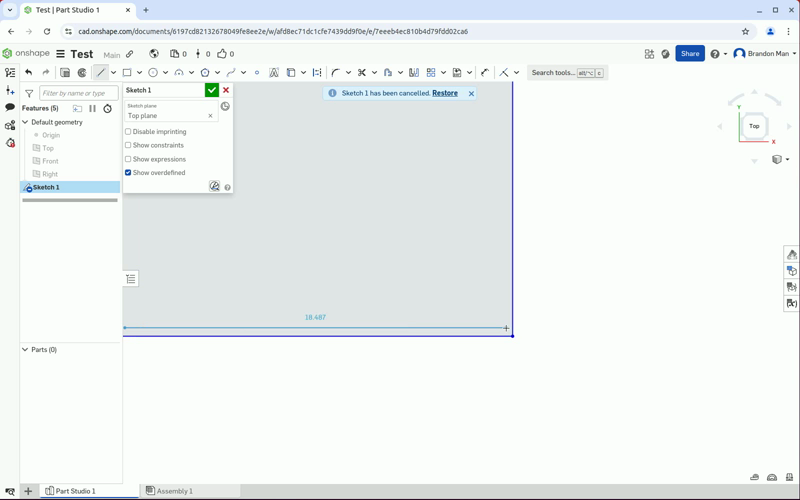
scroll(6)
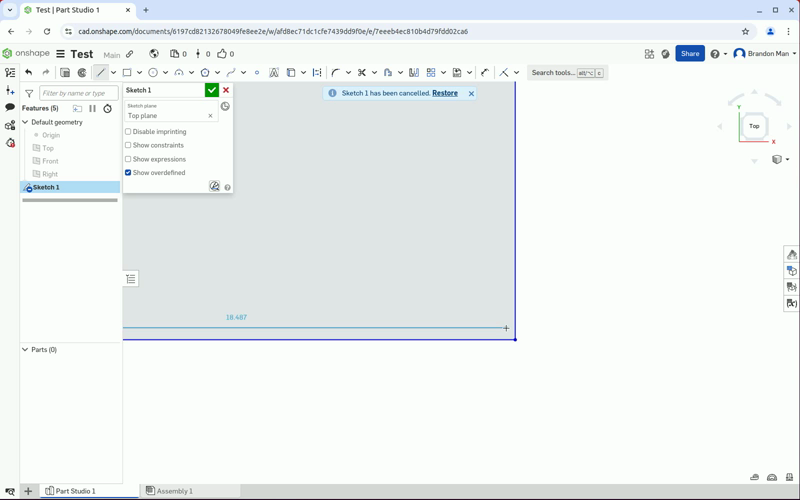
scroll(6)
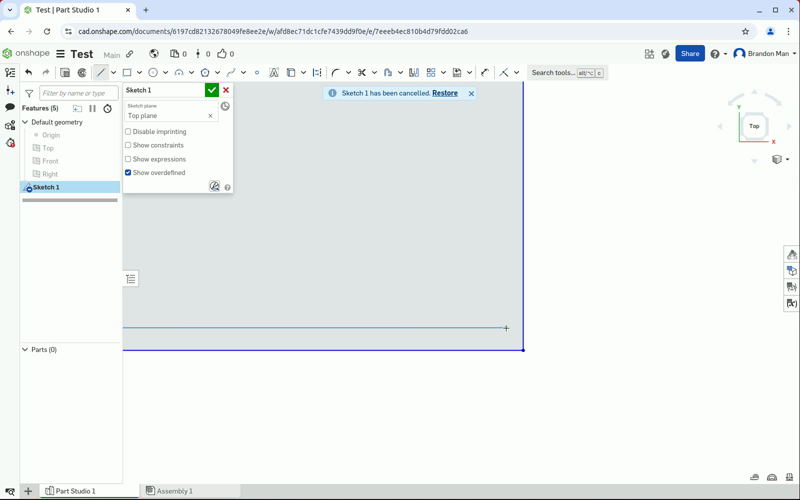
click(506, 327)
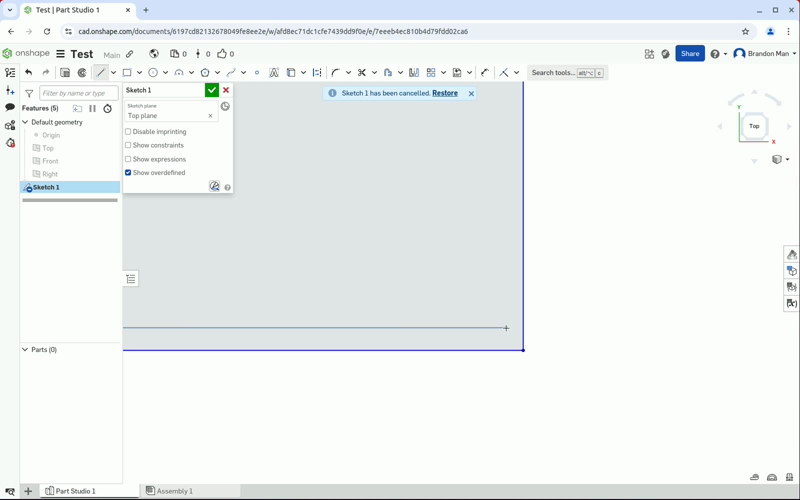
scroll(-6)
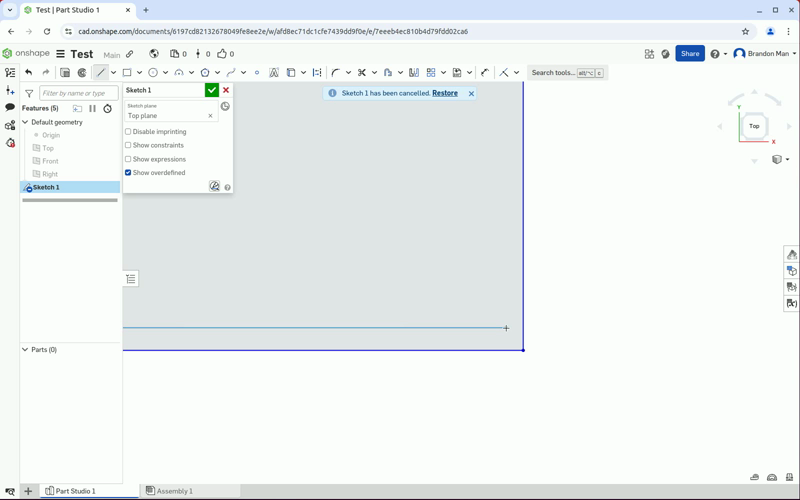
scroll(-6)
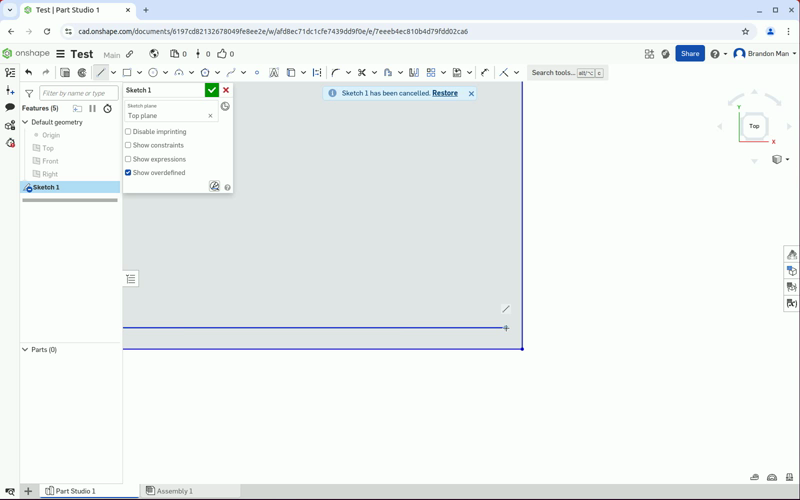
scroll(-6)
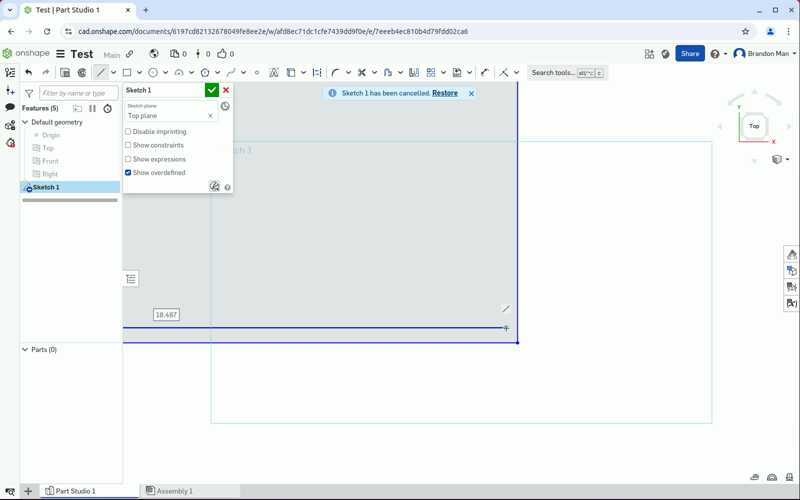
scroll(-6)
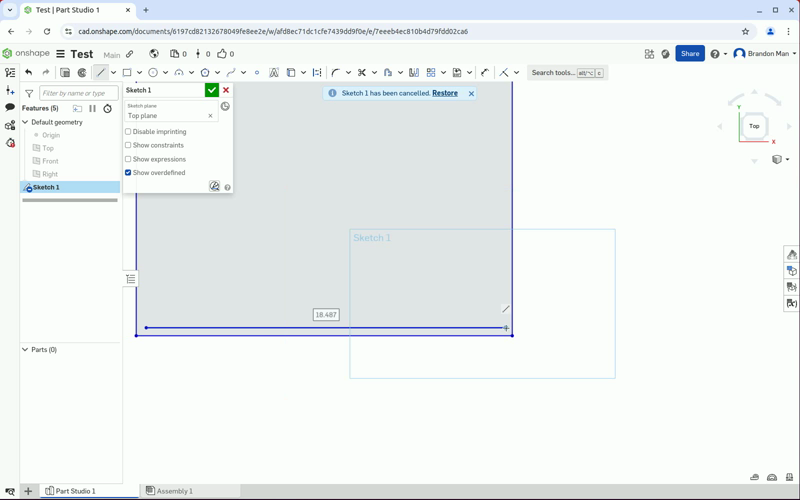
scroll(-6)
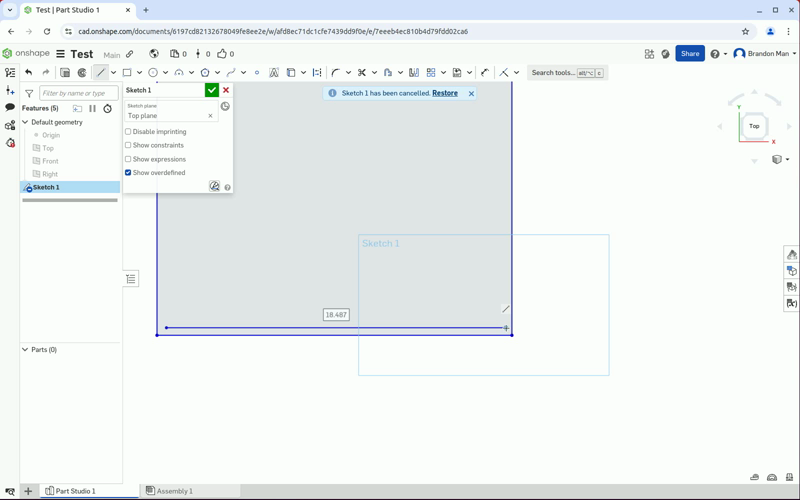
scroll(-6)
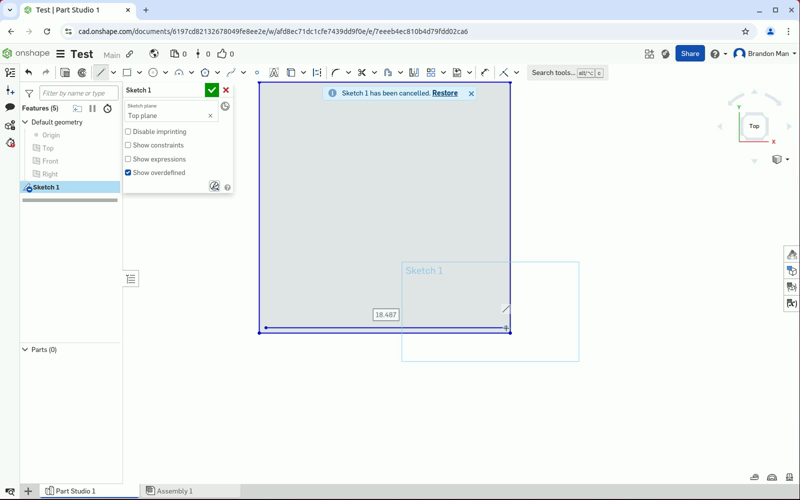
scroll(-6)
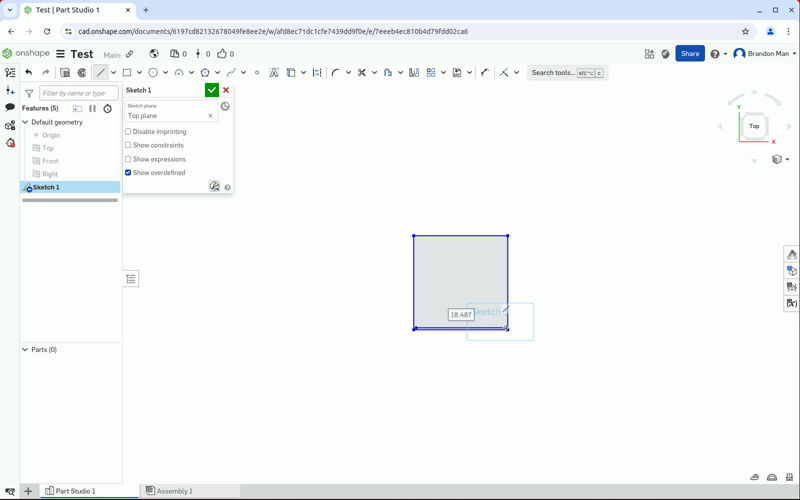
key_up(shift)
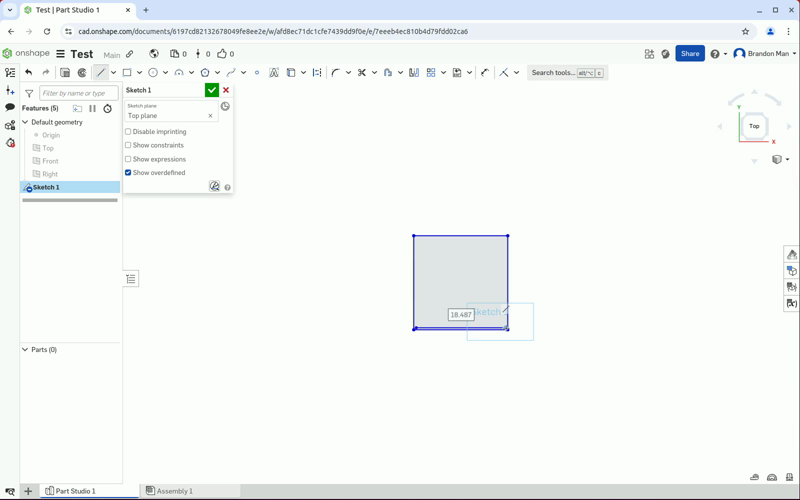
key_down(shift)
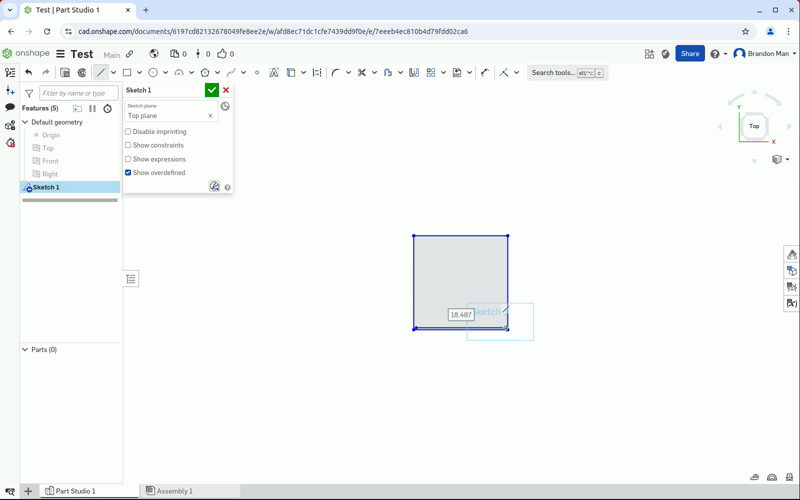
mouse_move(506, 237)
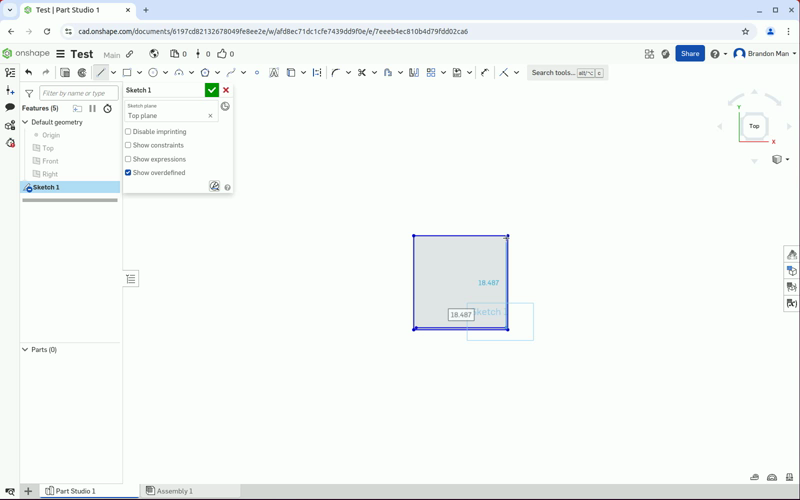
scroll(6)
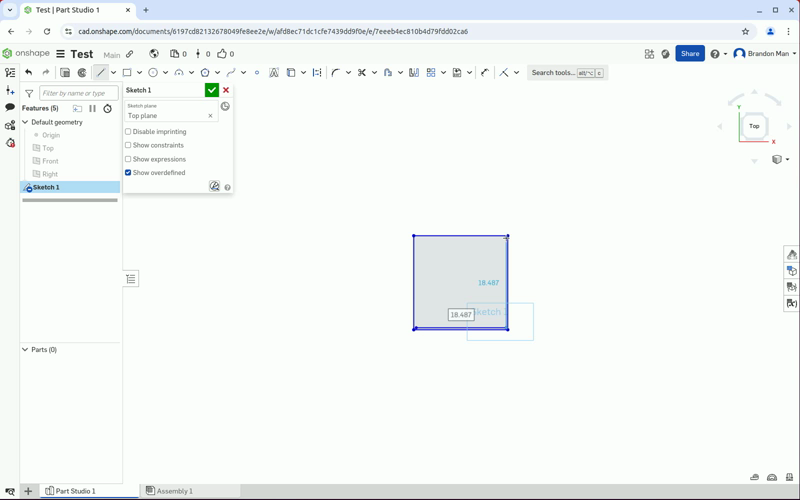
scroll(6)
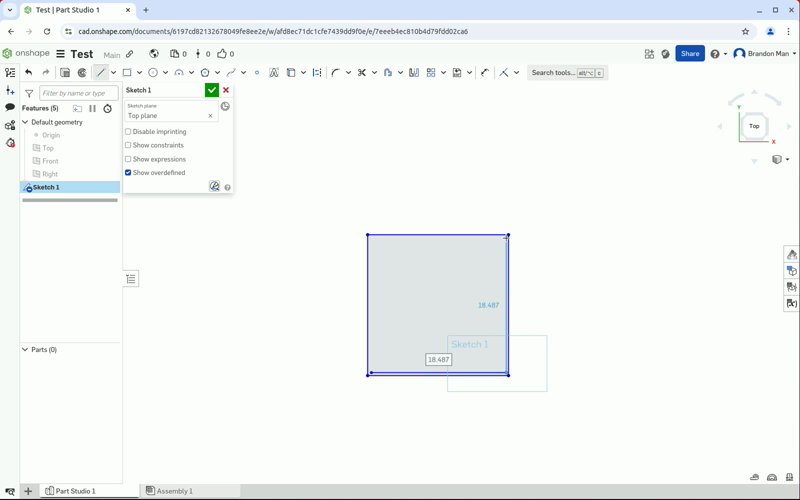
scroll(6)
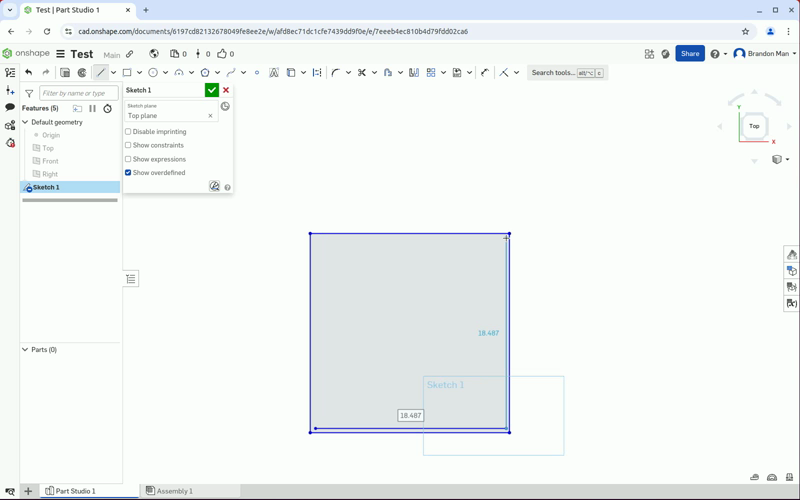
scroll(6)
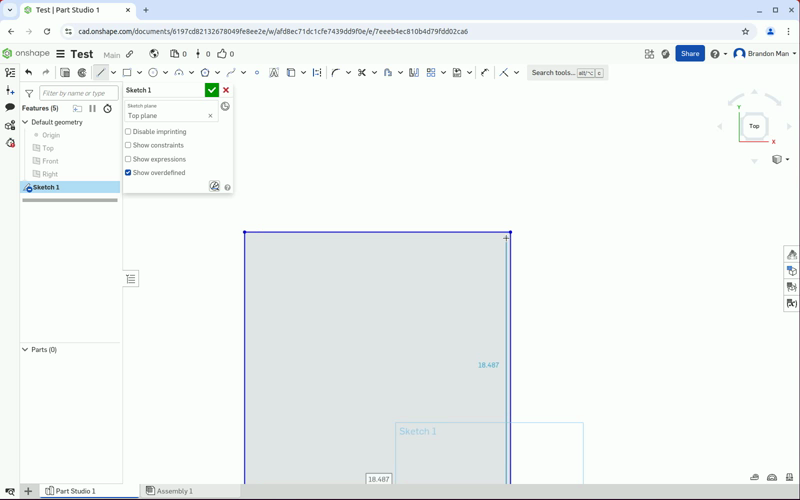
scroll(6)
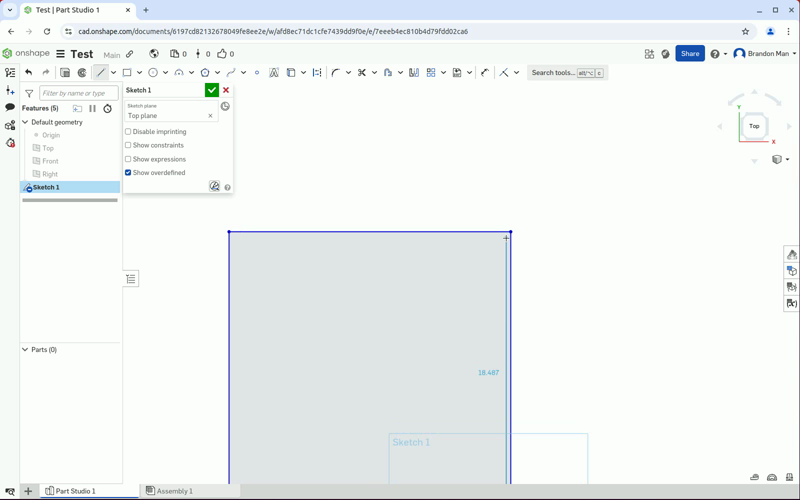
scroll(6)
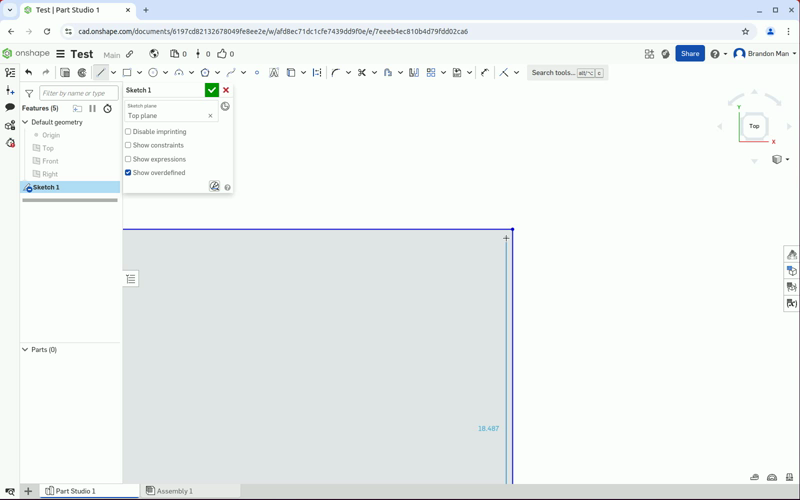
scroll(6)
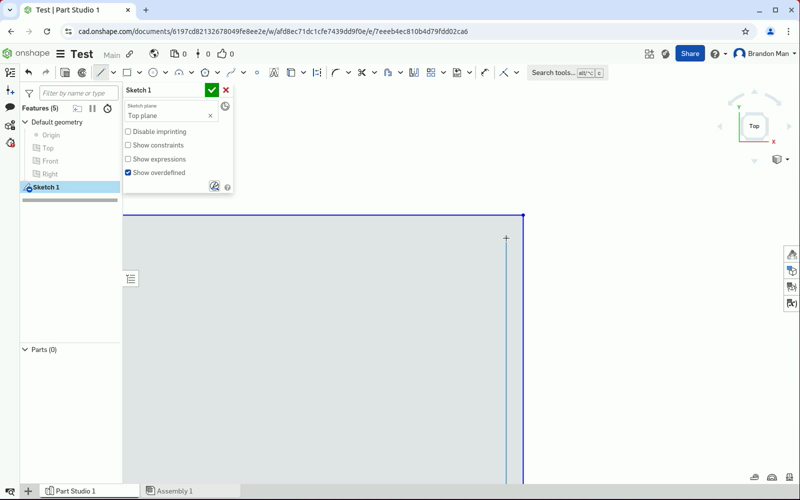
click(506, 237)
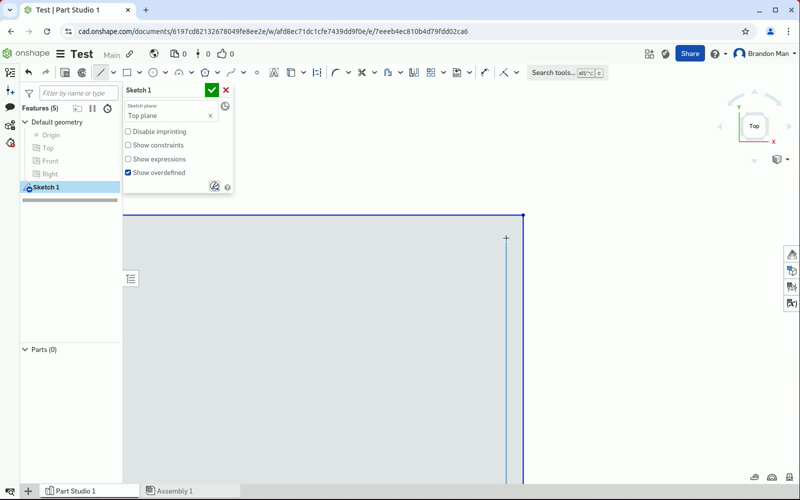
scroll(-6)
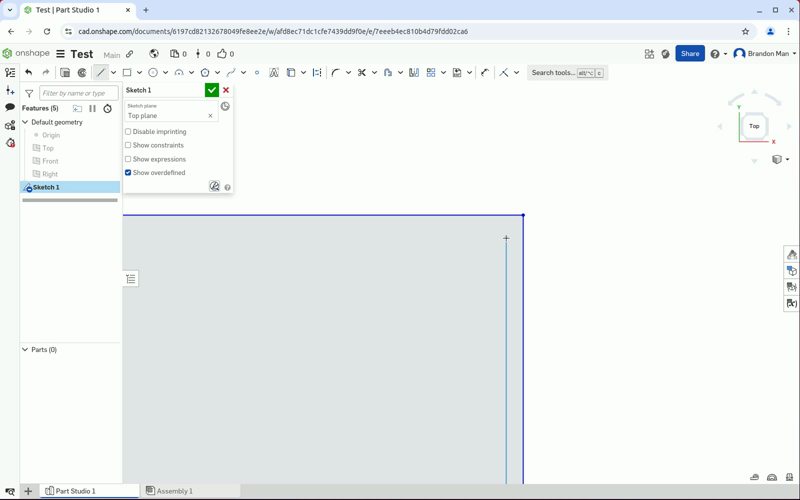
scroll(-6)
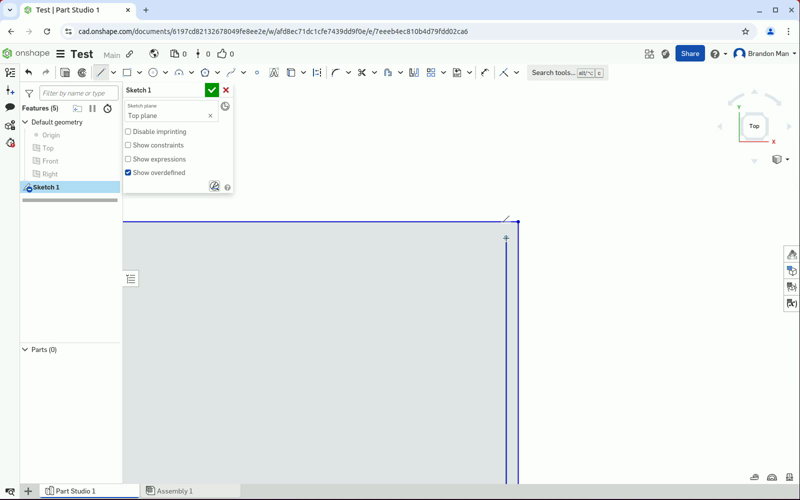
scroll(-6)
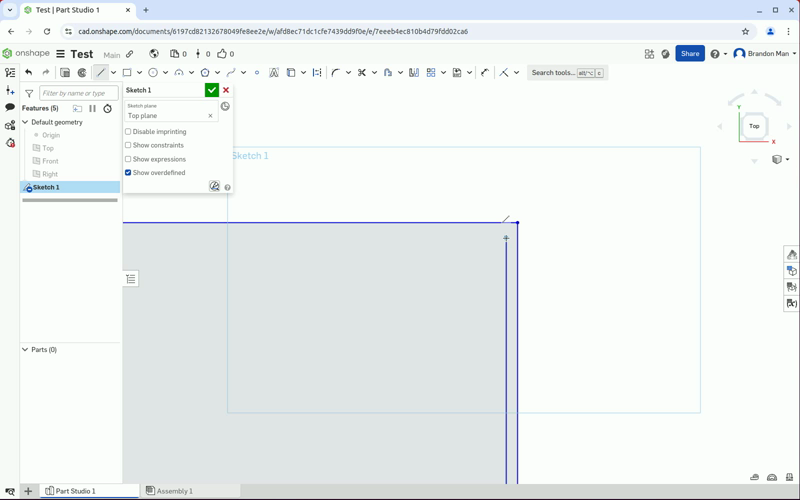
scroll(-6)
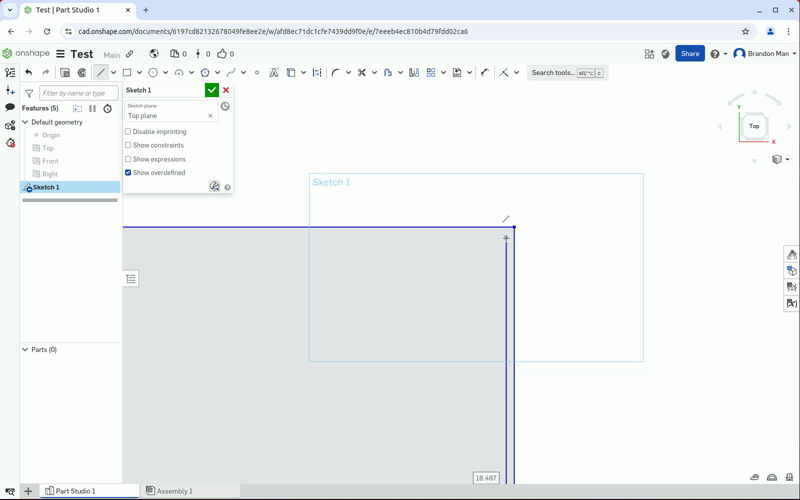
scroll(-6)
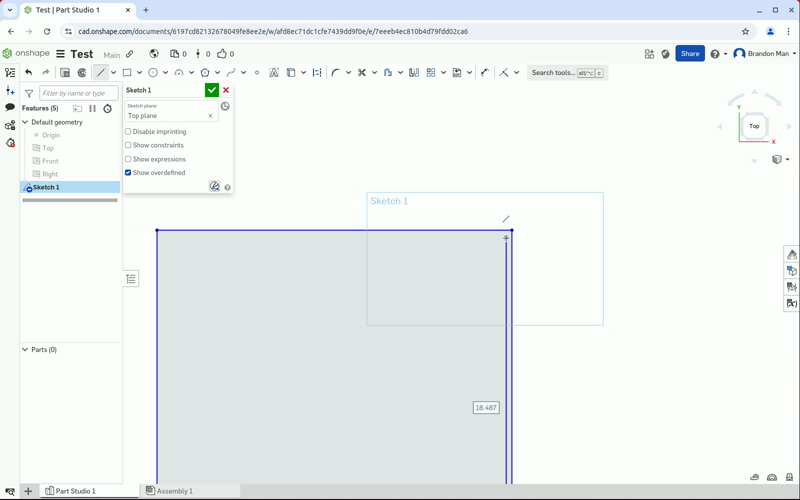
scroll(-6)
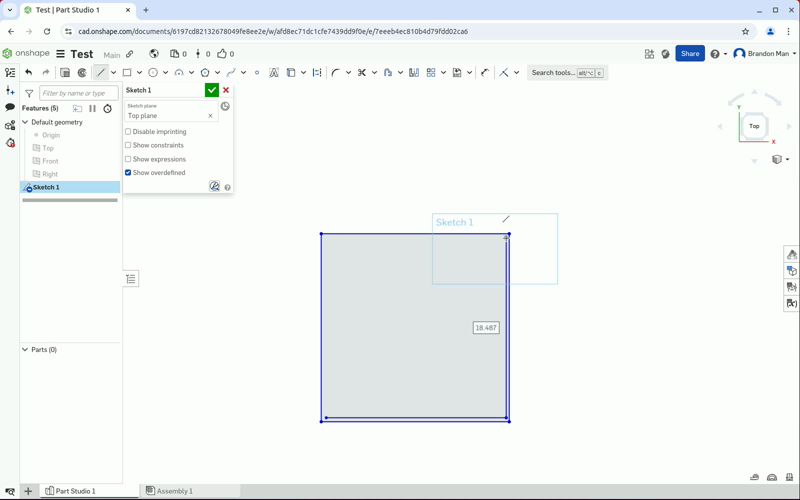
scroll(-6)
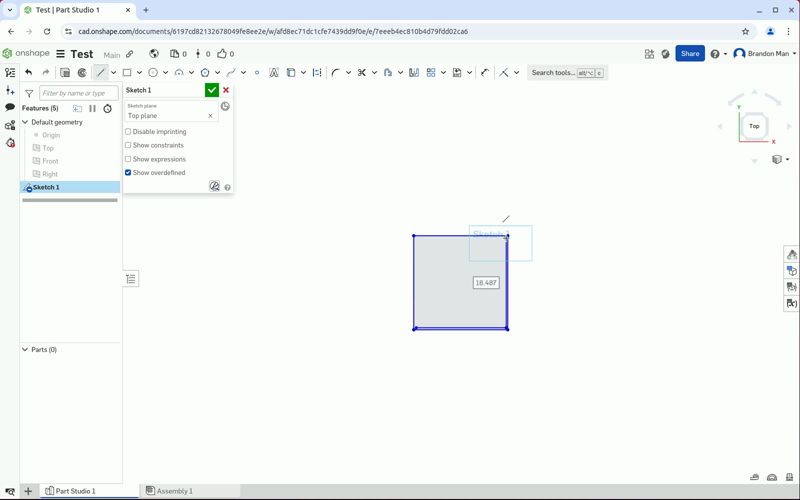
key_up(shift)
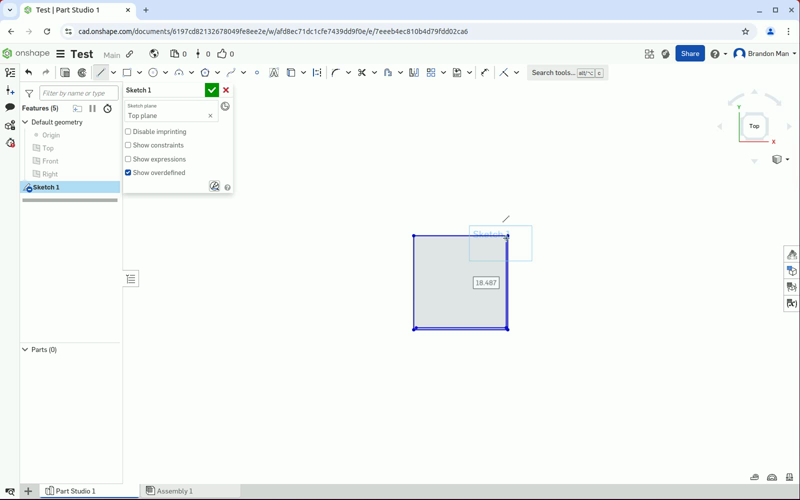
key_down(shift)
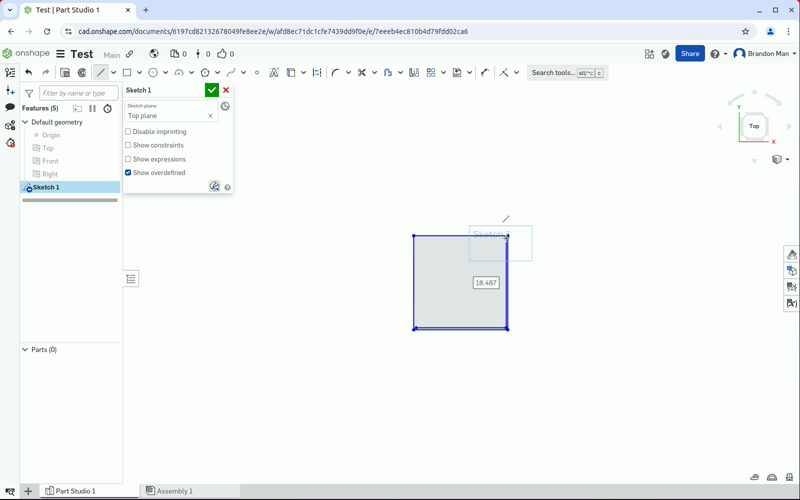
mouse_move(416, 237)
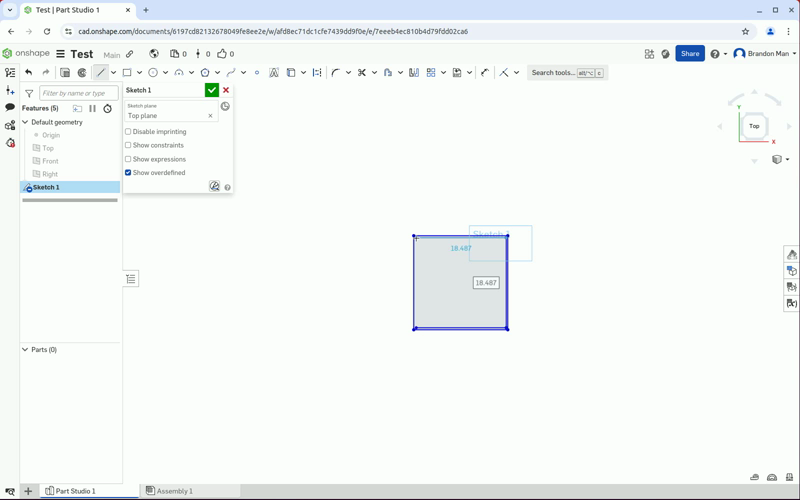
scroll(6)
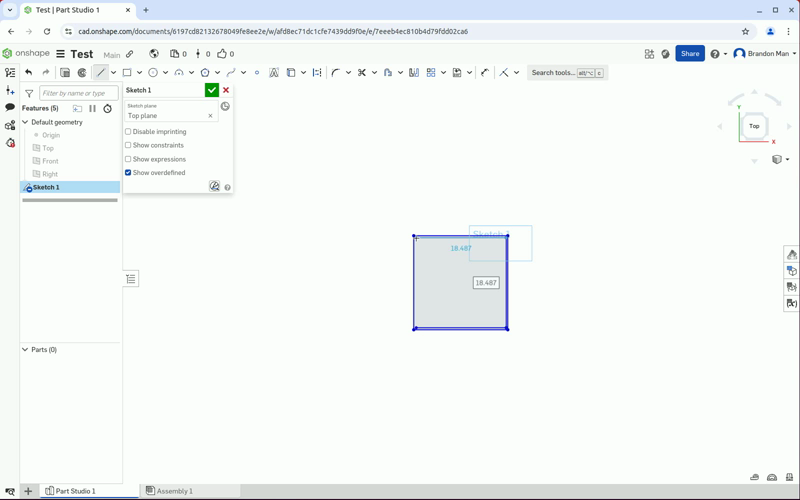
scroll(6)
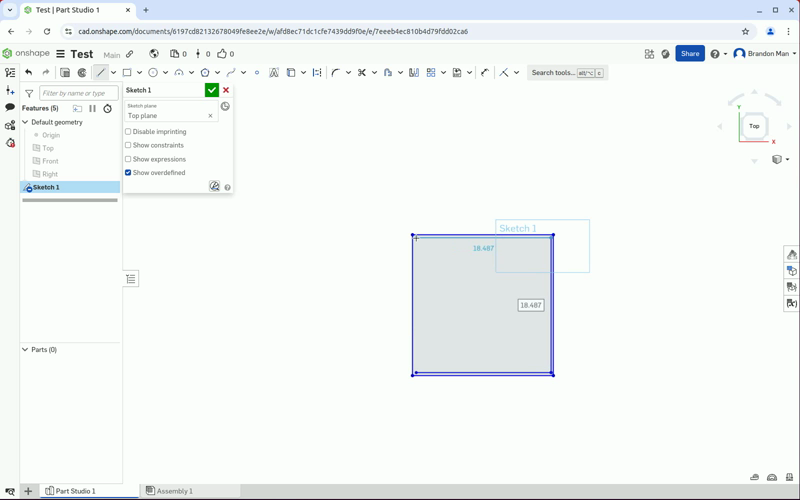
scroll(6)
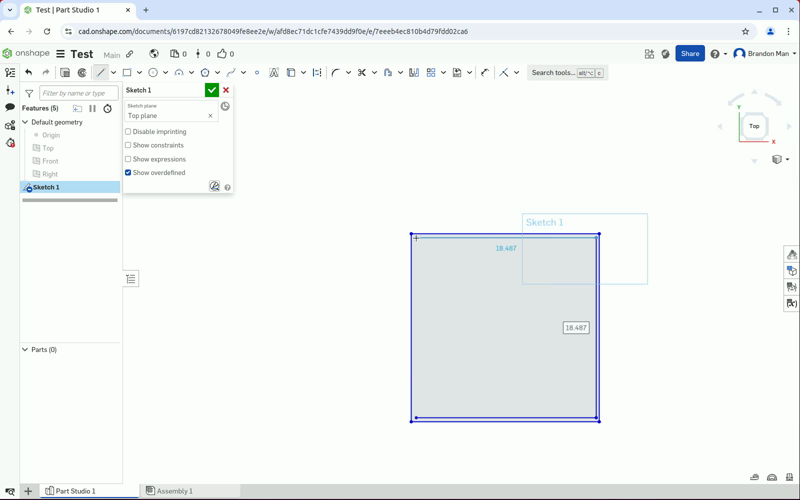
scroll(6)
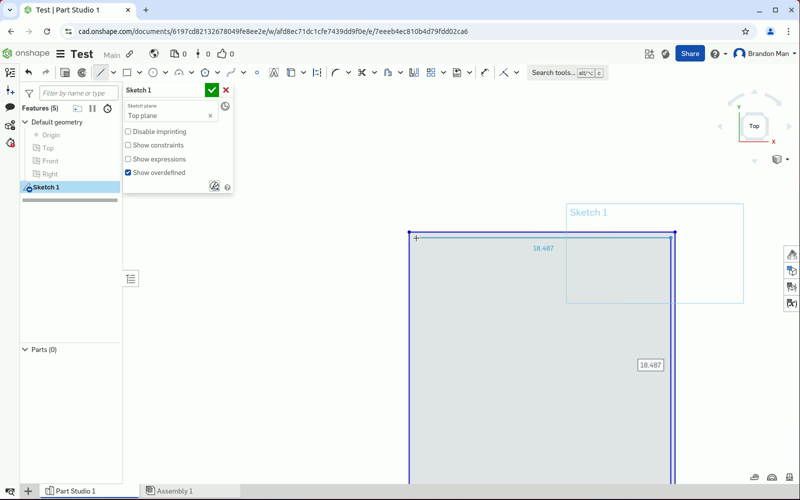
scroll(6)
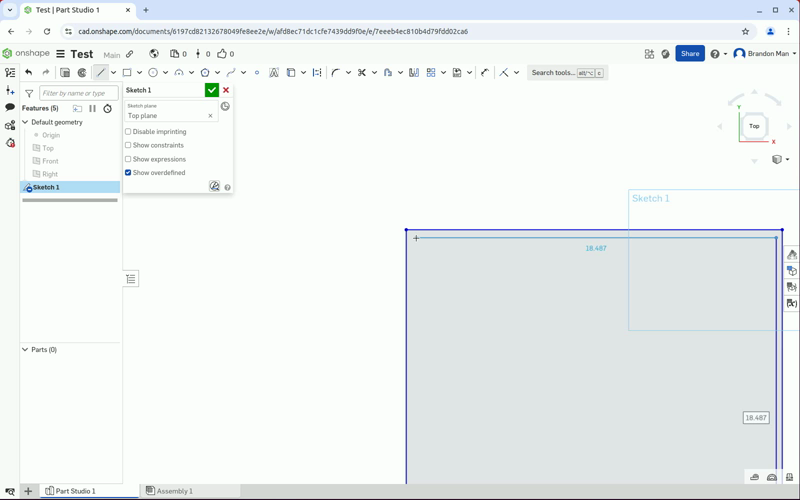
scroll(6)
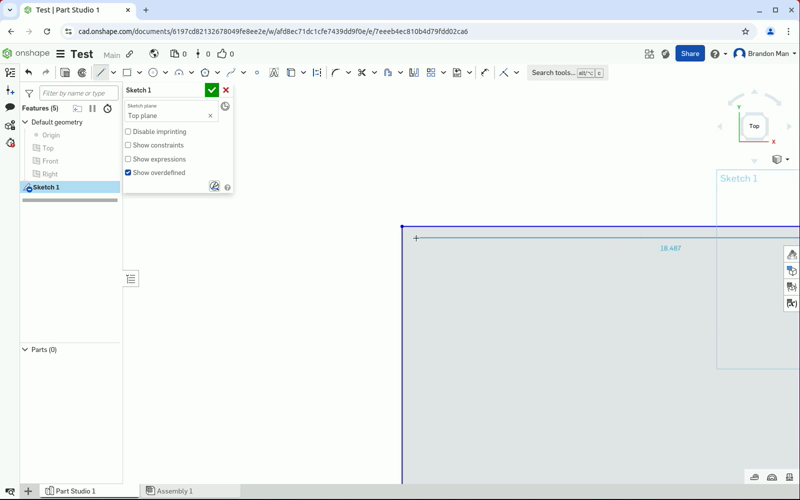
scroll(6)
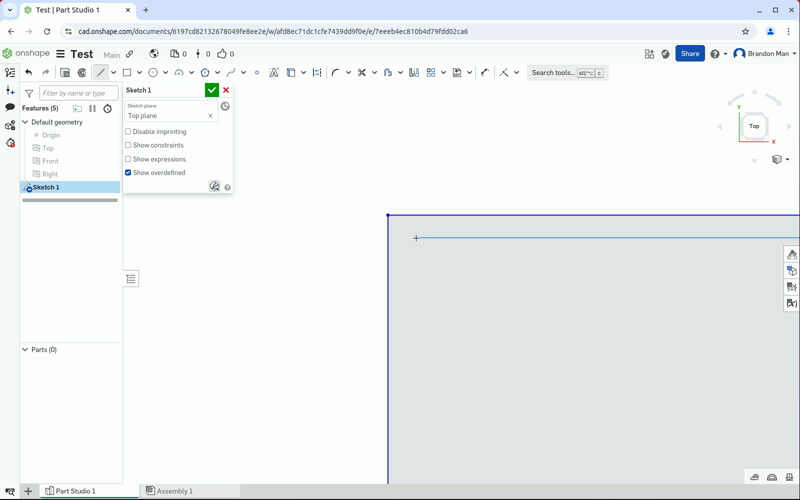
click(416, 237)
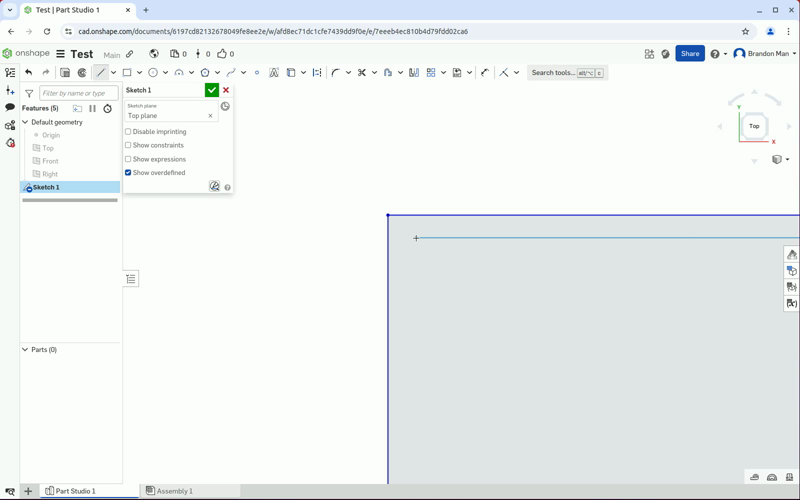
scroll(-6)
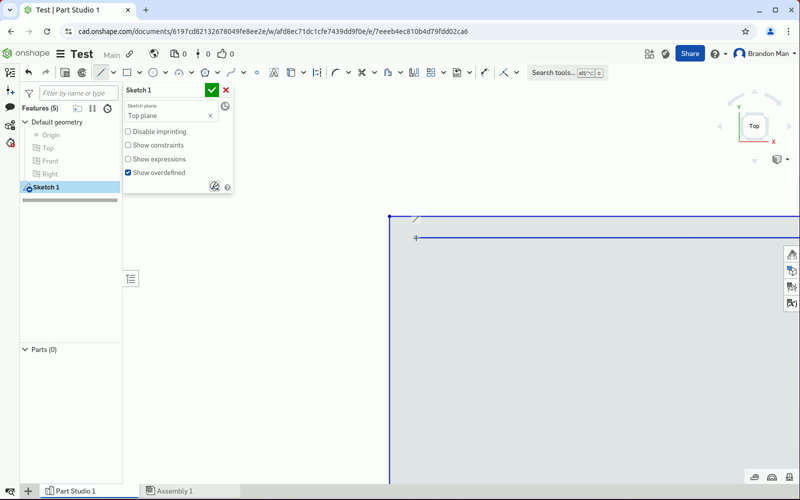
scroll(-6)
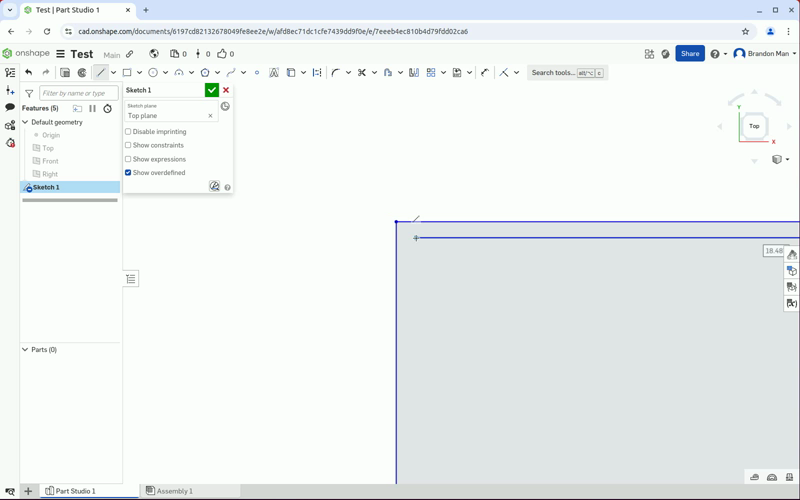
scroll(-6)
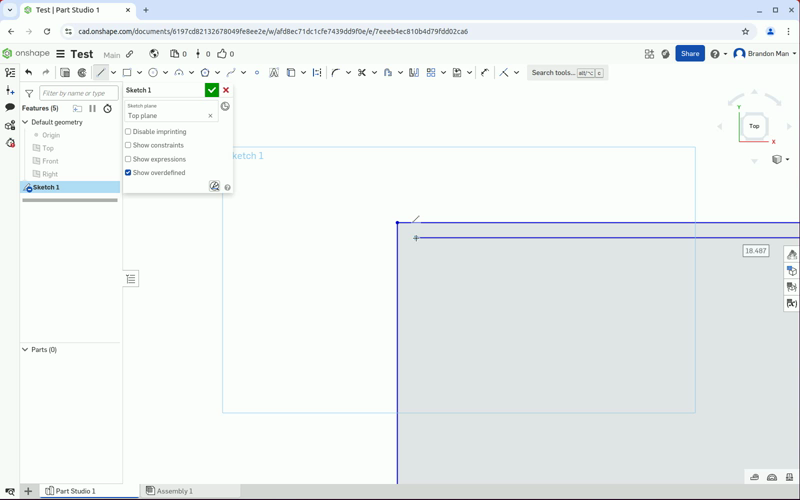
scroll(-6)
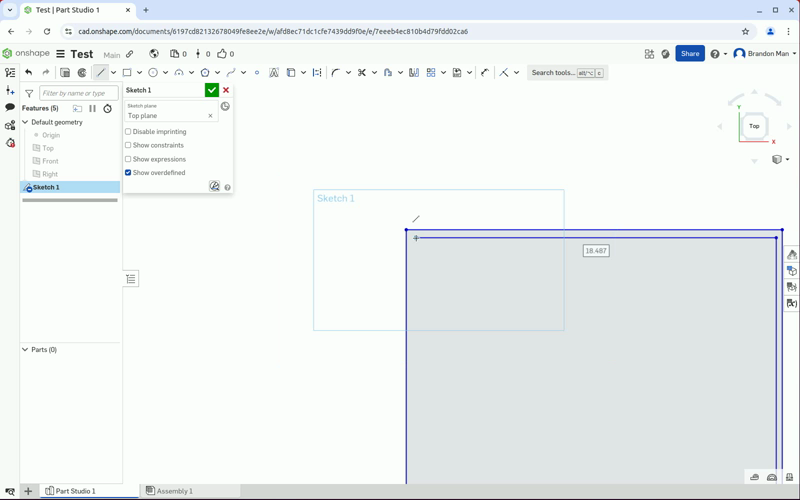
scroll(-6)
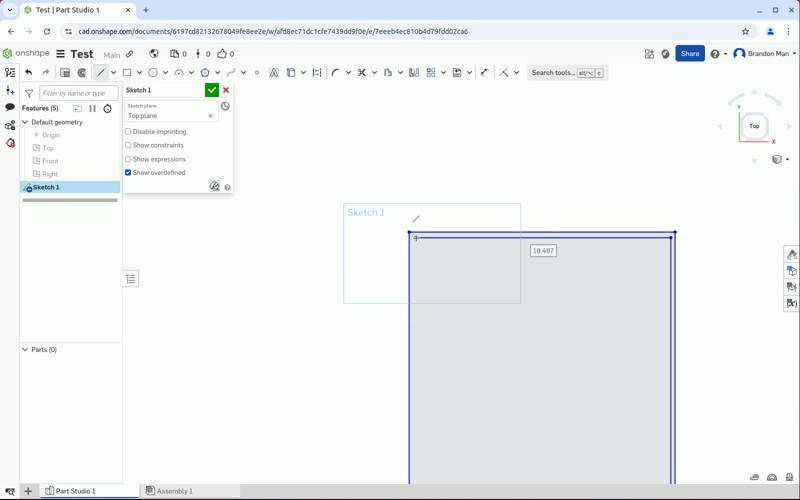
scroll(-6)
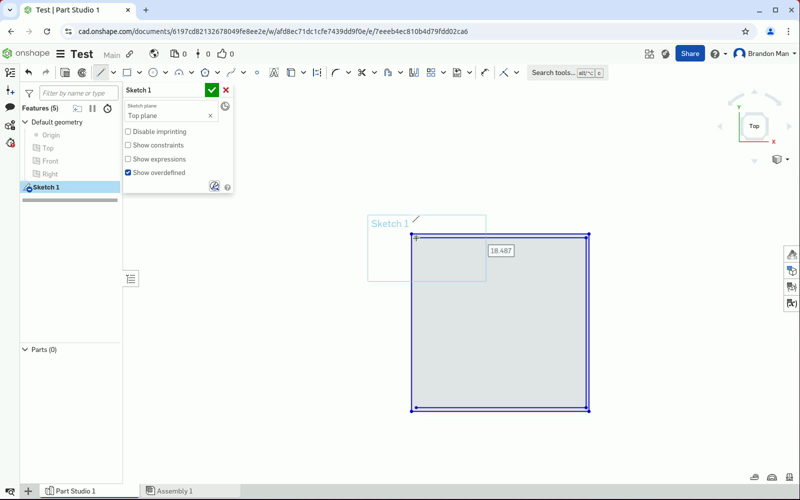
scroll(-6)
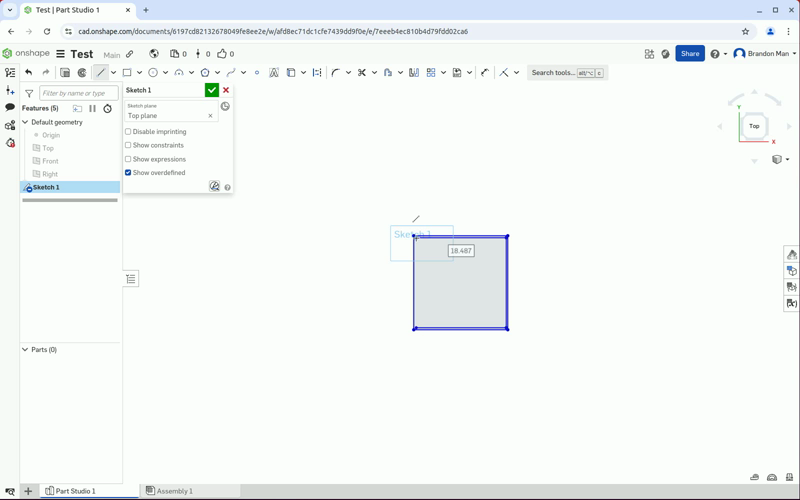
key_up(shift)
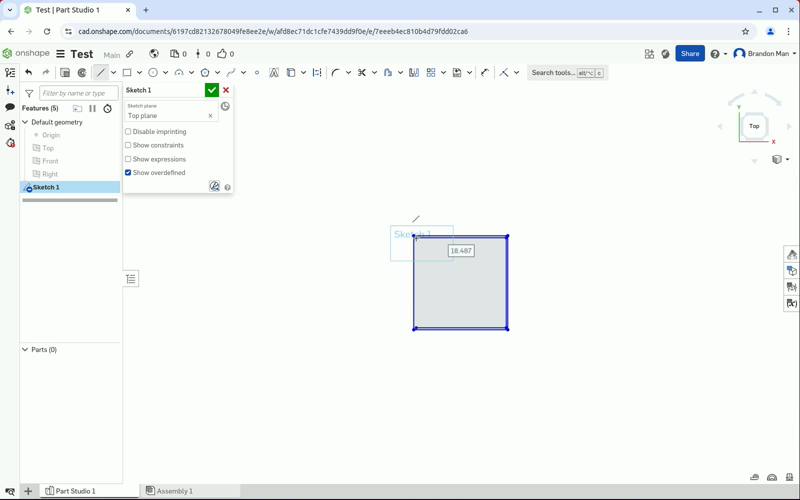
key_down(shift)
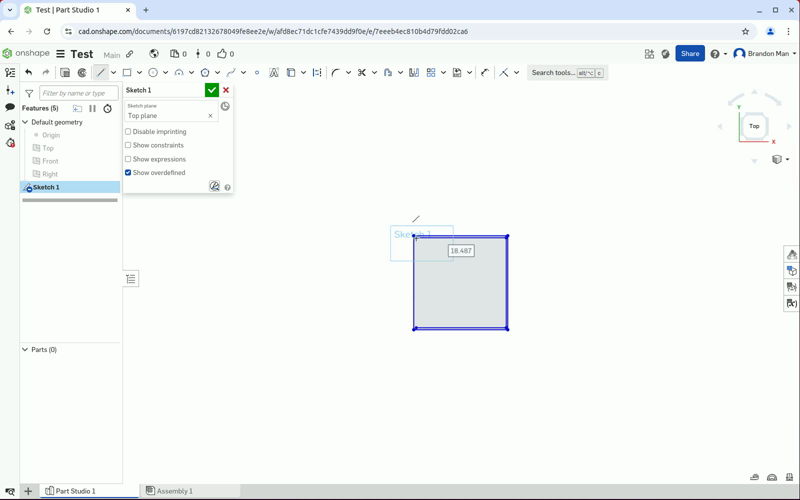
mouse_move(416, 327)
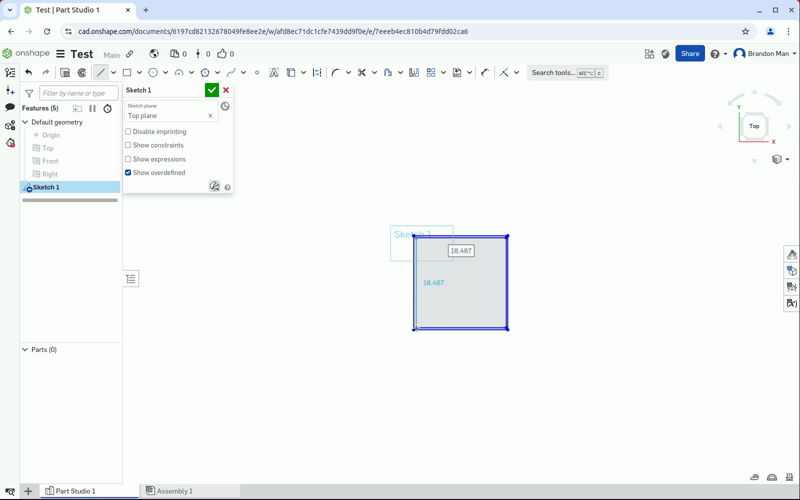
scroll(6)
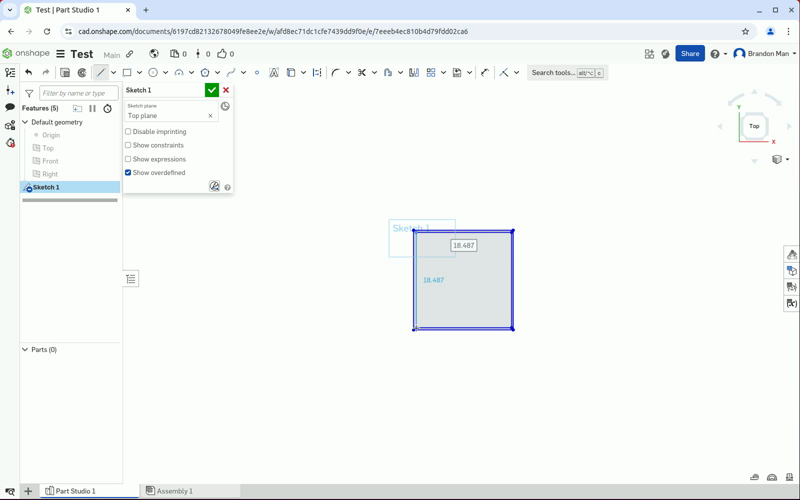
scroll(6)
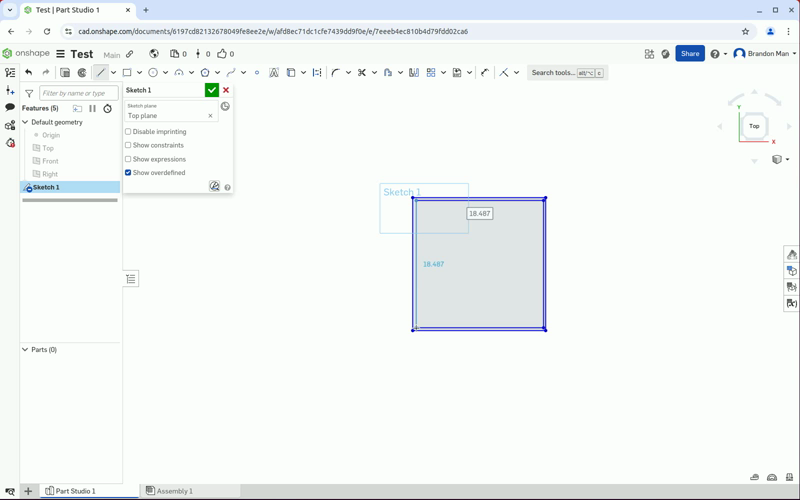
scroll(6)
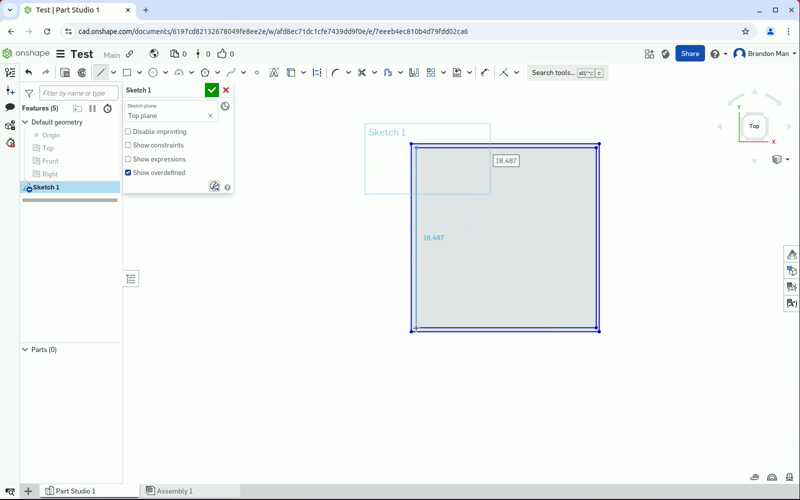
scroll(6)
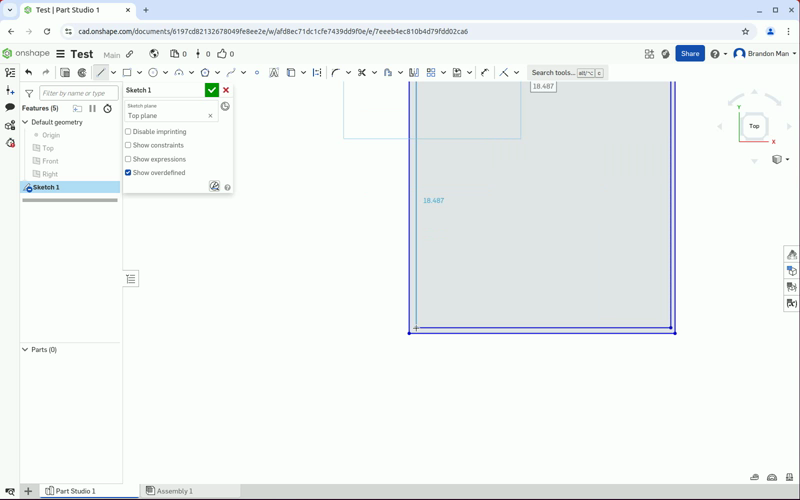
scroll(6)
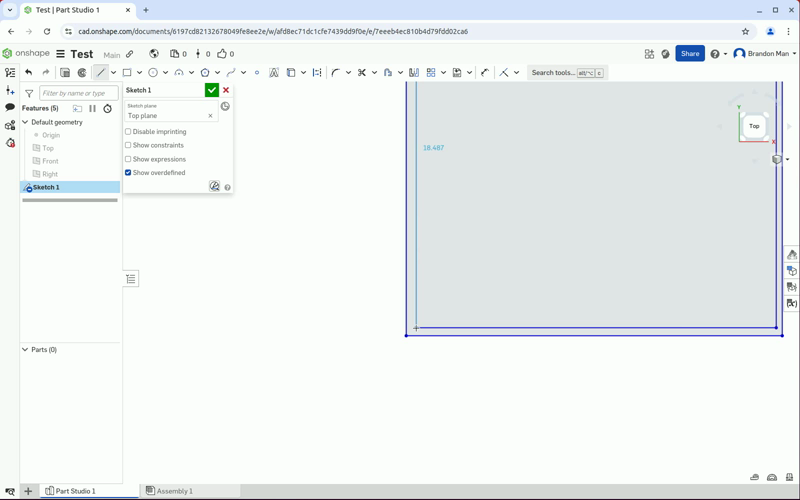
scroll(6)
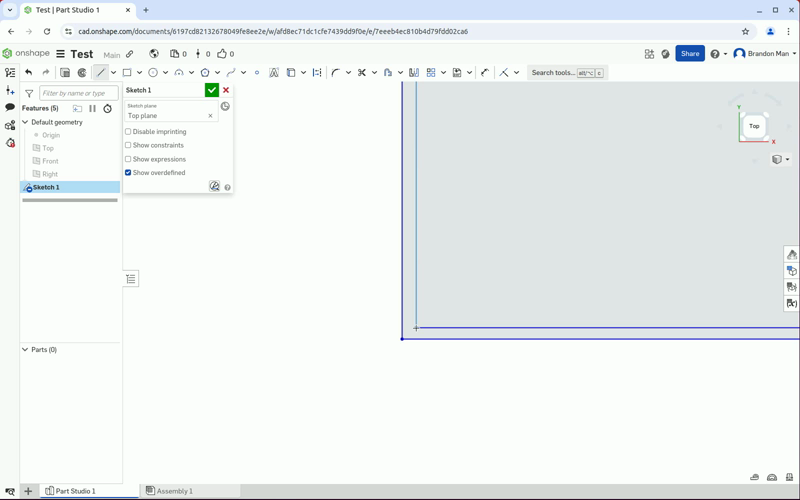
scroll(6)
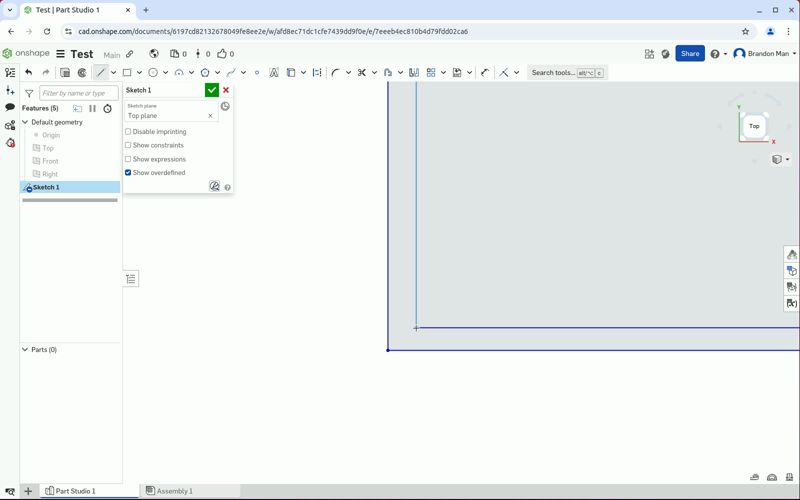
key_up(shift)
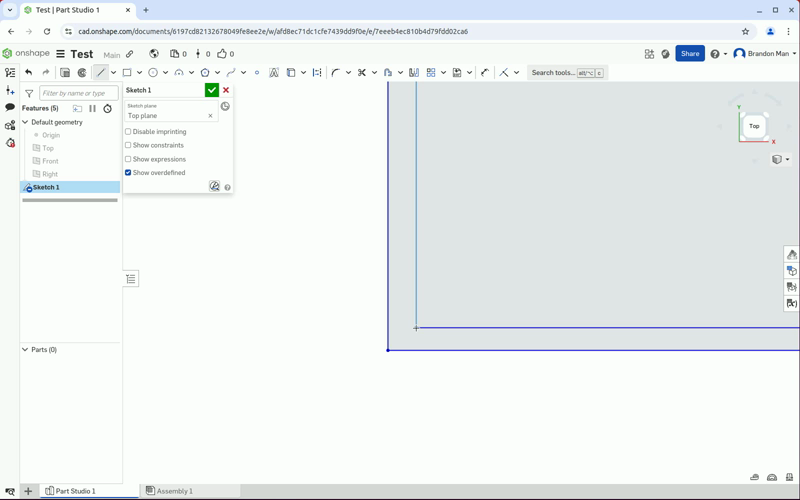
click(416, 327)
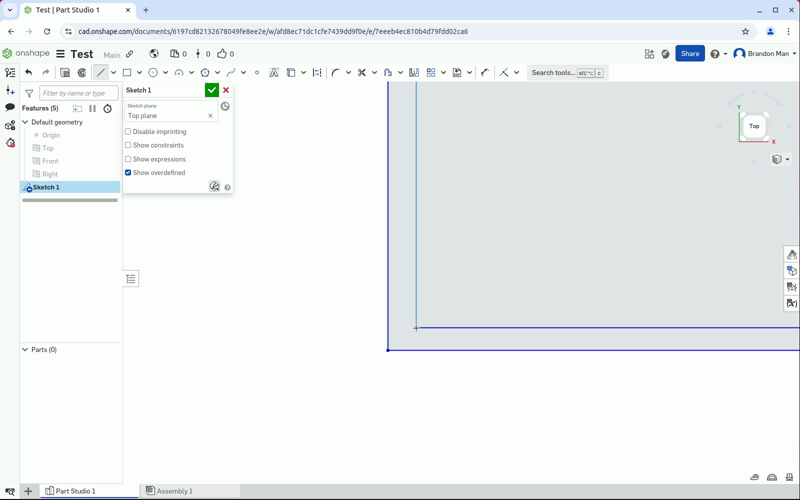
scroll(-6)
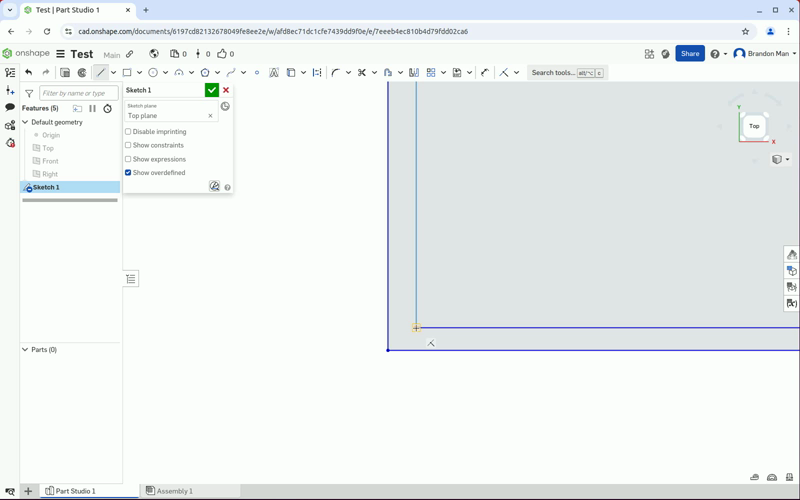
scroll(-6)
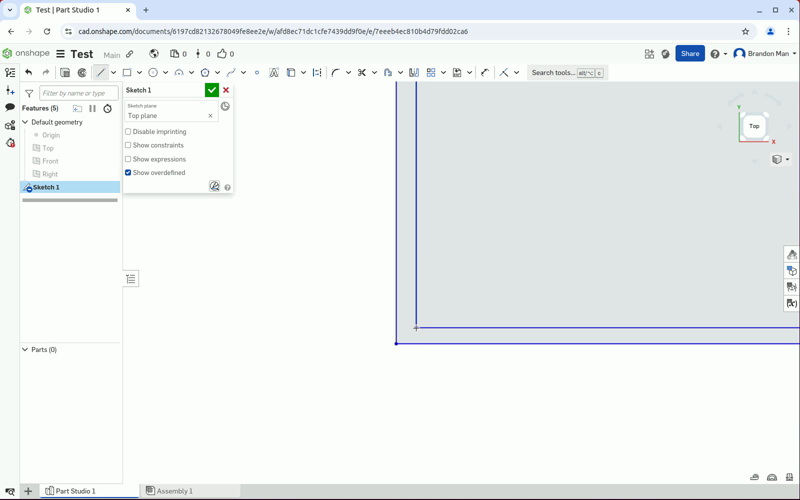
scroll(-6)
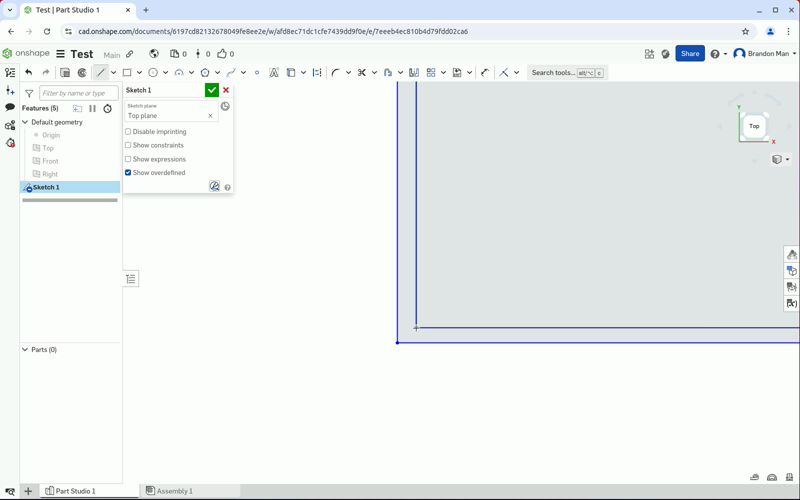
scroll(-6)
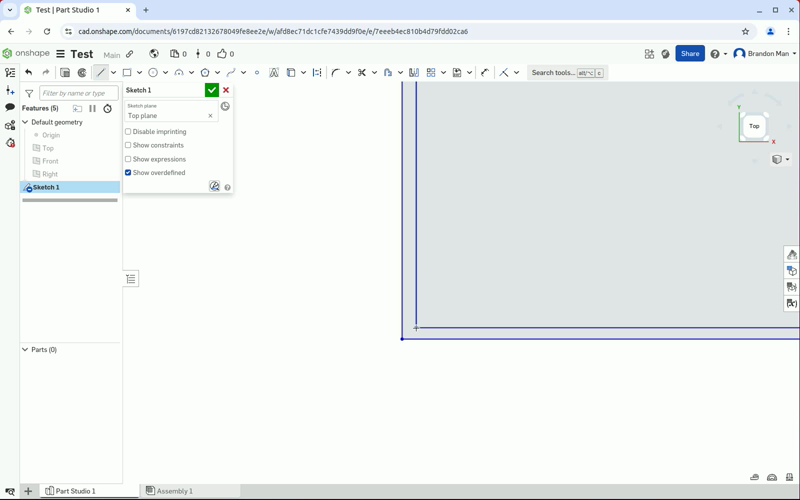
scroll(-6)
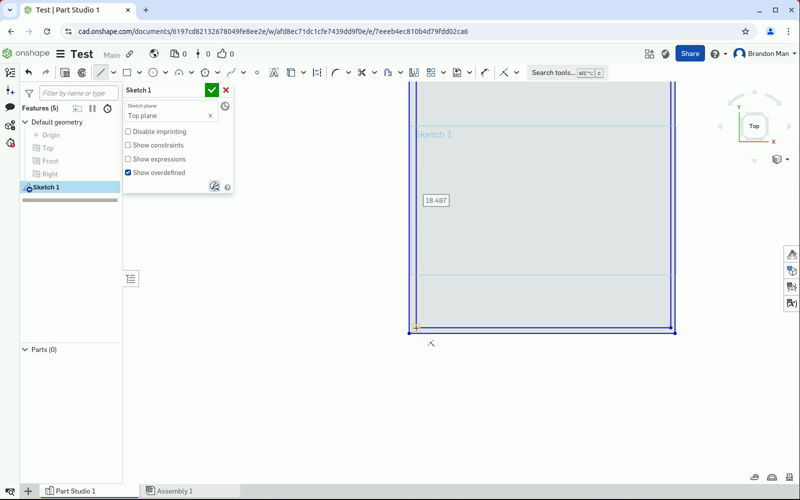
scroll(-6)
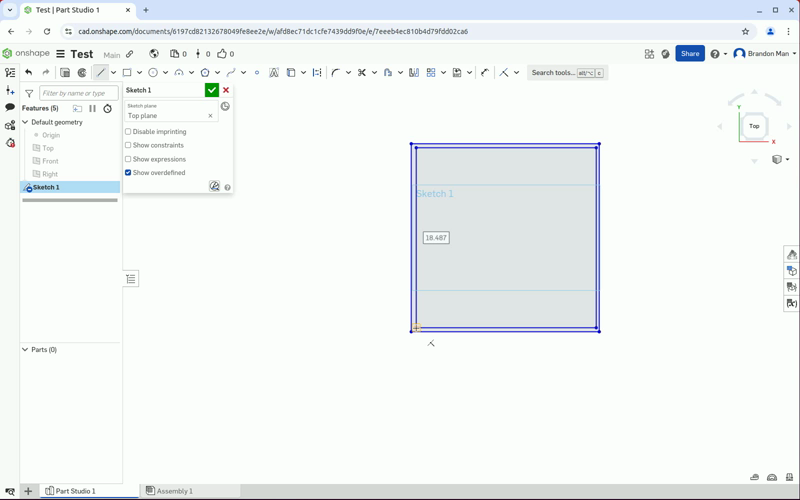
scroll(-6)
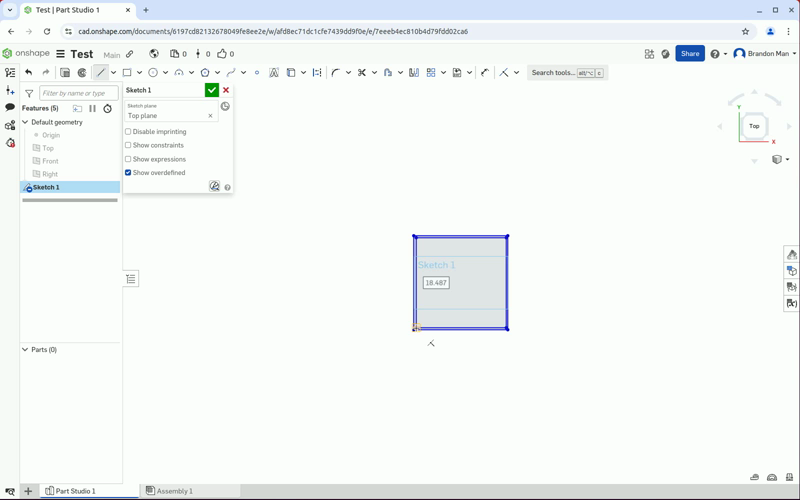
key(esc)
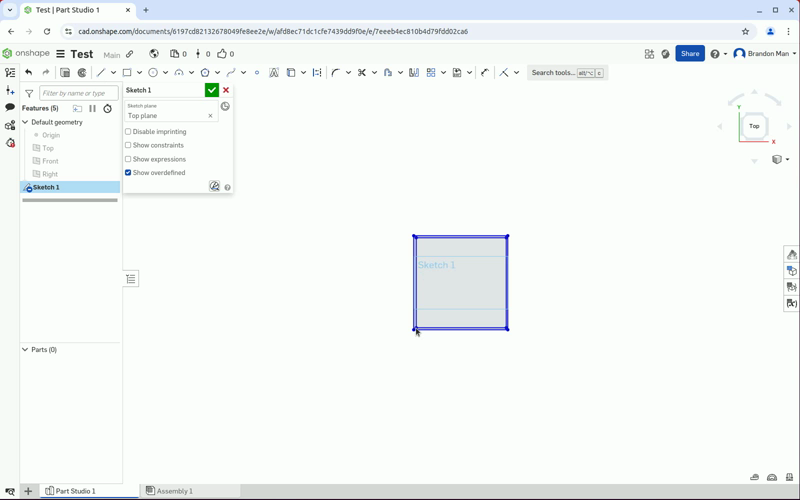
mouse_move(454, 328)
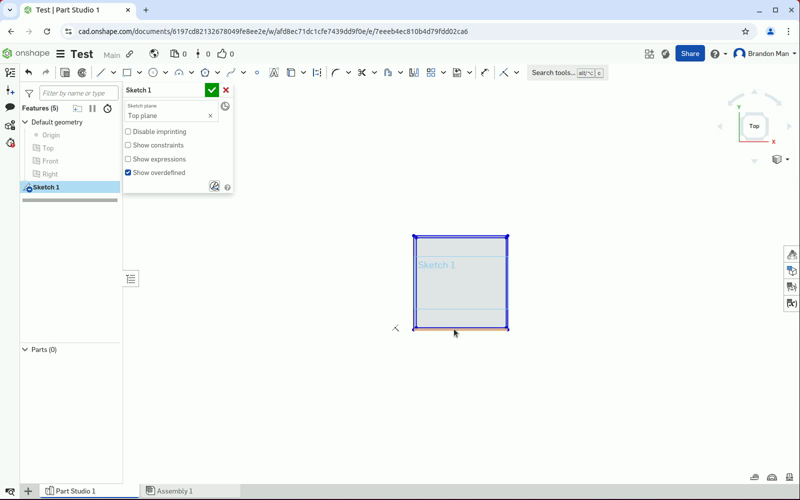
scroll(6)
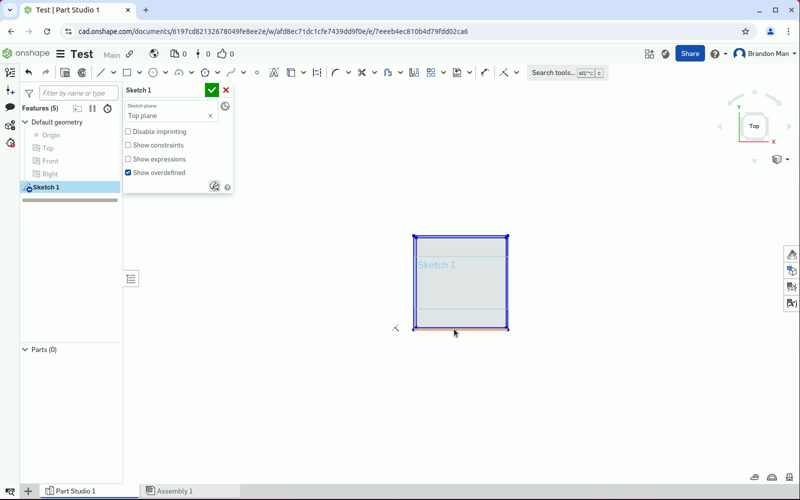
scroll(6)
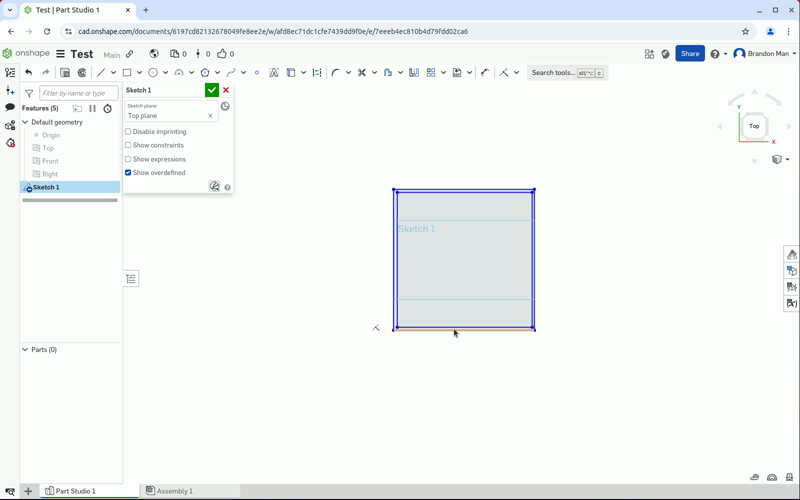
scroll(6)
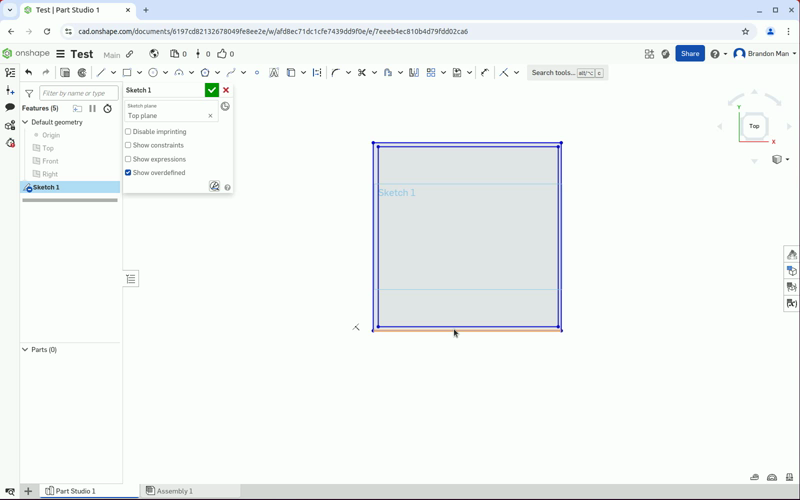
scroll(6)
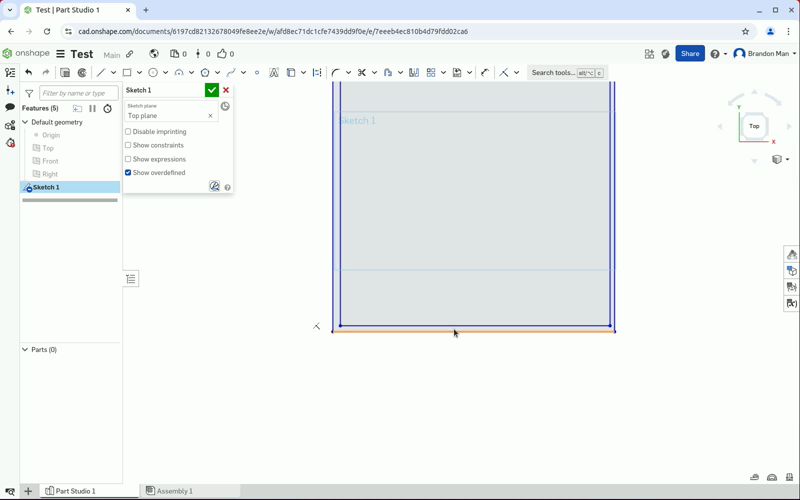
scroll(6)
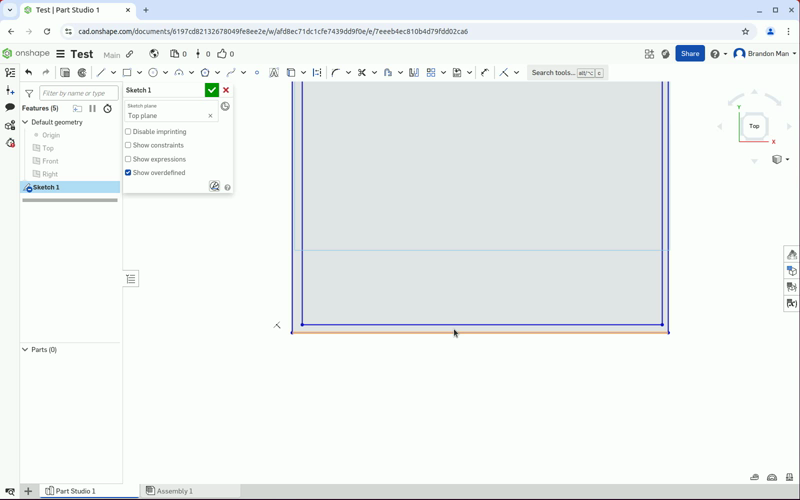
scroll(6)
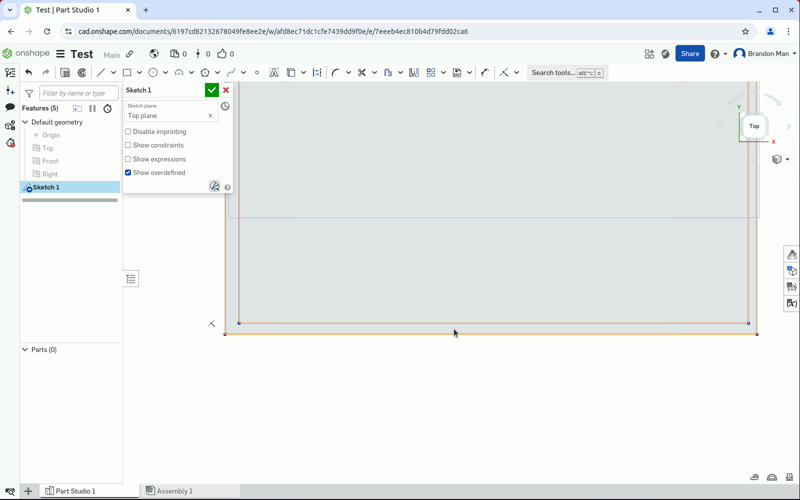
scroll(6)
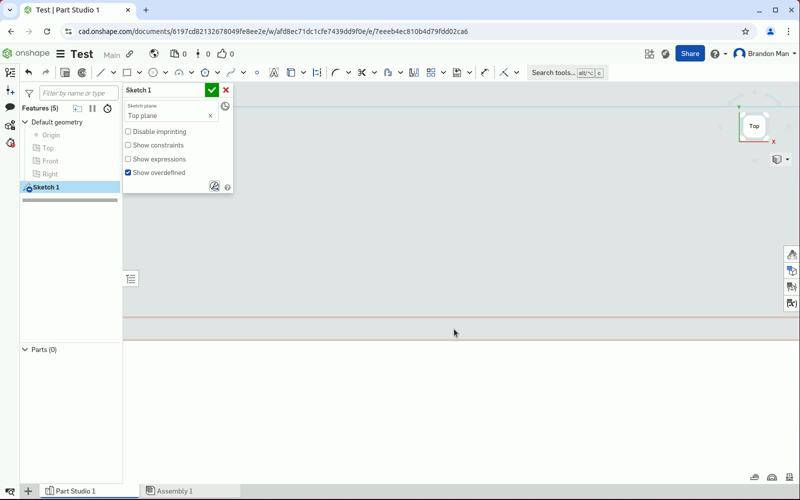
click(454, 328)
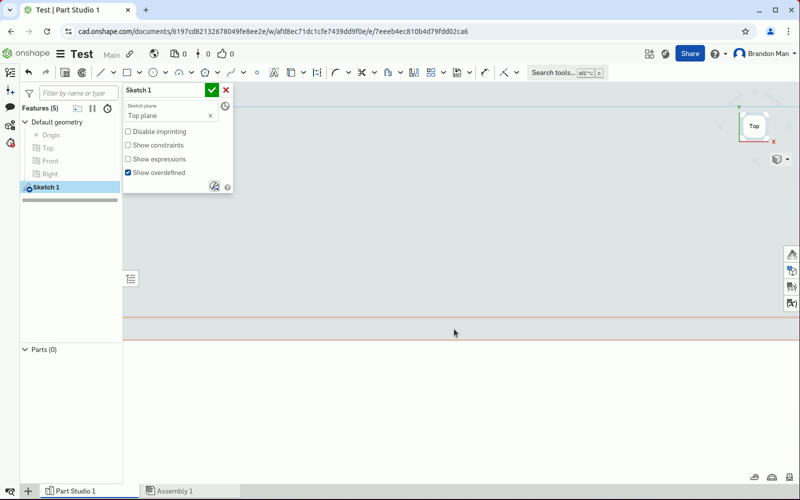
scroll(-6)
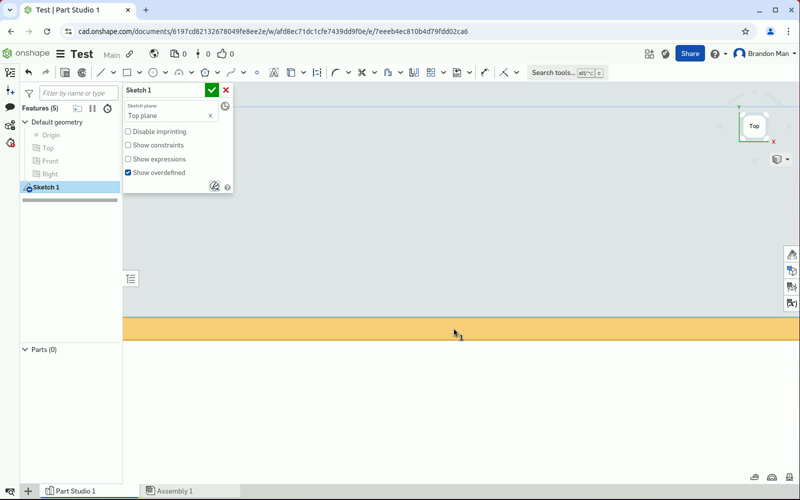
scroll(-6)
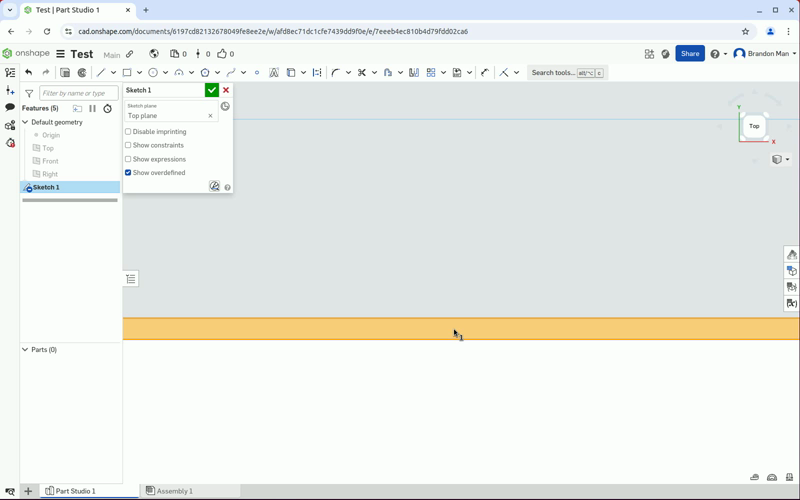
scroll(-6)
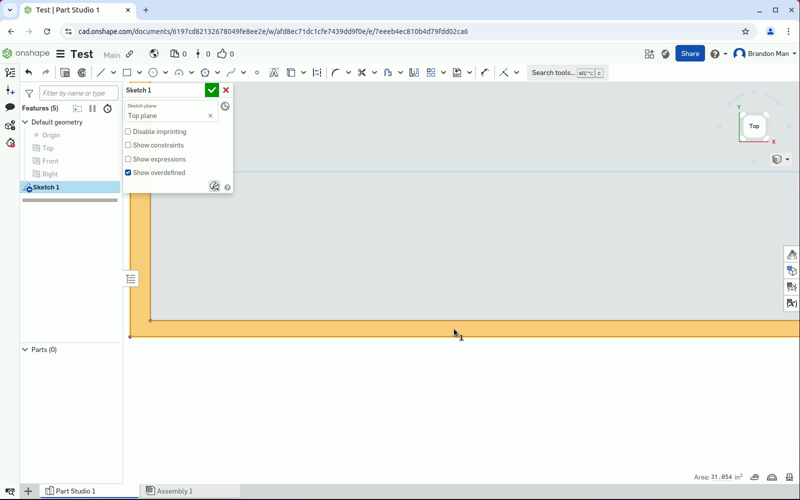
scroll(-6)
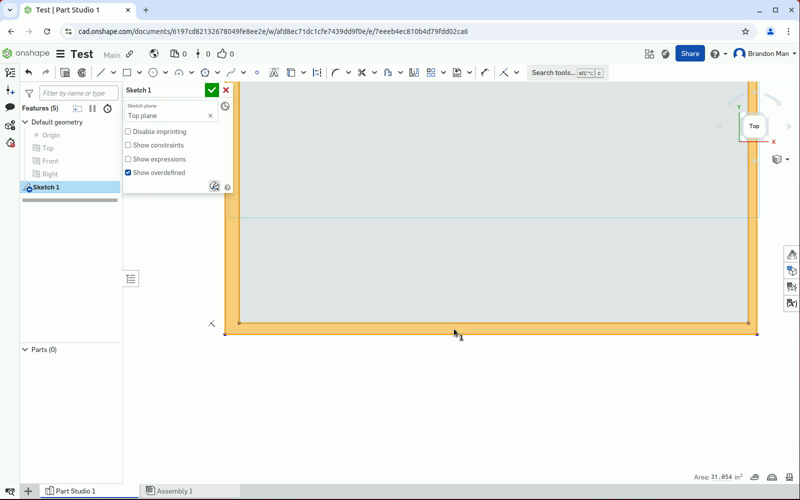
scroll(-6)
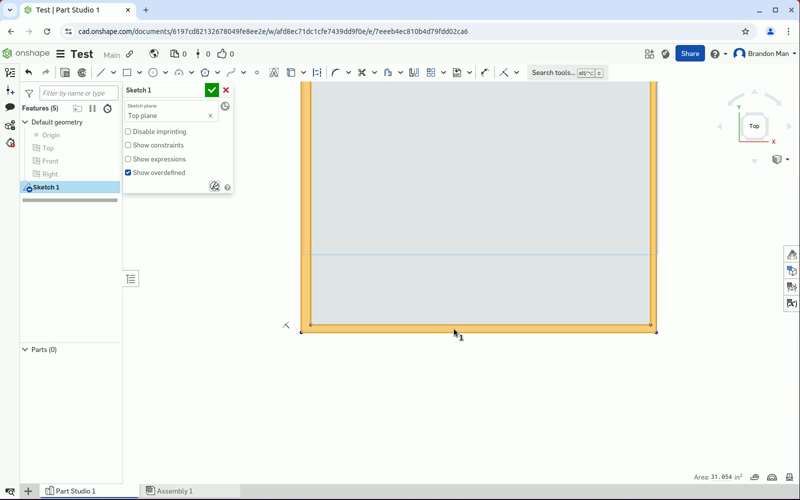
scroll(-6)
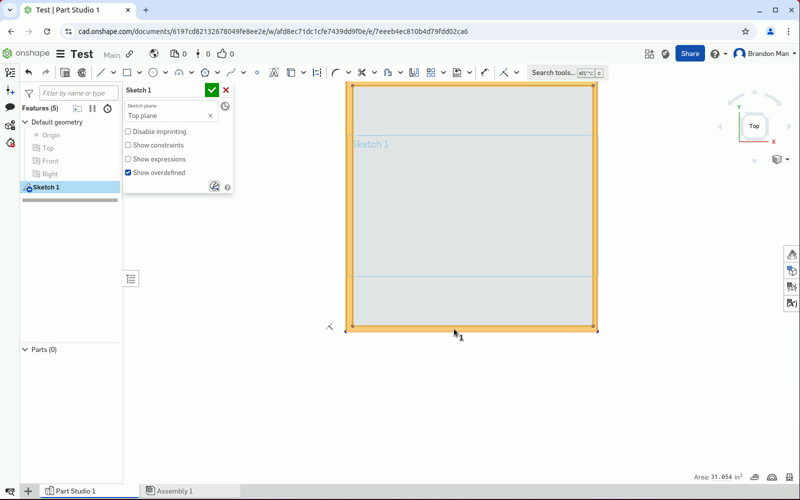
scroll(-6)
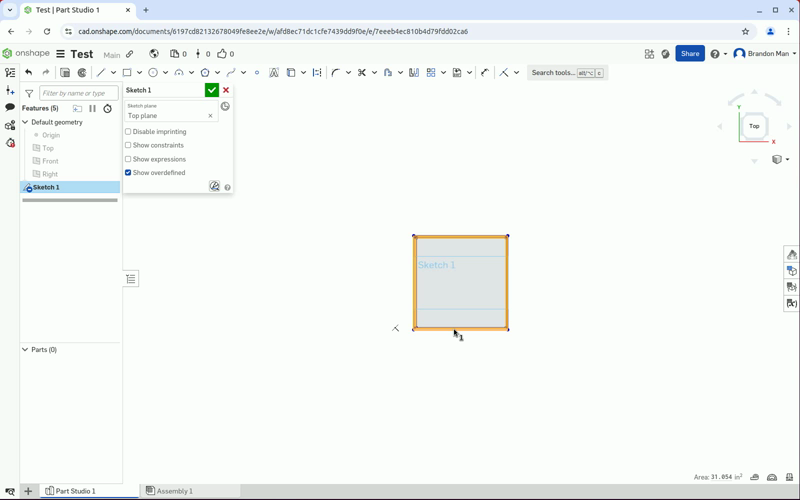
mouse_move(73, 352)
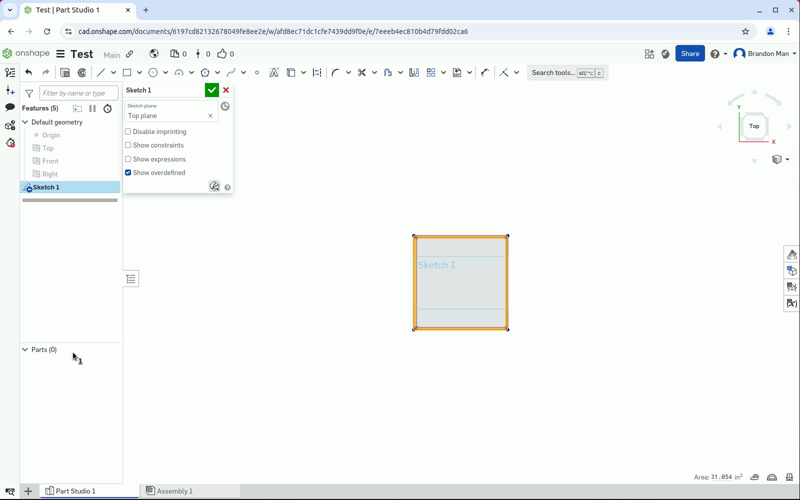
key(shift+y)
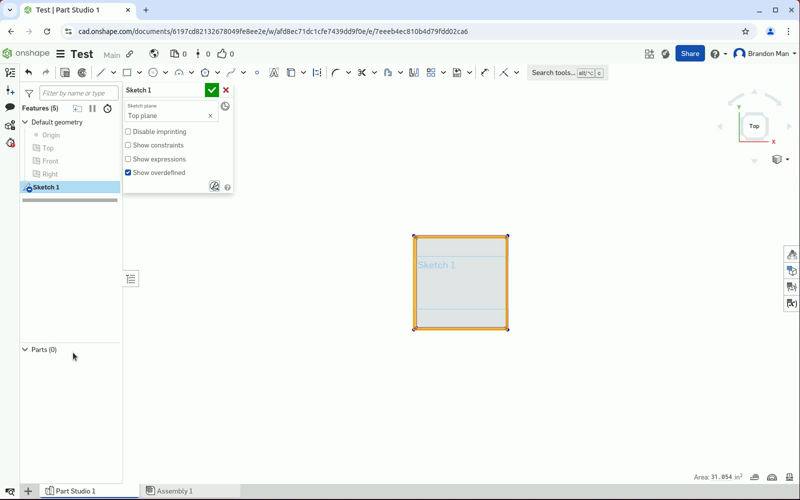
key(shift+e)
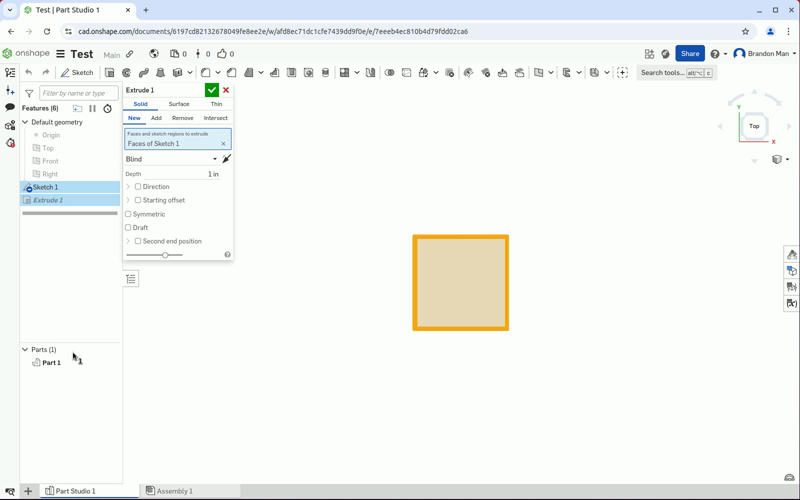
mouse_move(143, 106)
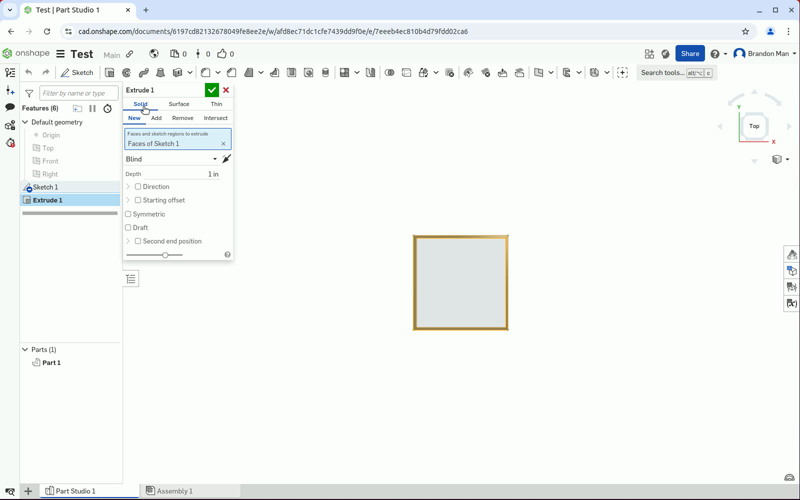
click(143, 106)
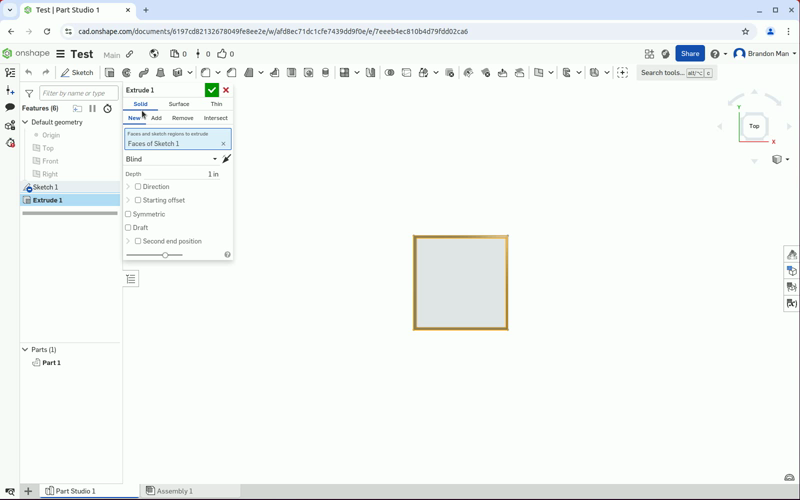
mouse_move(137, 120)
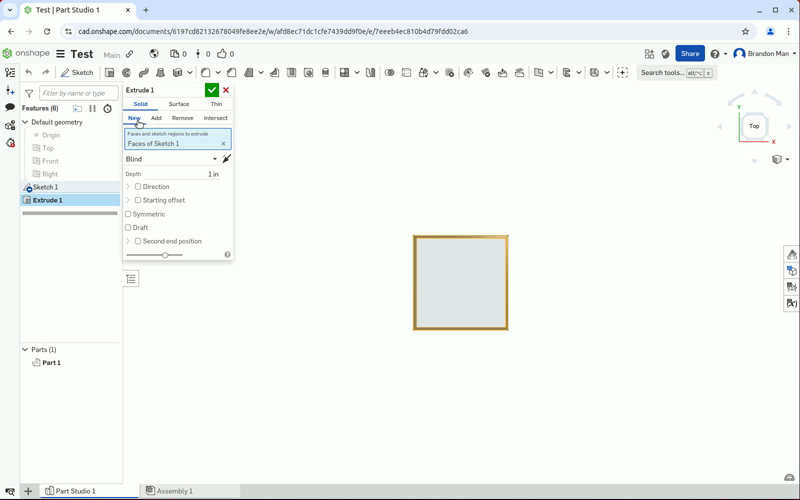
click(137, 120)
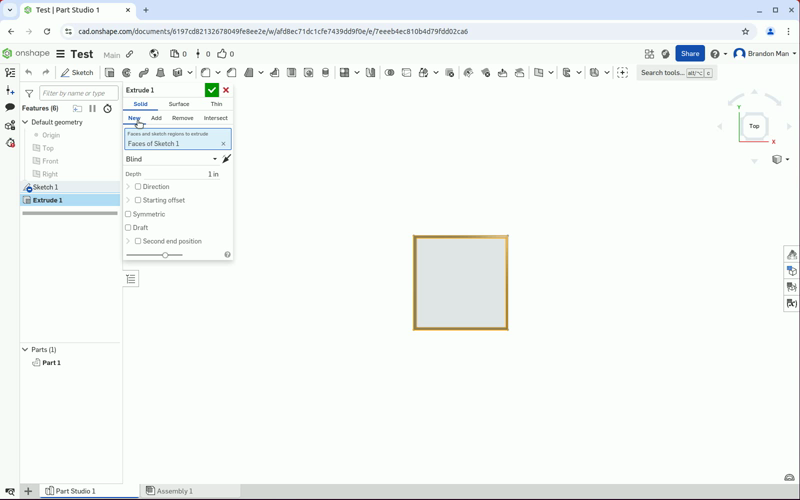
key(tab, 4)
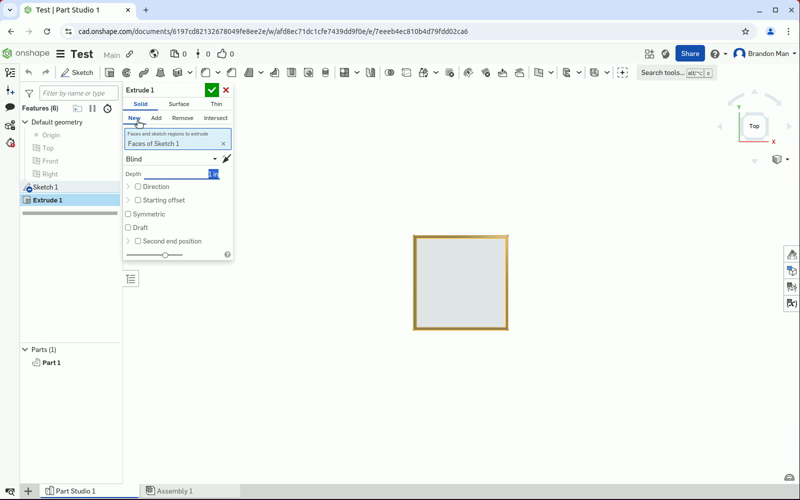
text(12.517)
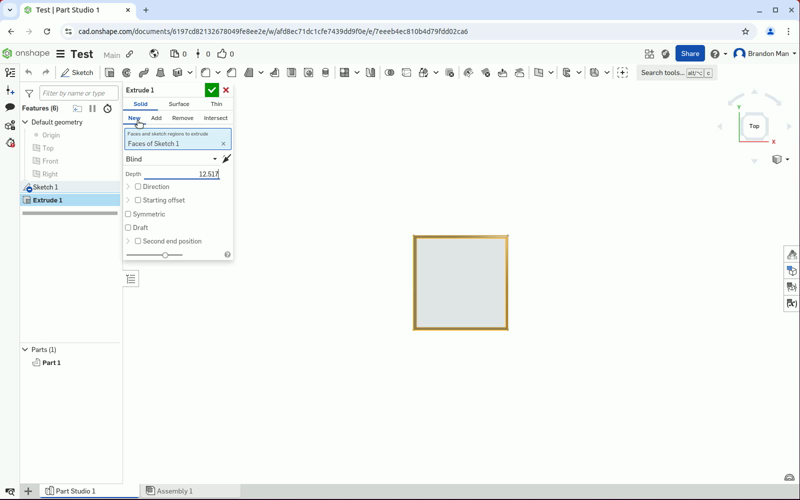
key(enter)
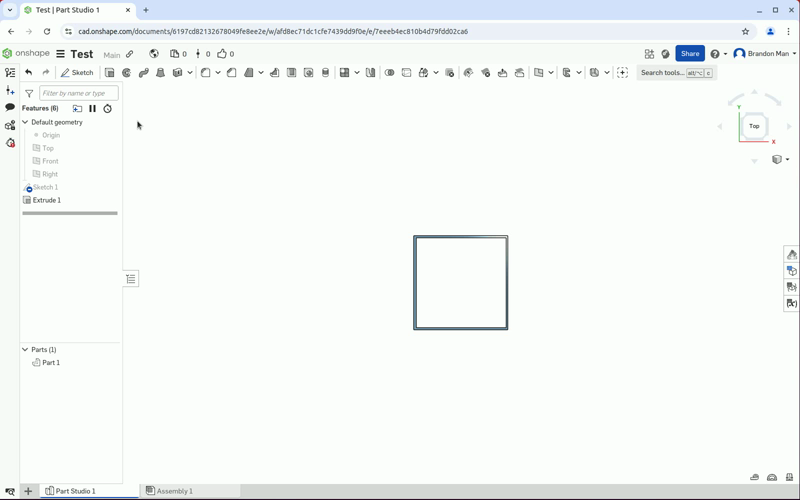
key(shift+h)
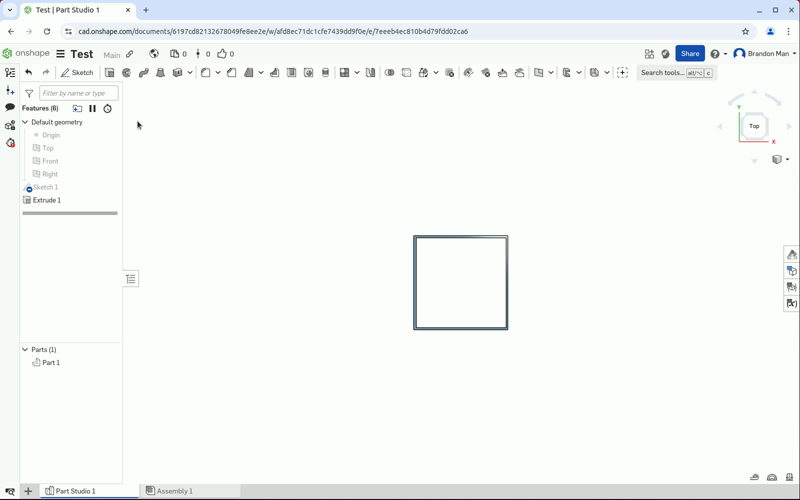
key(shift+h)
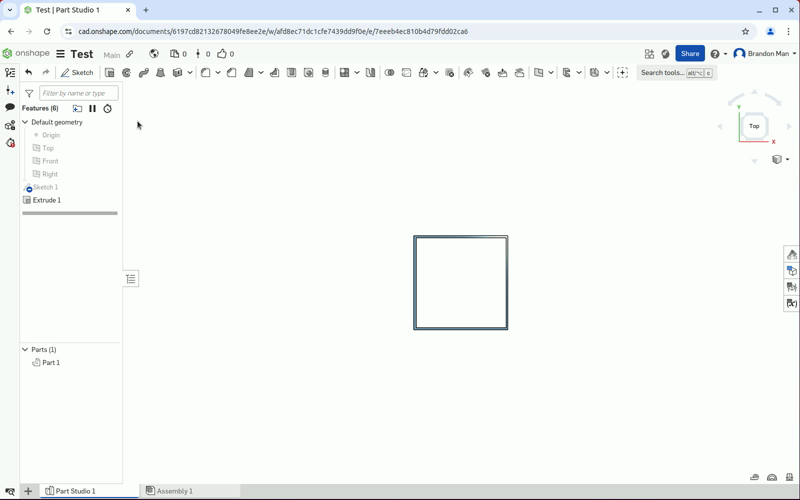
mouse_move(73, 189)
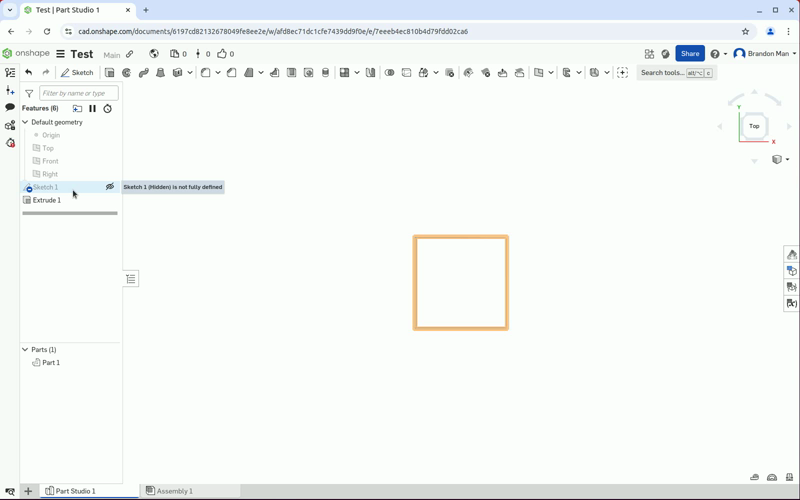
click(73, 189)
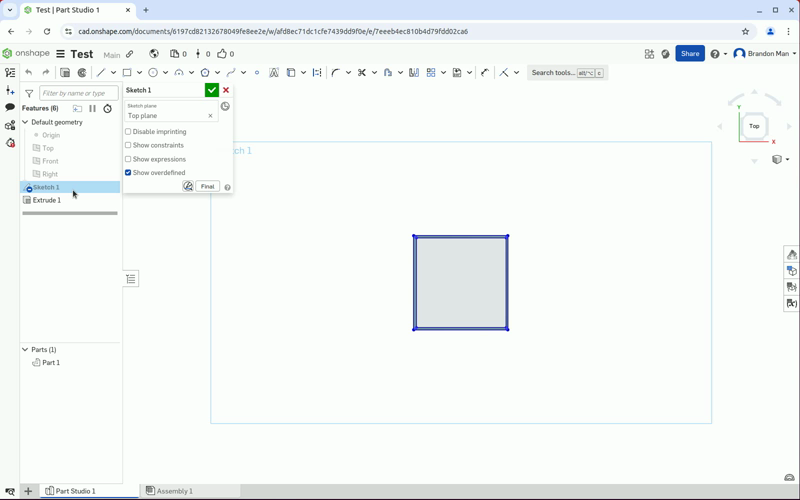
mouse_move(229, 92)
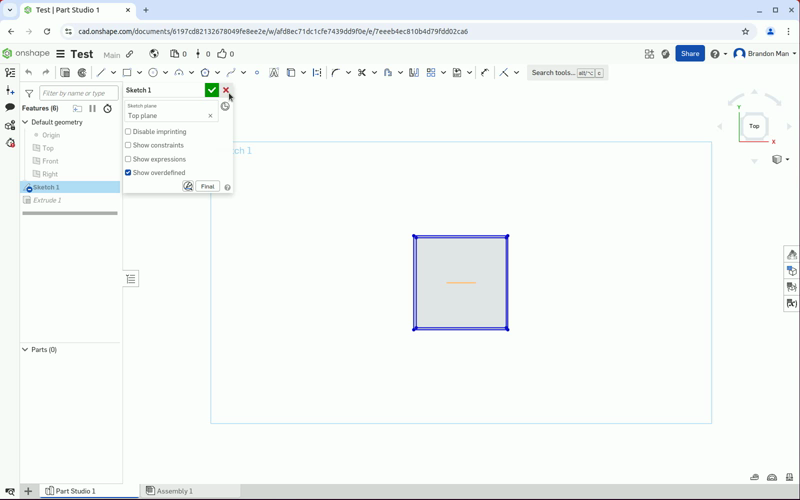
click(229, 92)
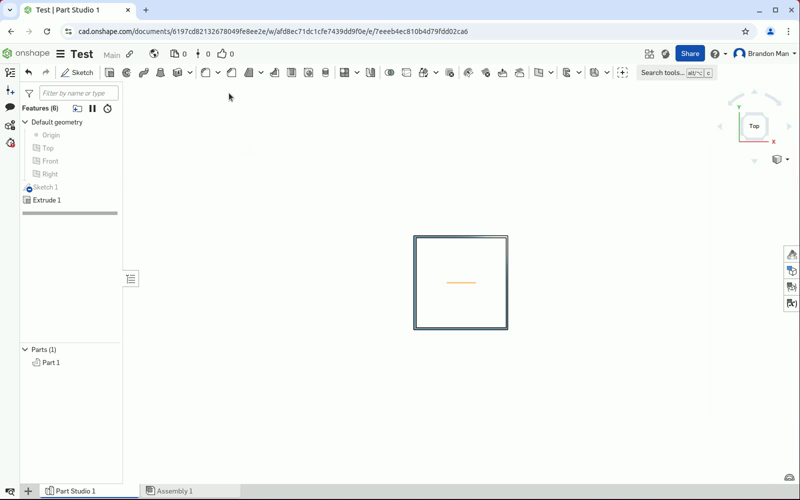
mouse_move(73, 352)
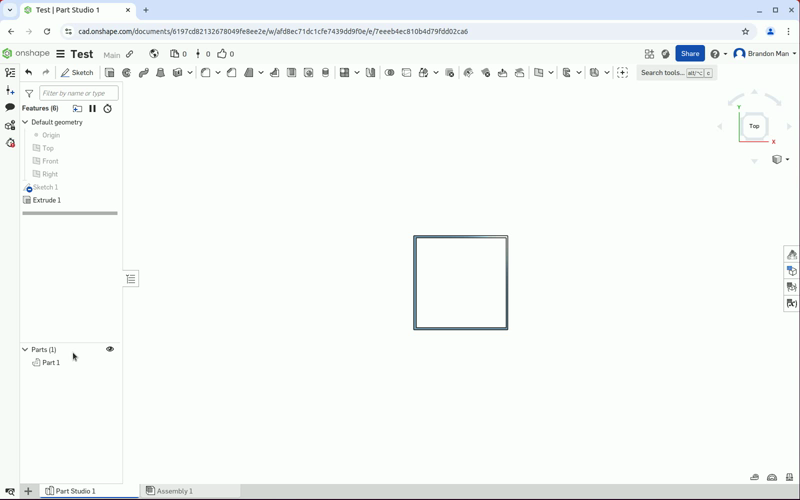
key(y)
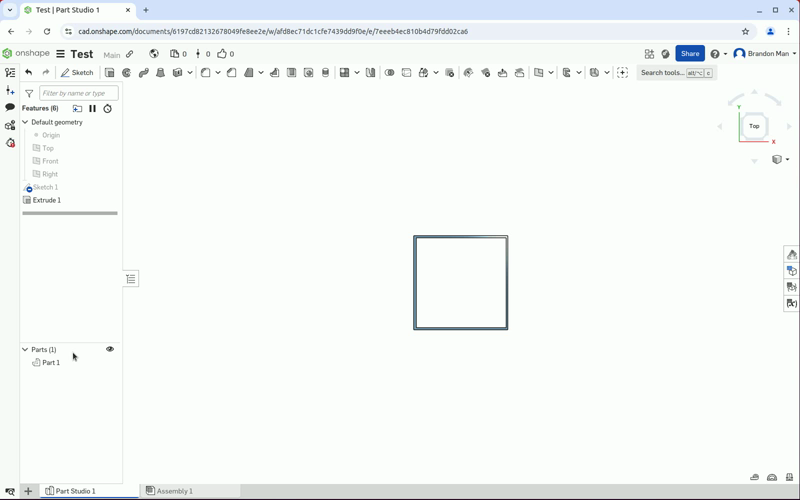
key(shift+p)
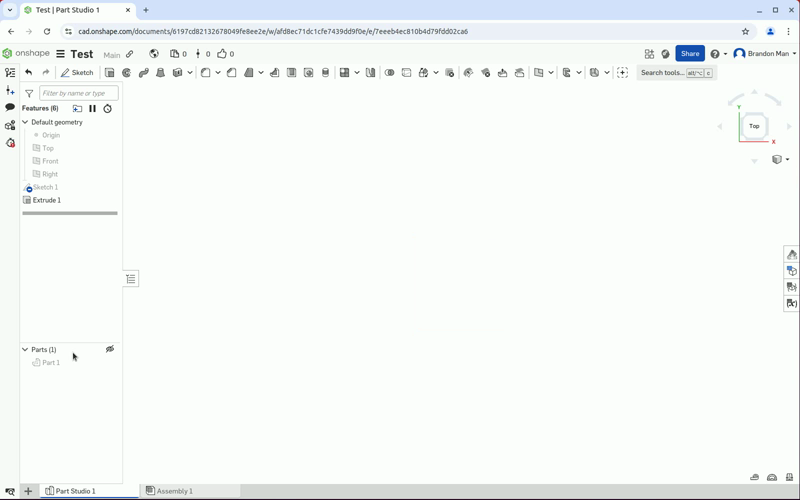
key(space)
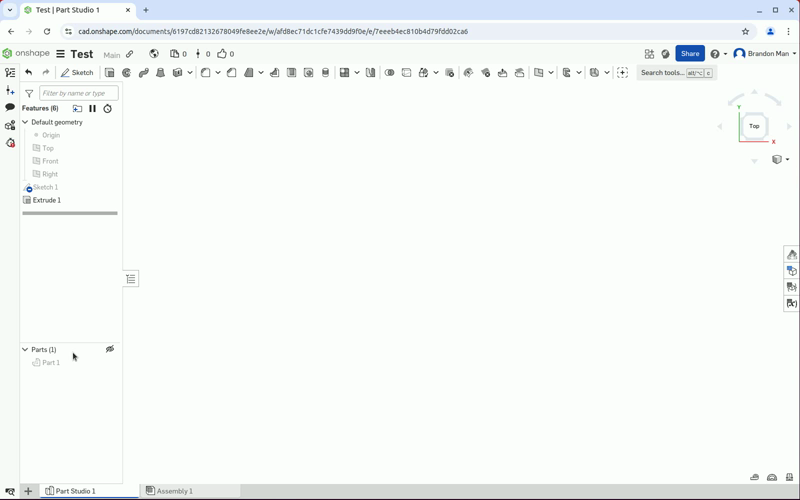
key_down(shift)
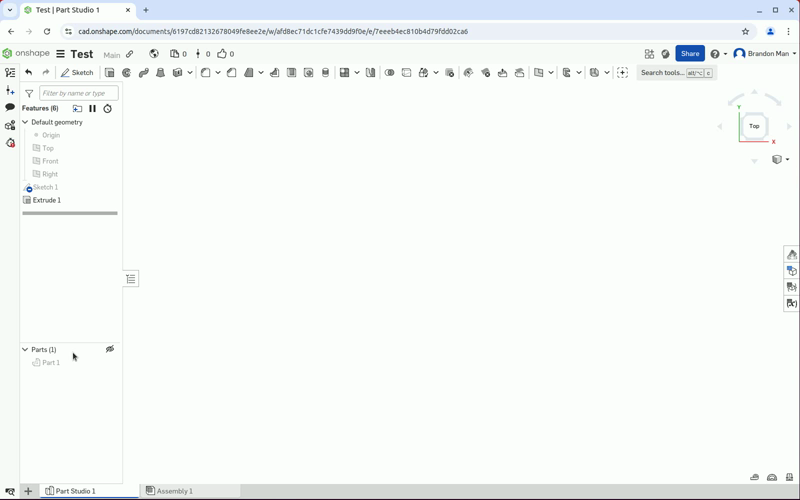
key(up)
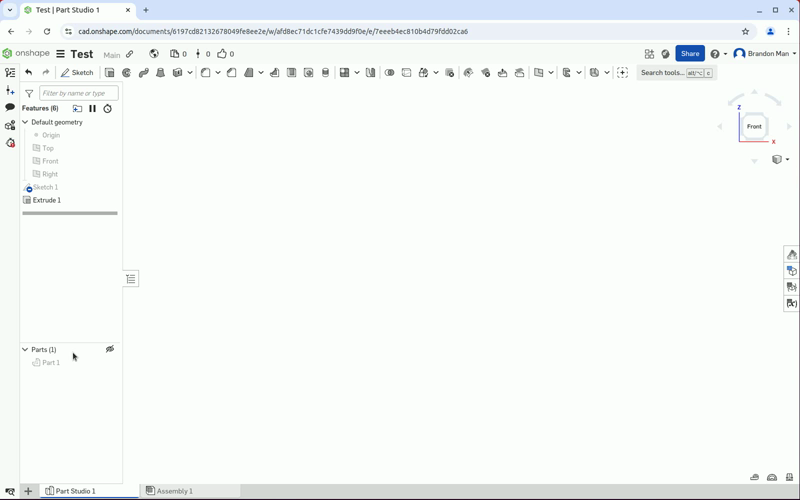
key_up(shift)
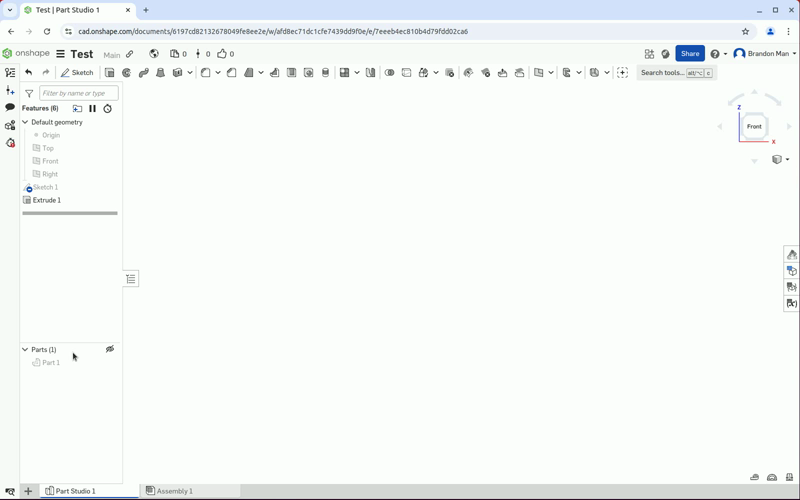
key(space)
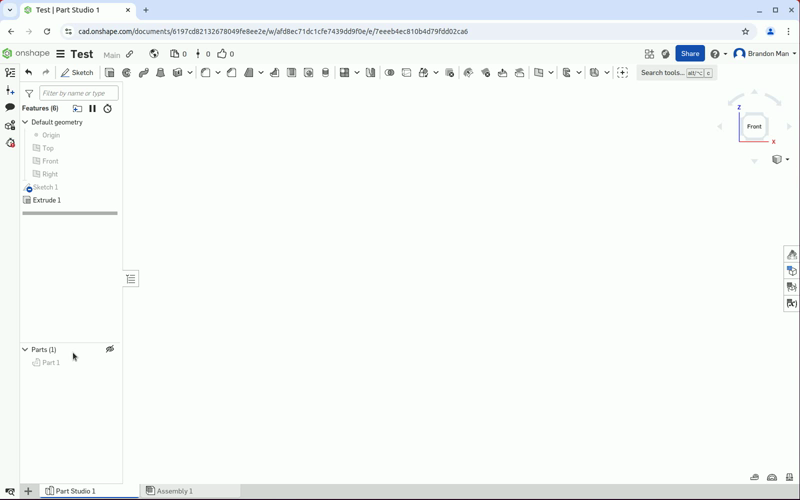
key_down(shift)
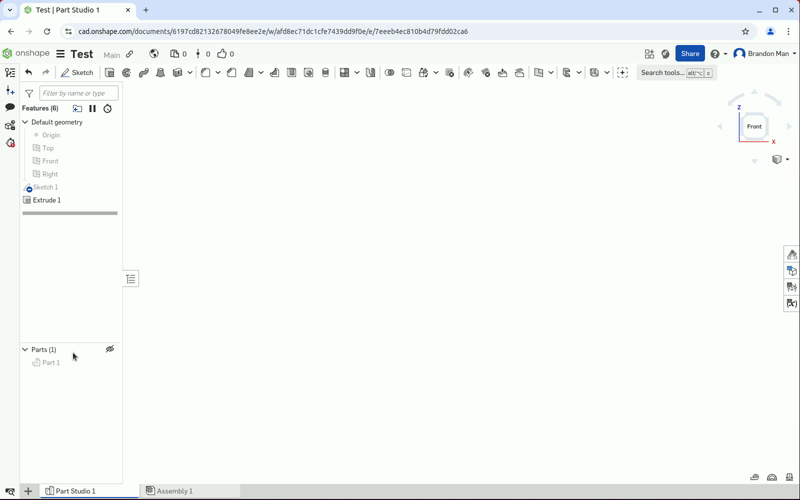
key(left)
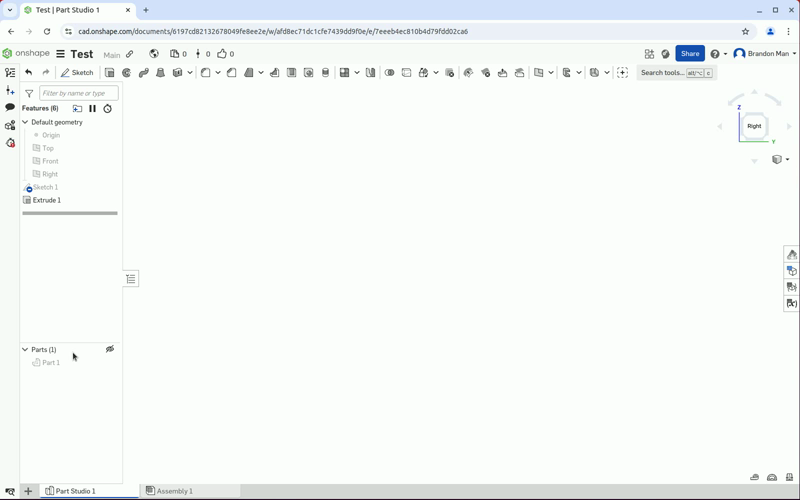
key_up(shift)
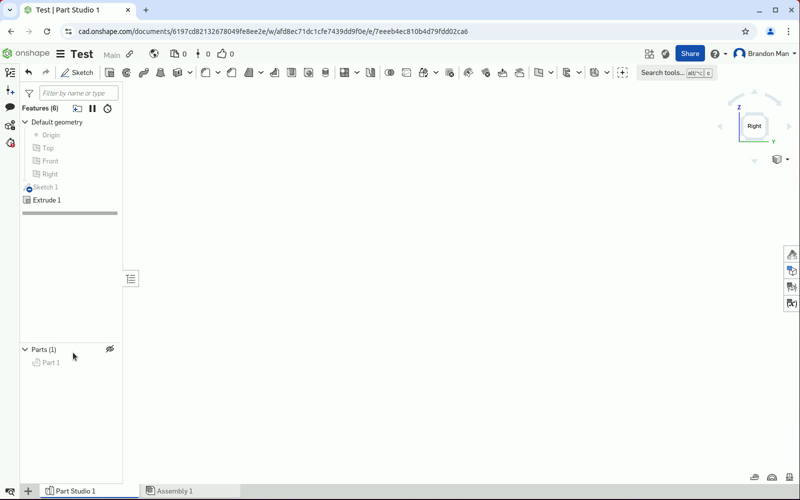
mouse_move(73, 352)
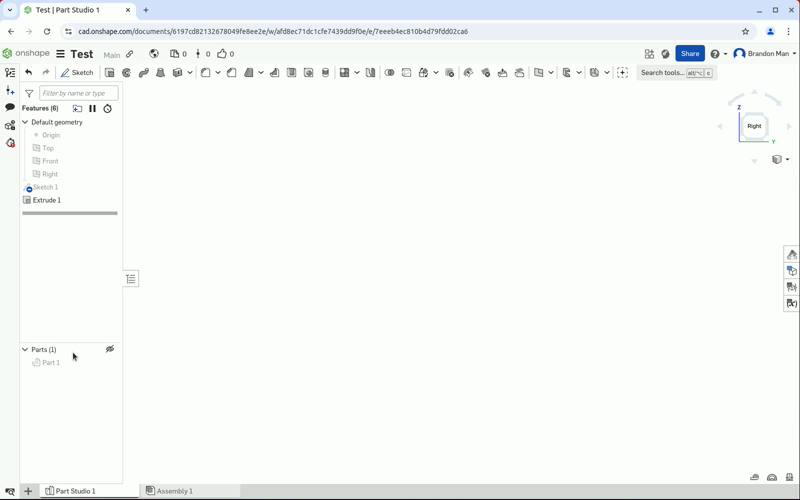
key(shift+y)
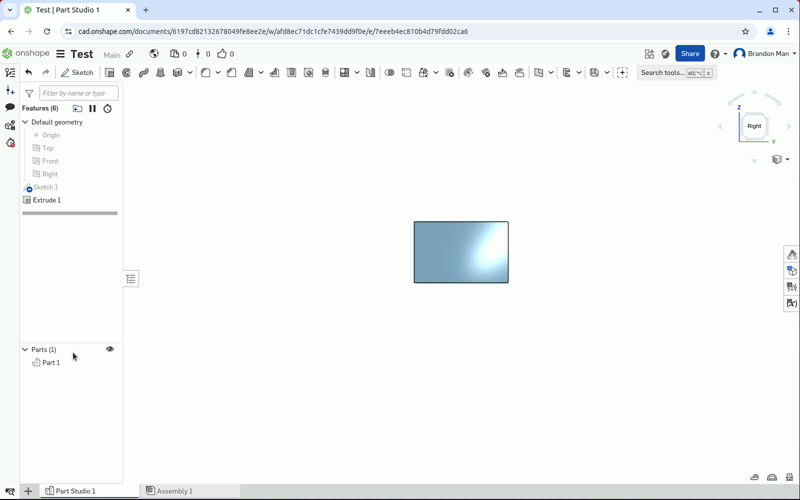
mouse_move(541, 75)
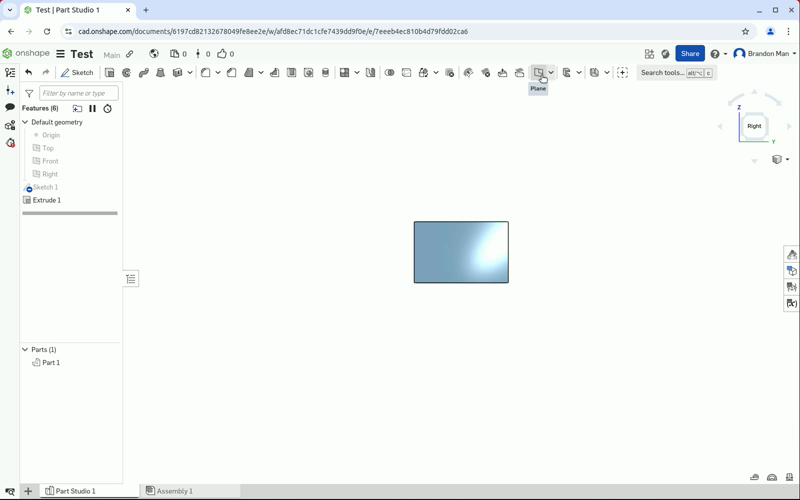
click(541, 75)
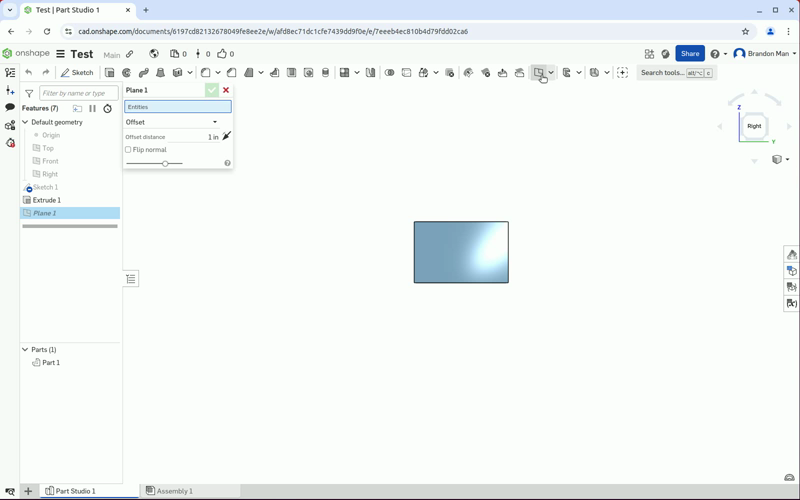
mouse_move(73, 176)
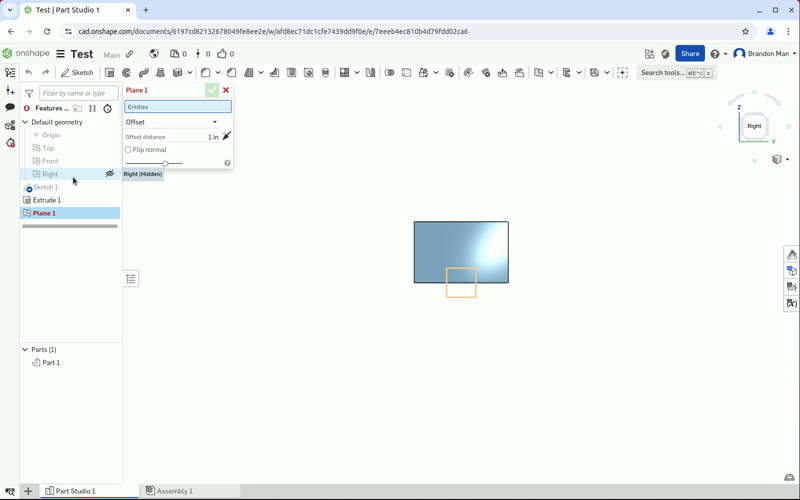
click(73, 176)
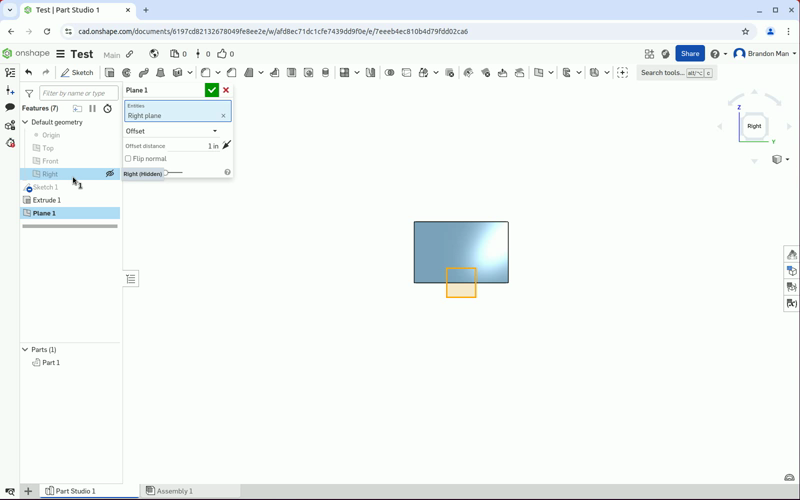
key(tab, 2)
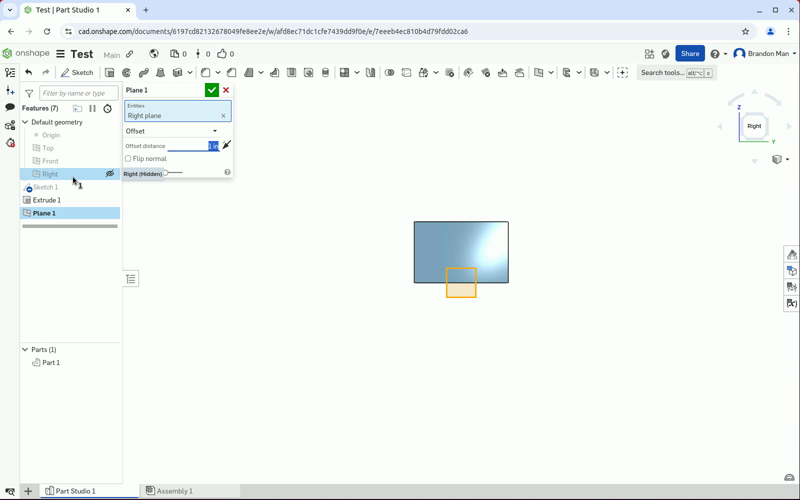
text(9.613)
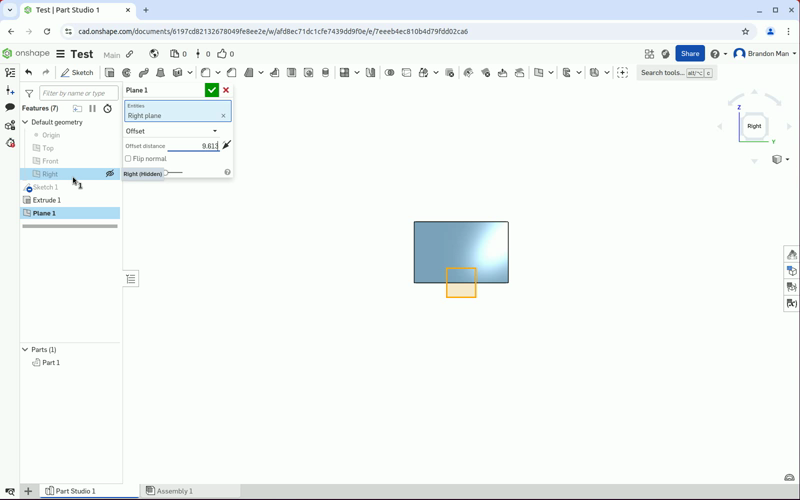
key(enter, 2)
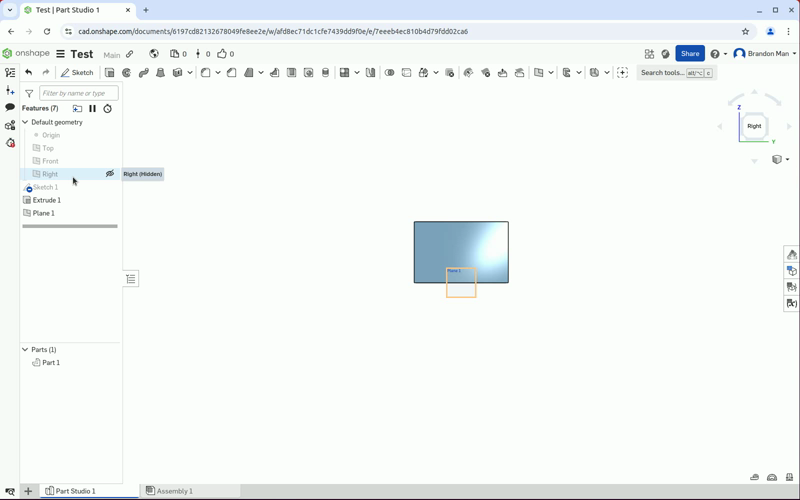
key(shift+s)
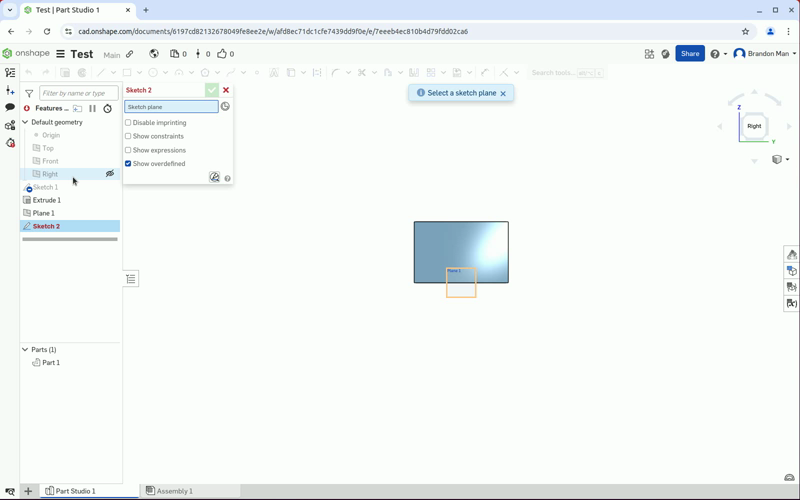
mouse_move(73, 215)
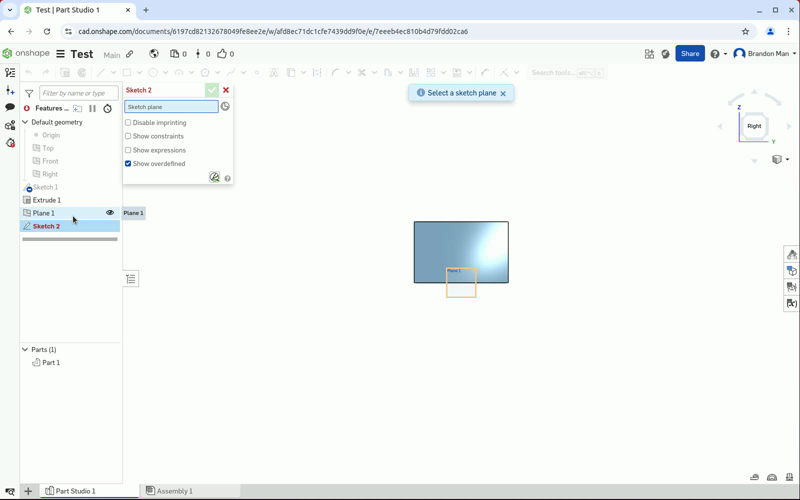
click(73, 215)
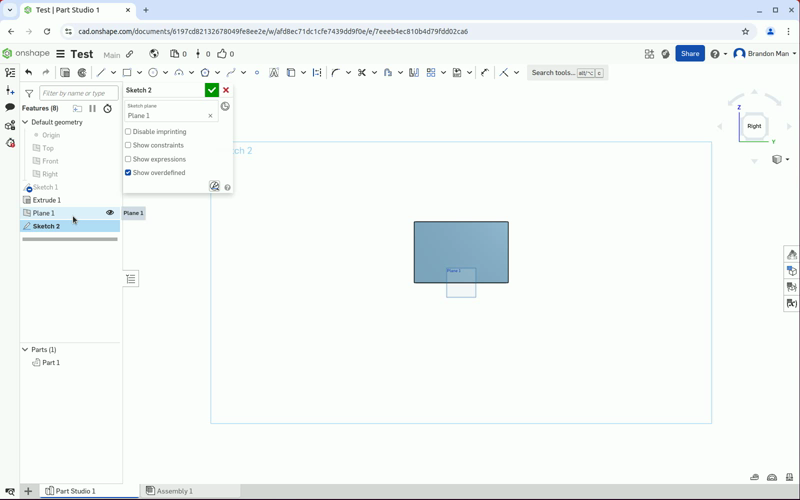
mouse_move(73, 352)
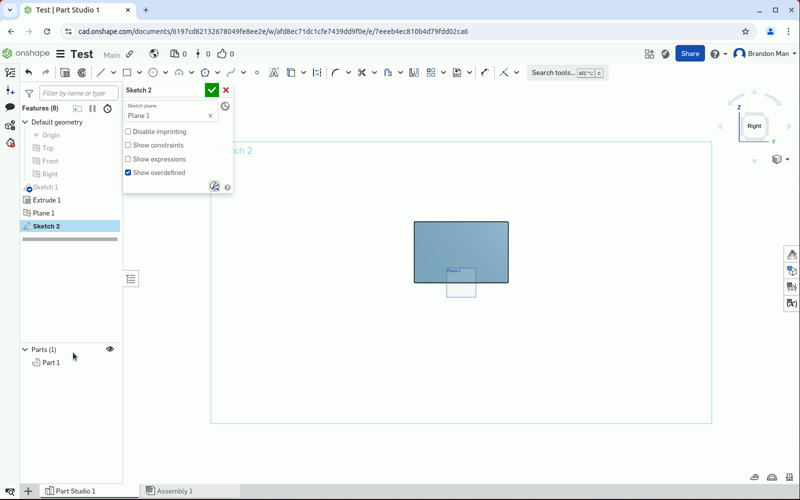
key(y)
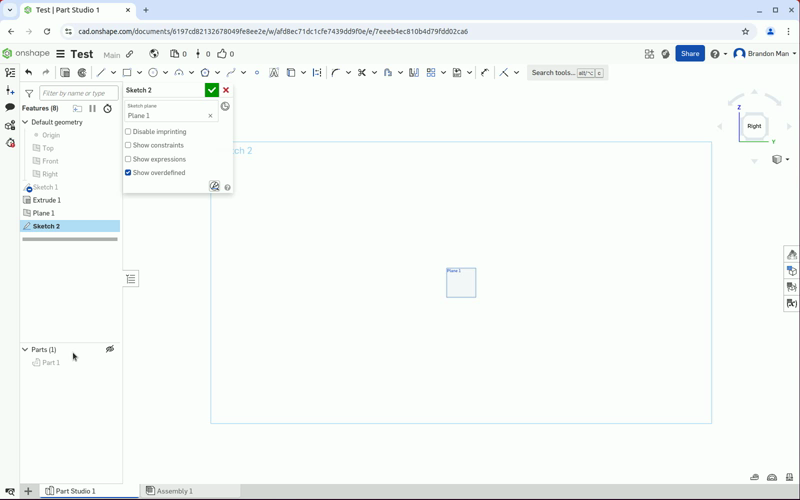
key(c)
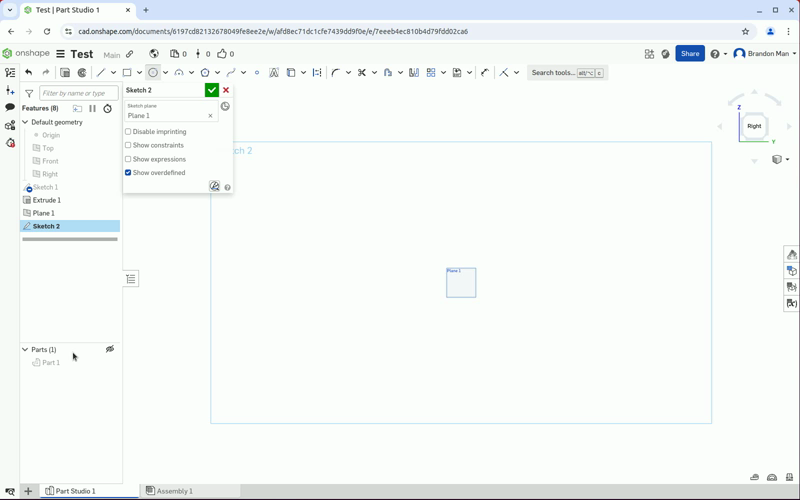
key_down(shift)
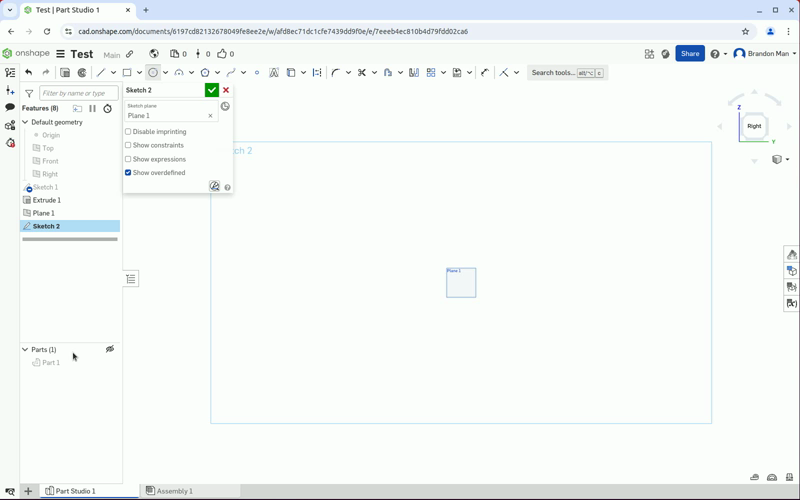
mouse_move(395, 237)
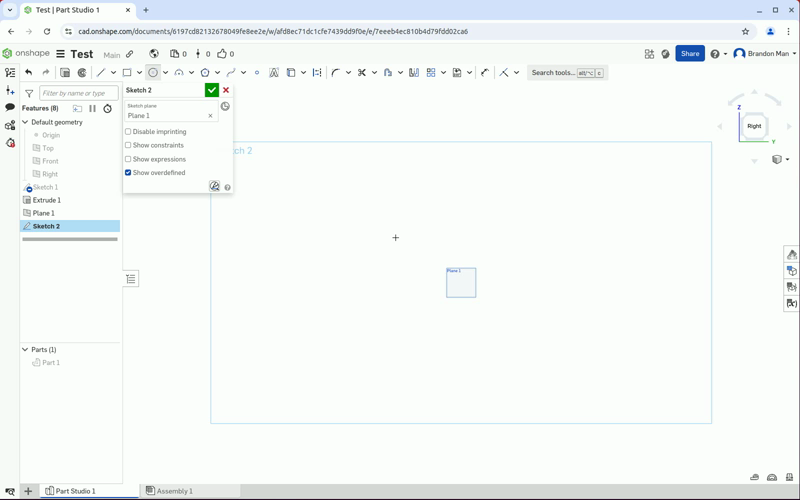
click(395, 237)
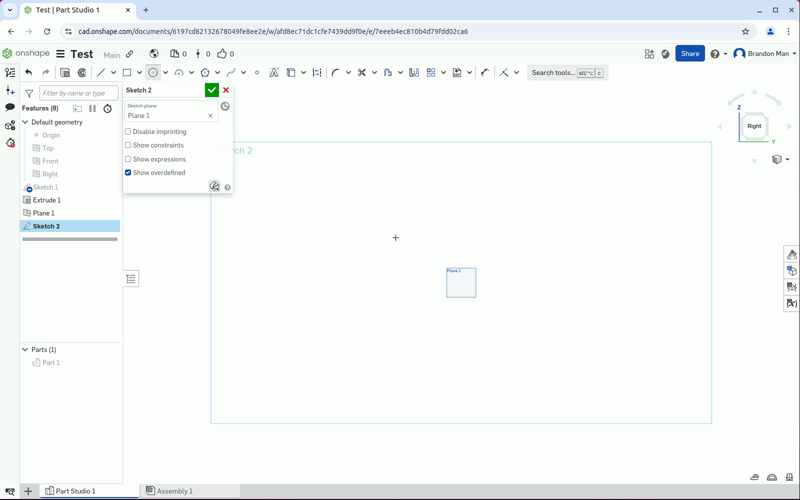
key_up(shift)
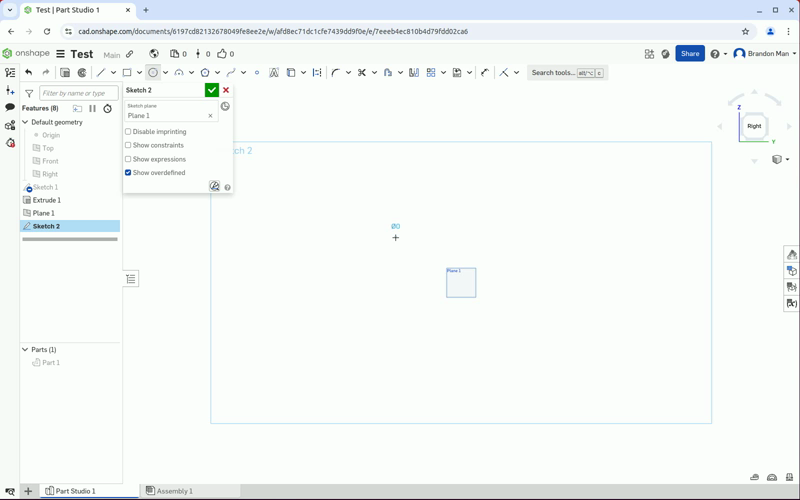
mouse_move(412, 237)
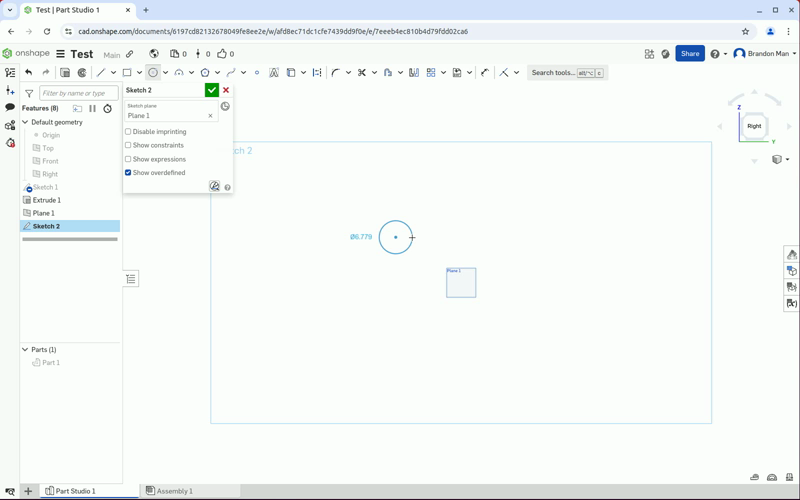
click(412, 237)
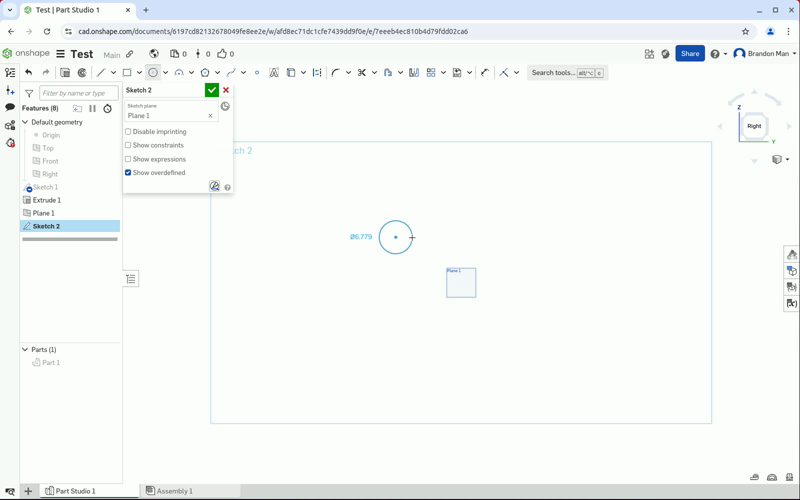
key(esc)
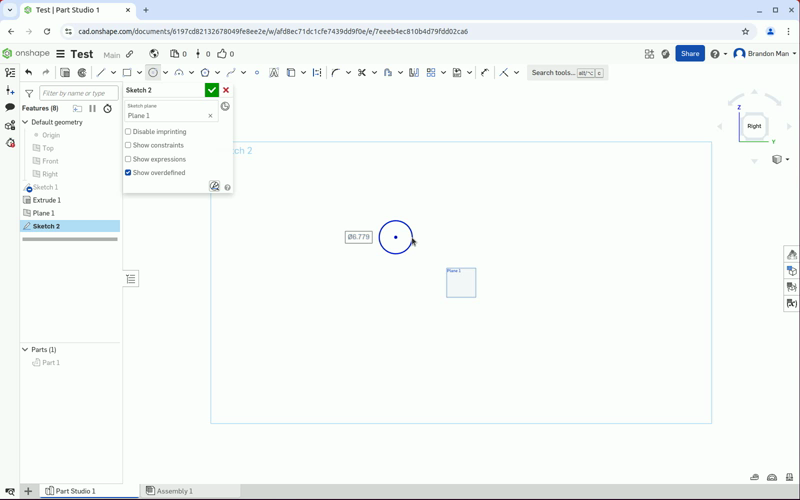
mouse_move(405, 236)
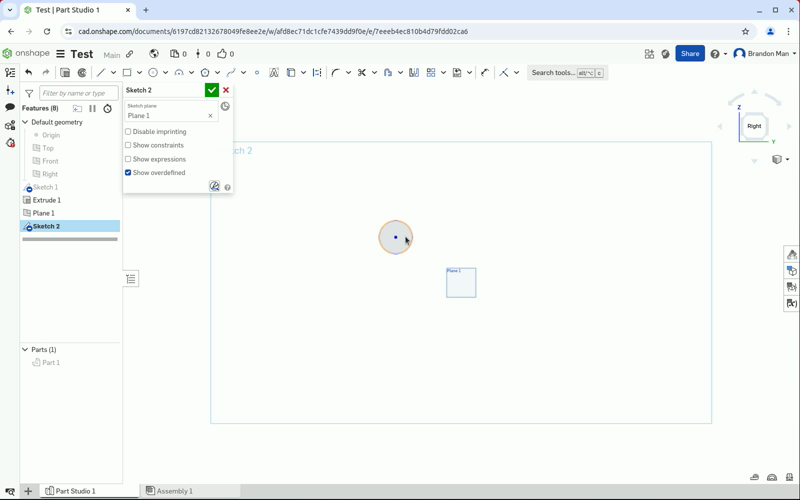
scroll(6)
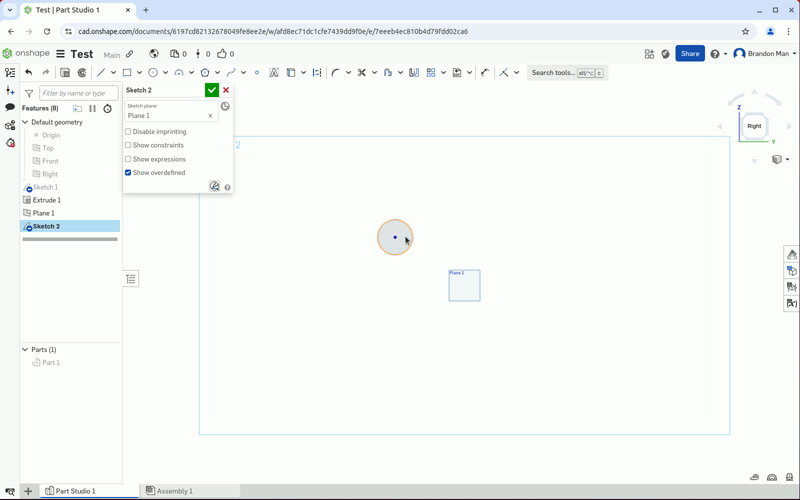
scroll(6)
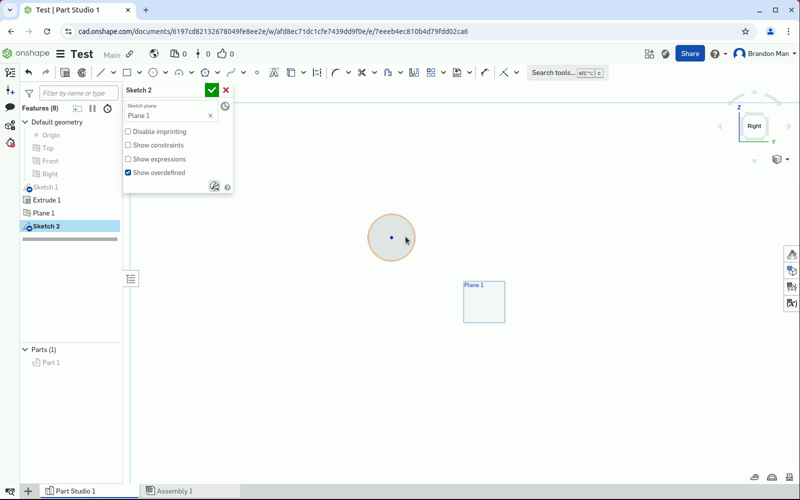
scroll(6)
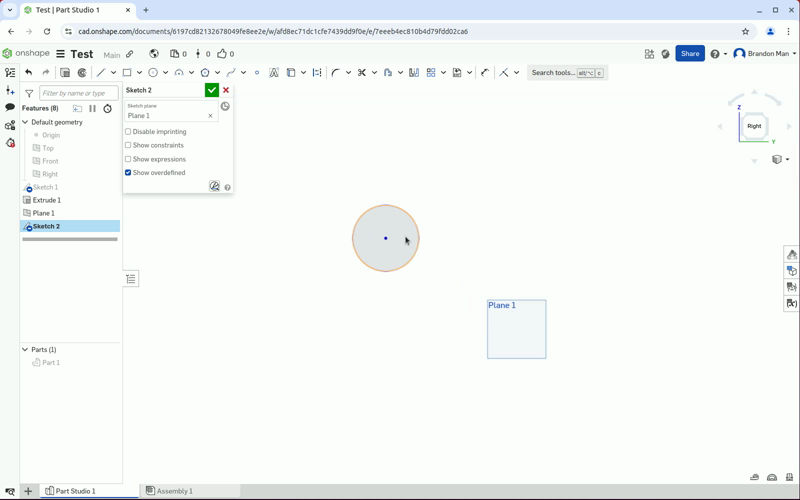
scroll(6)
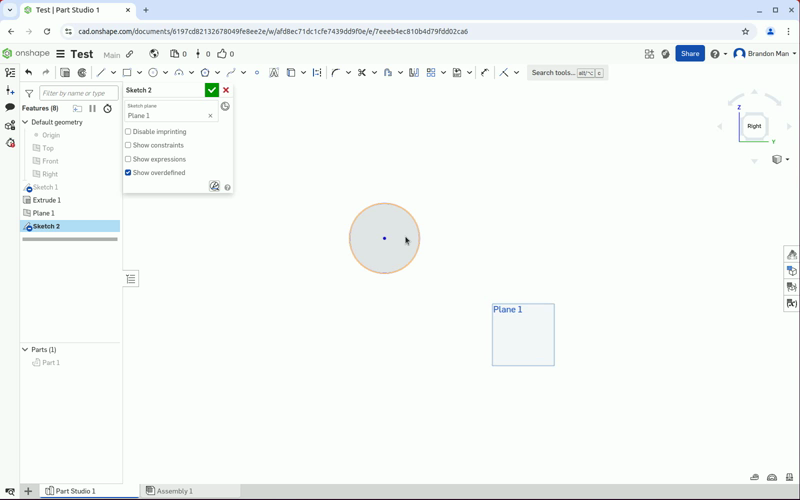
scroll(6)
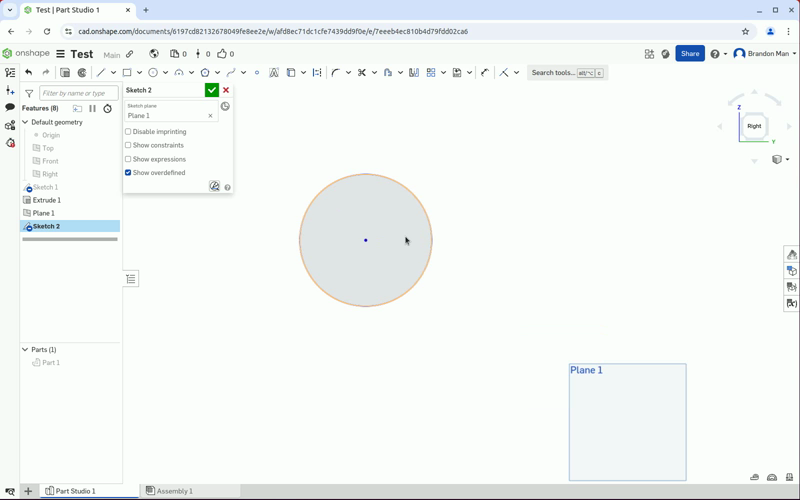
scroll(6)
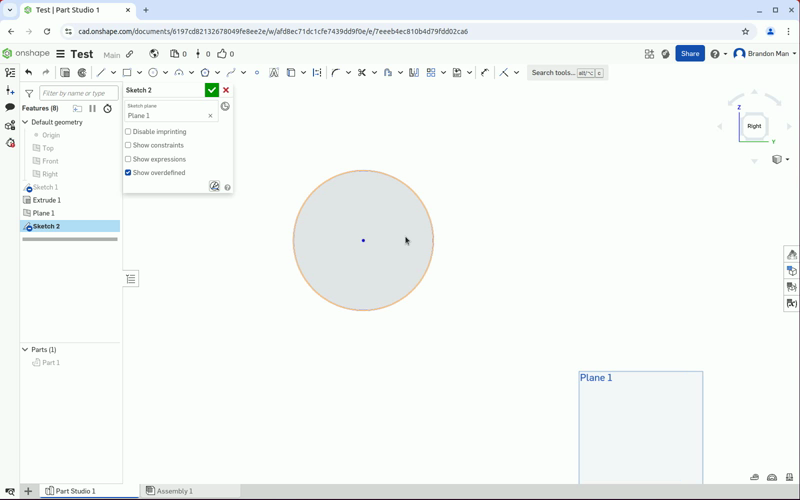
scroll(6)
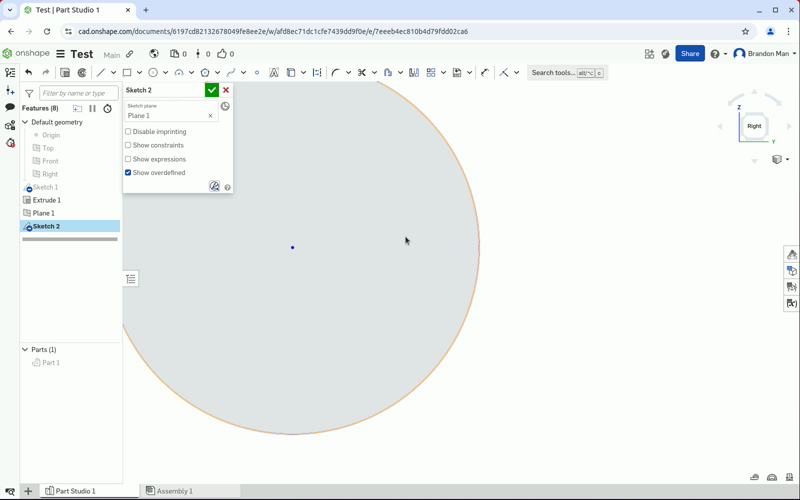
click(405, 236)
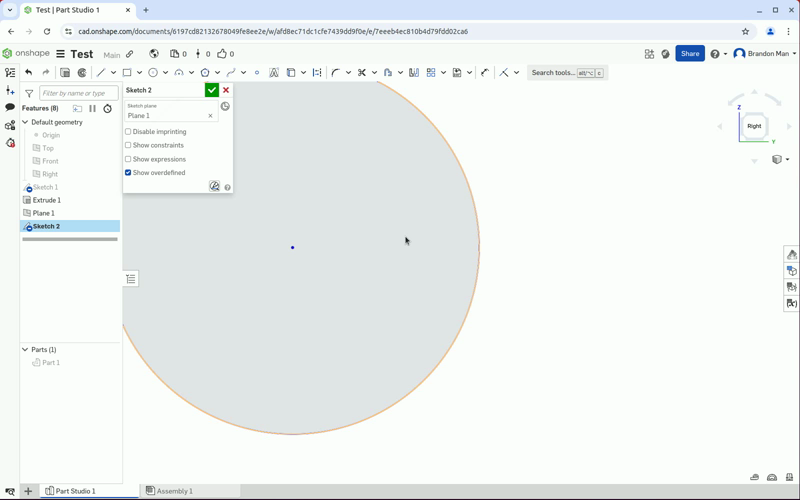
scroll(-6)
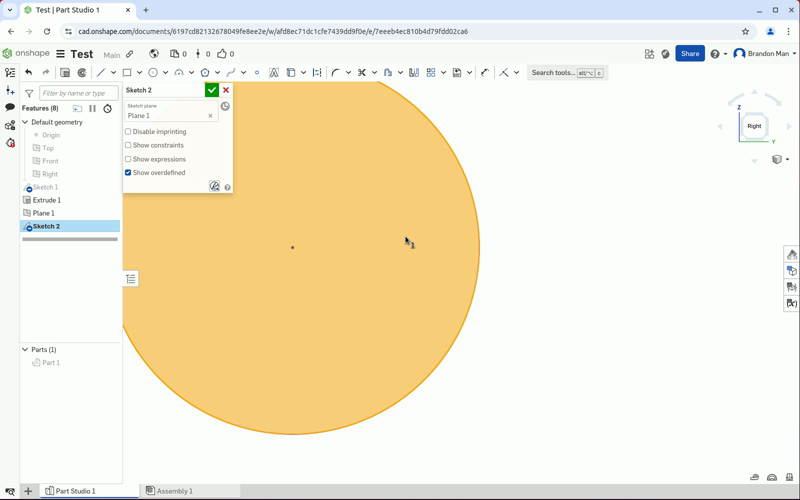
scroll(-6)
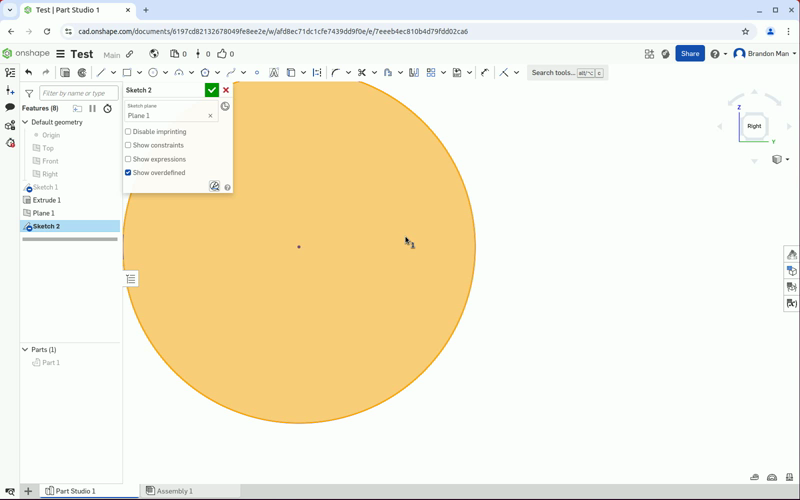
scroll(-6)
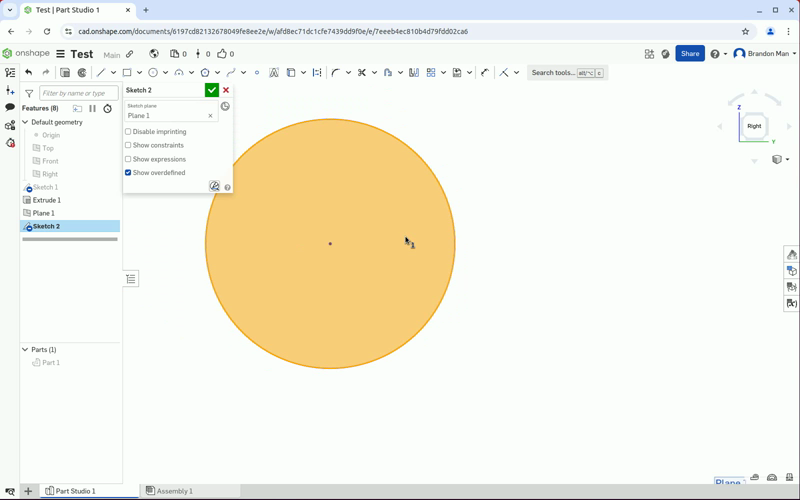
scroll(-6)
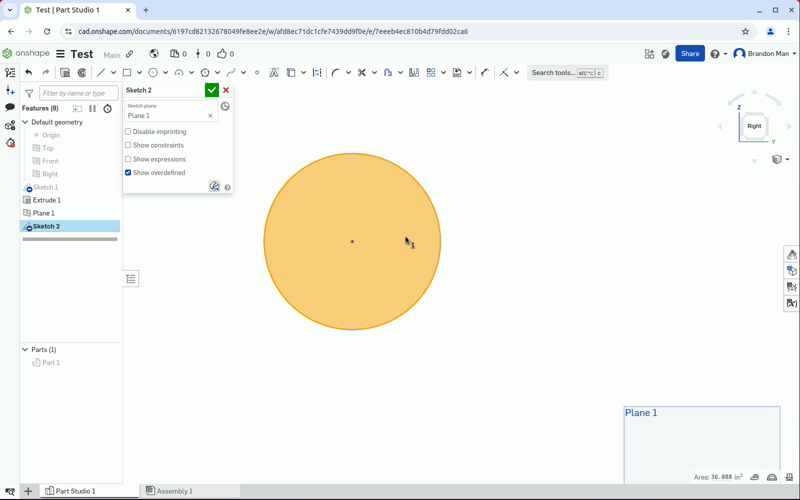
scroll(-6)
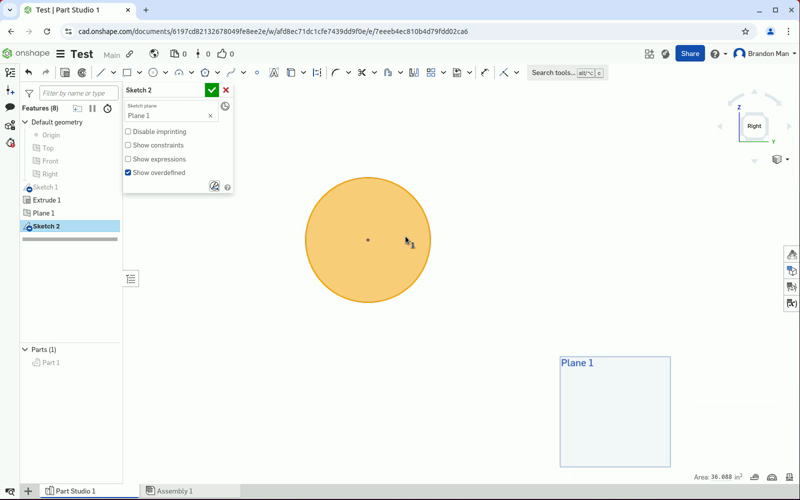
scroll(-6)
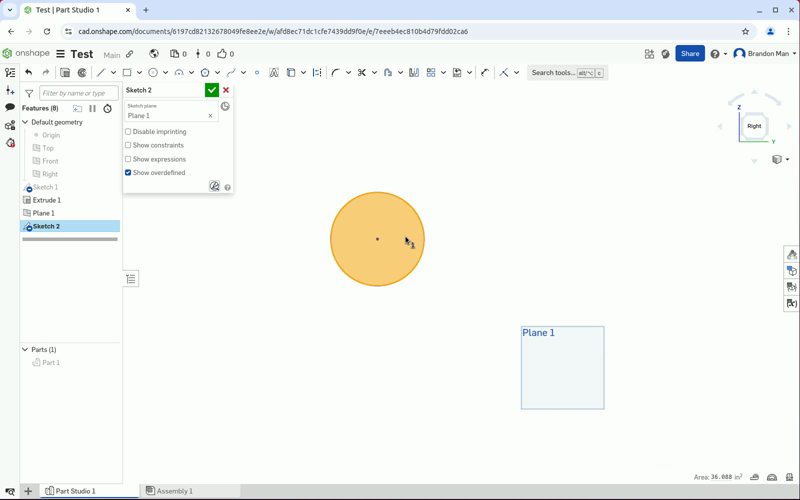
scroll(-6)
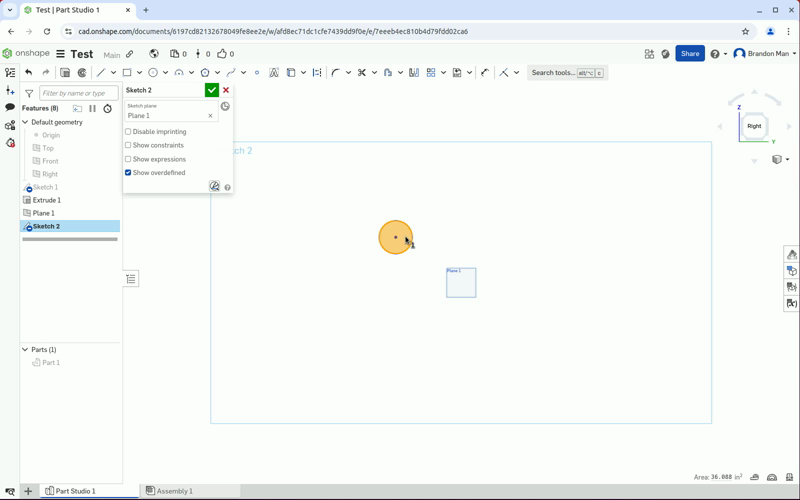
mouse_move(73, 352)
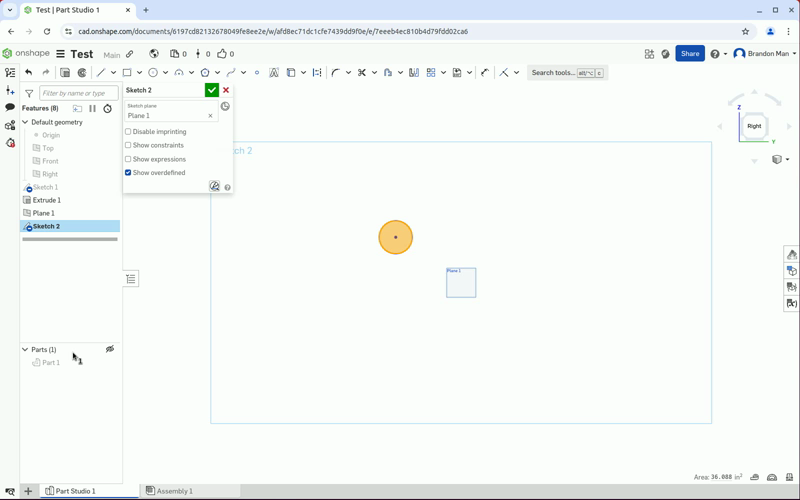
key(shift+y)
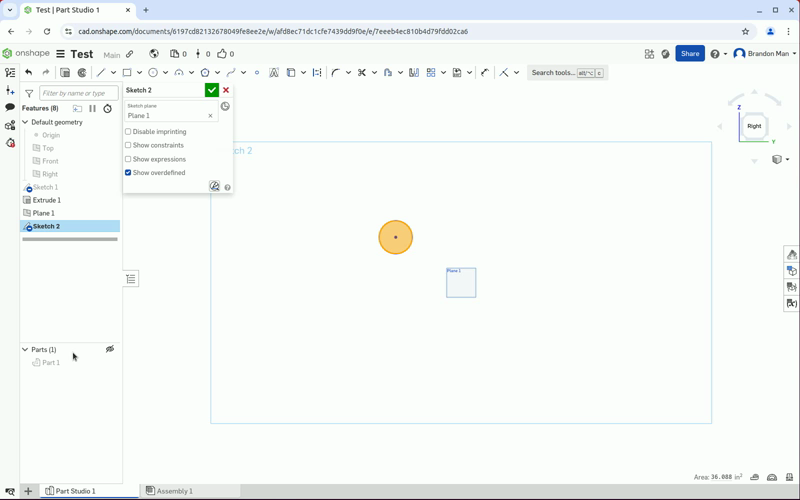
key(shift+e)
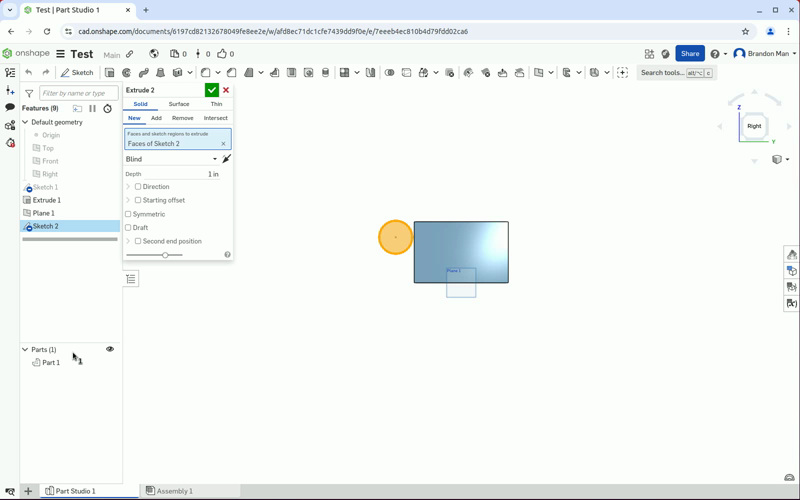
mouse_move(143, 106)
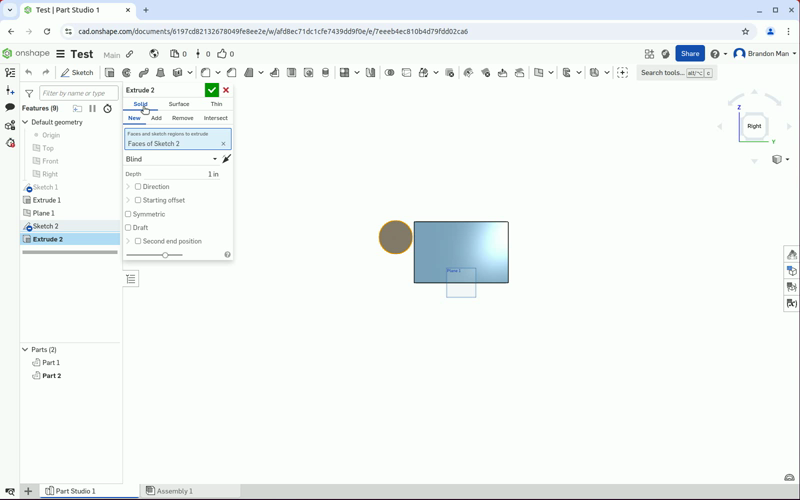
click(143, 106)
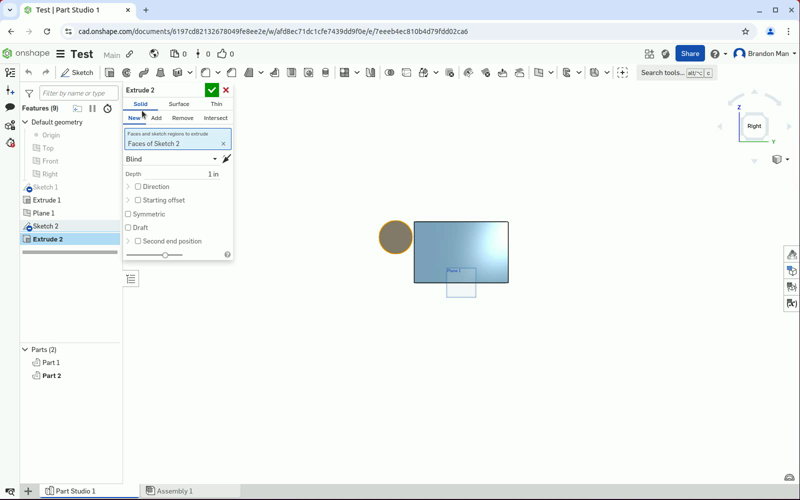
mouse_move(137, 120)
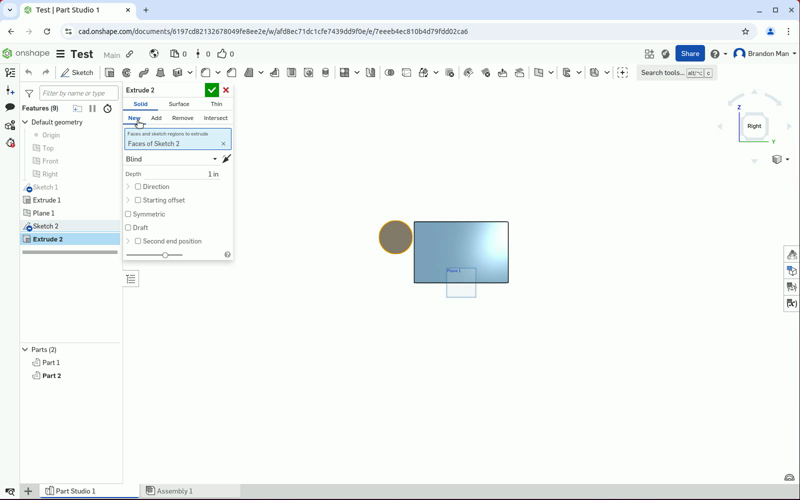
click(137, 120)
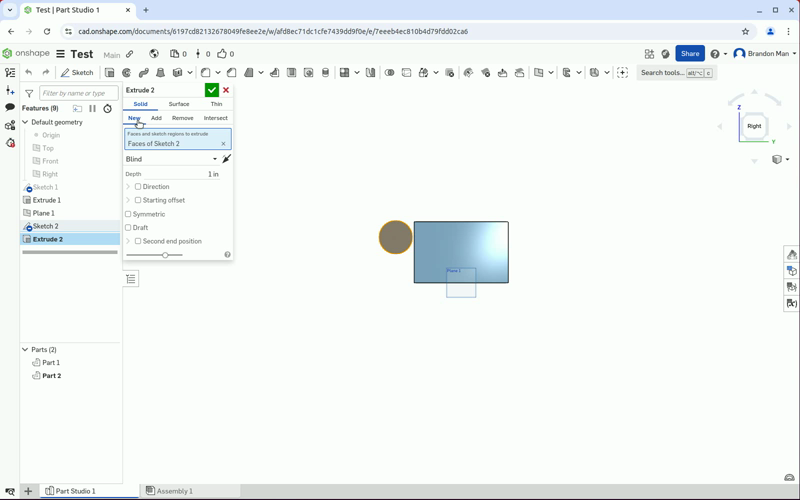
key(tab, 4)
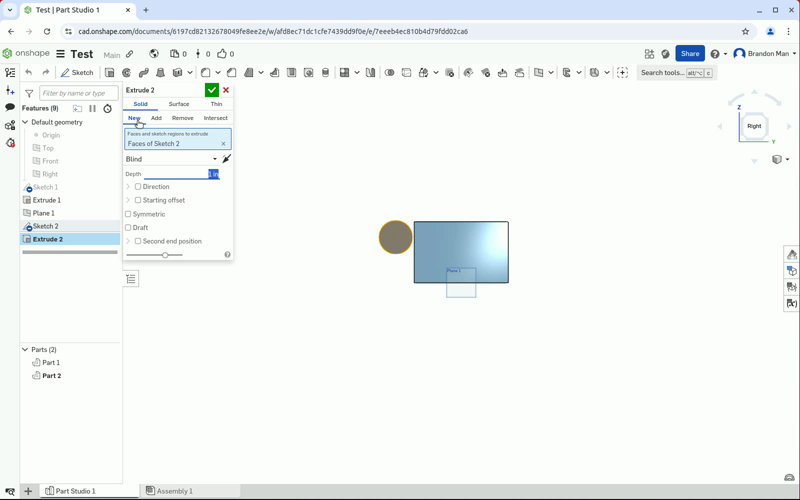
text(-19.257)
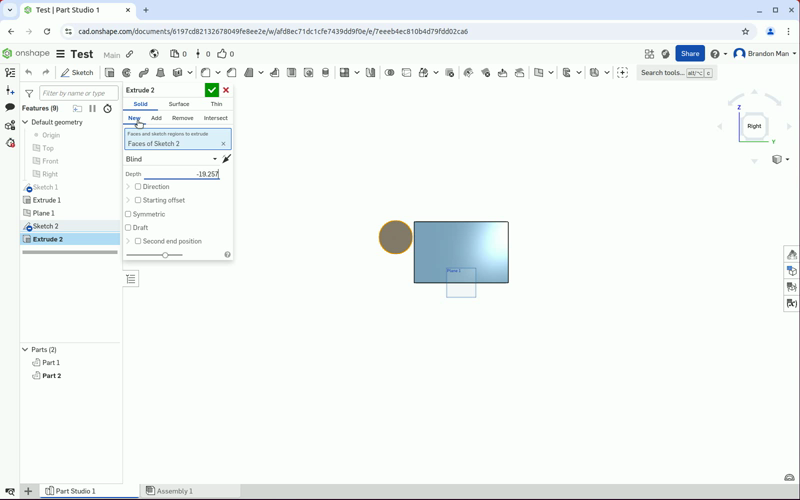
key(enter)
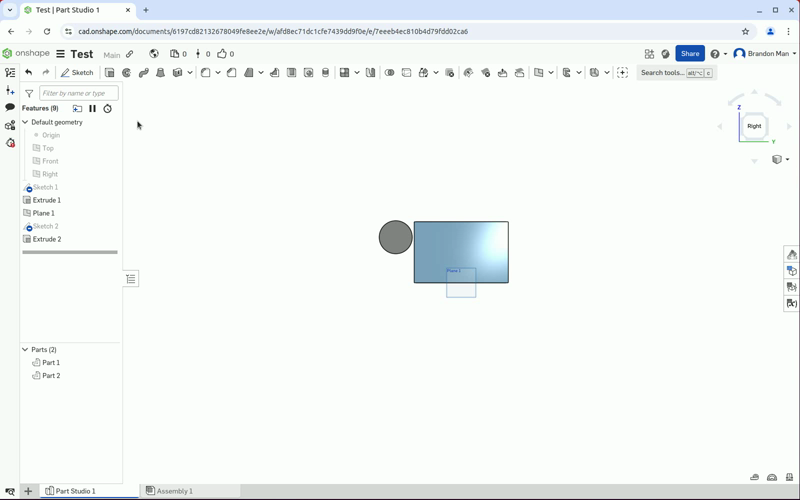
key(shift+h)
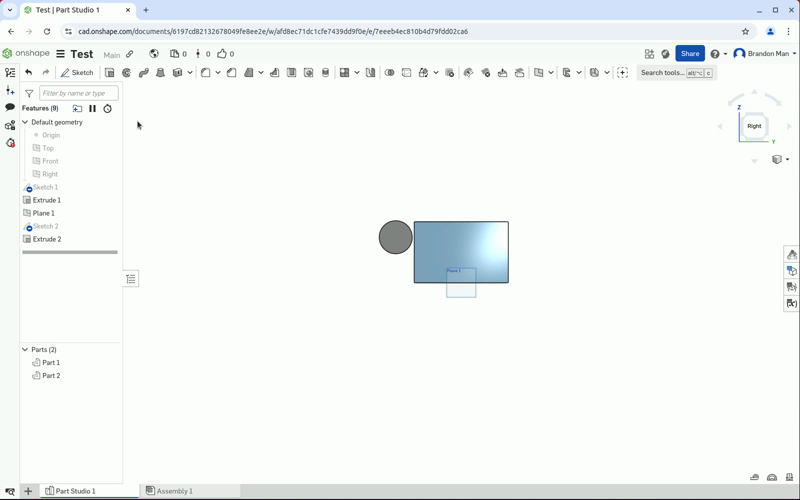
key(shift+h)
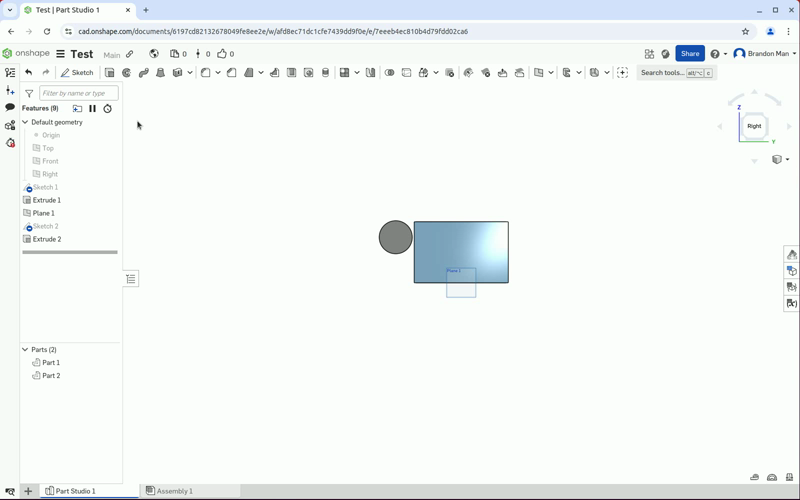
mouse_move(73, 189)
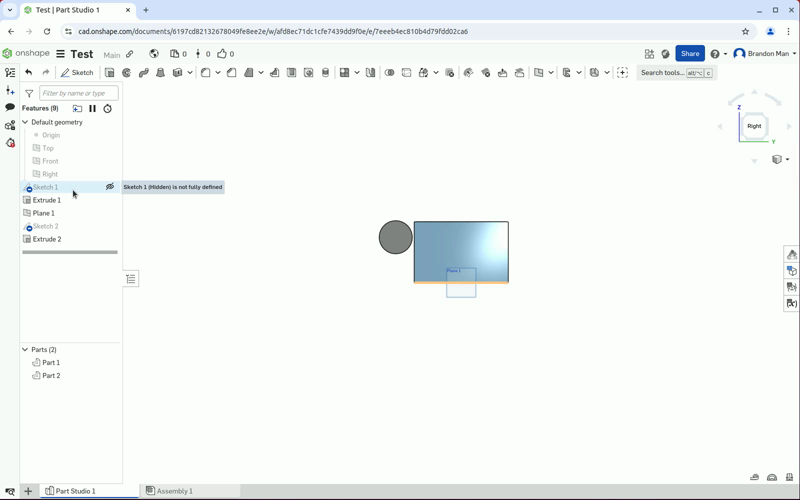
click(73, 189)
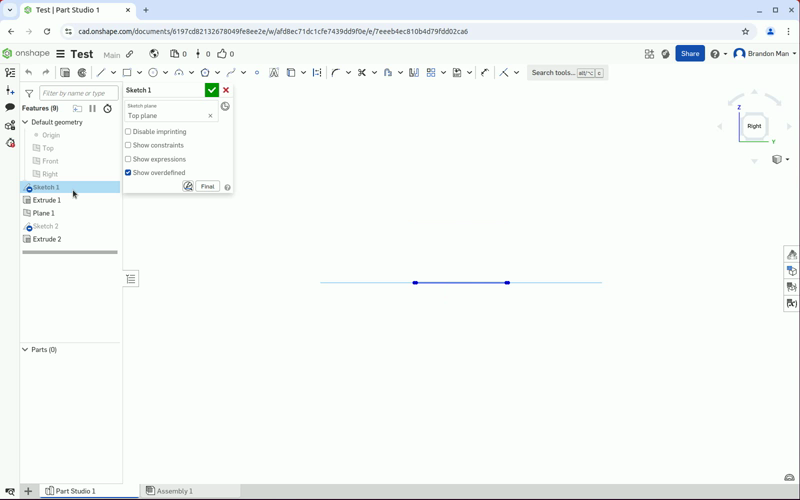
mouse_move(229, 92)
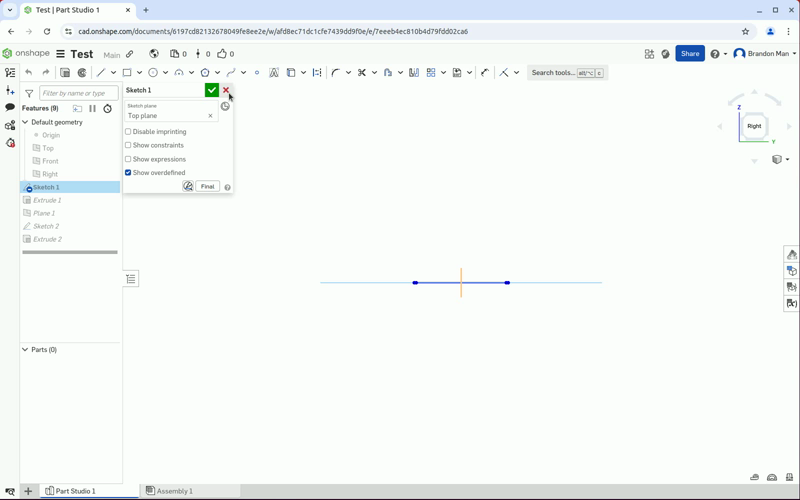
click(229, 92)
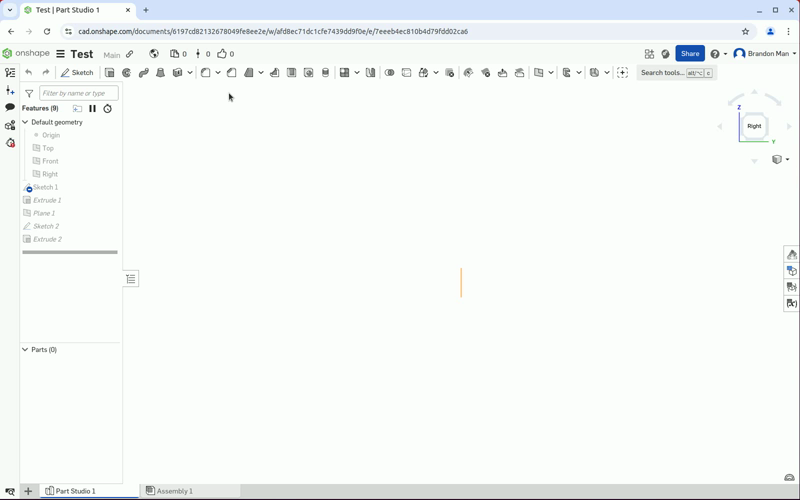
key(shift+s)
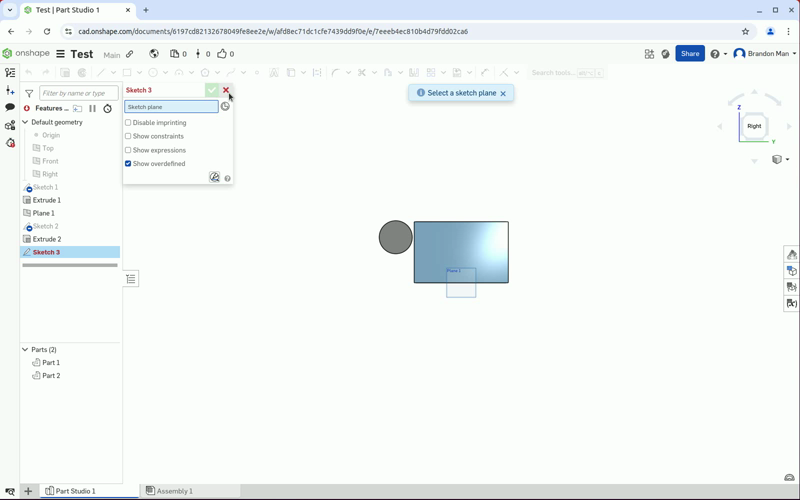
mouse_move(73, 215)
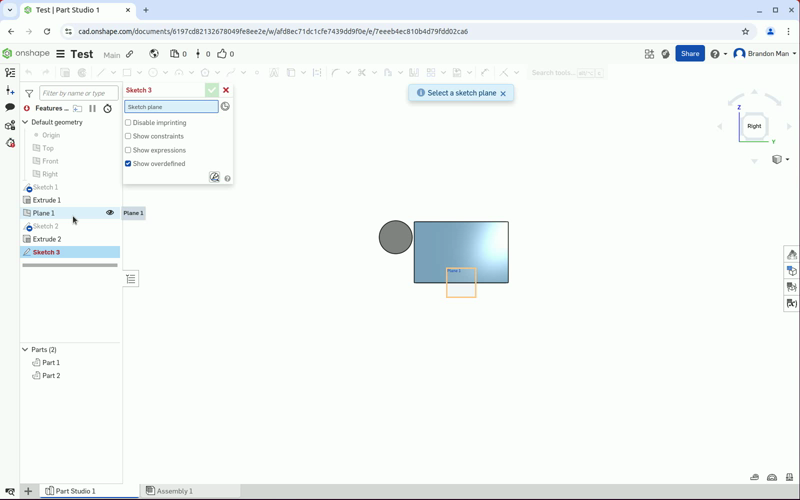
click(73, 215)
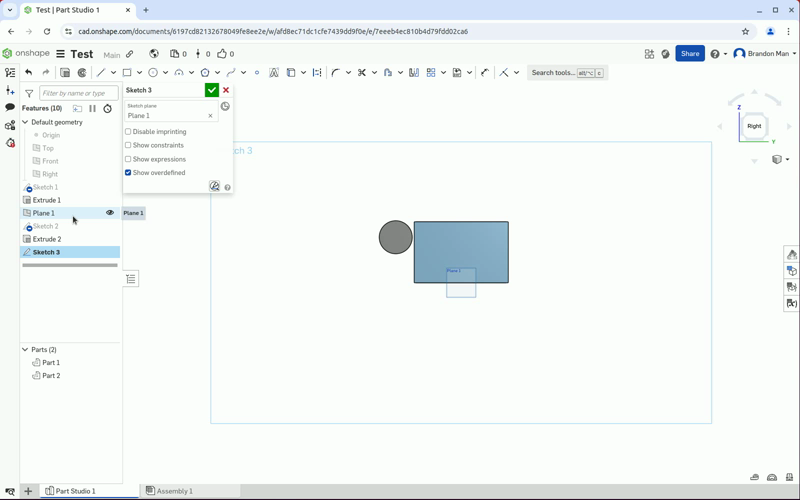
mouse_move(73, 352)
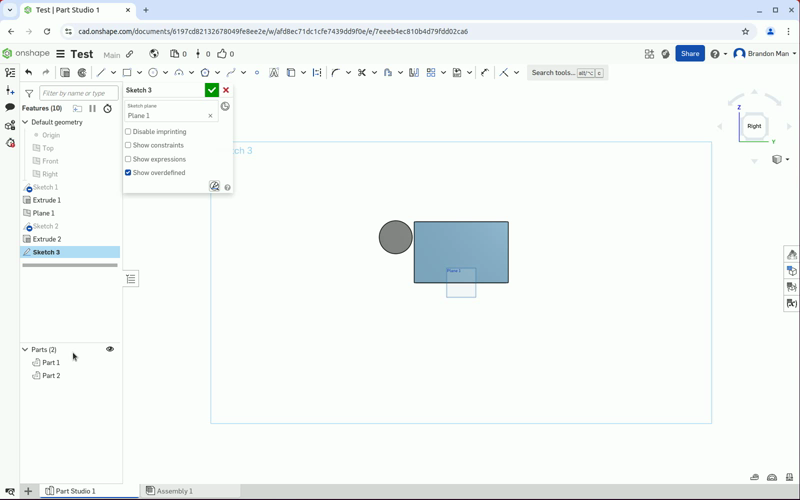
key(y)
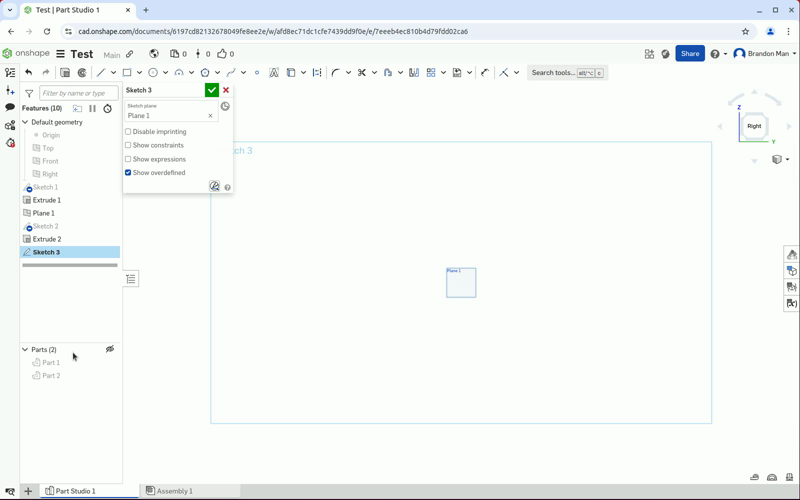
key(l)
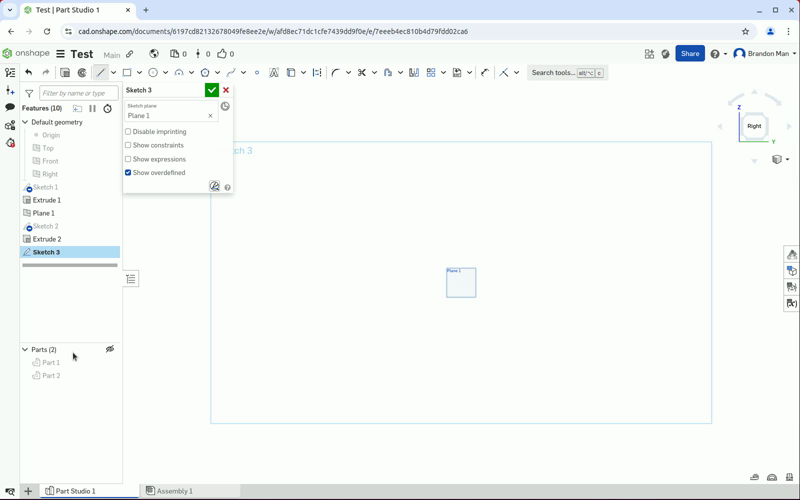
key_down(shift)
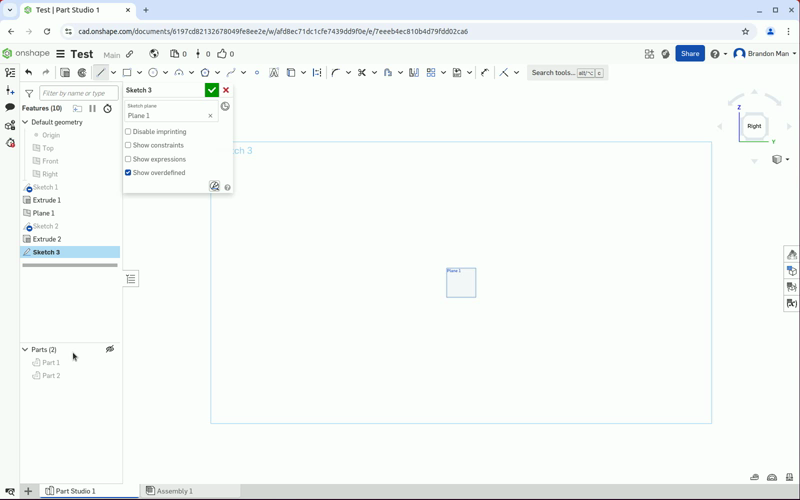
mouse_move(358, 241)
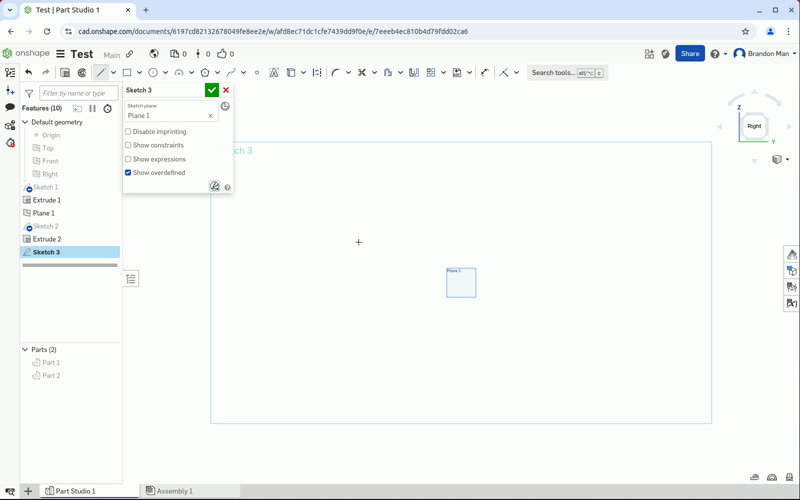
click(358, 241)
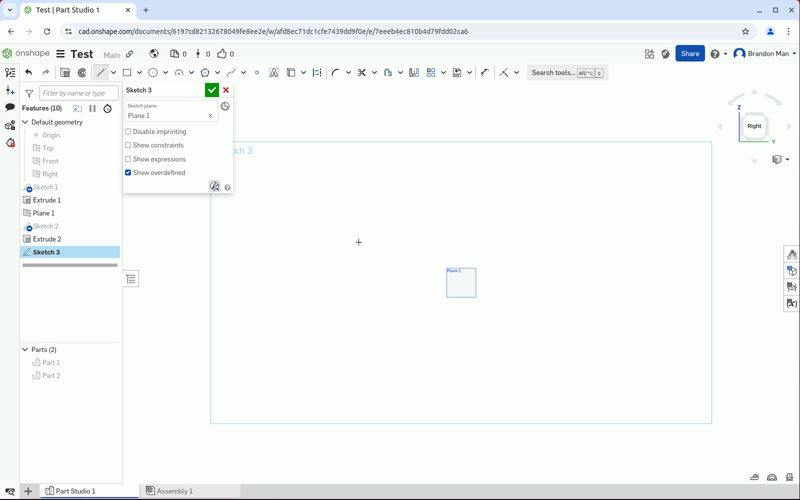
key_up(shift)
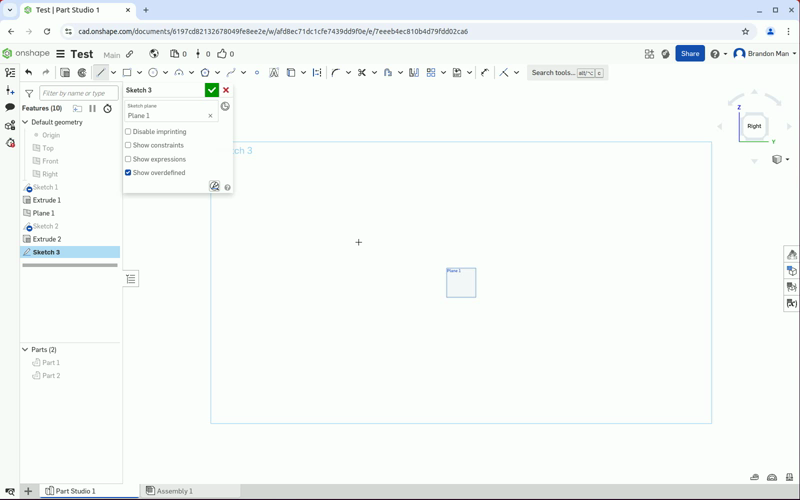
key_down(shift)
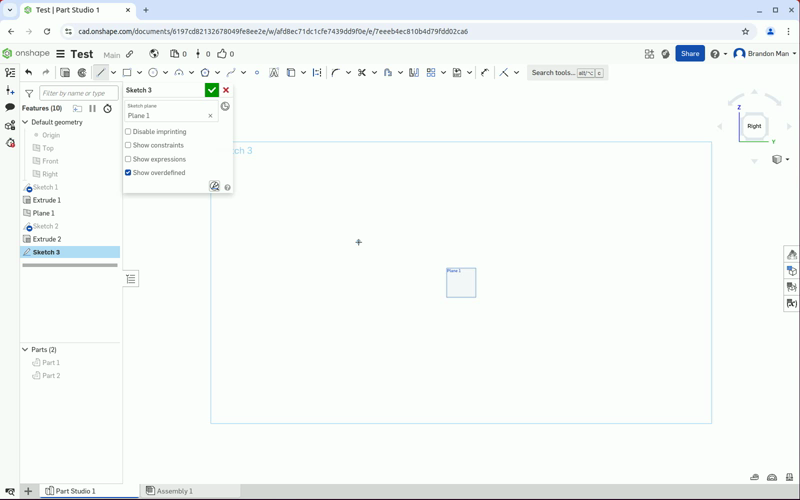
mouse_move(388, 241)
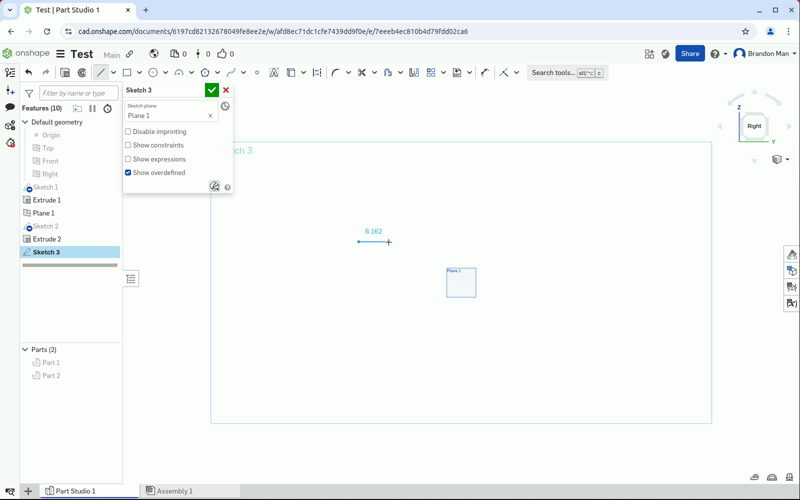
mouse_move(360, 243)
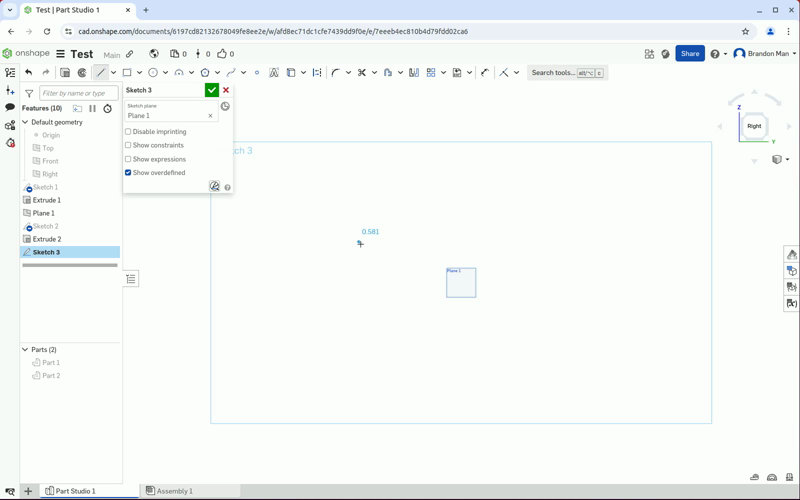
scroll(6)
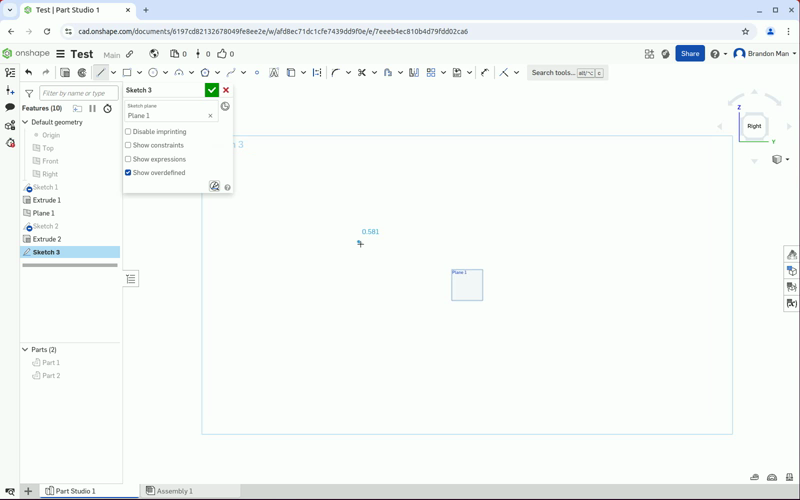
scroll(6)
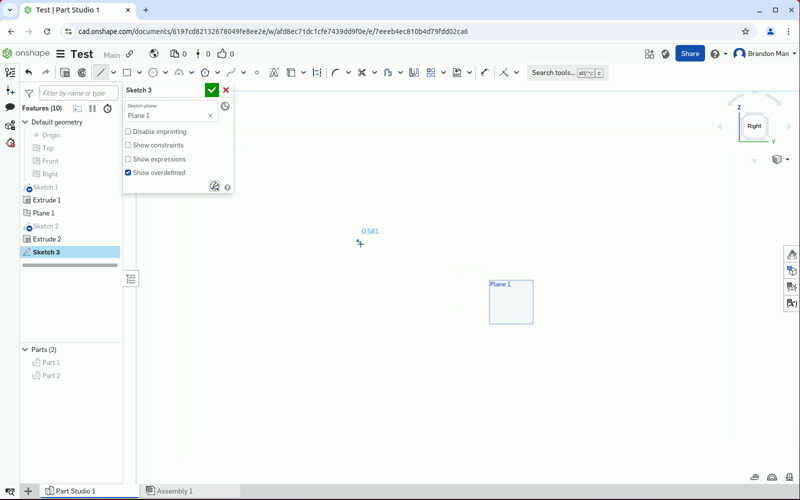
scroll(6)
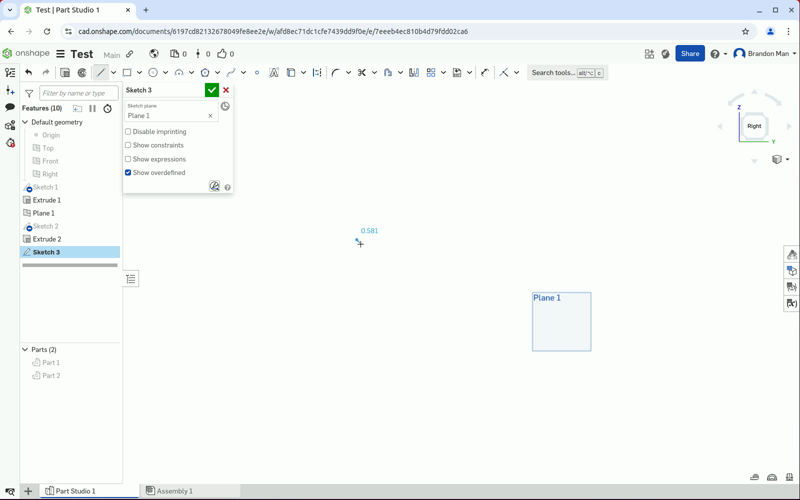
scroll(6)
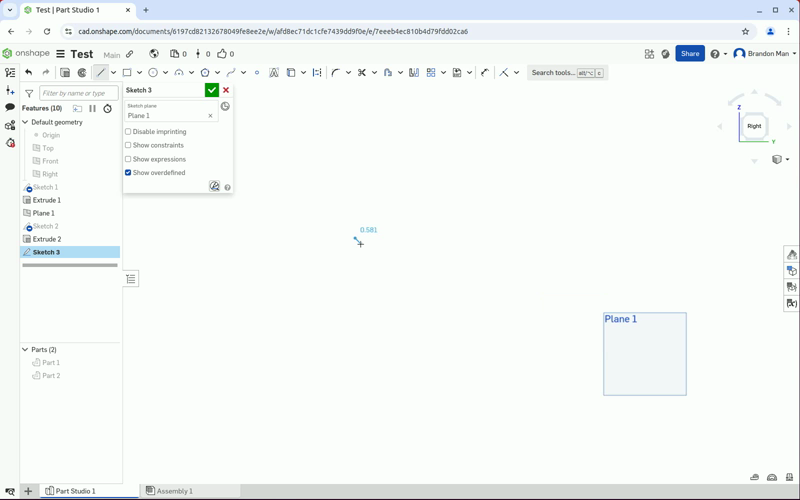
scroll(6)
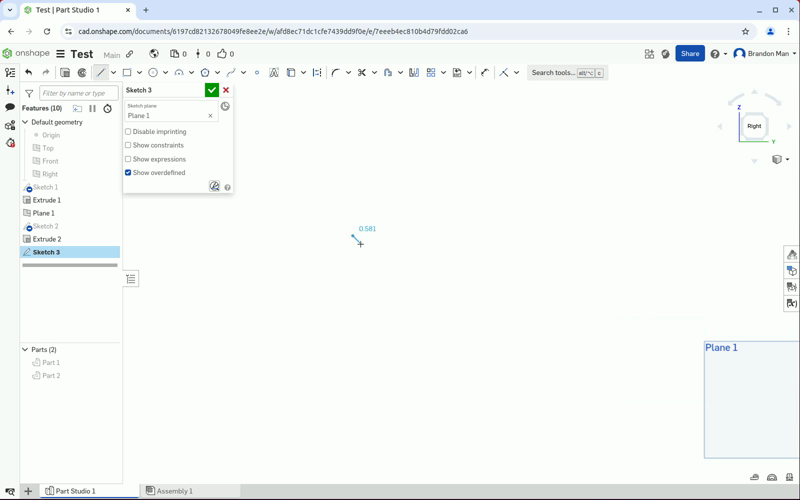
scroll(6)
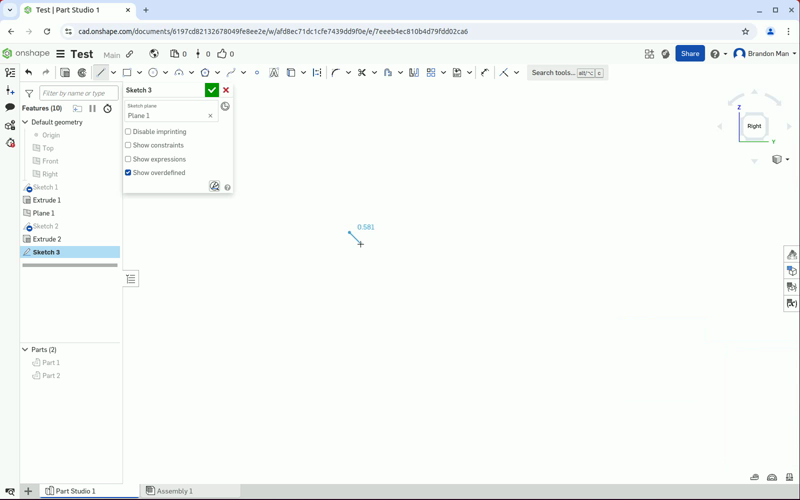
scroll(6)
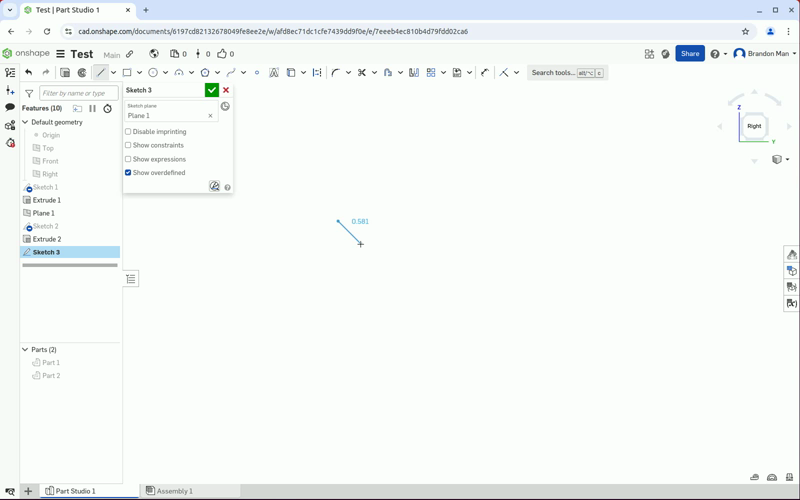
click(360, 243)
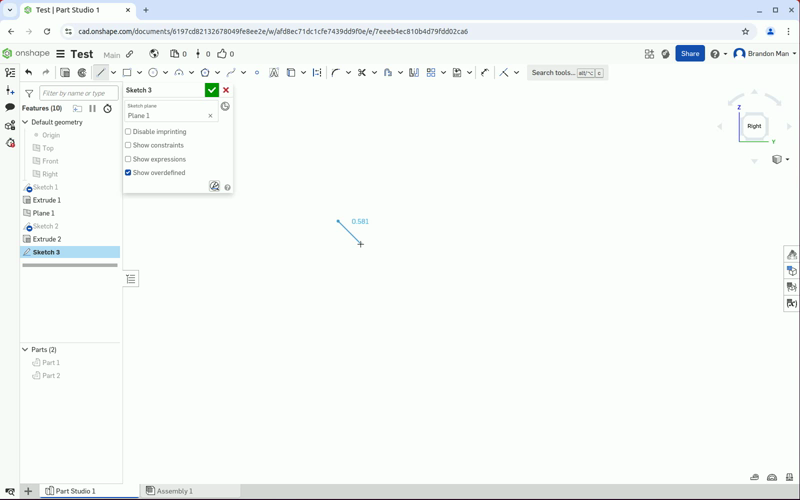
scroll(-6)
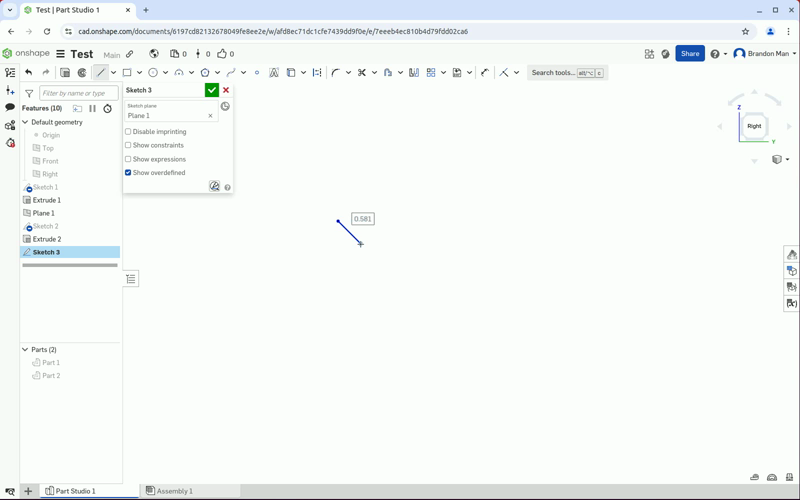
scroll(-6)
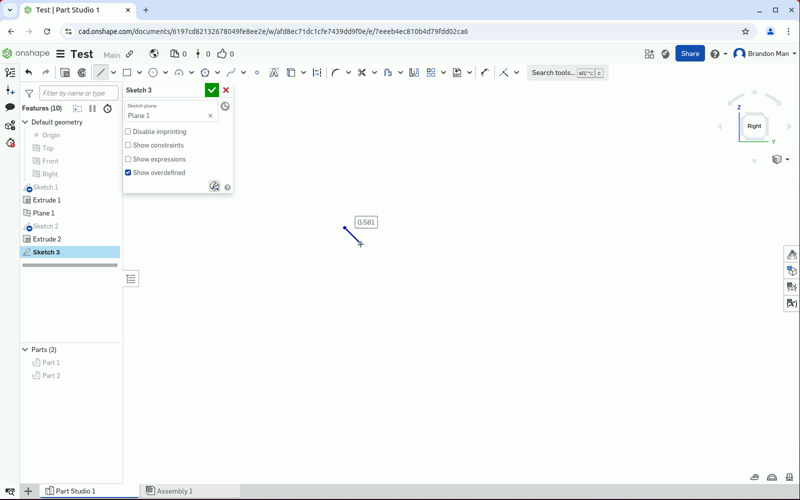
scroll(-6)
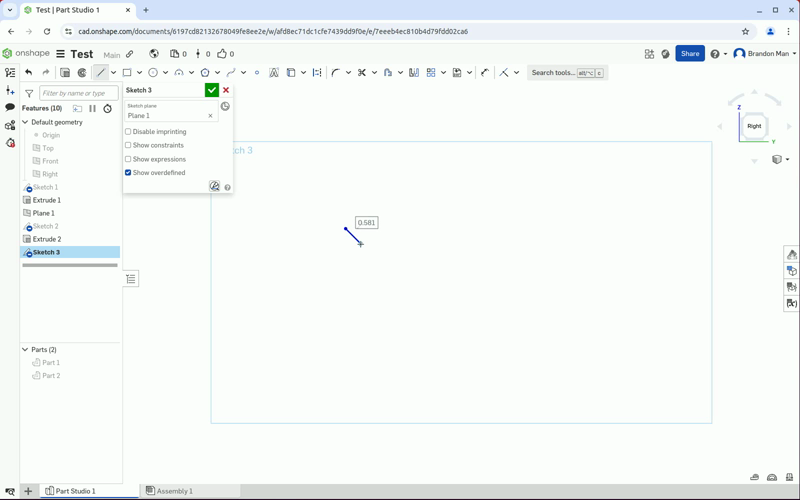
scroll(-6)
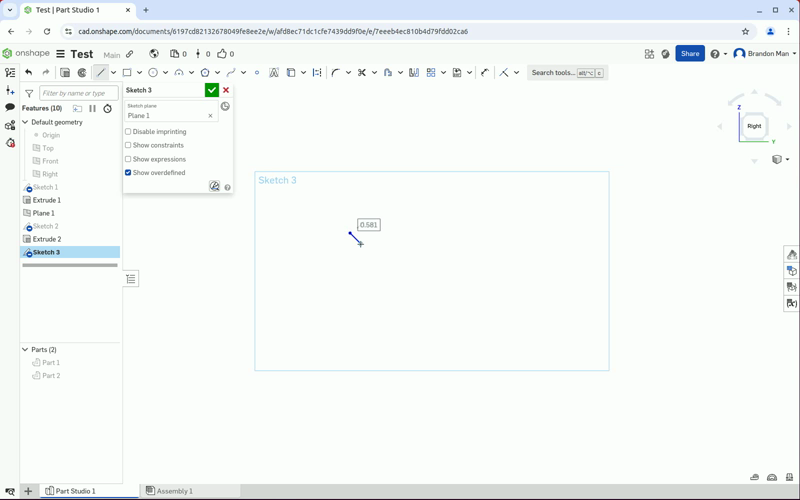
scroll(-6)
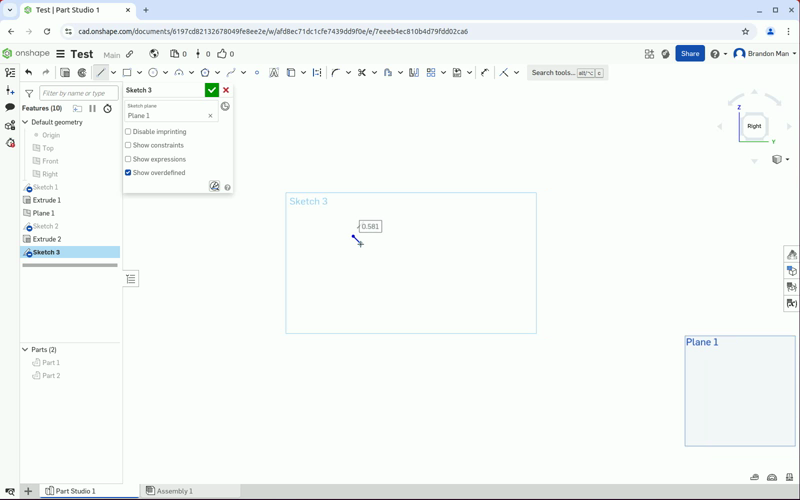
scroll(-6)
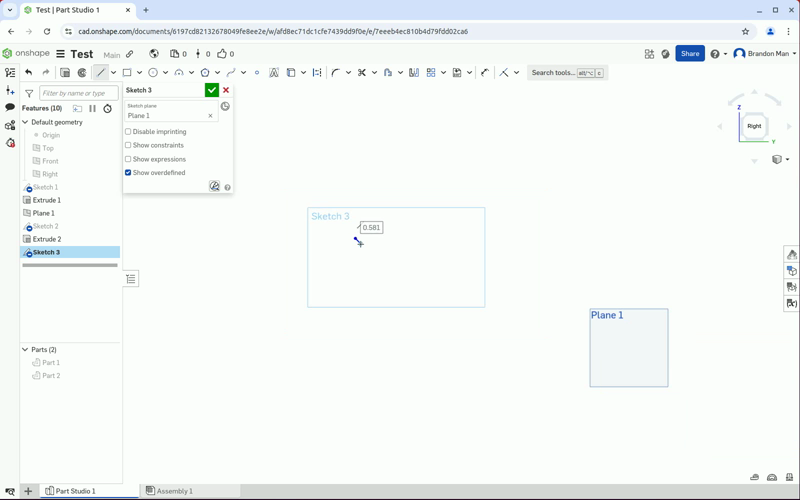
scroll(-6)
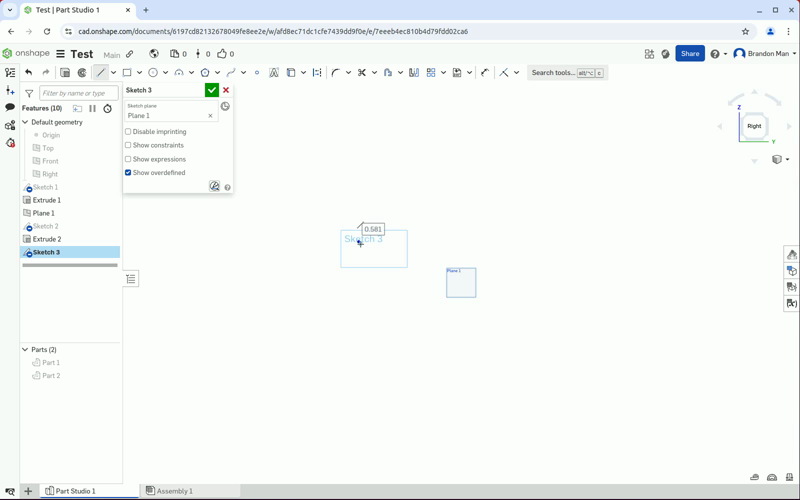
key_up(shift)
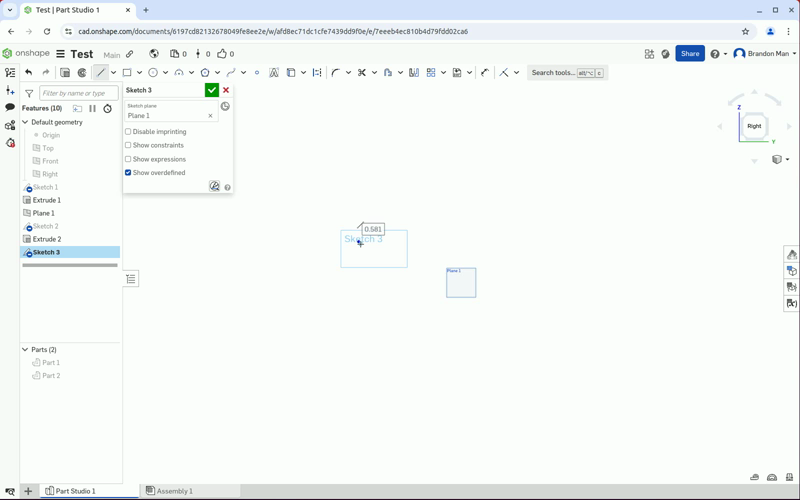
key_down(shift)
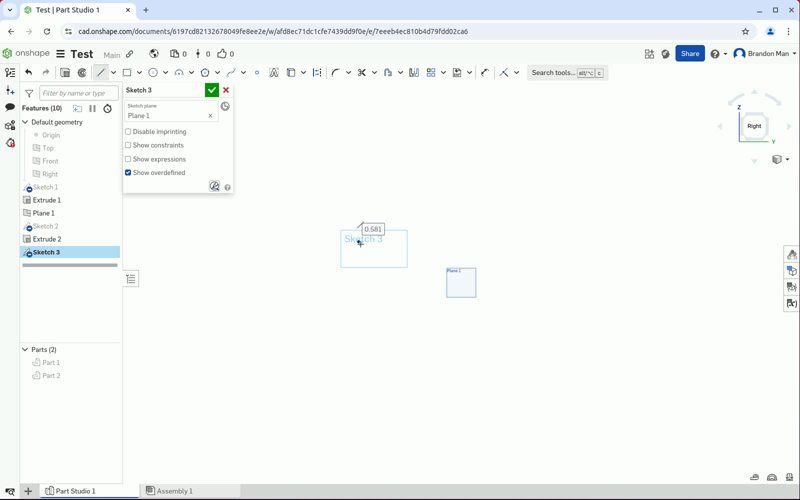
mouse_move(390, 243)
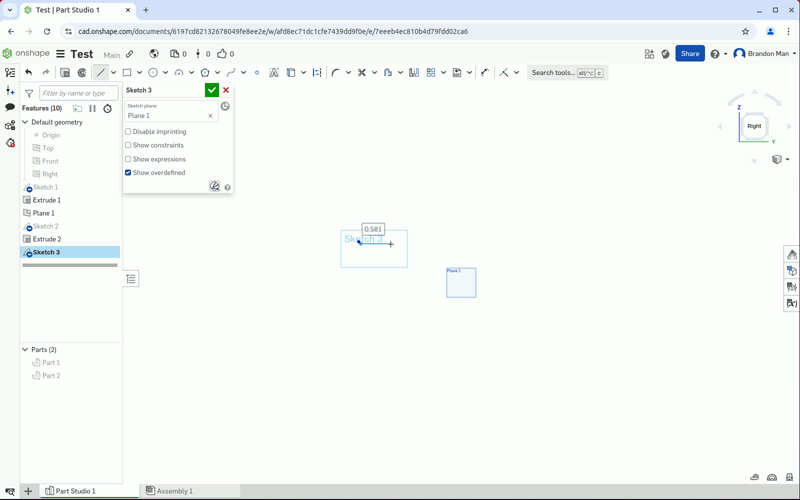
mouse_move(370, 234)
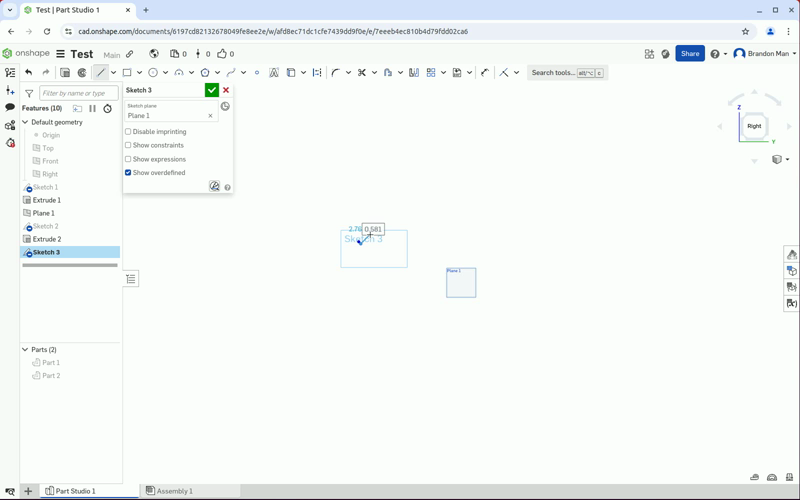
click(370, 234)
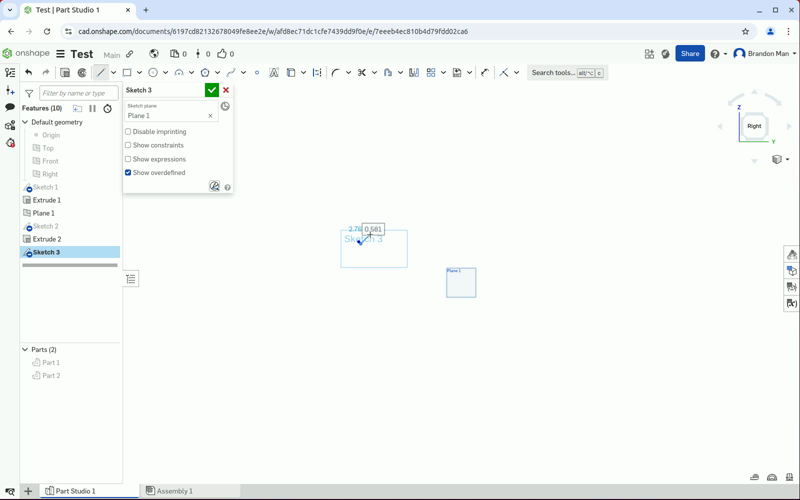
key_up(shift)
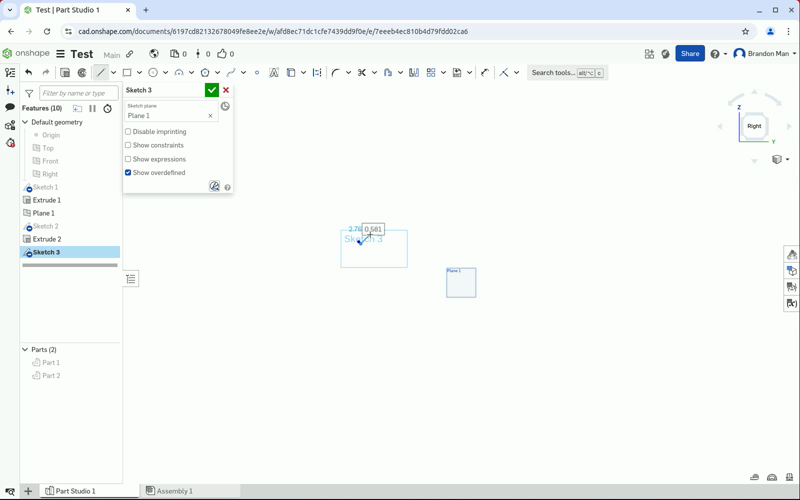
key_down(shift)
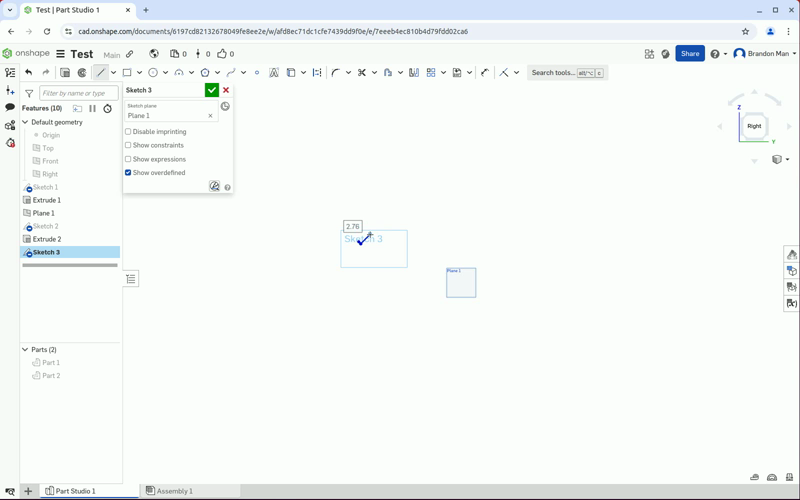
mouse_move(400, 234)
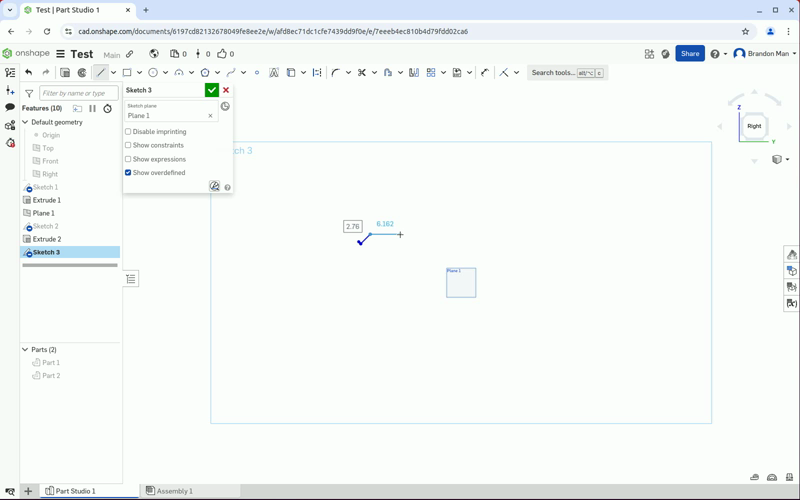
mouse_move(370, 230)
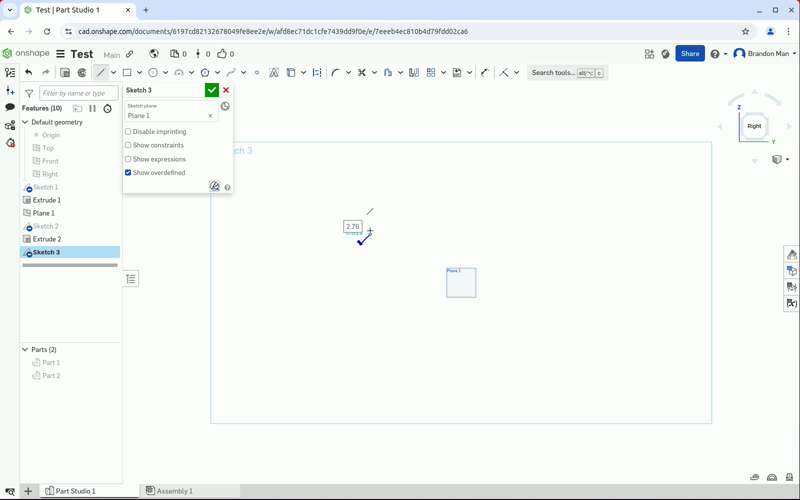
scroll(6)
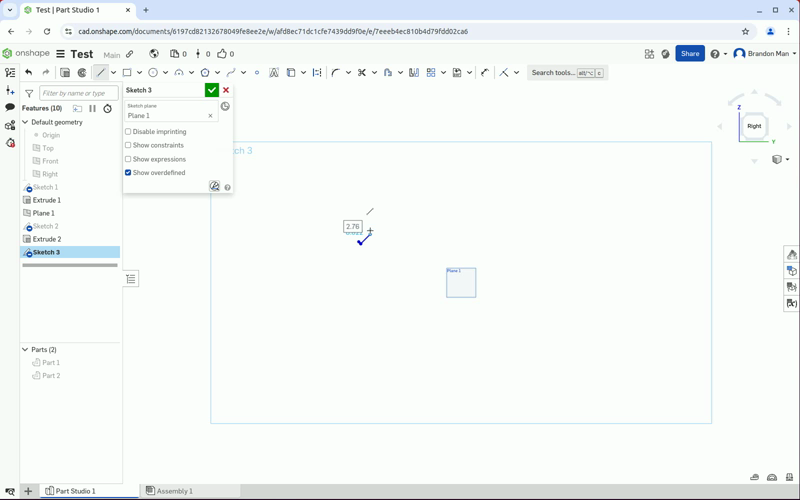
scroll(6)
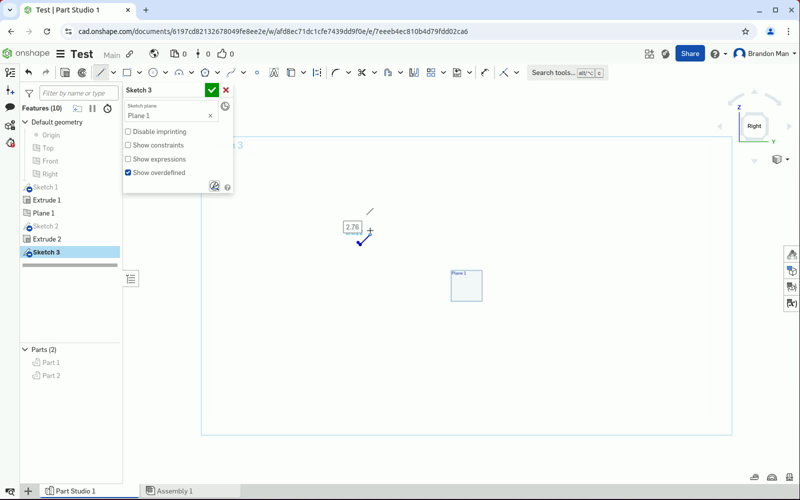
scroll(6)
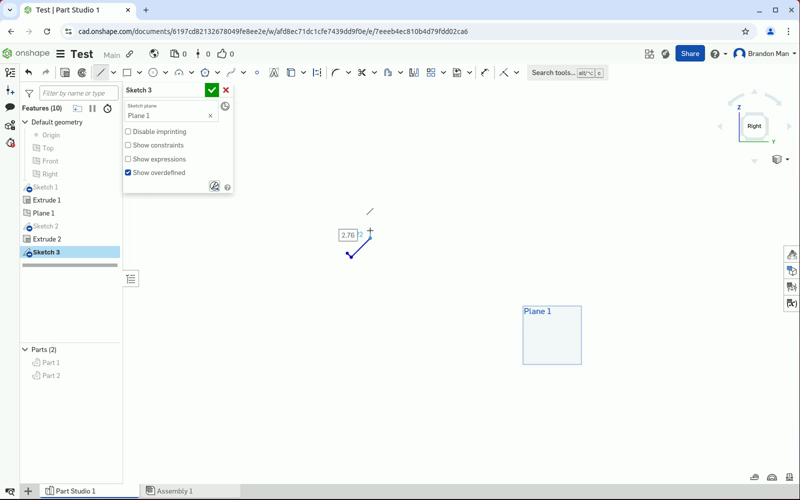
scroll(6)
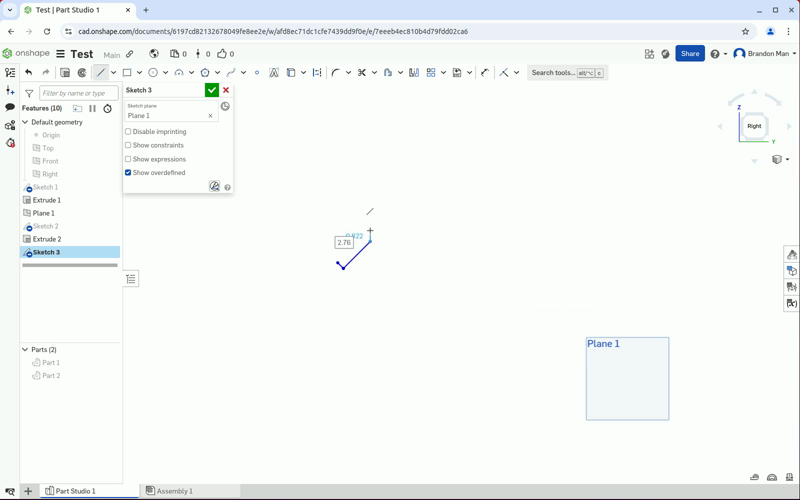
scroll(6)
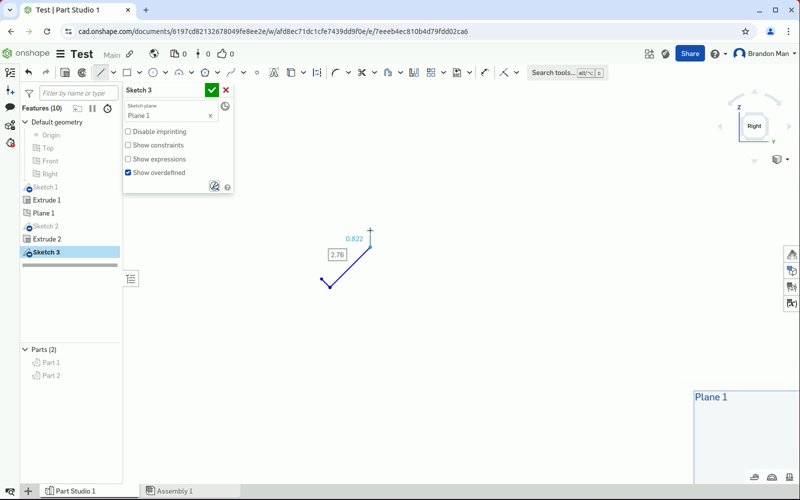
scroll(6)
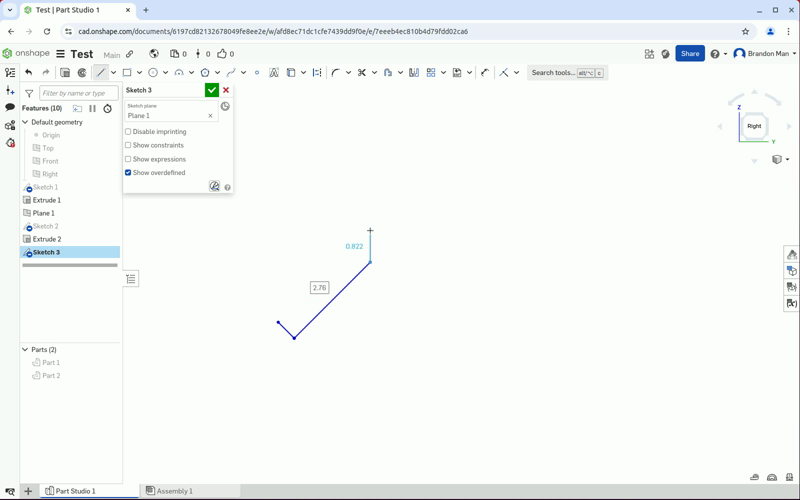
scroll(6)
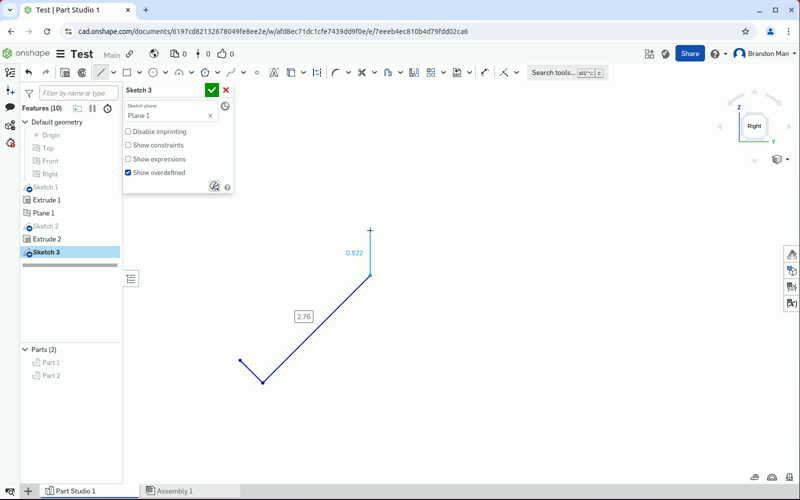
click(370, 230)
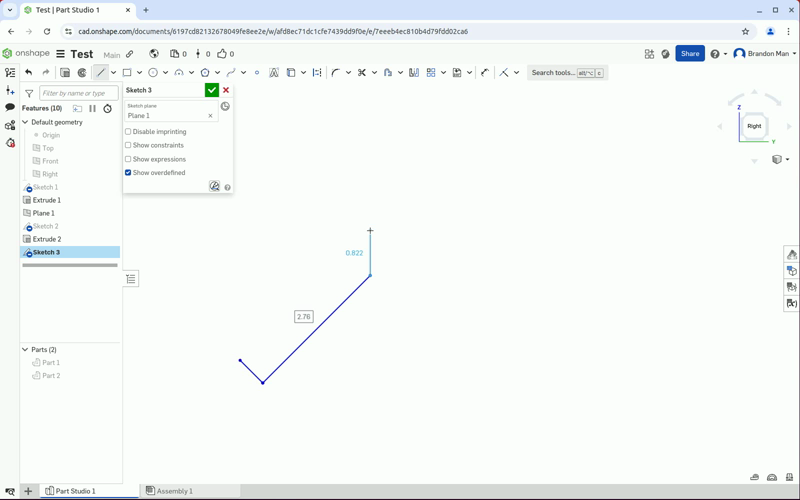
scroll(-6)
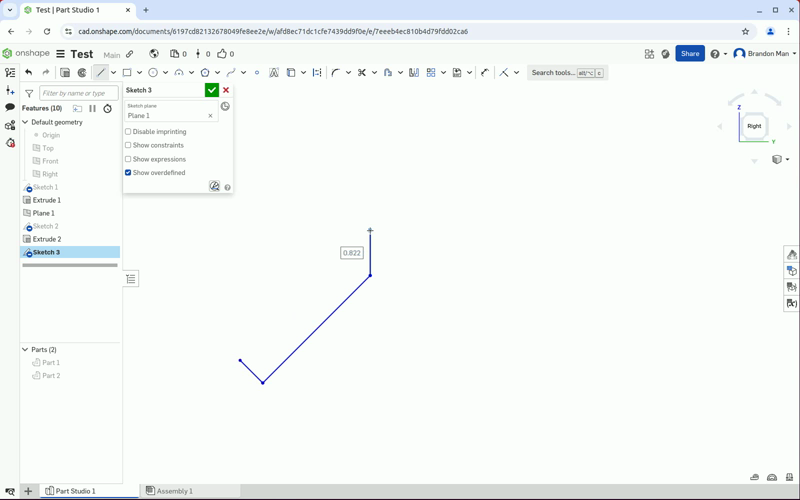
scroll(-6)
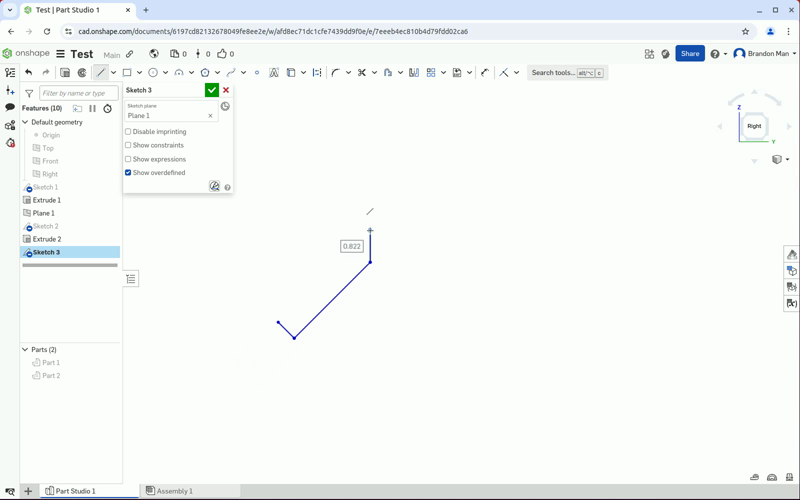
scroll(-6)
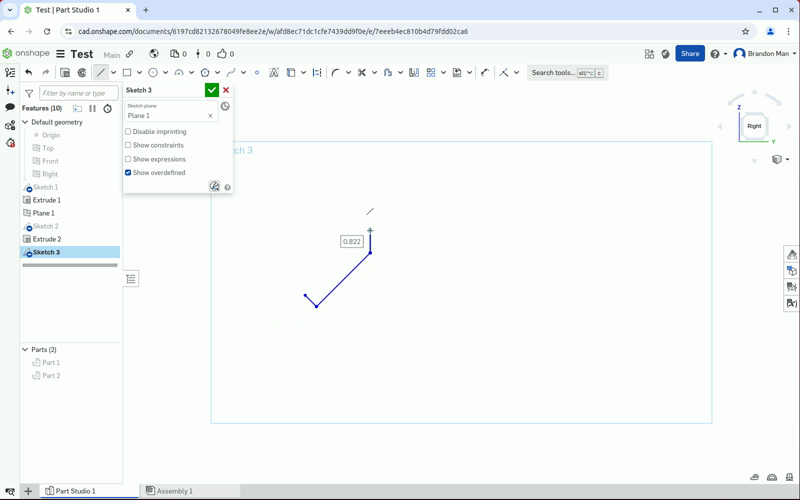
scroll(-6)
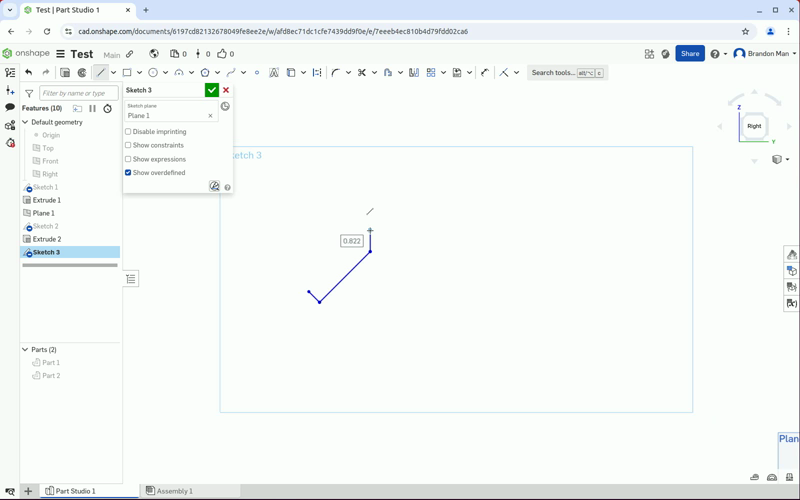
scroll(-6)
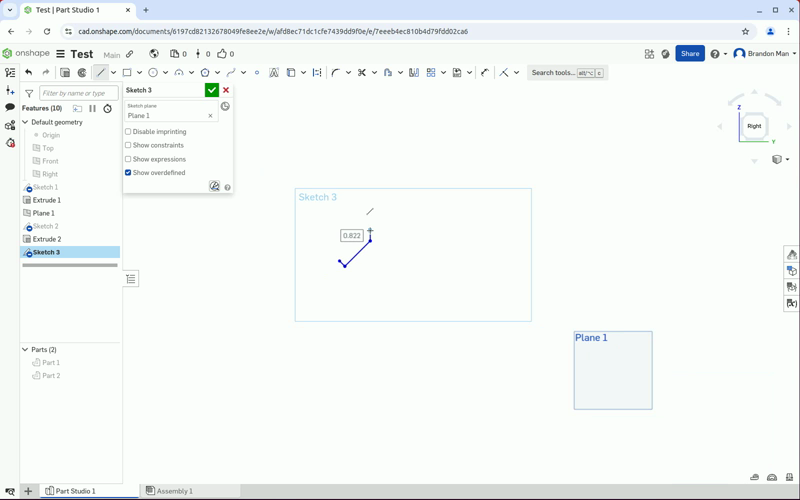
scroll(-6)
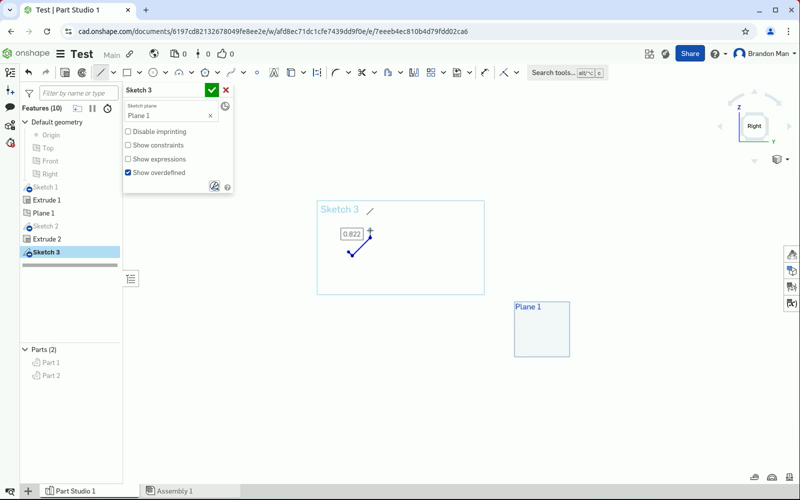
scroll(-6)
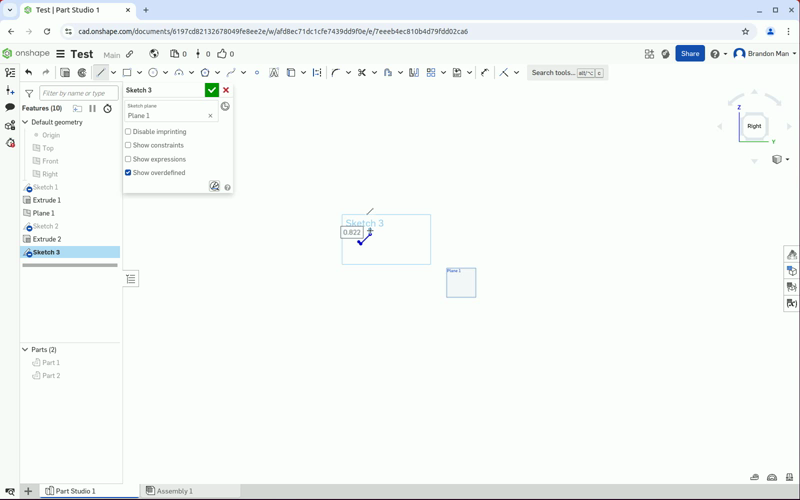
key_up(shift)
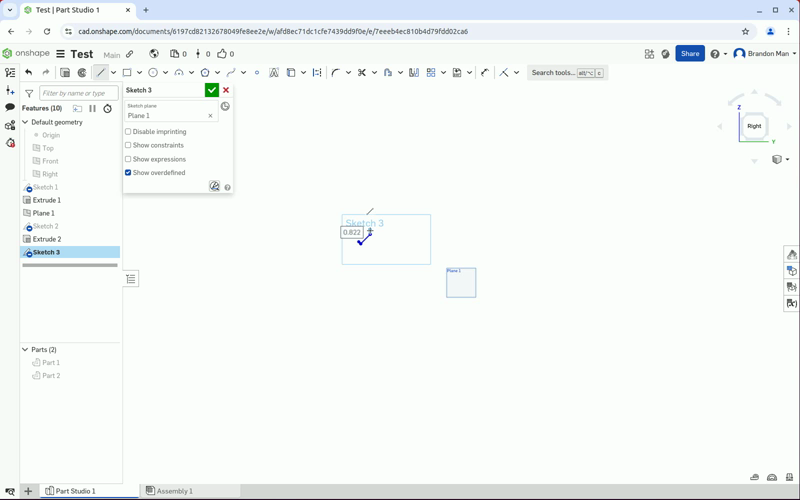
mouse_move(400, 230)
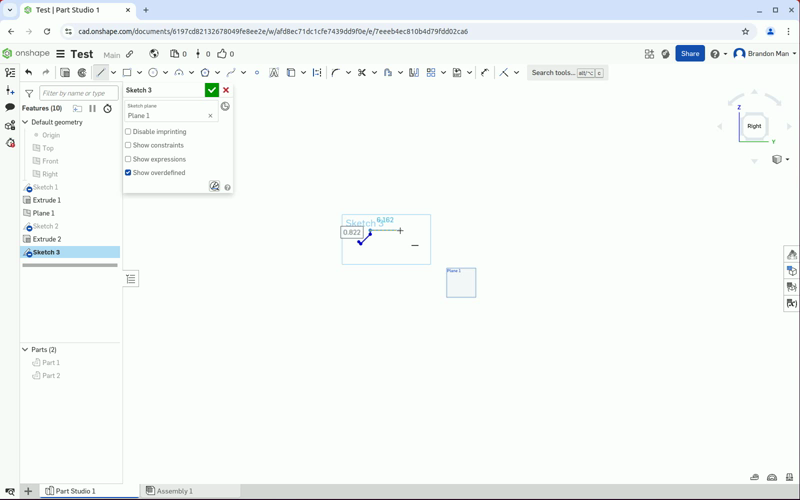
key_down(shift)
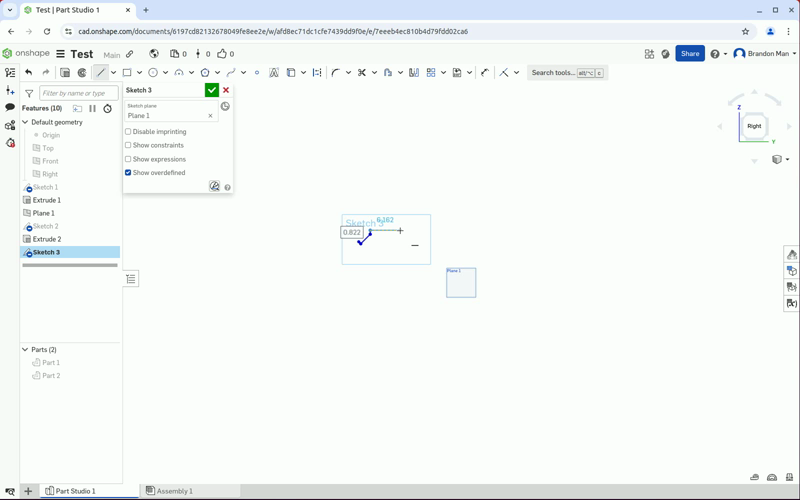
mouse_move(358, 241)
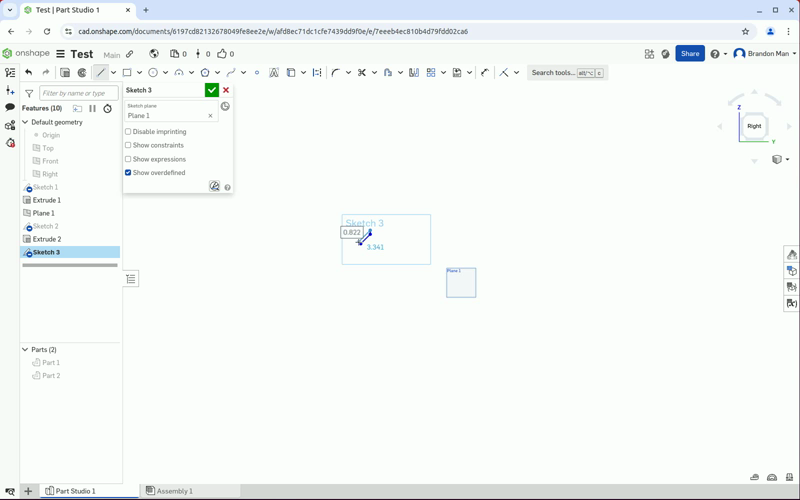
scroll(6)
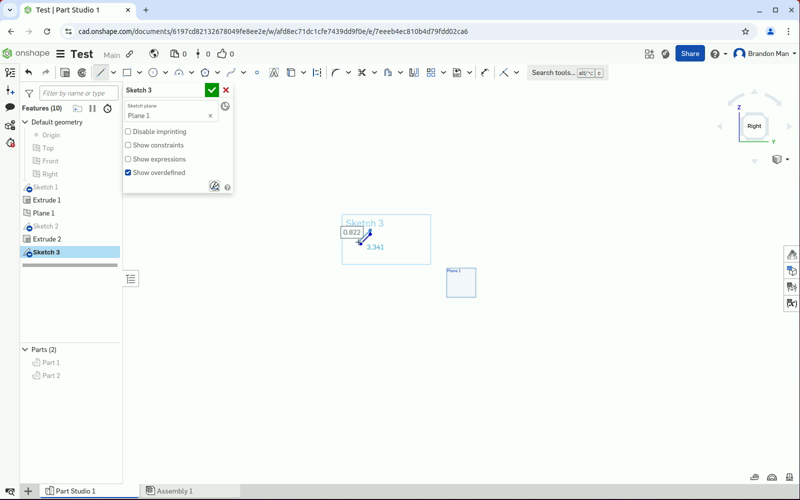
scroll(6)
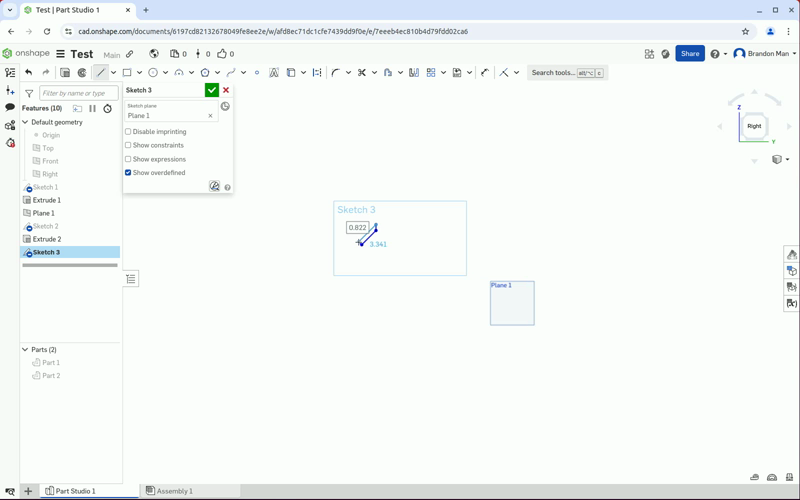
scroll(6)
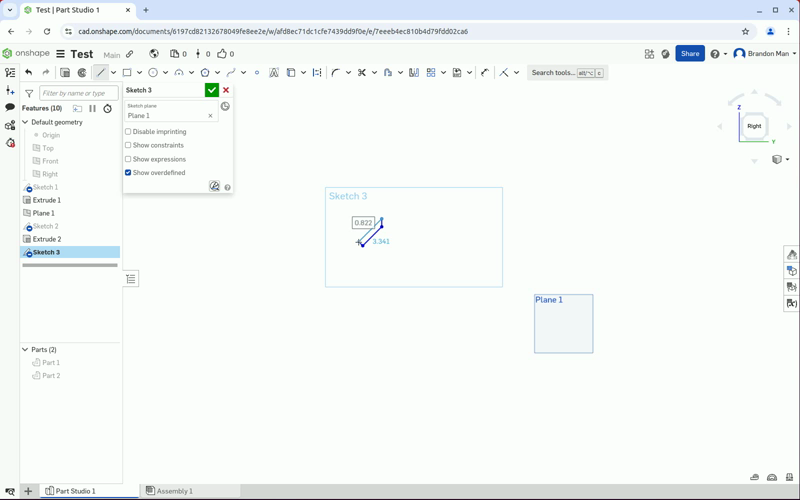
scroll(6)
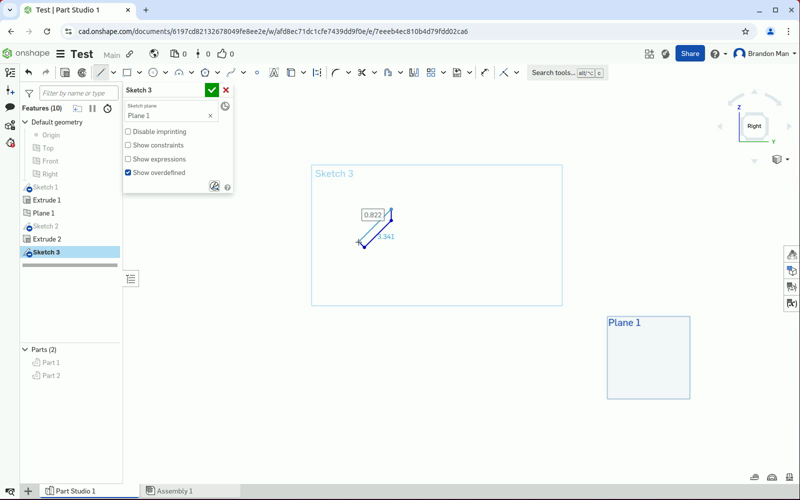
scroll(6)
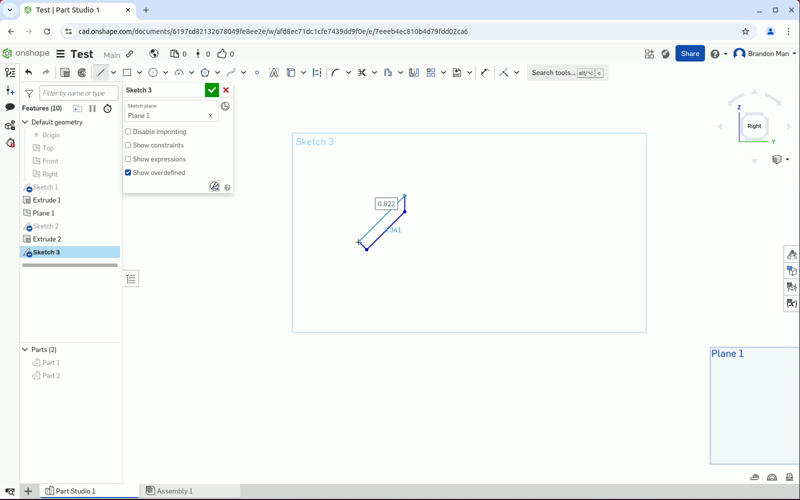
scroll(6)
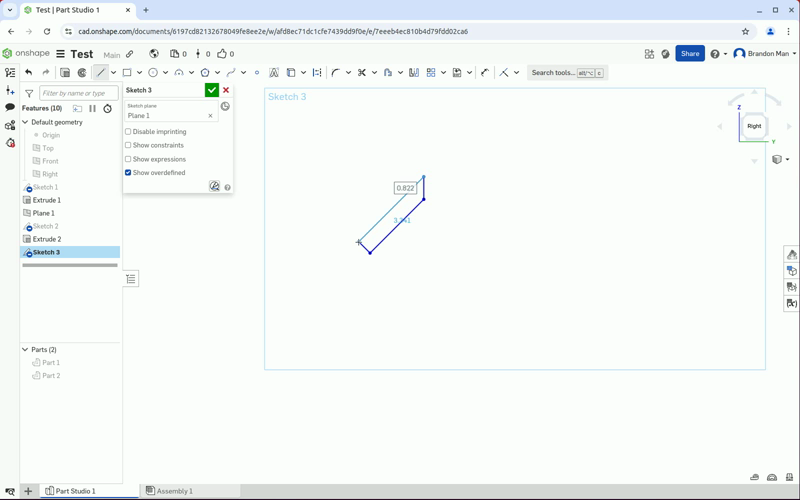
scroll(6)
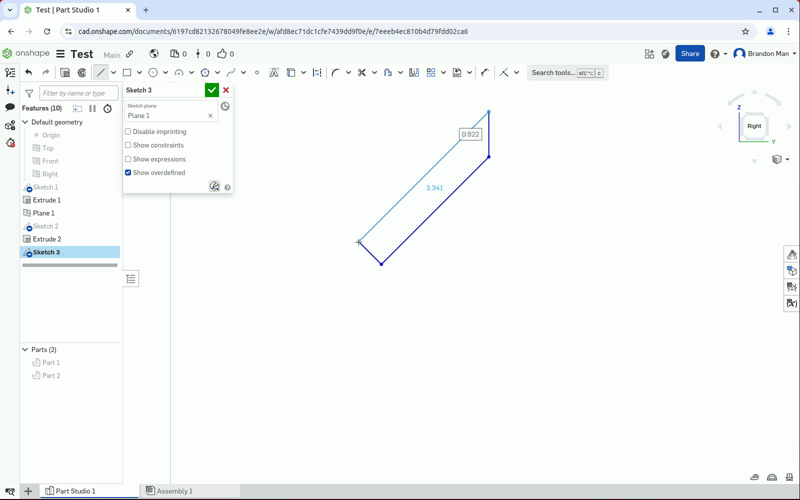
key_up(shift)
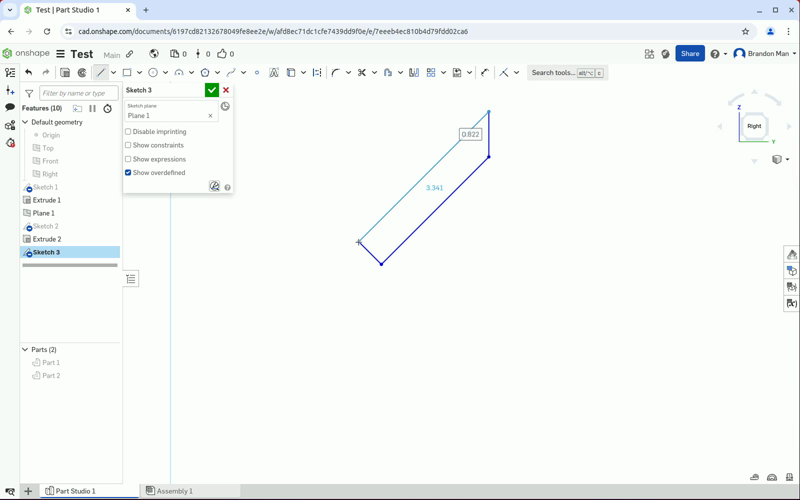
click(358, 241)
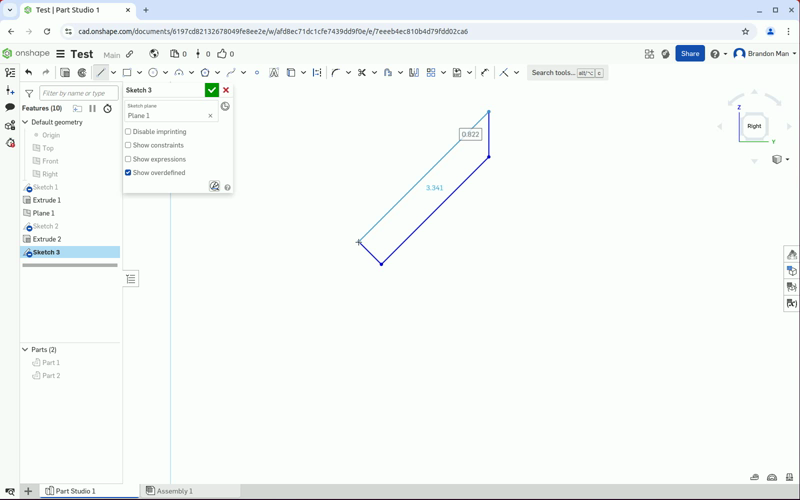
scroll(-6)
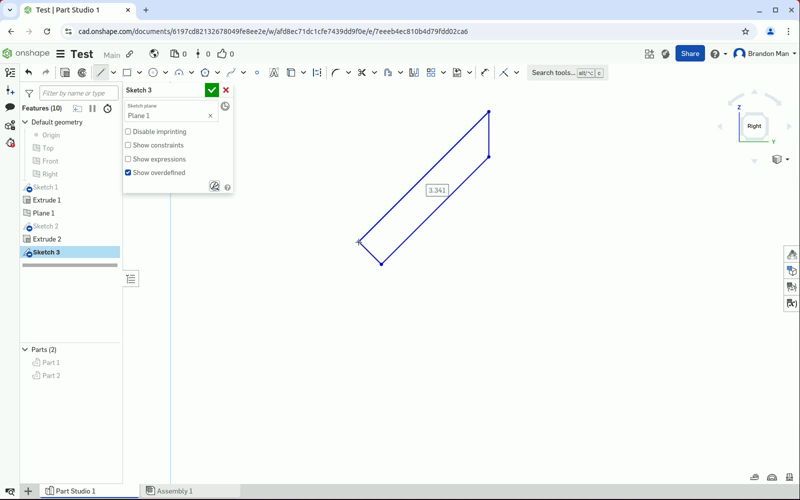
scroll(-6)
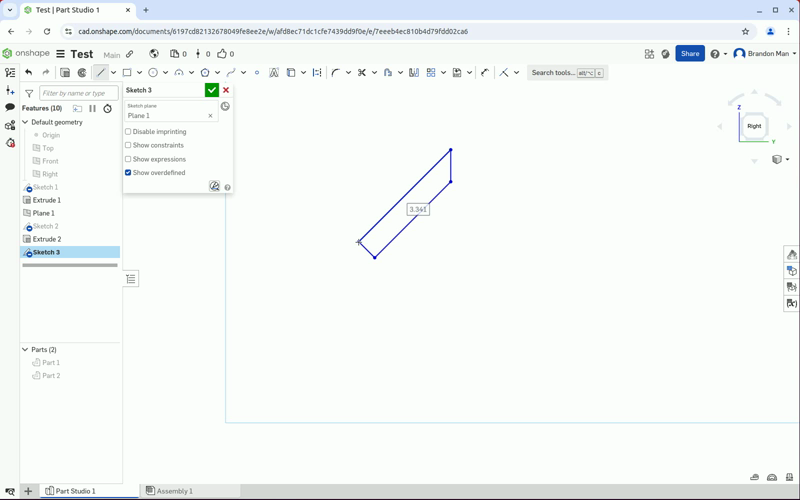
scroll(-6)
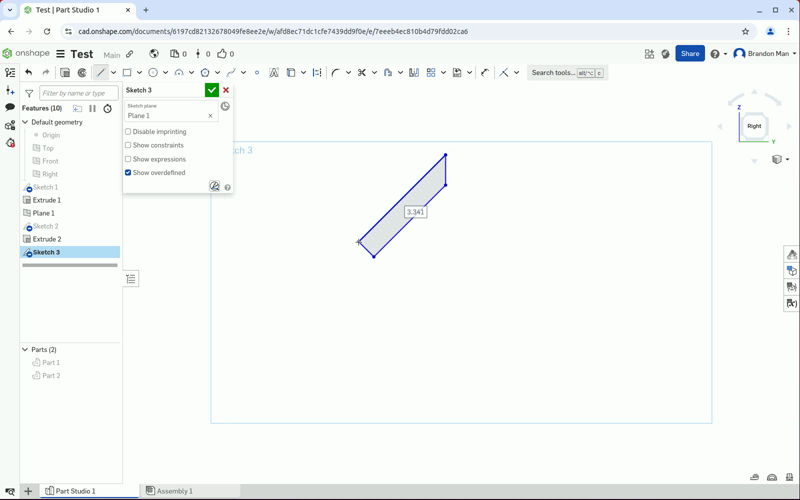
scroll(-6)
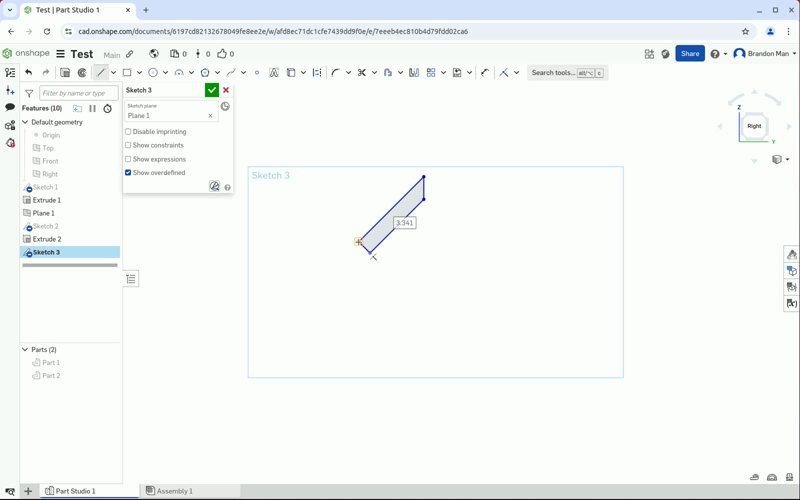
scroll(-6)
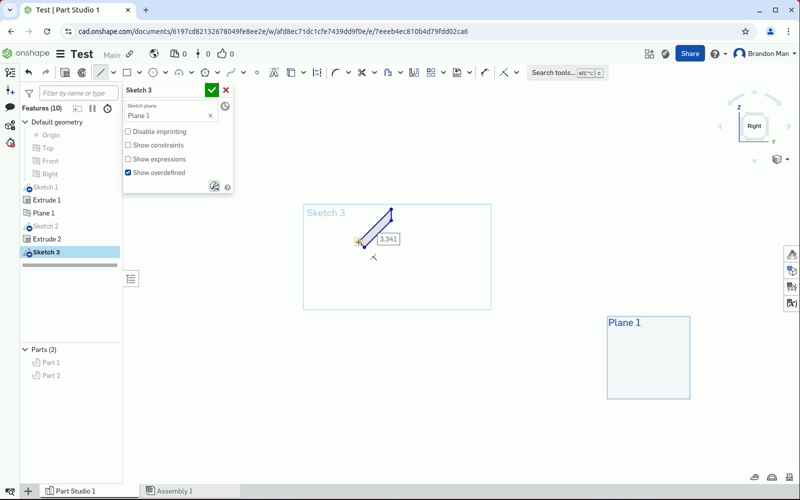
scroll(-6)
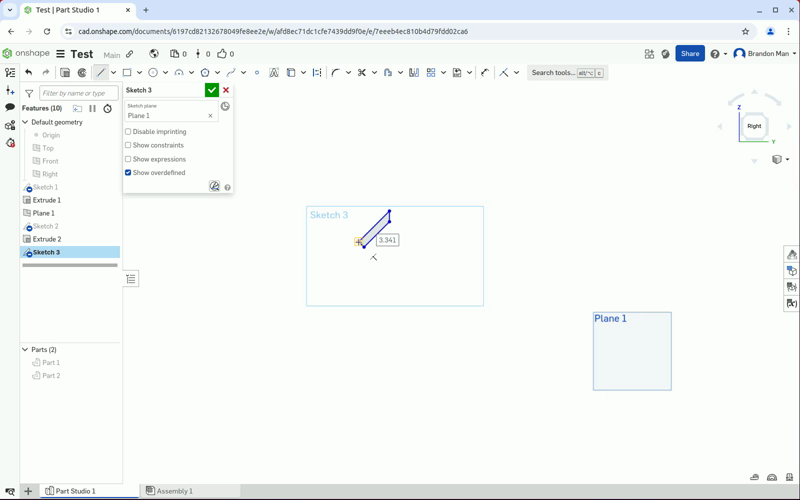
scroll(-6)
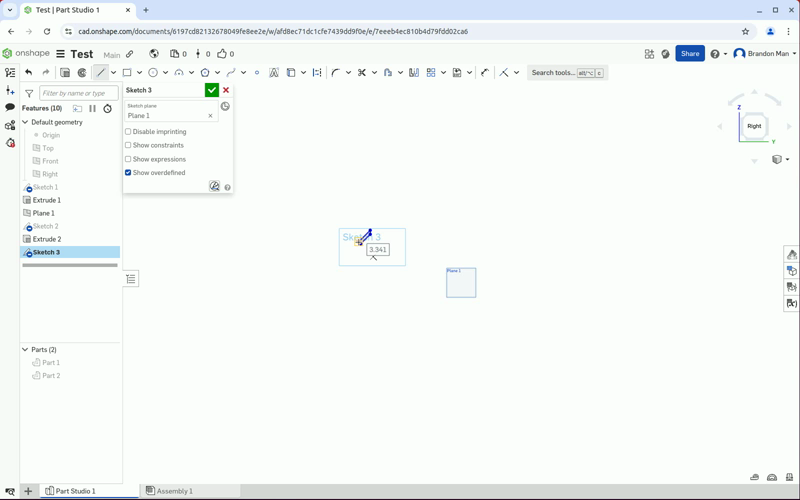
key(esc)
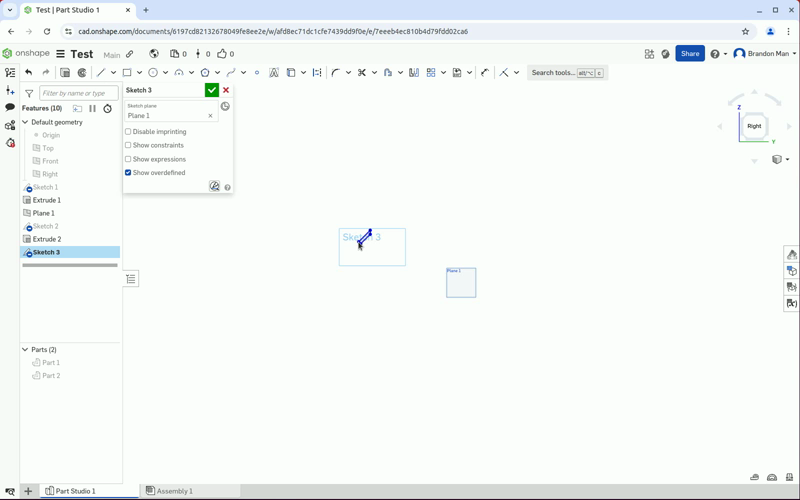
mouse_move(367, 233)
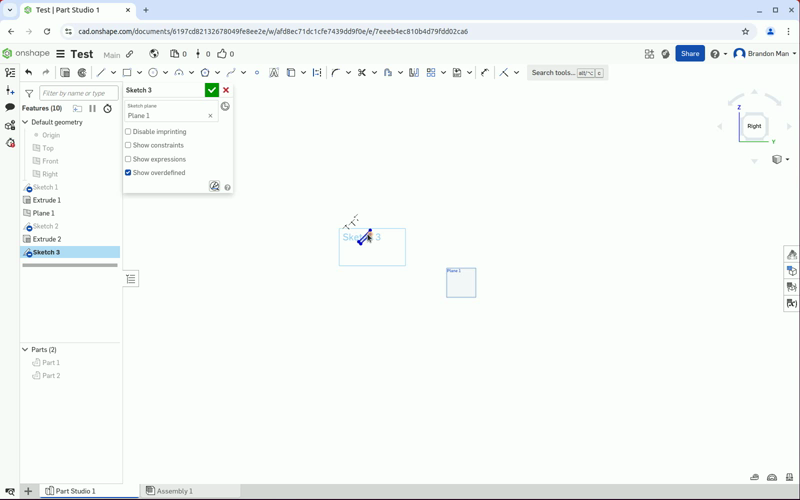
scroll(6)
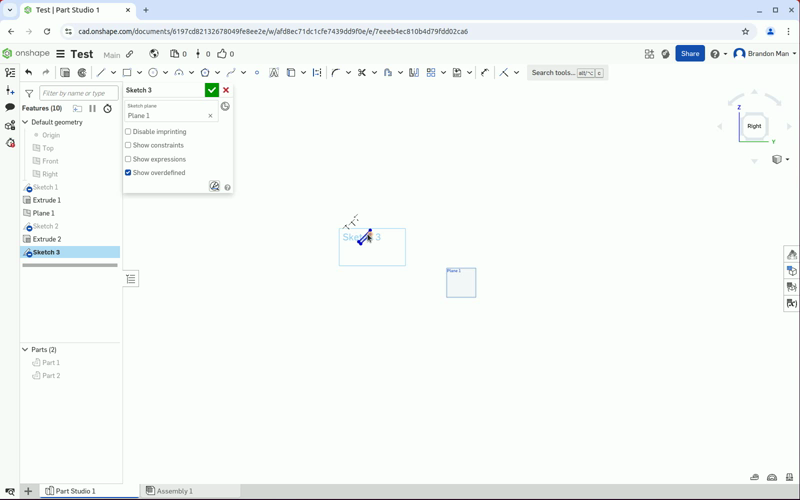
scroll(6)
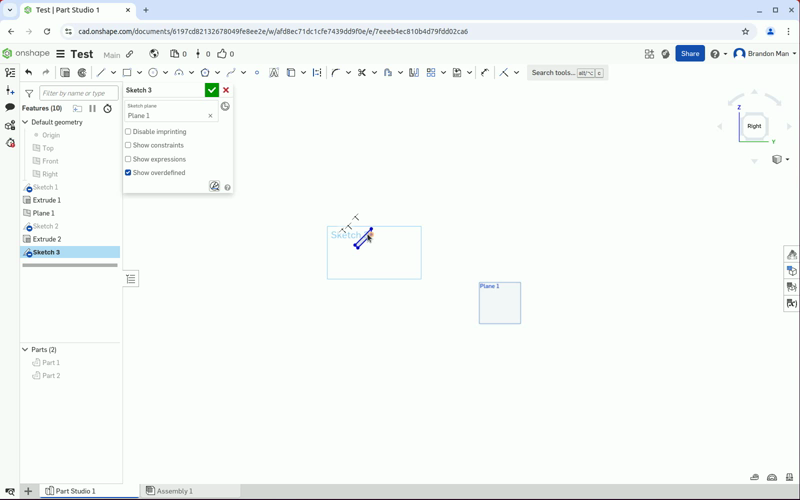
scroll(6)
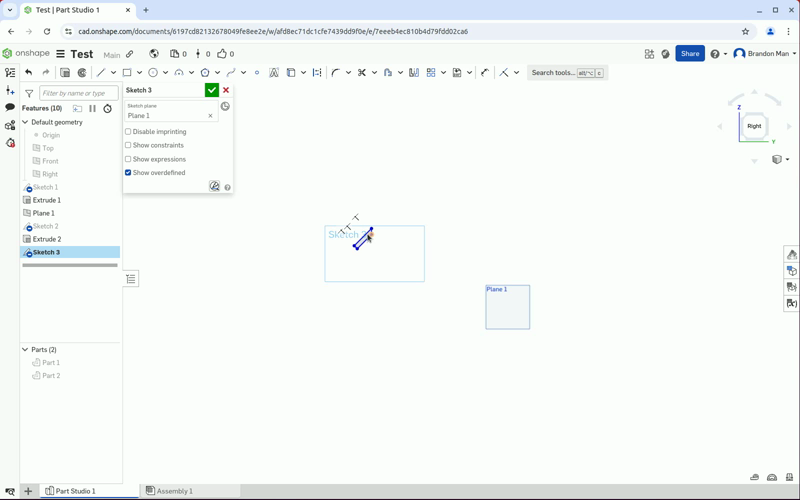
scroll(6)
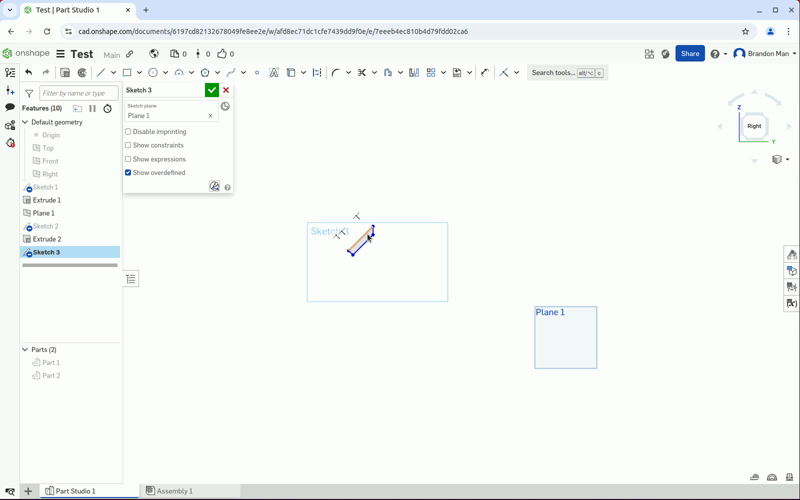
scroll(6)
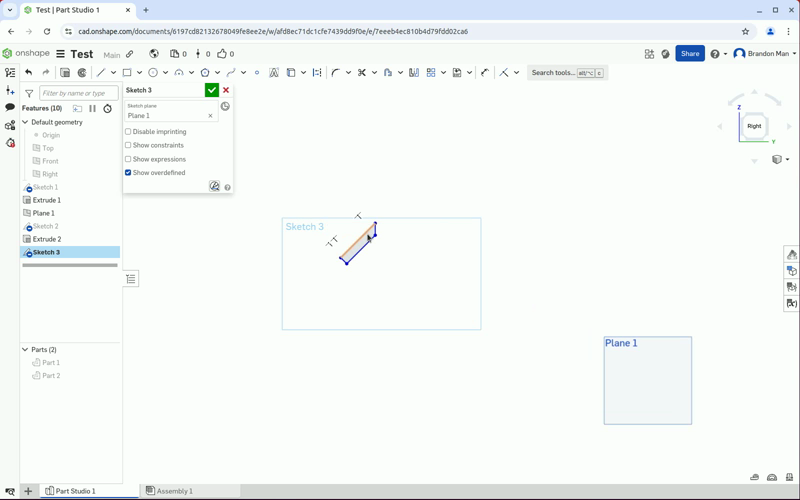
scroll(6)
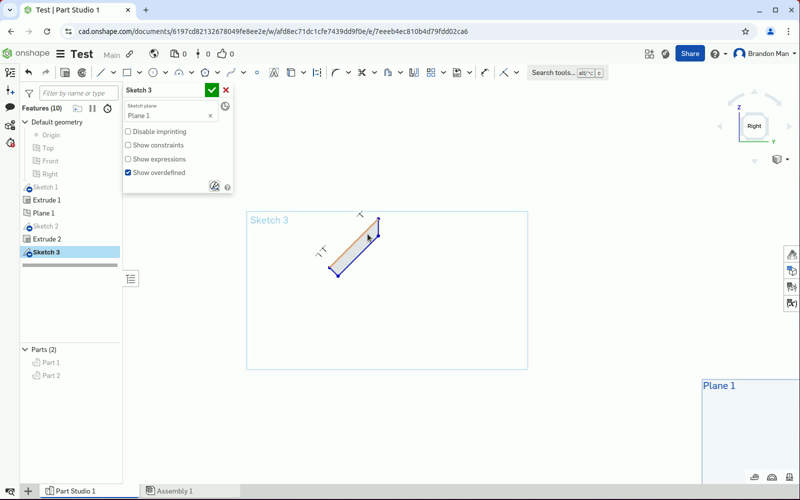
scroll(6)
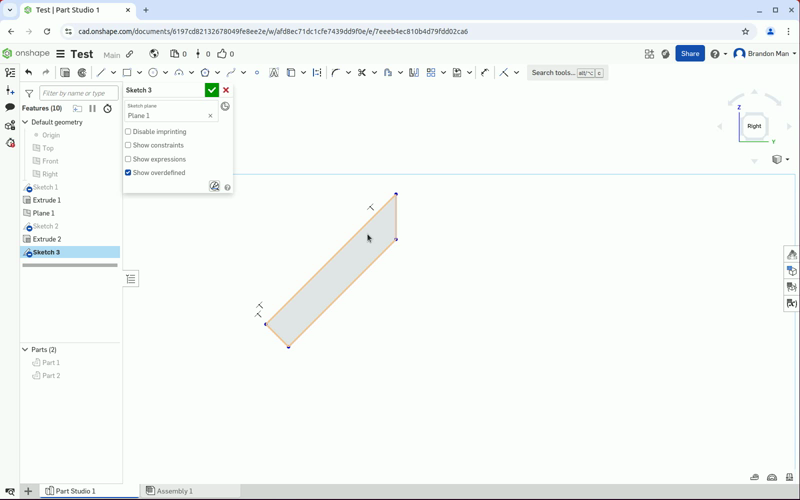
click(367, 233)
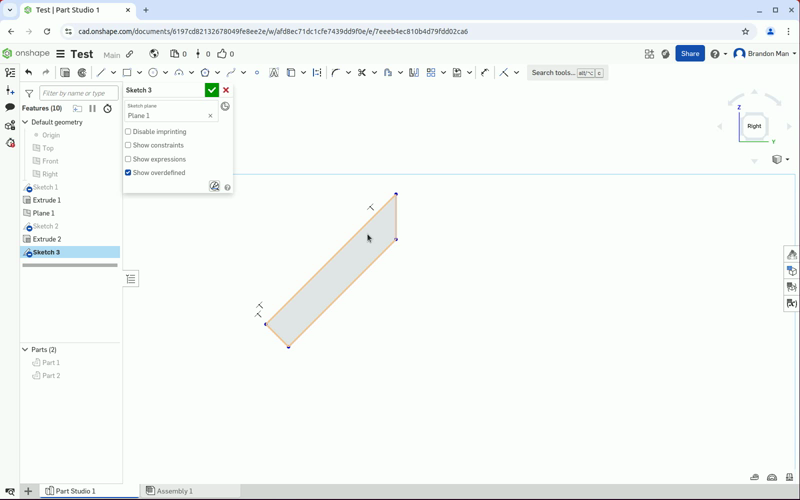
scroll(-6)
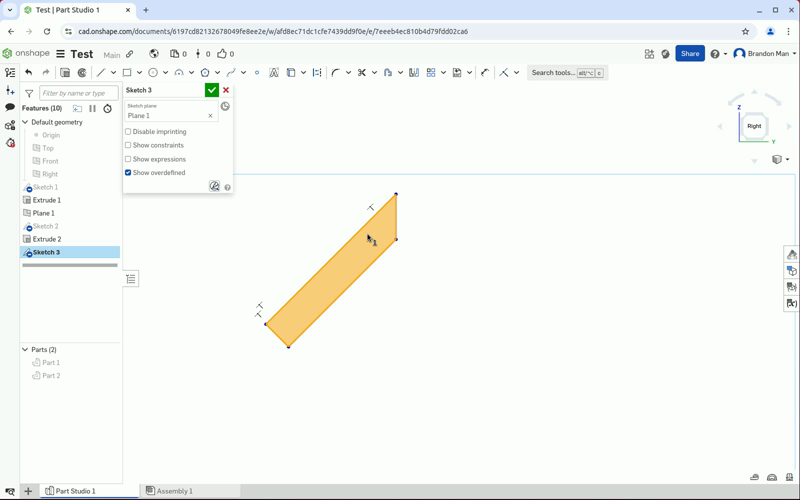
scroll(-6)
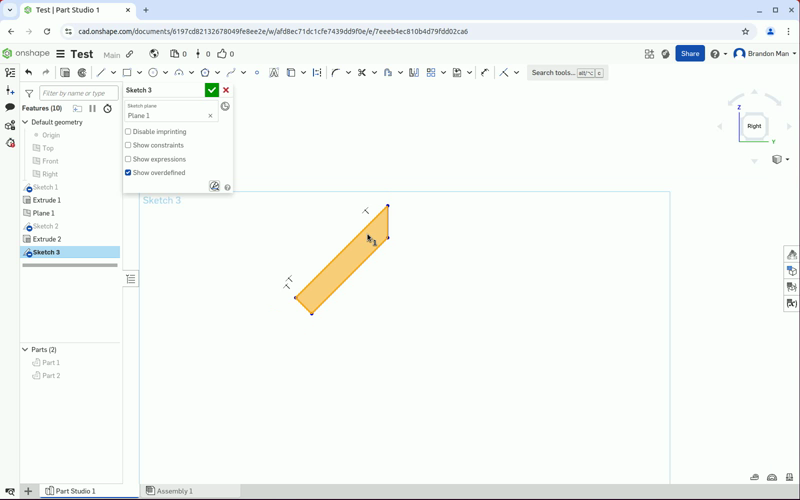
scroll(-6)
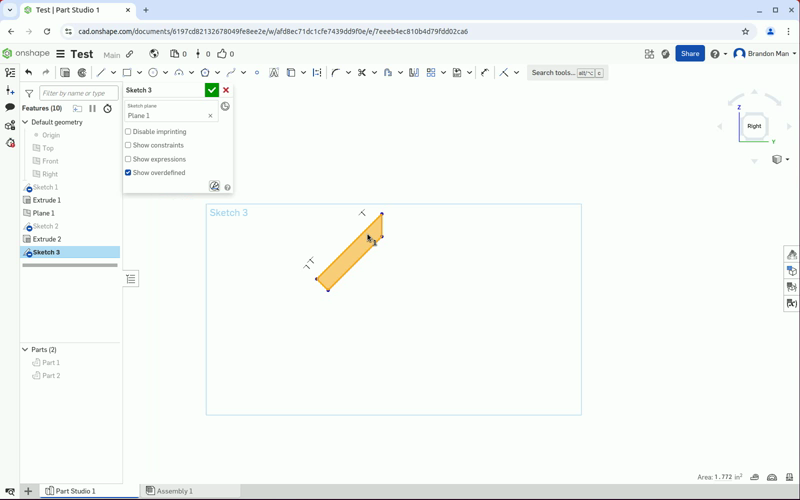
scroll(-6)
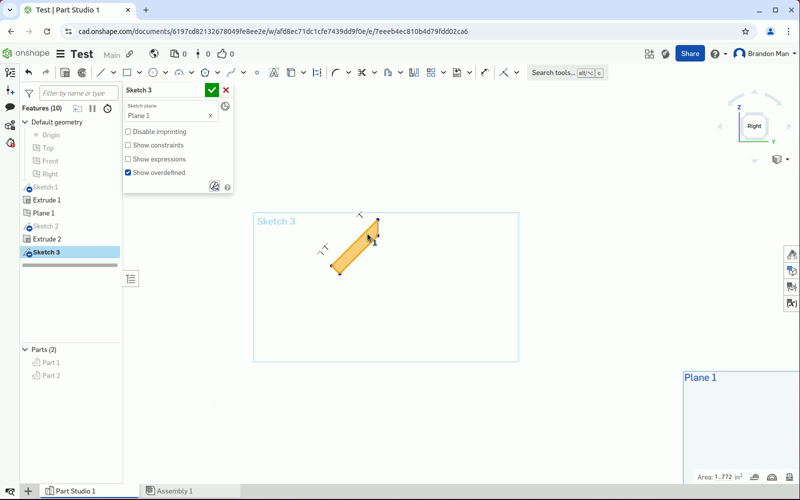
scroll(-6)
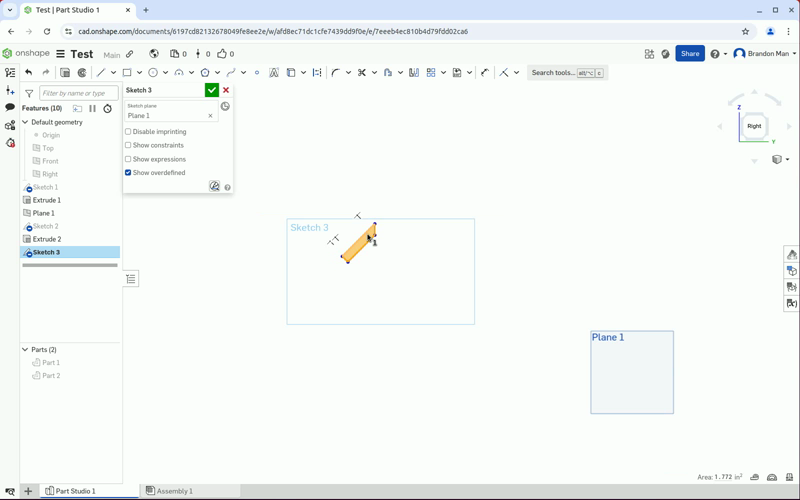
scroll(-6)
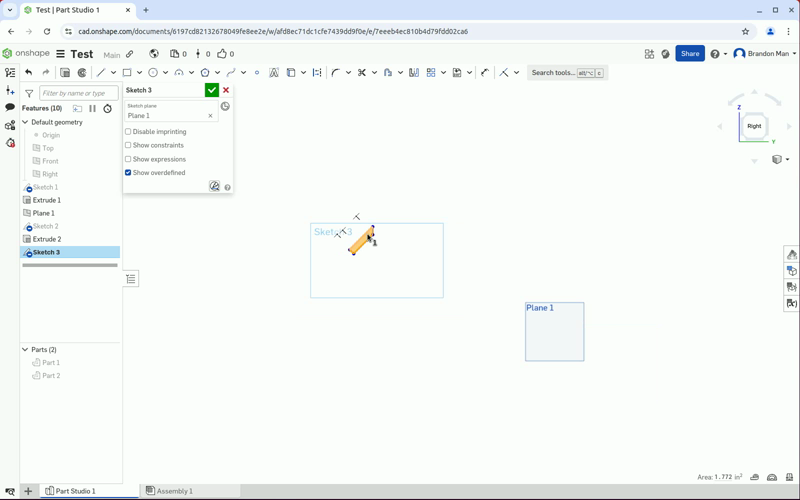
scroll(-6)
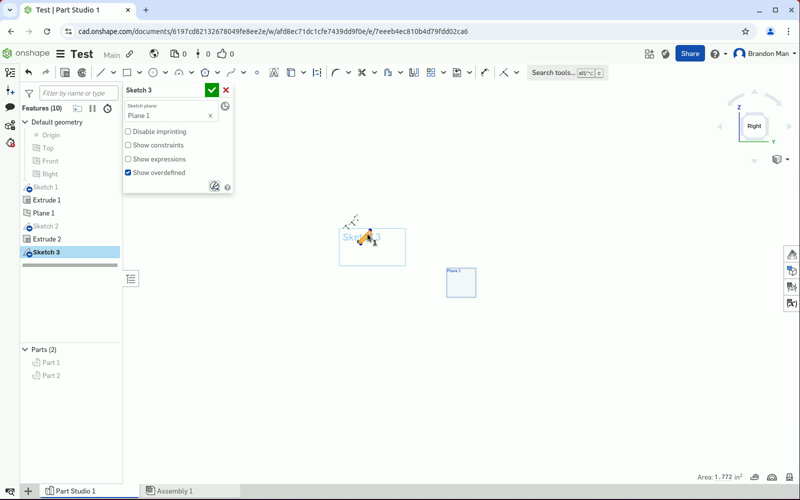
mouse_move(73, 352)
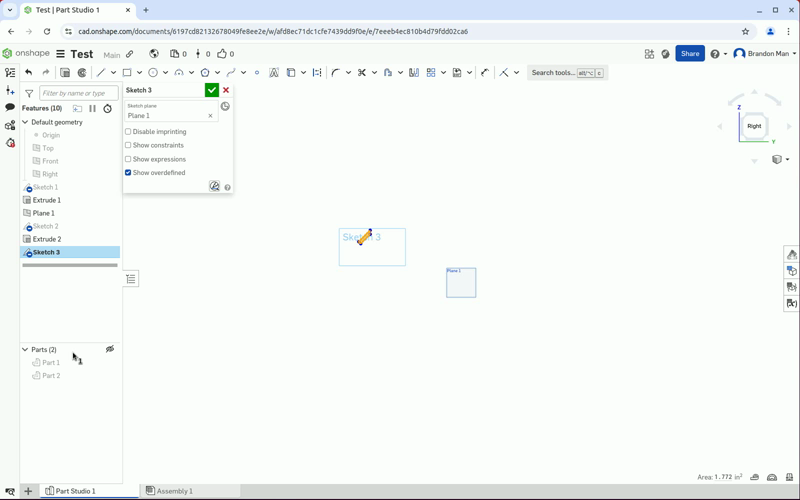
key(shift+y)
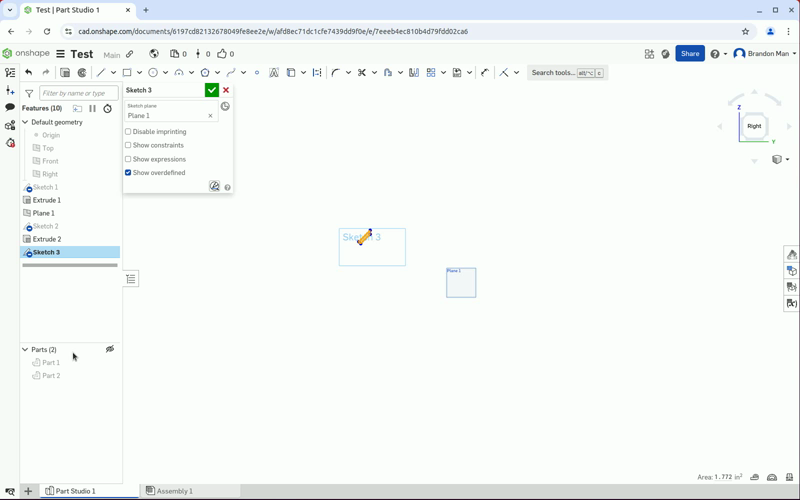
key(shift+e)
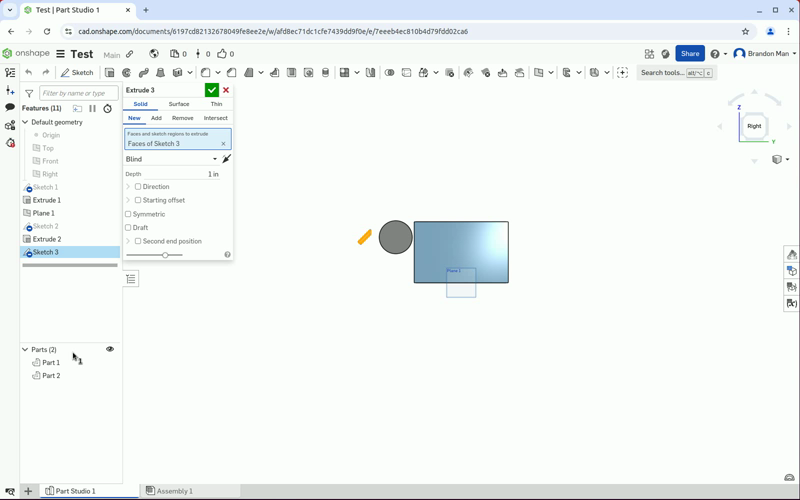
mouse_move(143, 106)
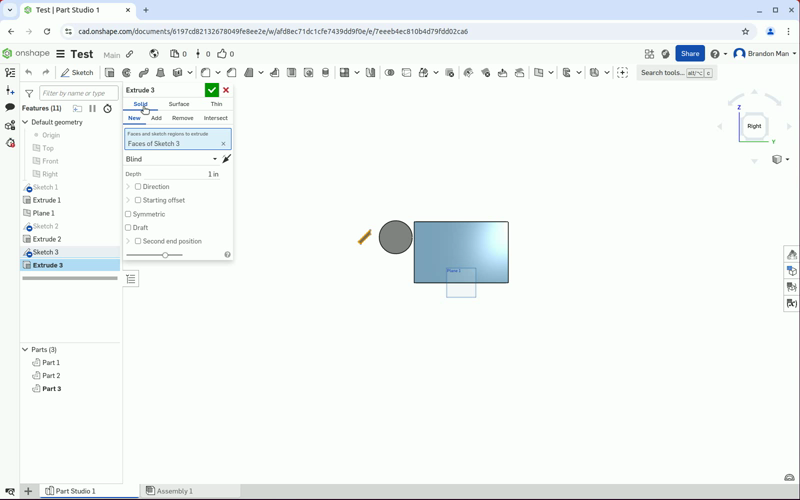
click(143, 106)
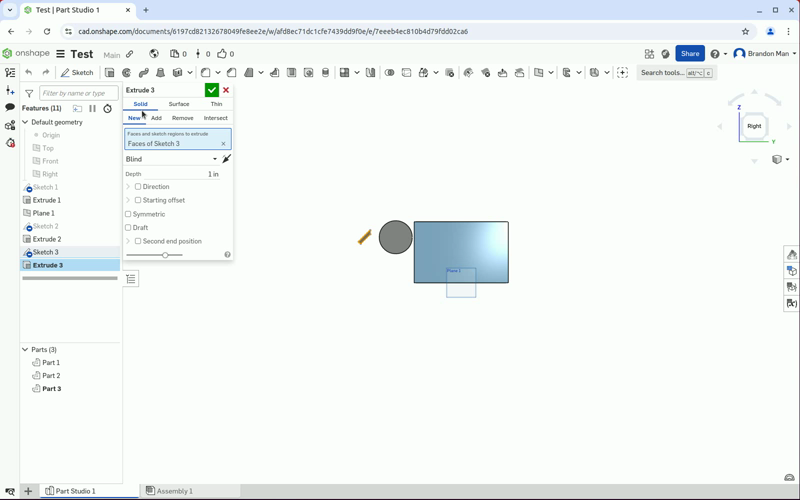
mouse_move(137, 120)
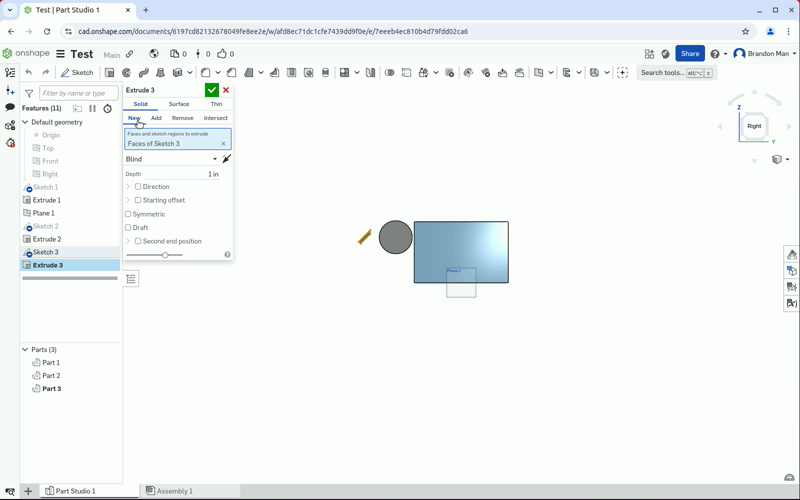
click(137, 120)
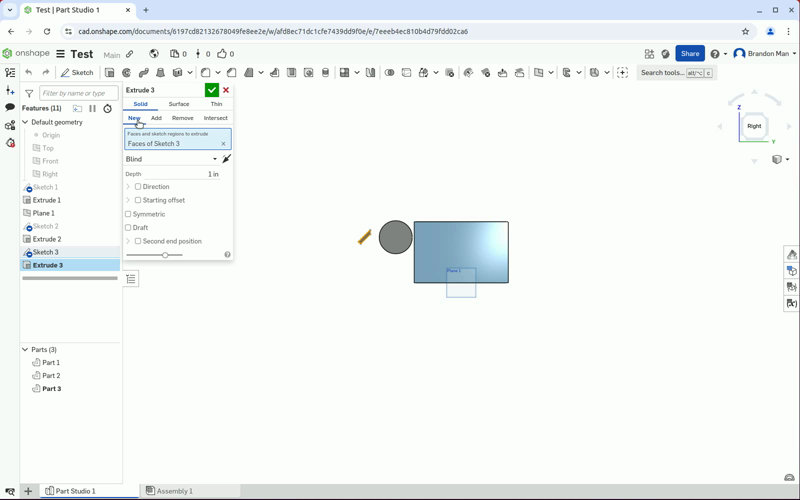
key(tab, 4)
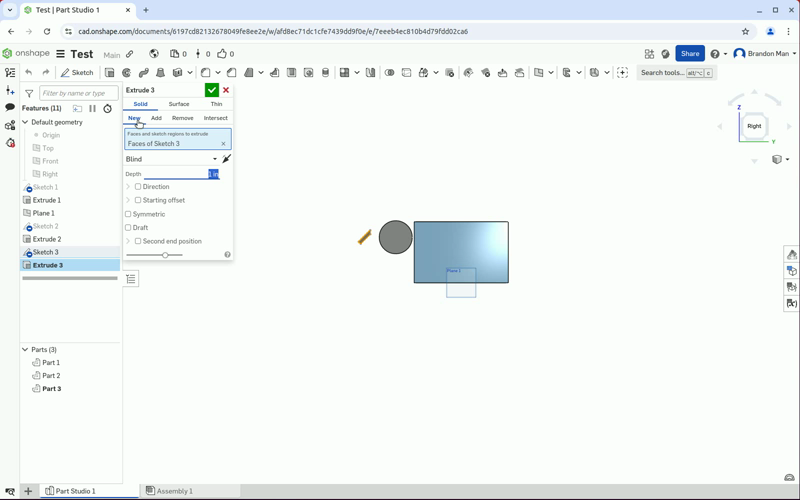
text(-16.609)
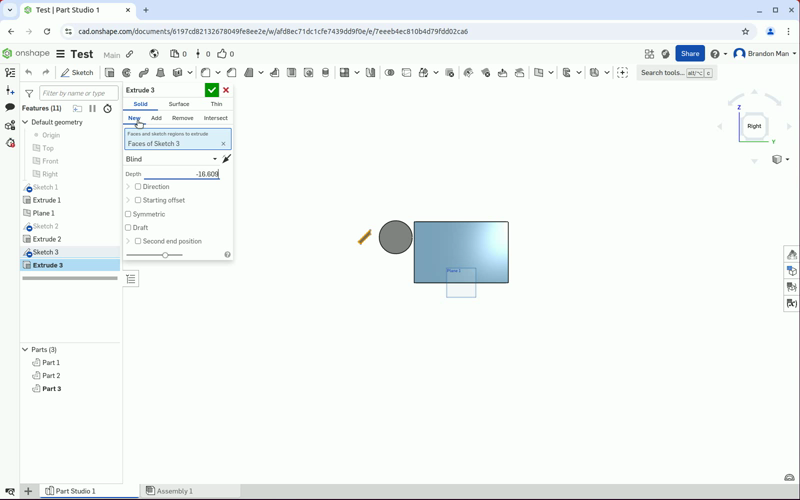
key(tab, 3)
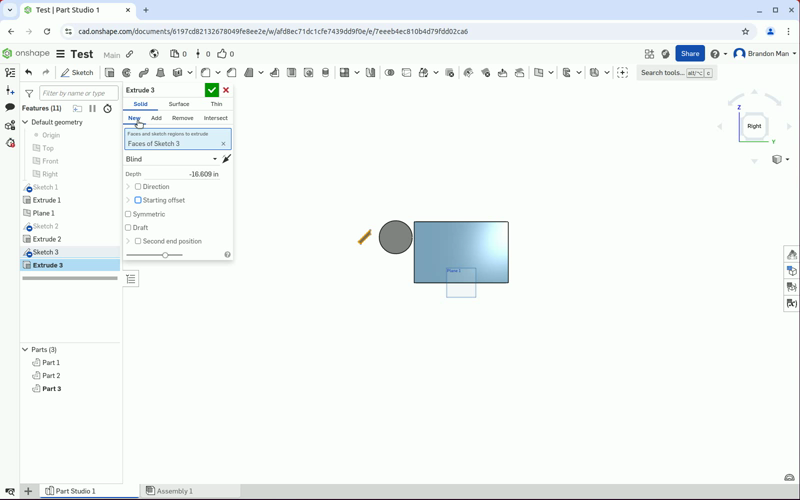
key(tab, 2)
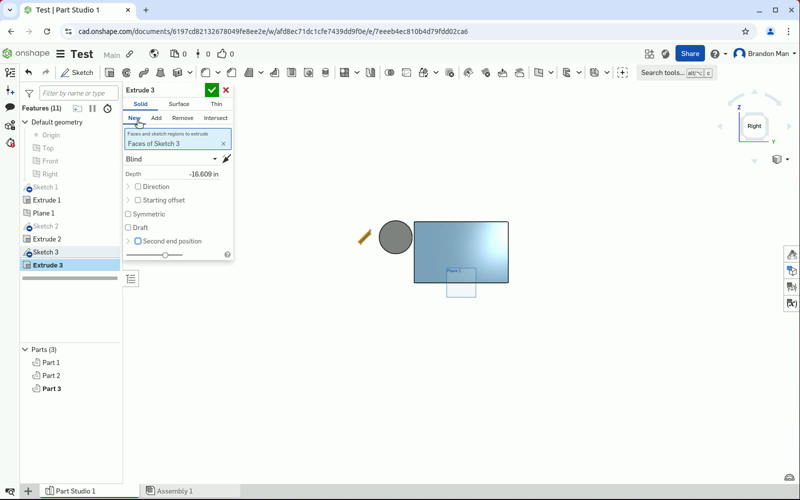
key(space)
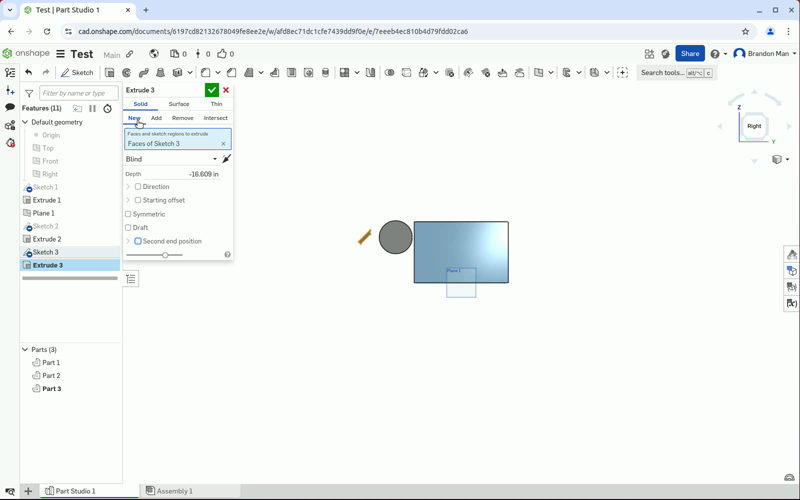
key(tab, 3)
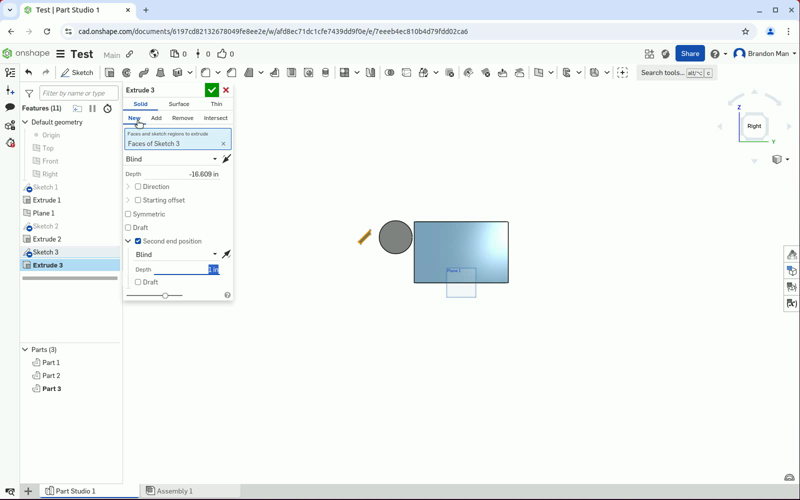
text(2.648)
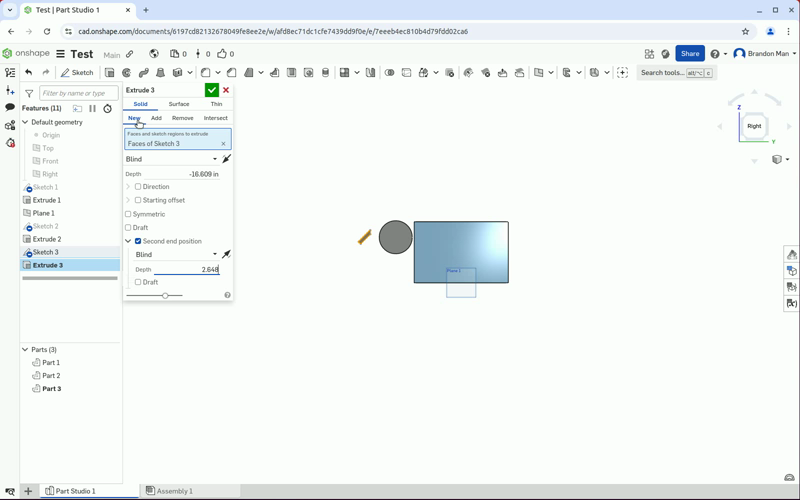
key(enter)
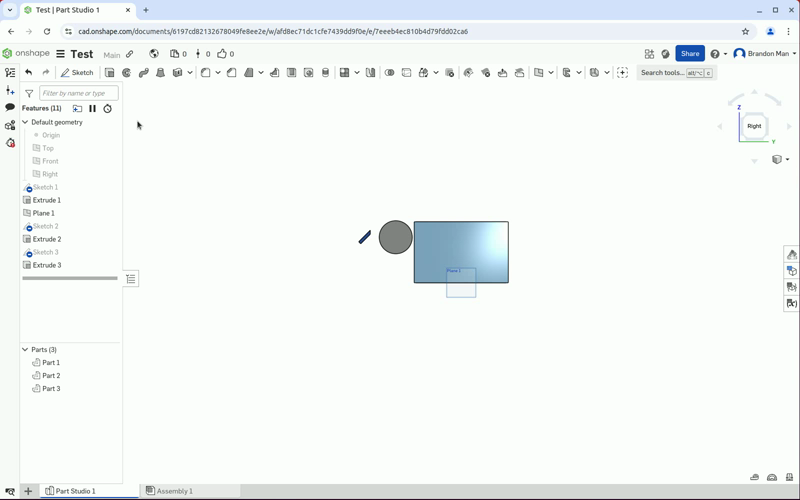
key(shift+h)
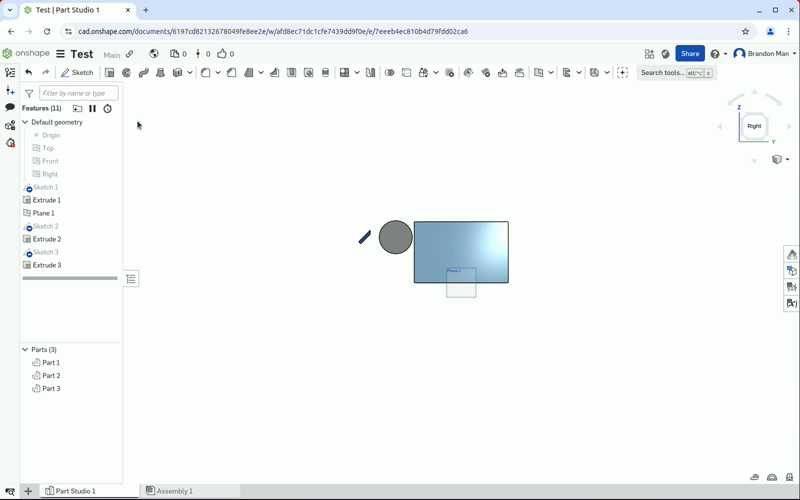
key(shift+h)
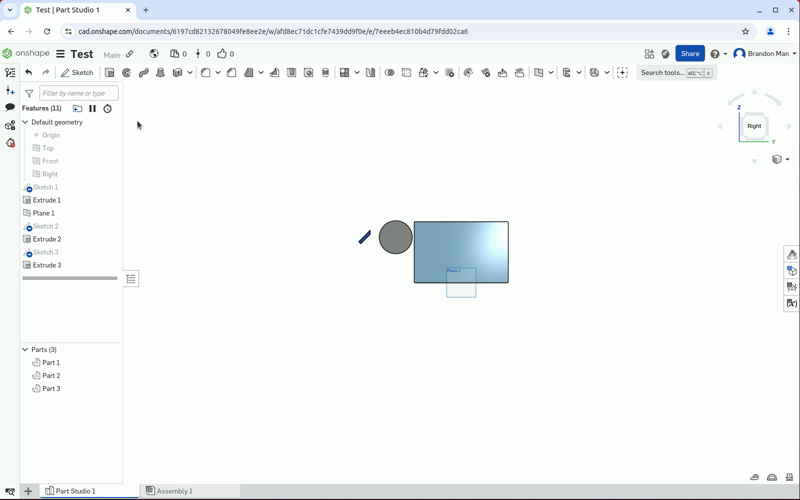
mouse_move(73, 189)
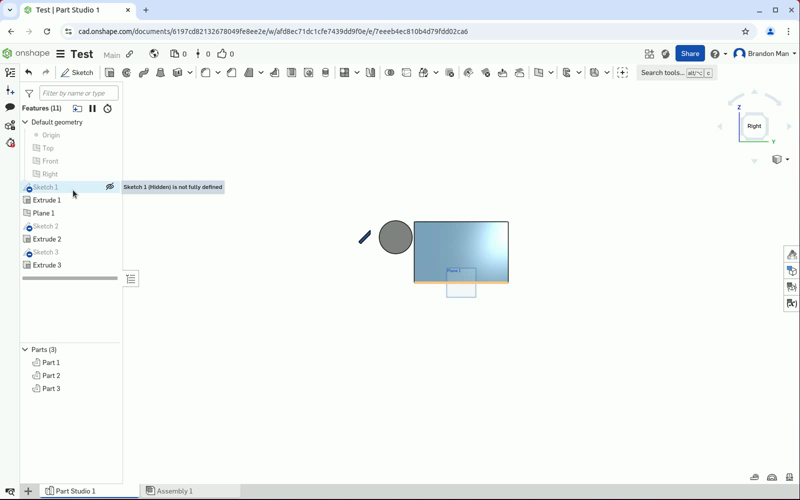
click(73, 189)
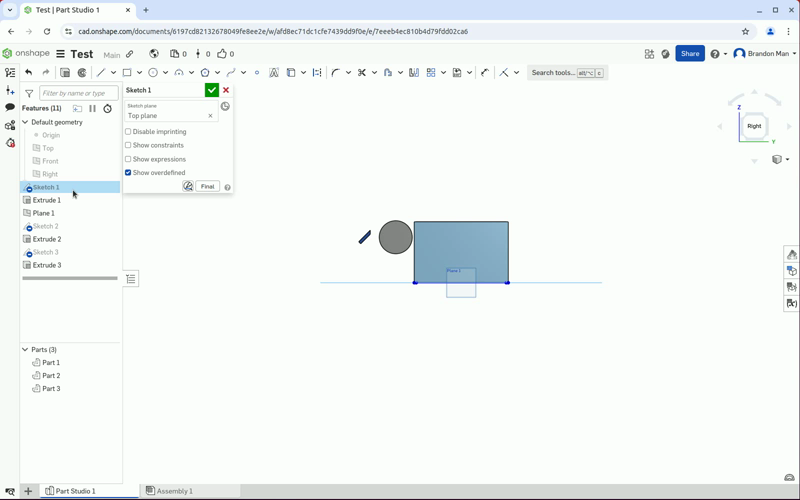
mouse_move(229, 92)
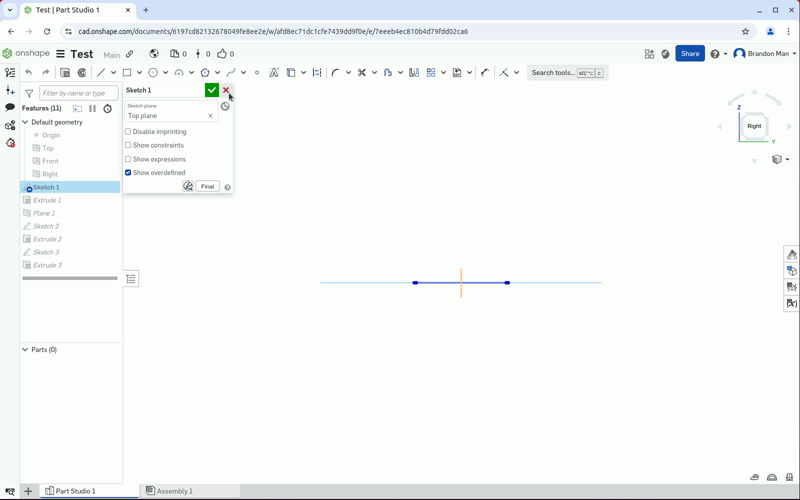
click(229, 92)
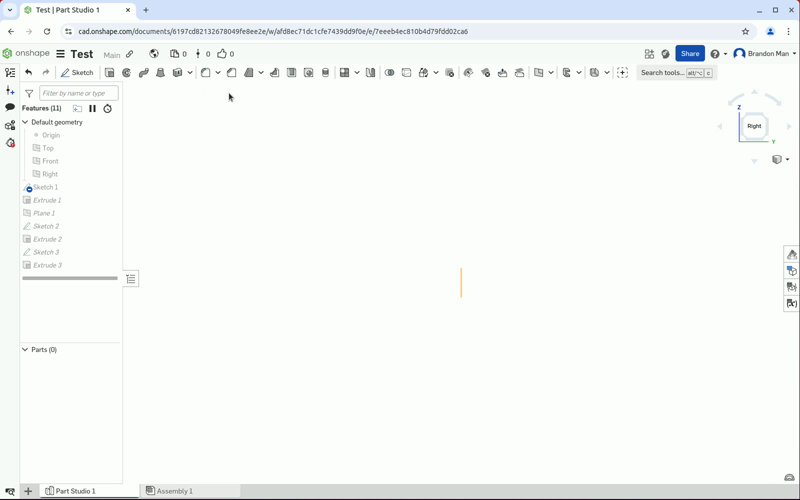
key(shift+s)
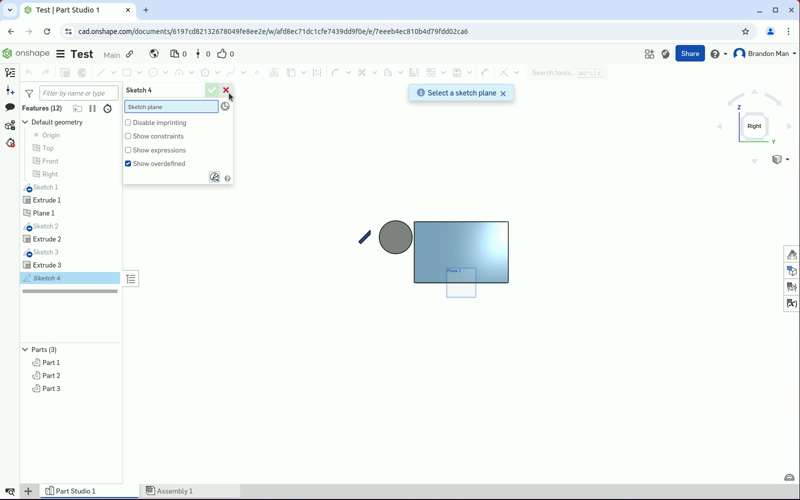
mouse_move(73, 215)
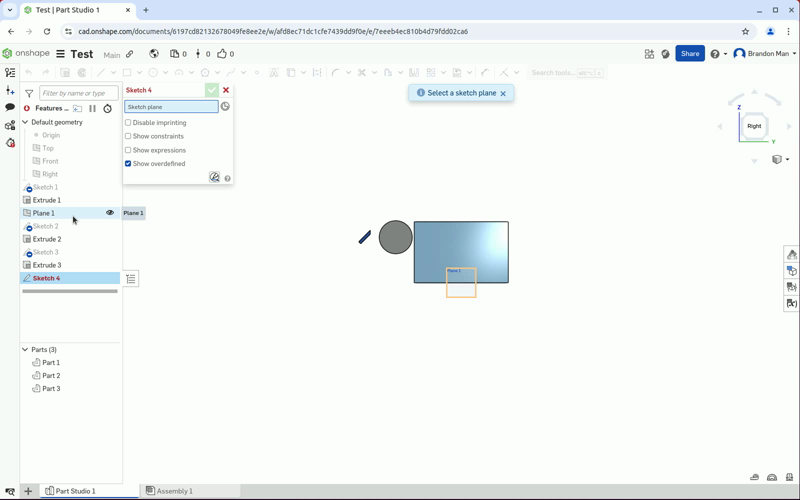
click(73, 215)
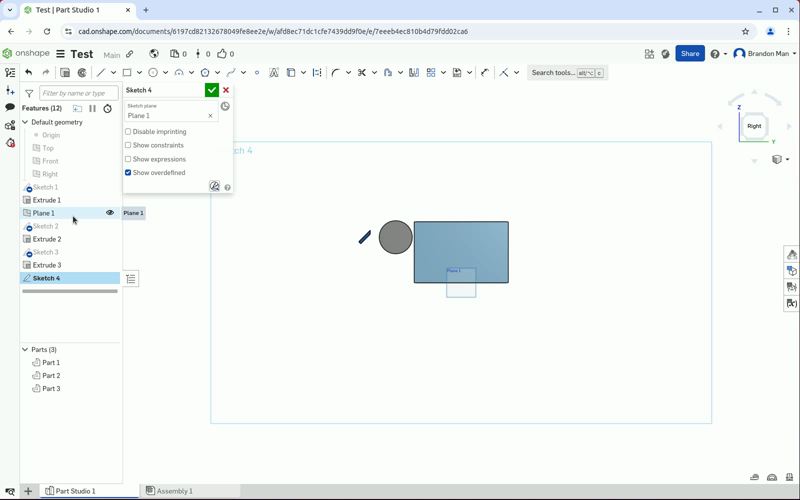
mouse_move(73, 352)
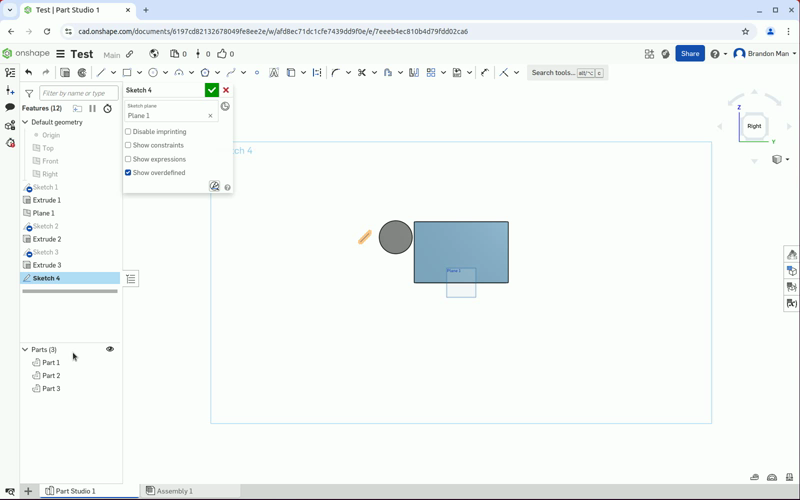
key(y)
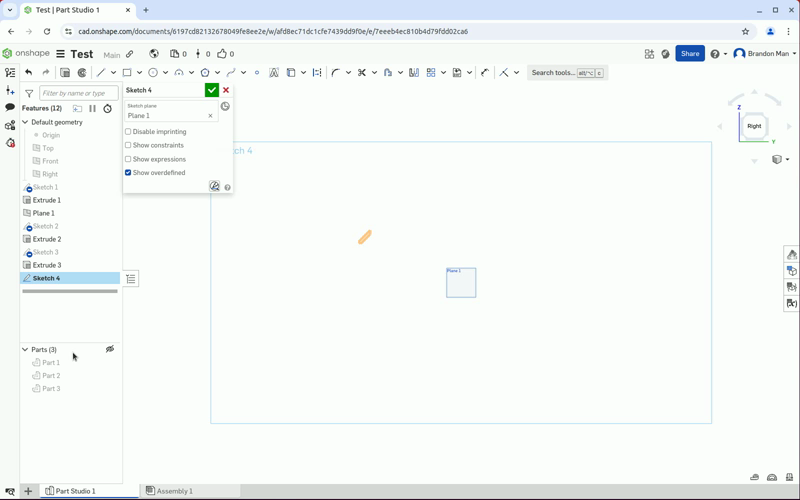
key(l)
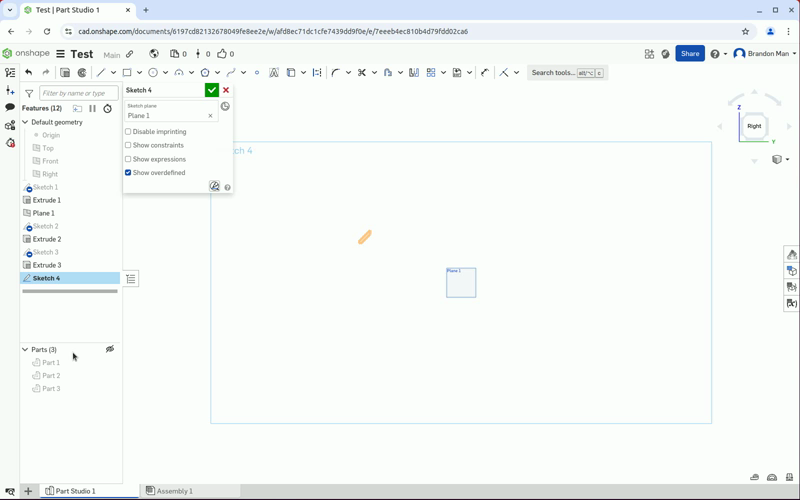
key_down(shift)
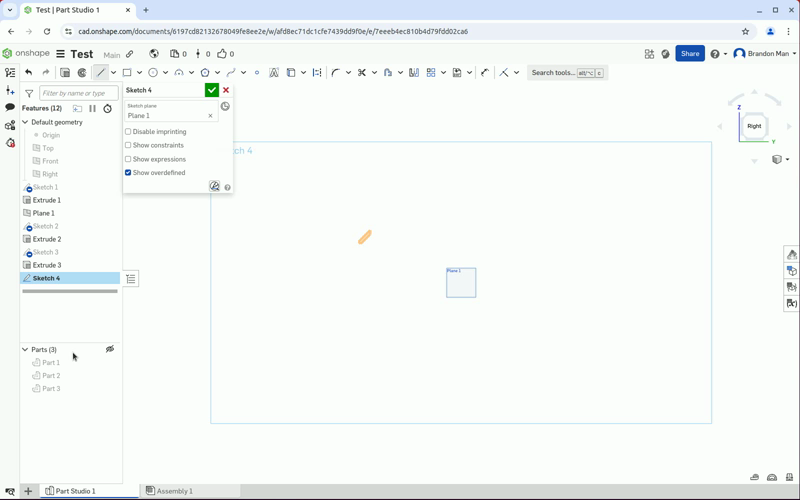
mouse_move(358, 273)
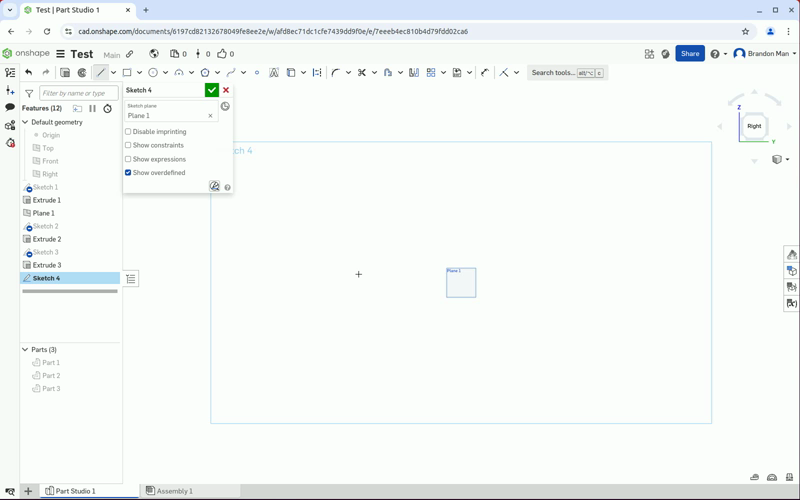
click(358, 273)
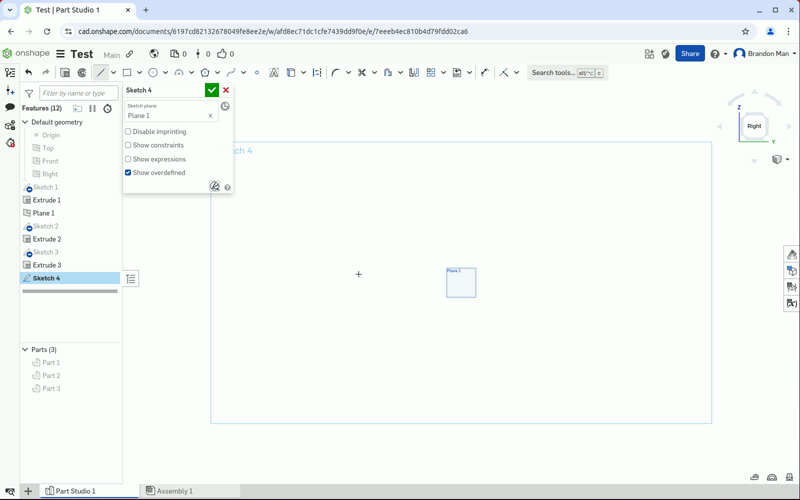
key_up(shift)
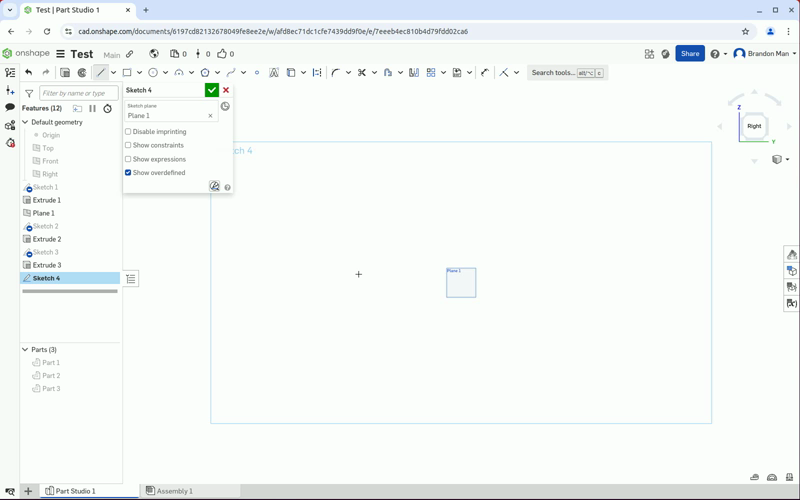
key_down(shift)
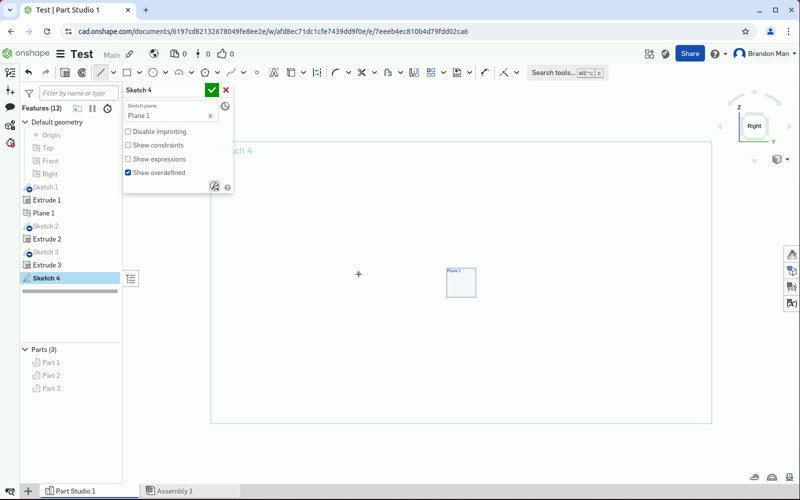
mouse_move(388, 273)
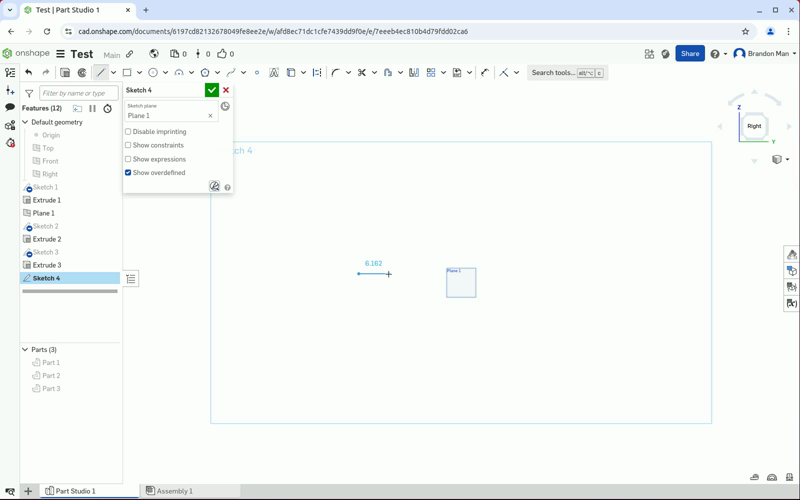
mouse_move(370, 285)
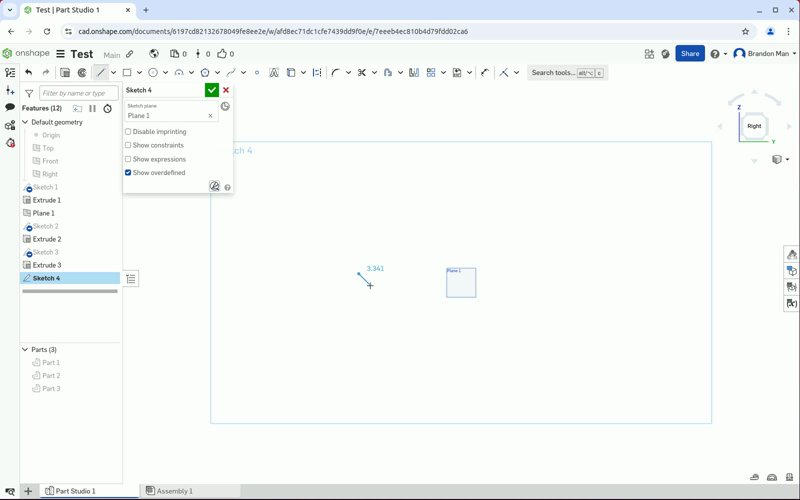
click(370, 285)
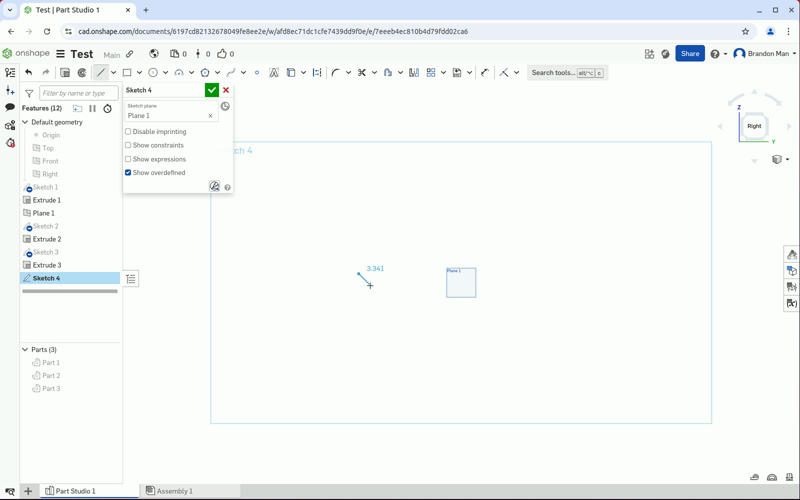
key_up(shift)
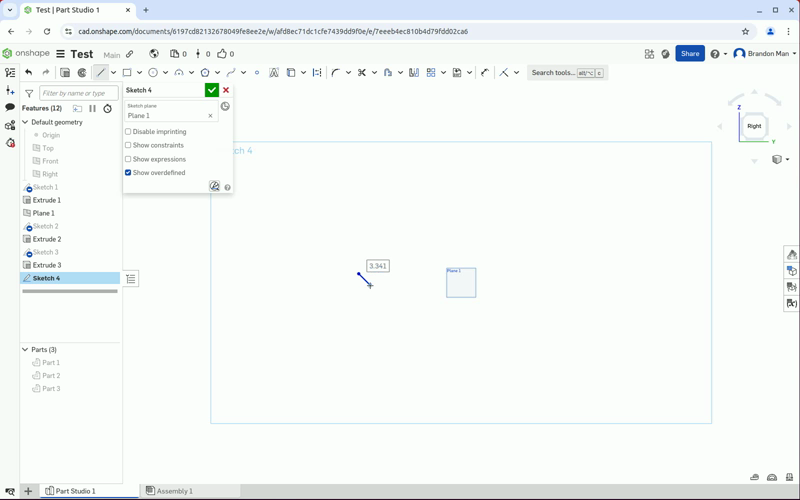
key_down(shift)
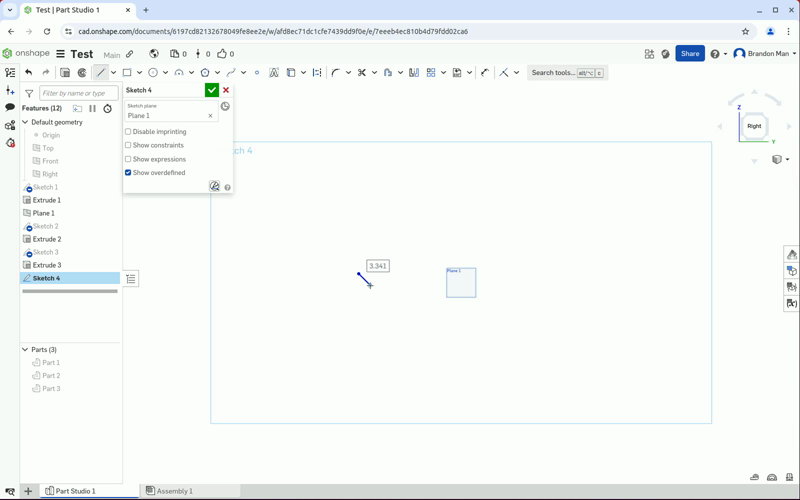
mouse_move(400, 285)
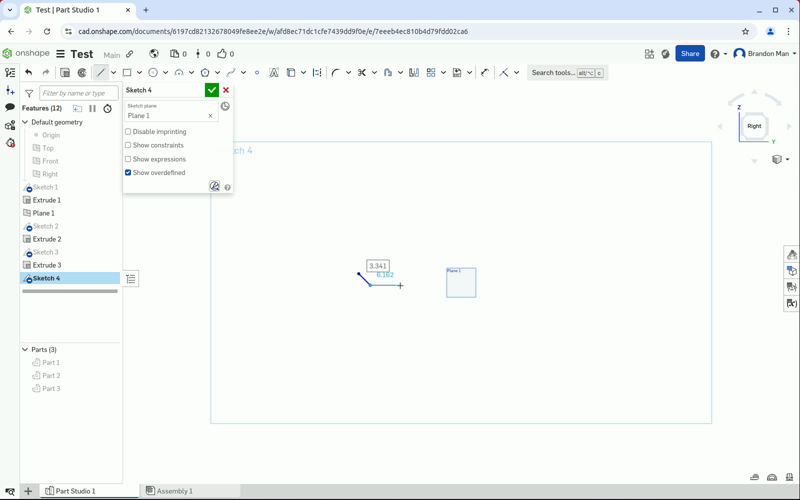
mouse_move(370, 281)
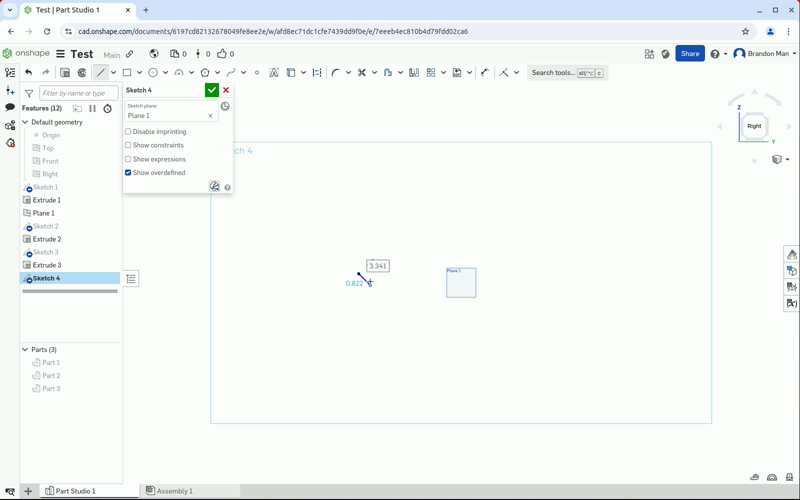
scroll(6)
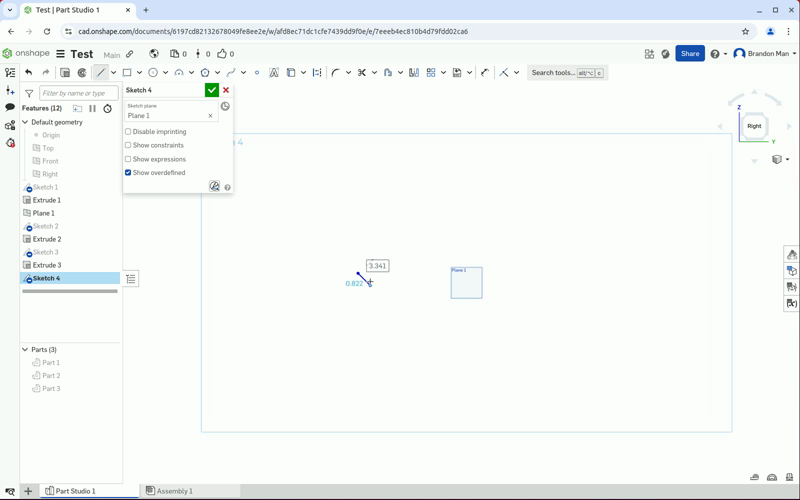
scroll(6)
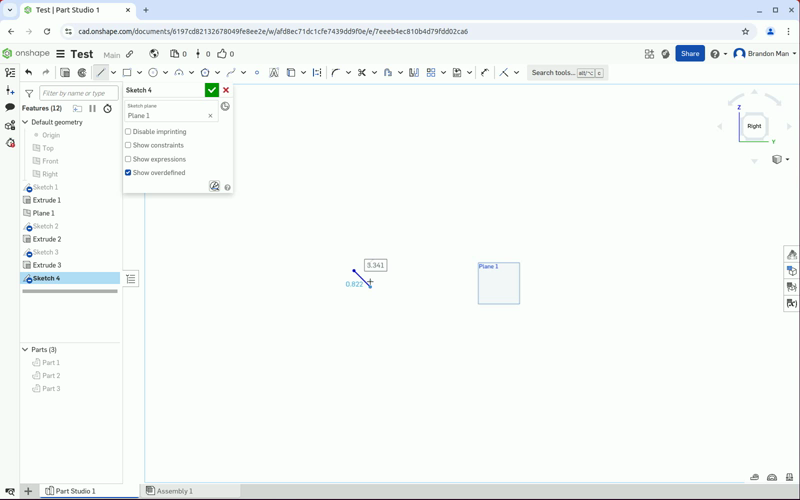
scroll(6)
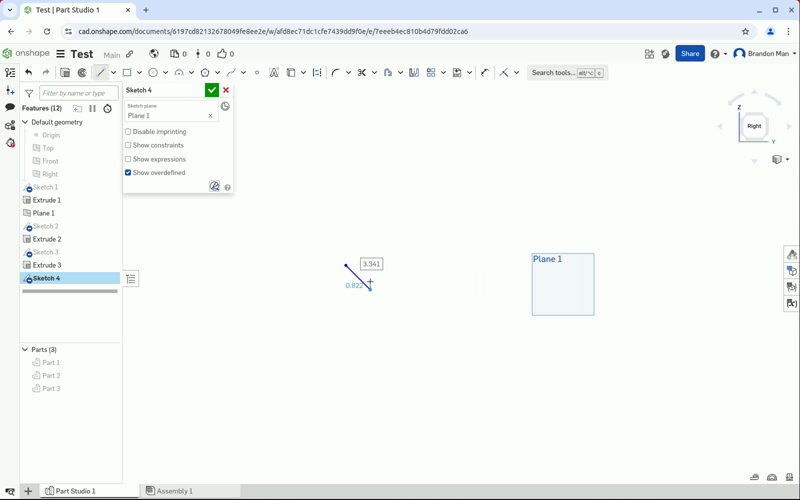
scroll(6)
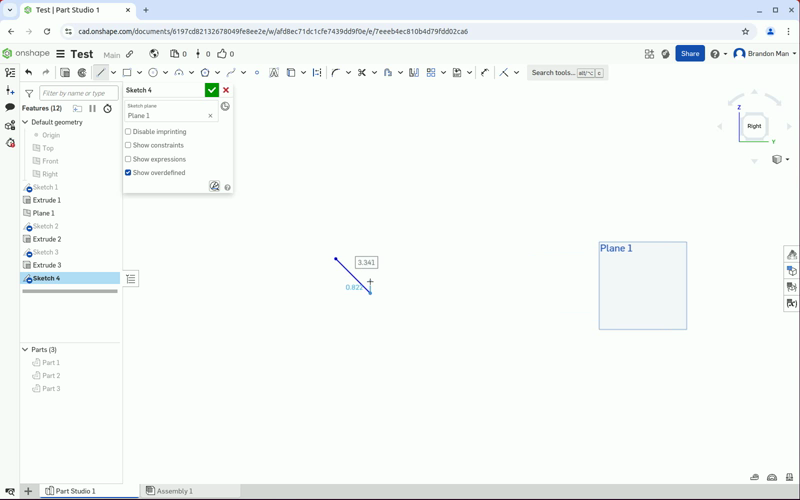
scroll(6)
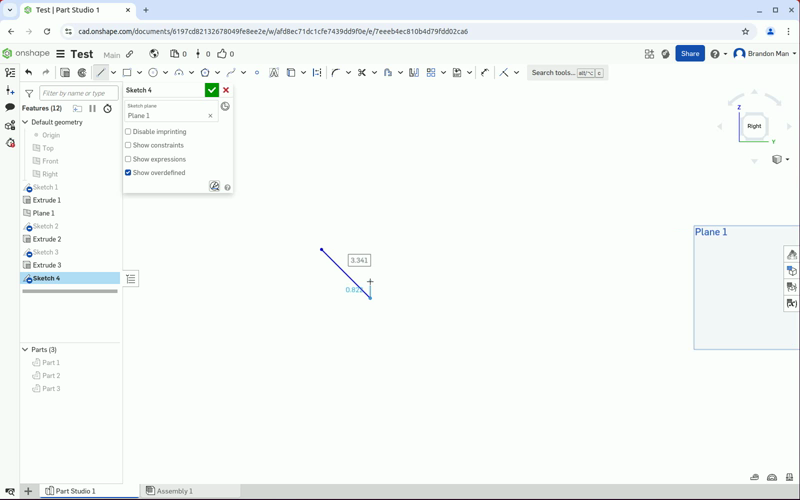
scroll(6)
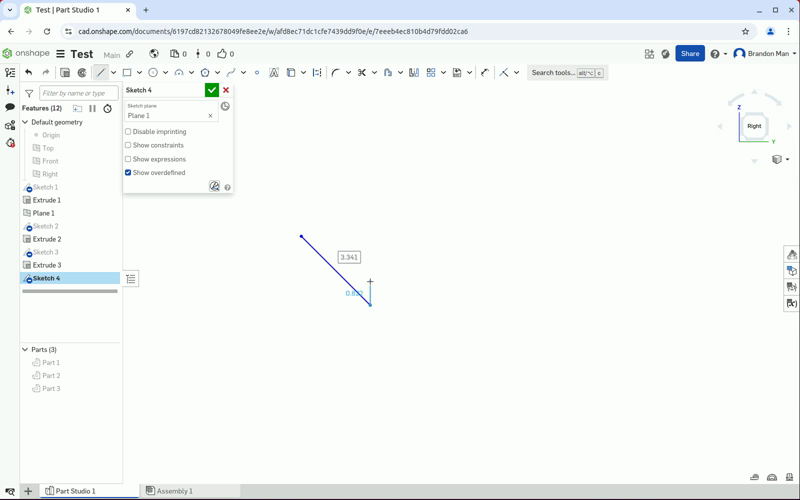
scroll(6)
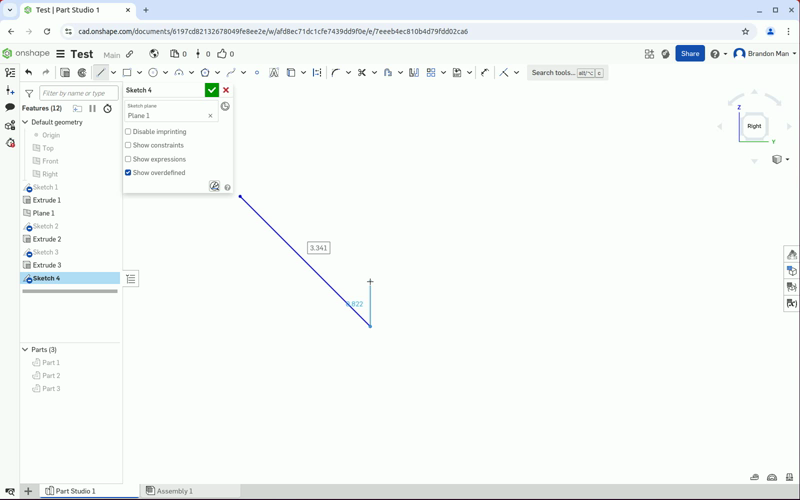
click(370, 281)
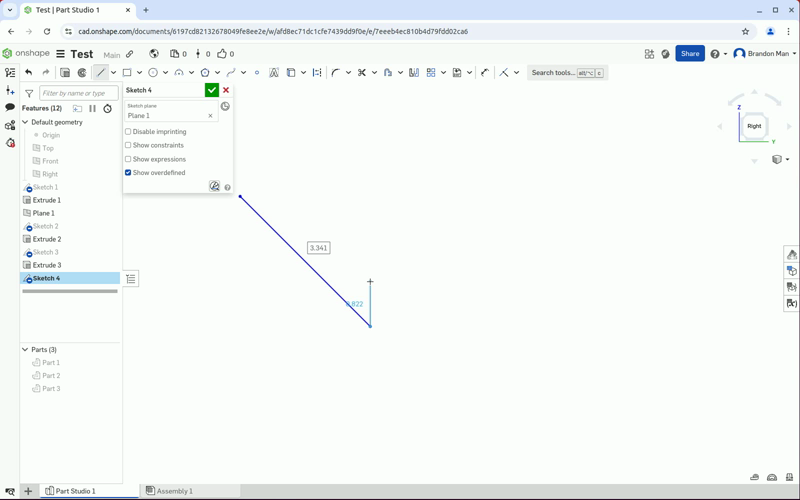
scroll(-6)
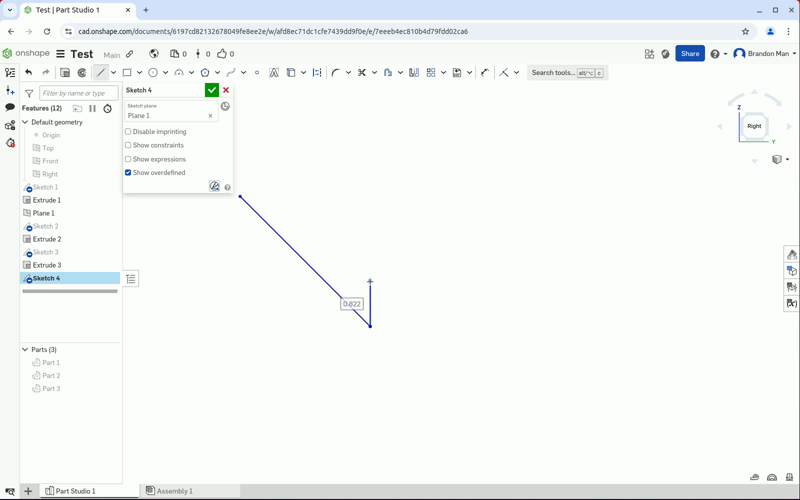
scroll(-6)
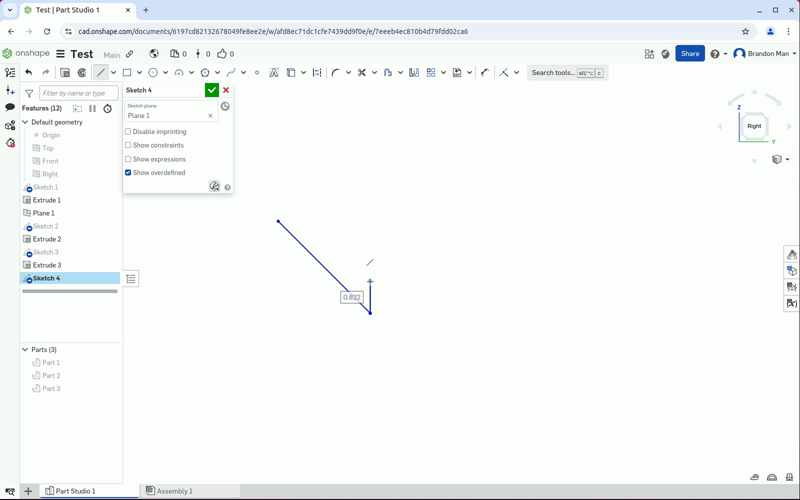
scroll(-6)
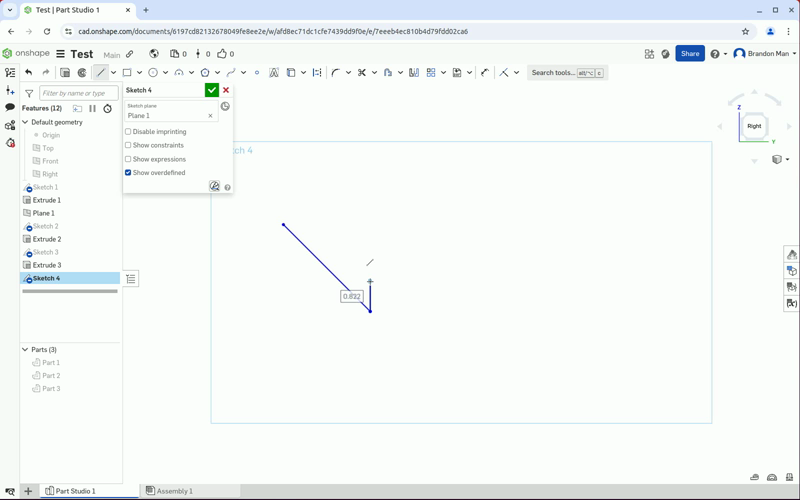
scroll(-6)
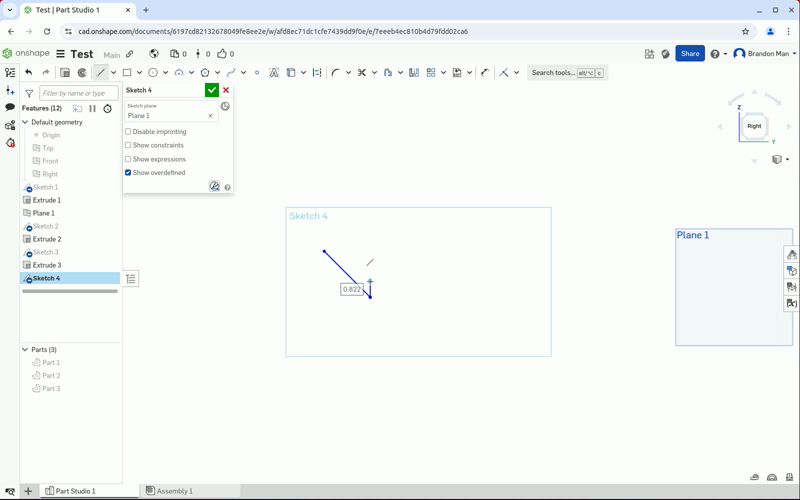
scroll(-6)
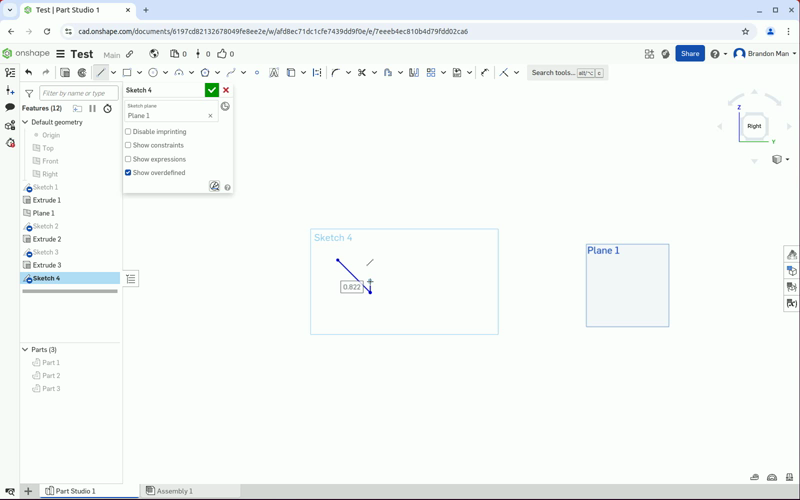
scroll(-6)
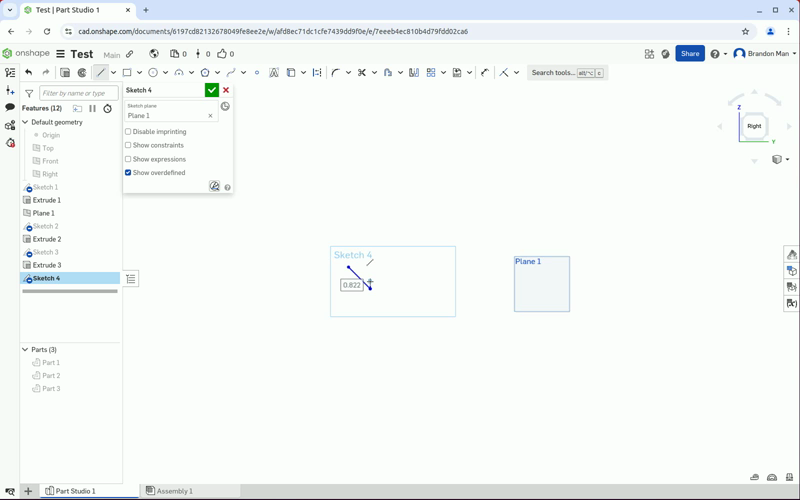
scroll(-6)
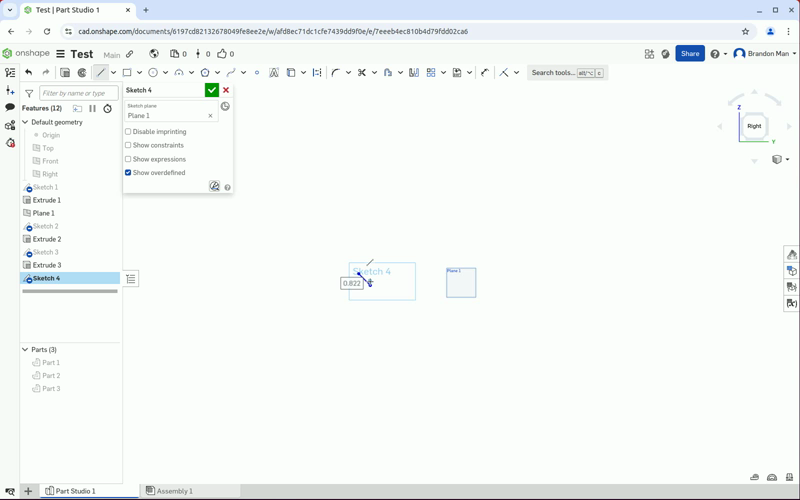
key_up(shift)
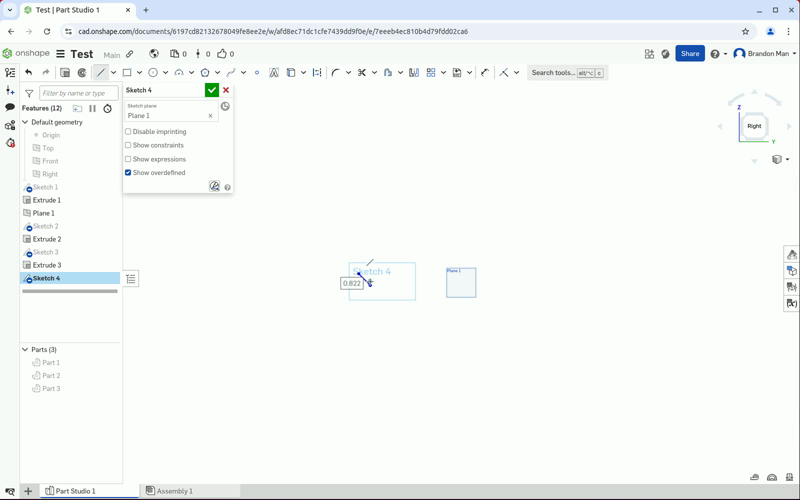
key_down(shift)
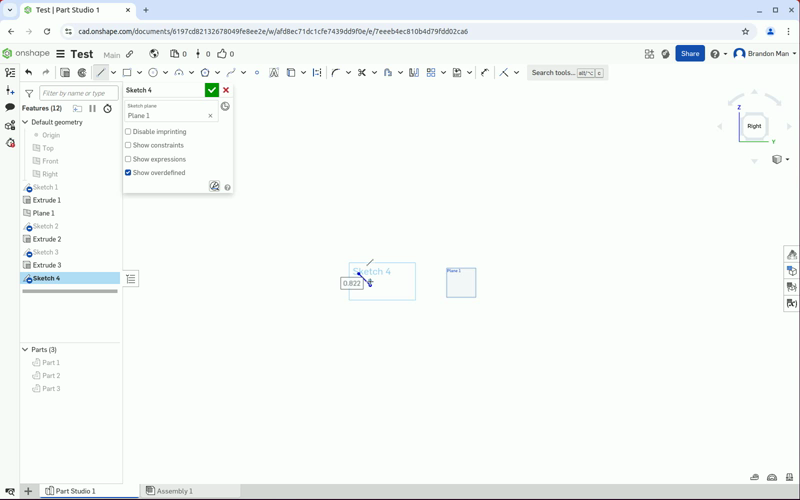
mouse_move(400, 281)
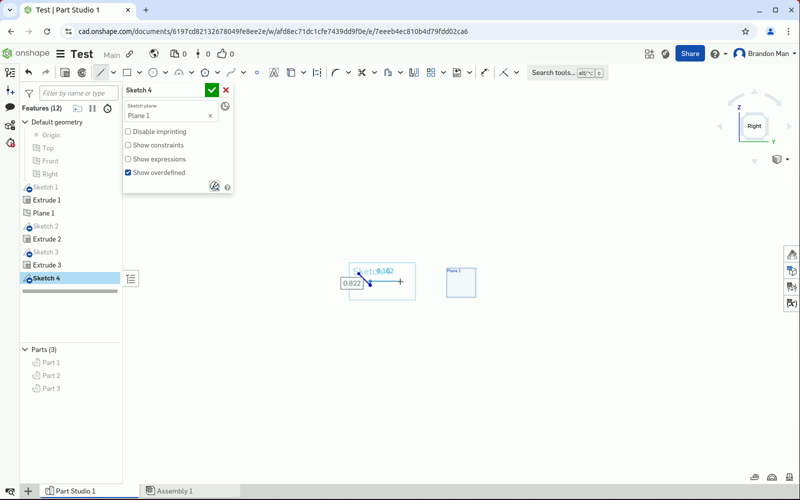
mouse_move(360, 271)
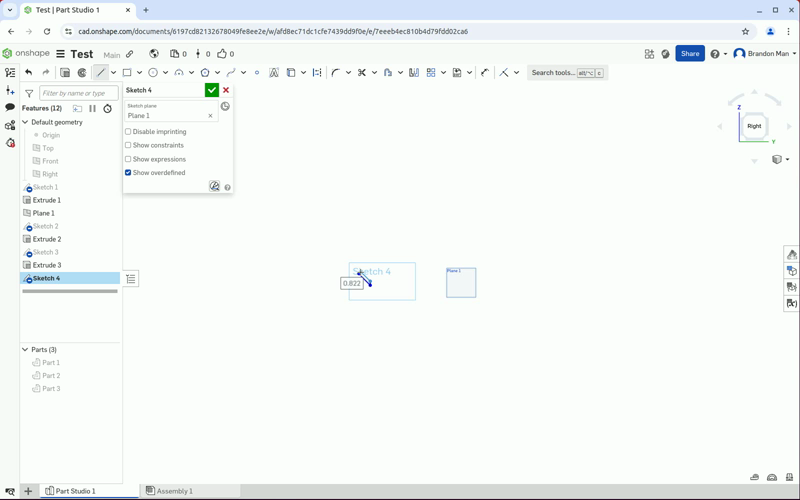
scroll(6)
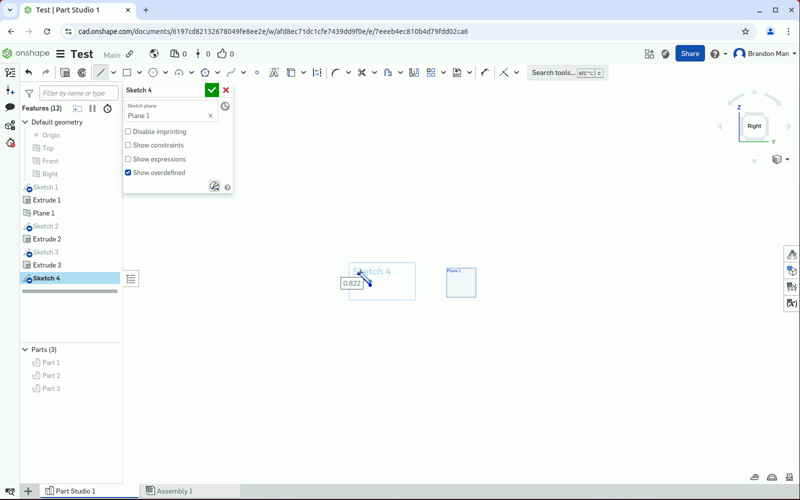
scroll(6)
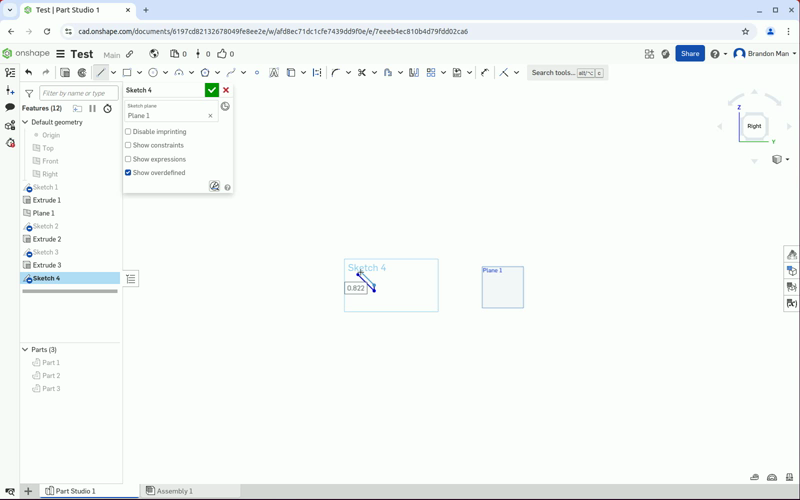
scroll(6)
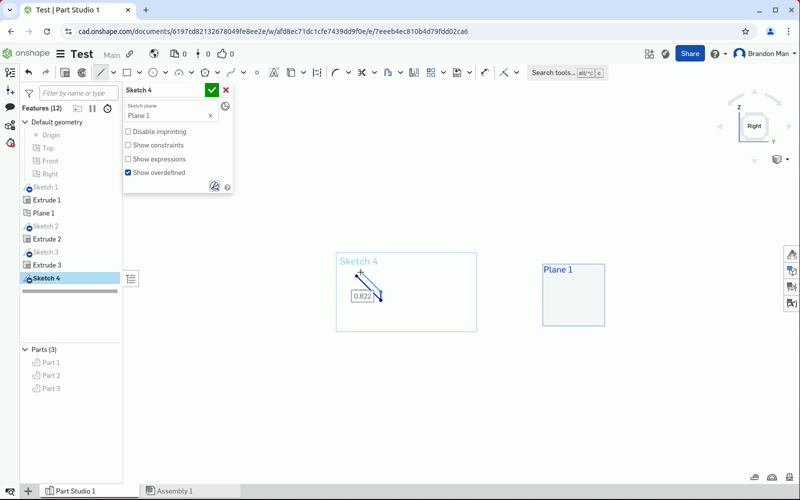
scroll(6)
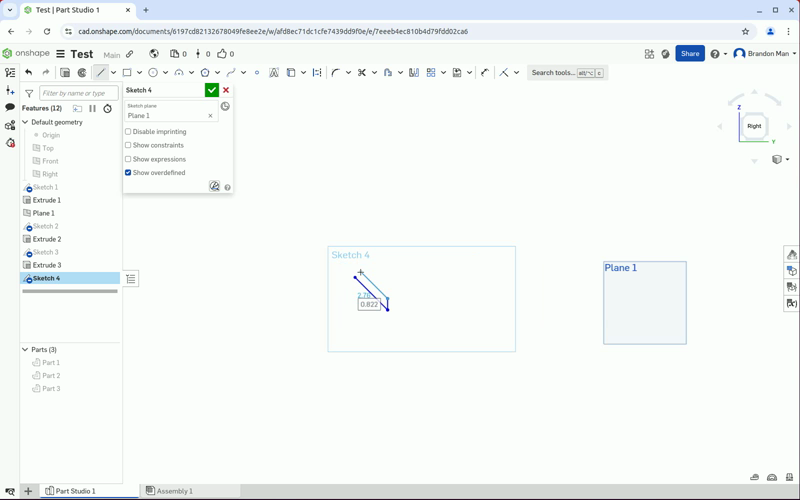
scroll(6)
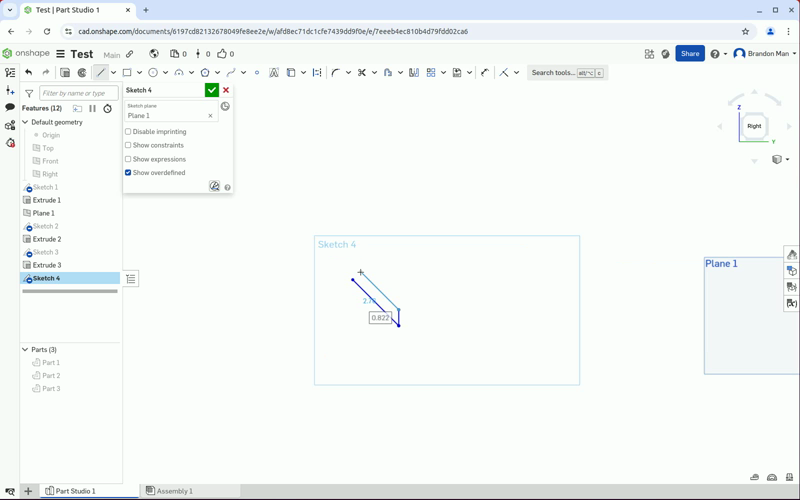
scroll(6)
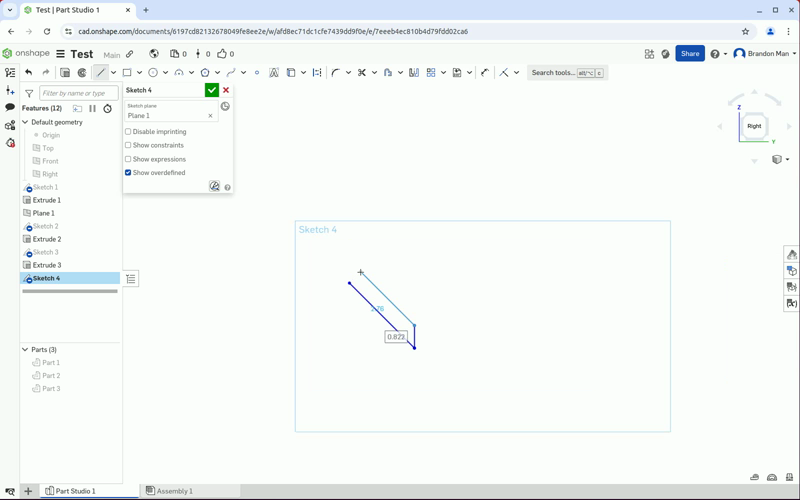
scroll(6)
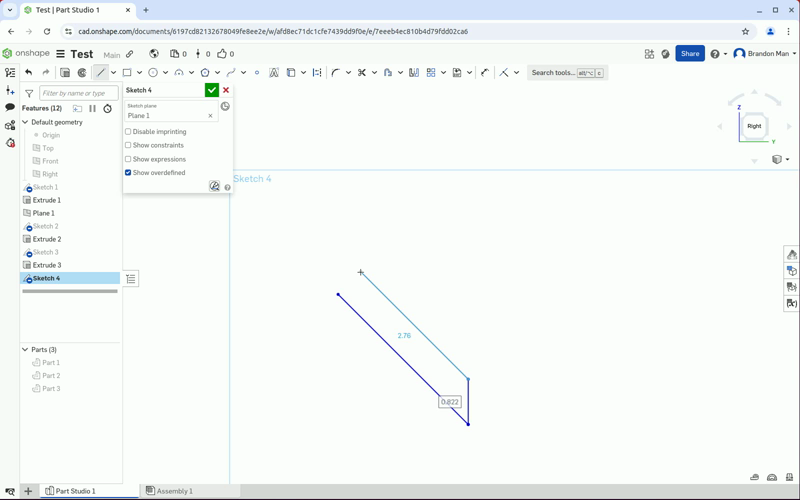
click(360, 271)
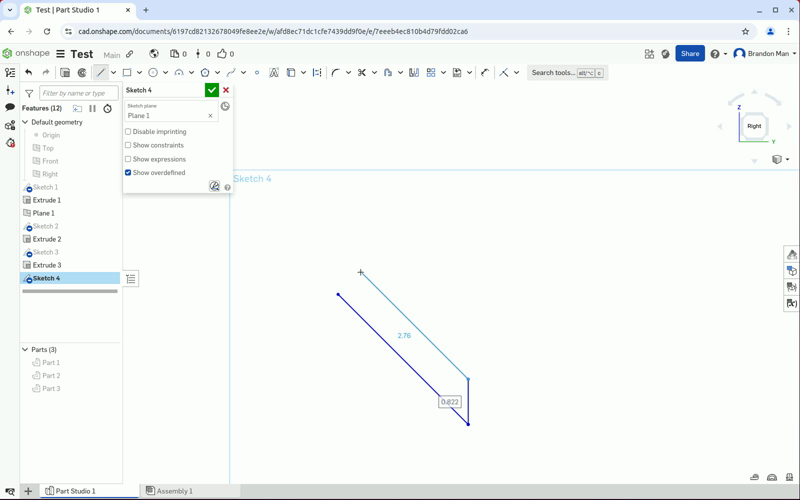
scroll(-6)
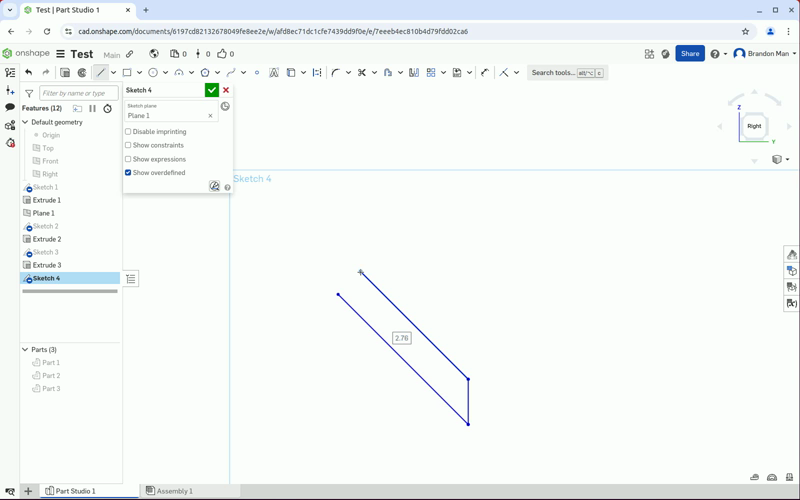
scroll(-6)
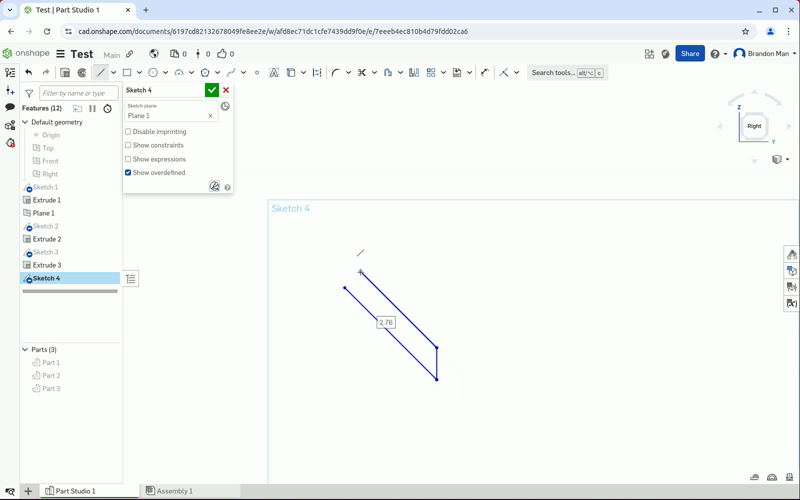
scroll(-6)
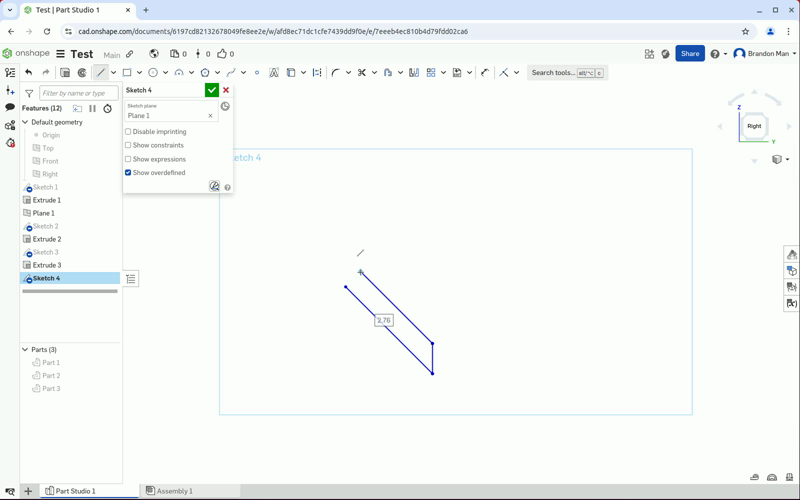
scroll(-6)
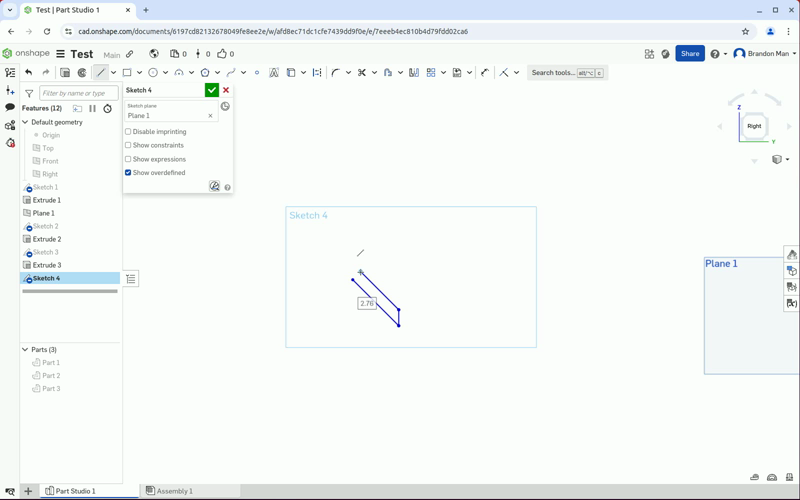
scroll(-6)
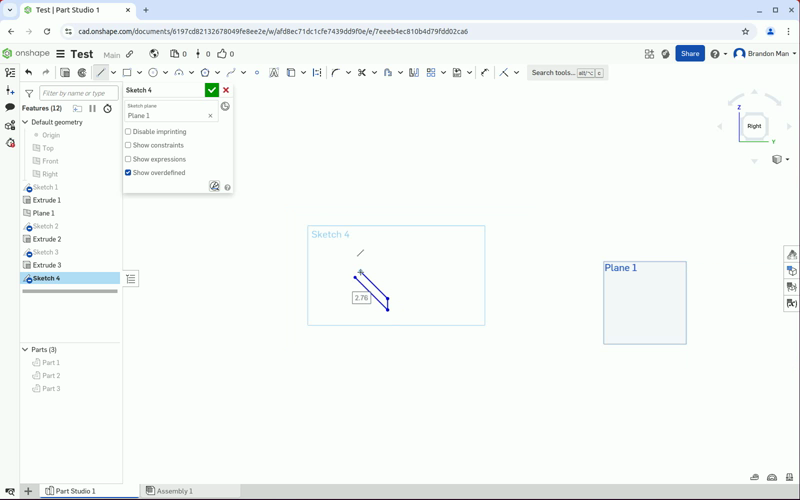
scroll(-6)
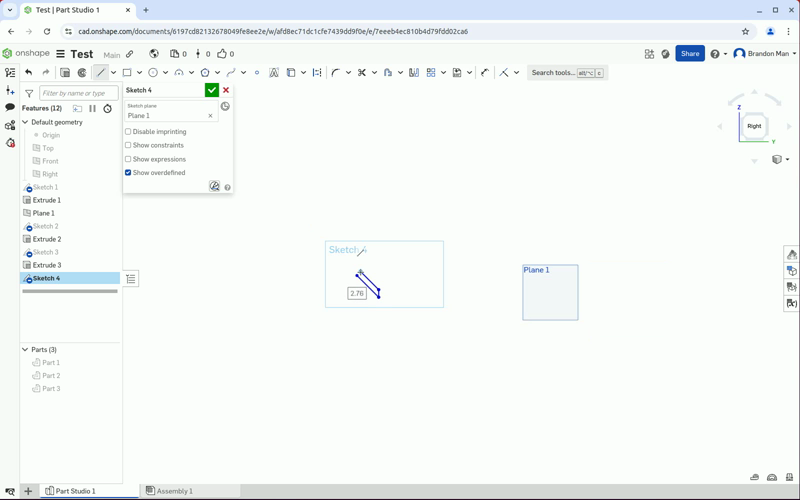
scroll(-6)
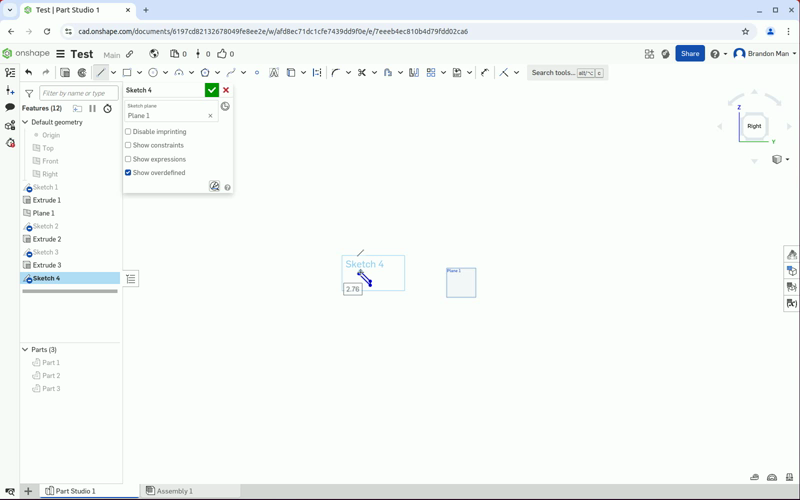
key_up(shift)
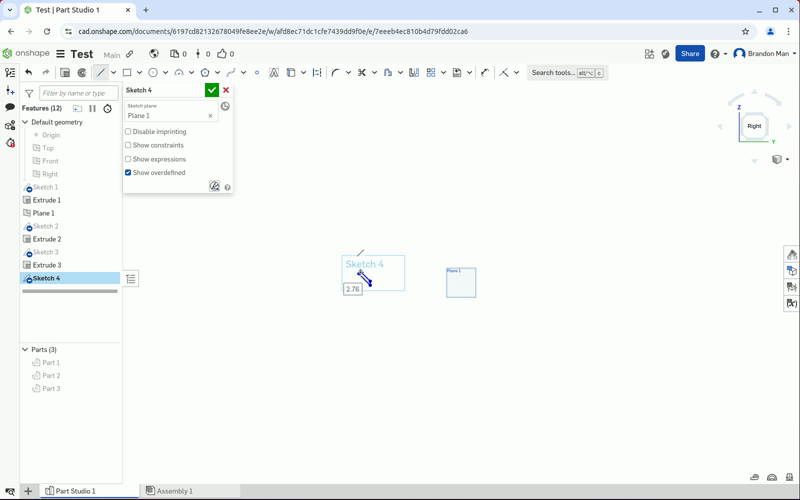
mouse_move(390, 271)
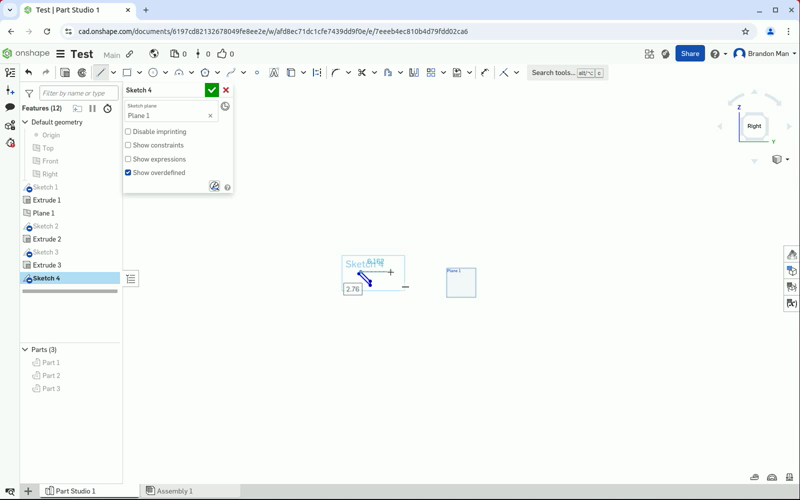
key_down(shift)
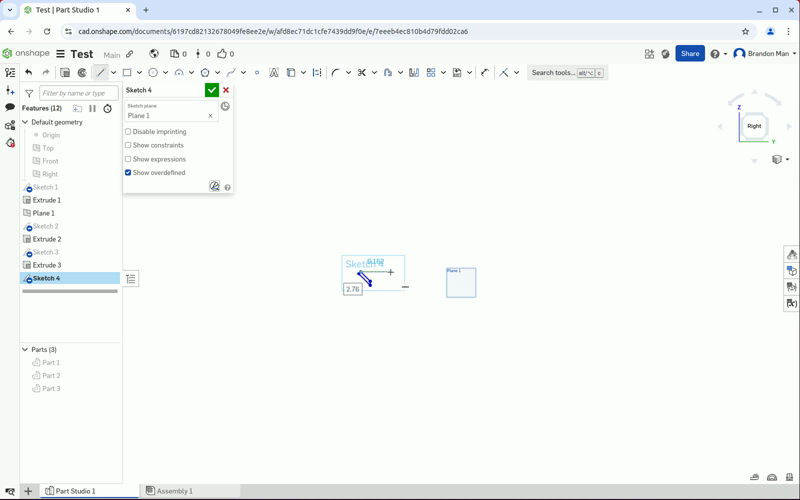
mouse_move(358, 273)
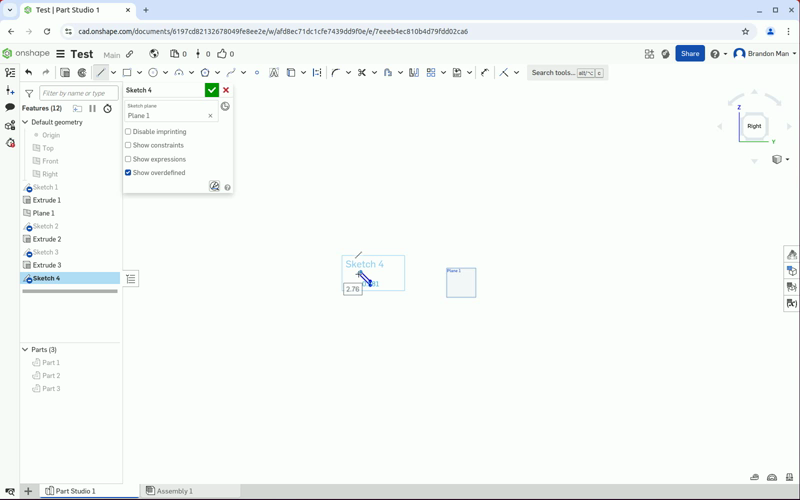
scroll(6)
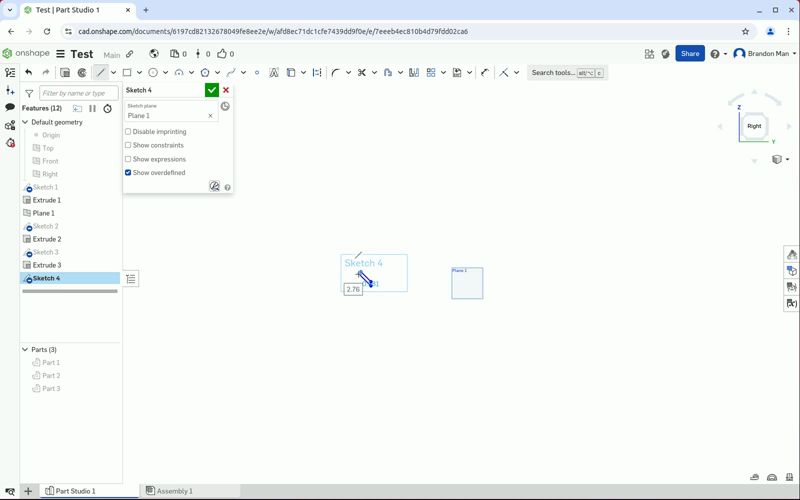
scroll(6)
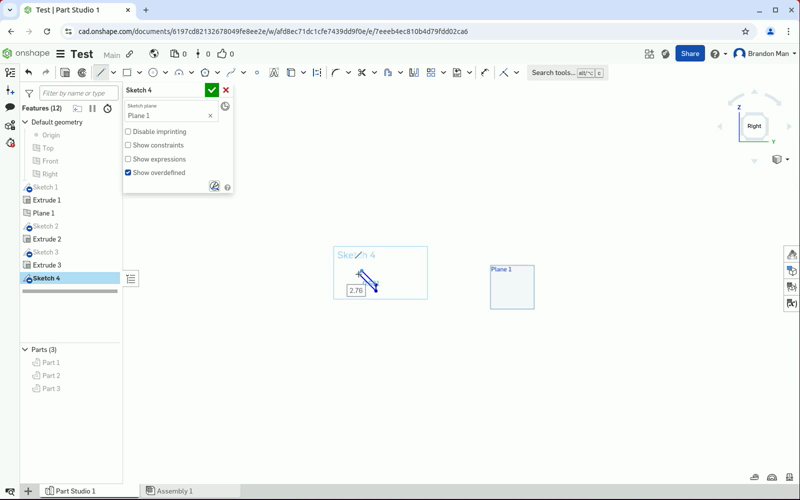
scroll(6)
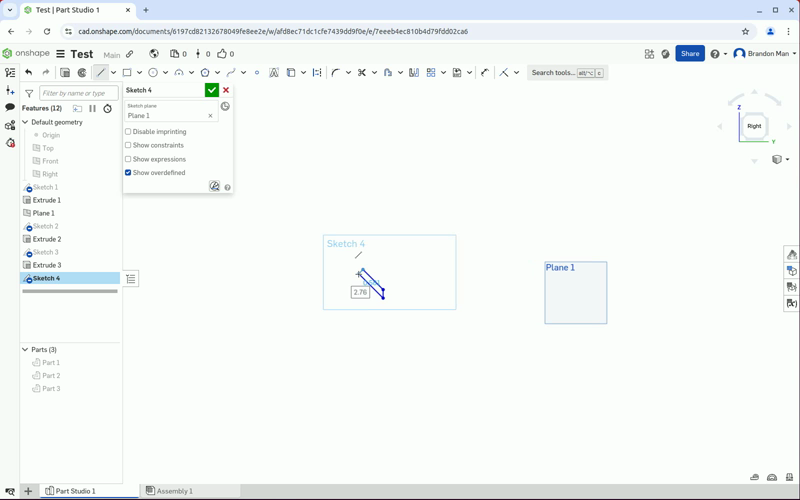
scroll(6)
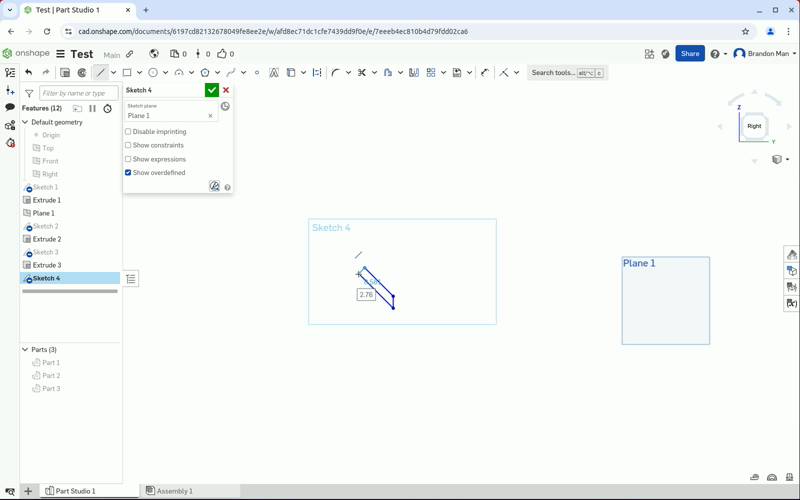
scroll(6)
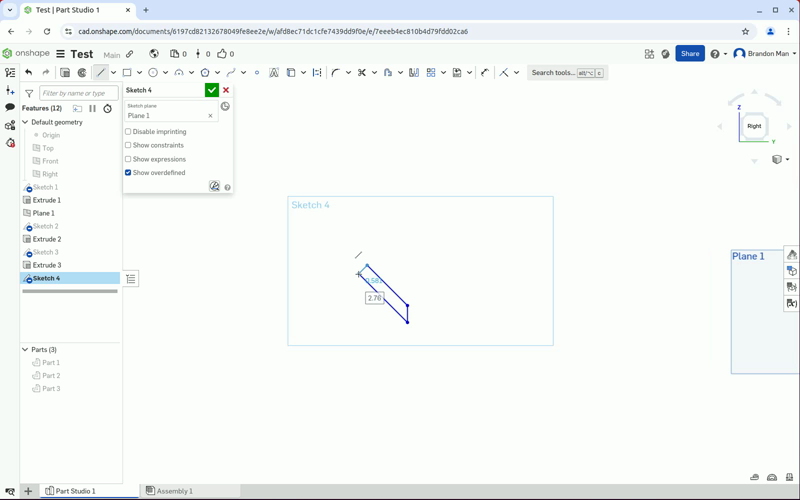
scroll(6)
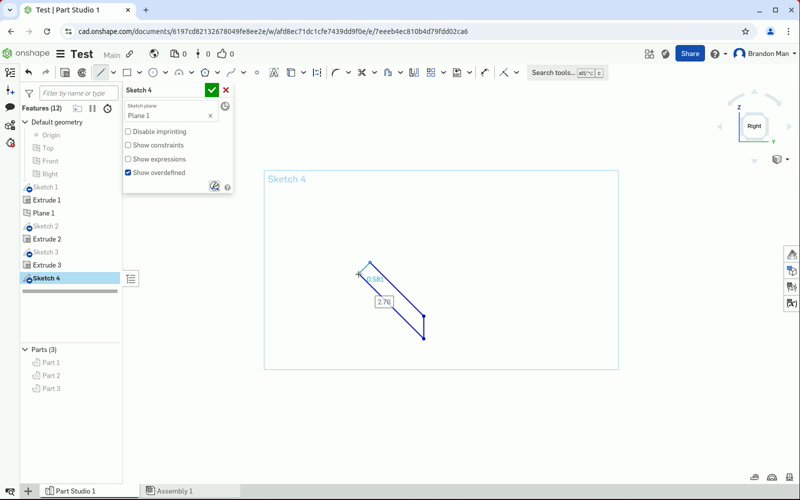
scroll(6)
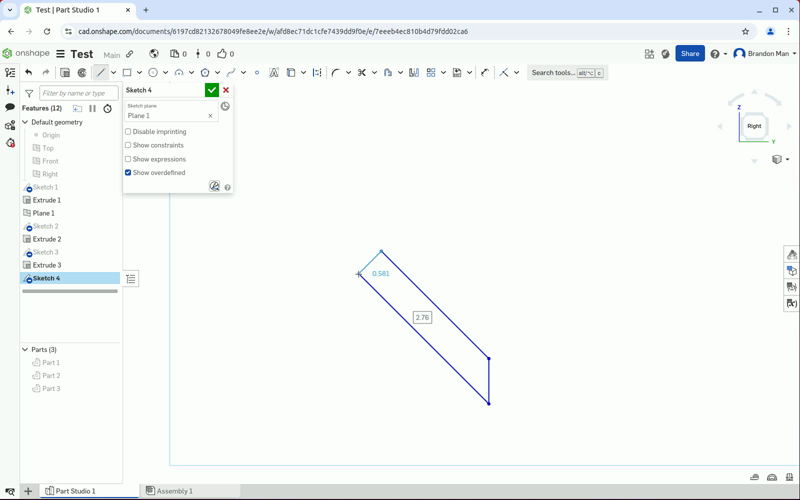
key_up(shift)
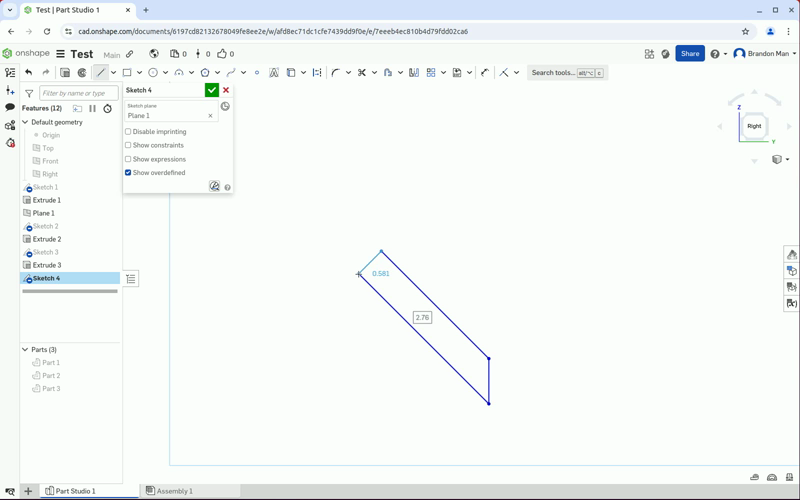
click(358, 273)
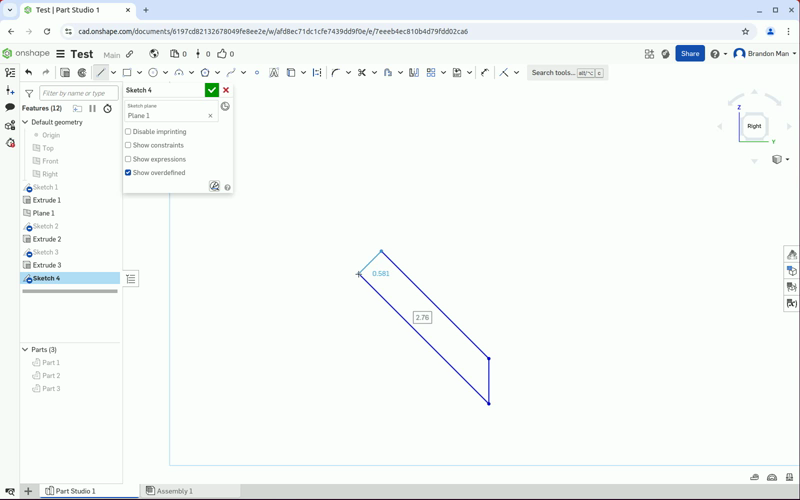
scroll(-6)
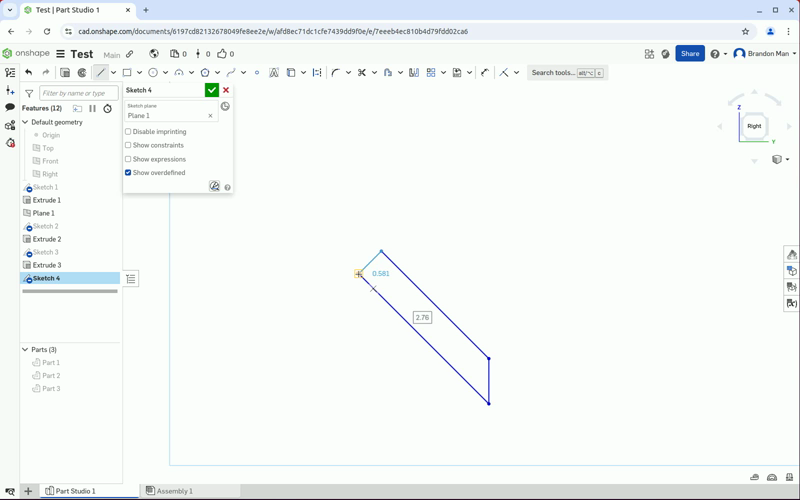
scroll(-6)
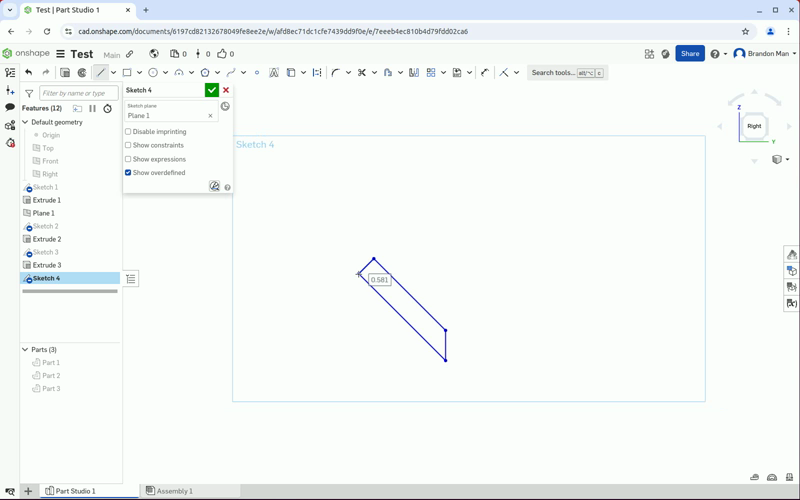
scroll(-6)
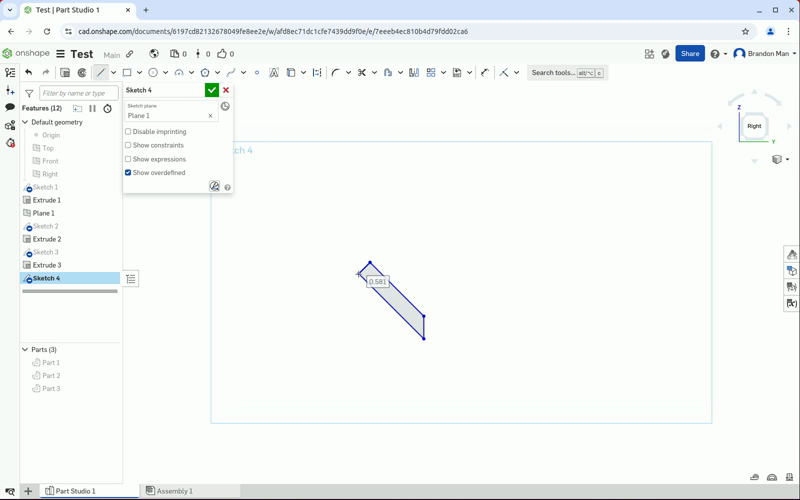
scroll(-6)
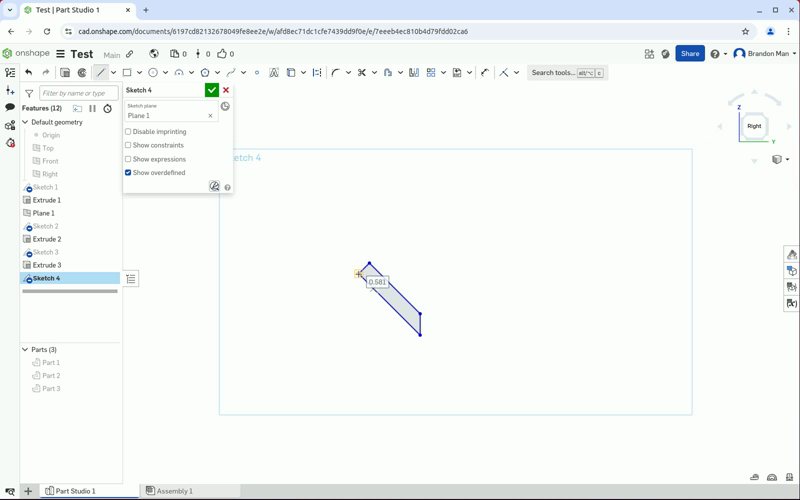
scroll(-6)
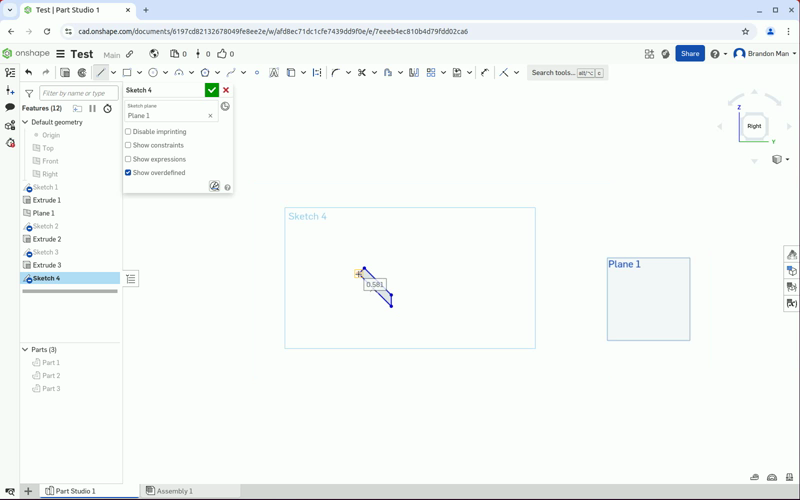
scroll(-6)
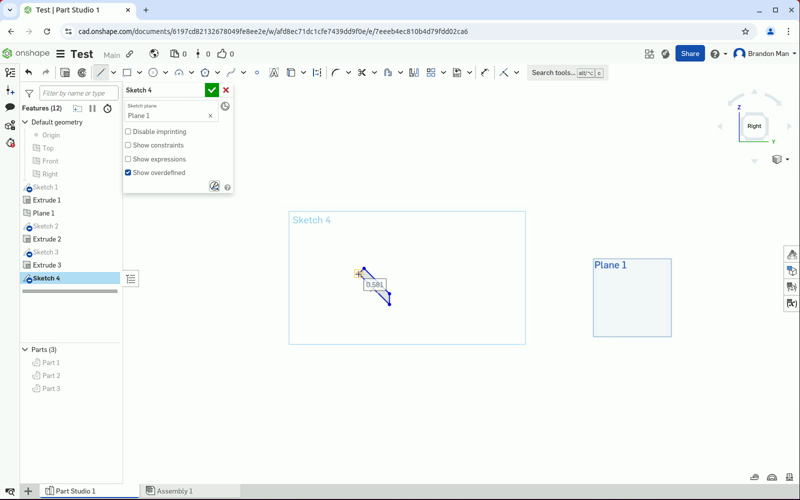
scroll(-6)
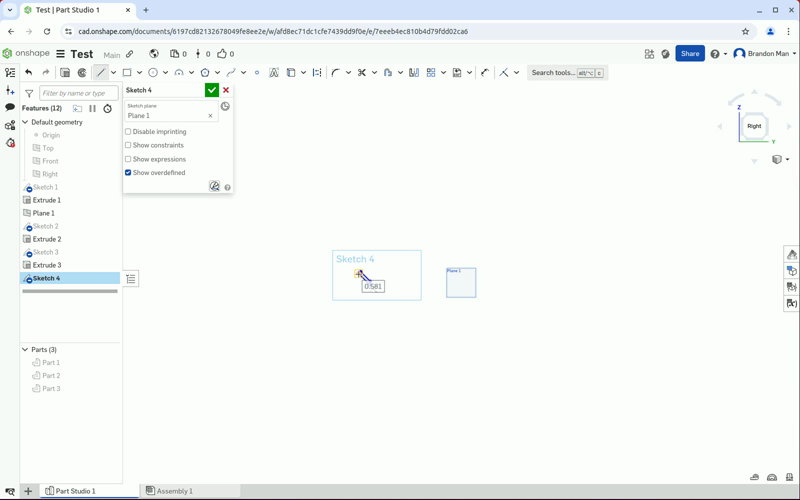
key(esc)
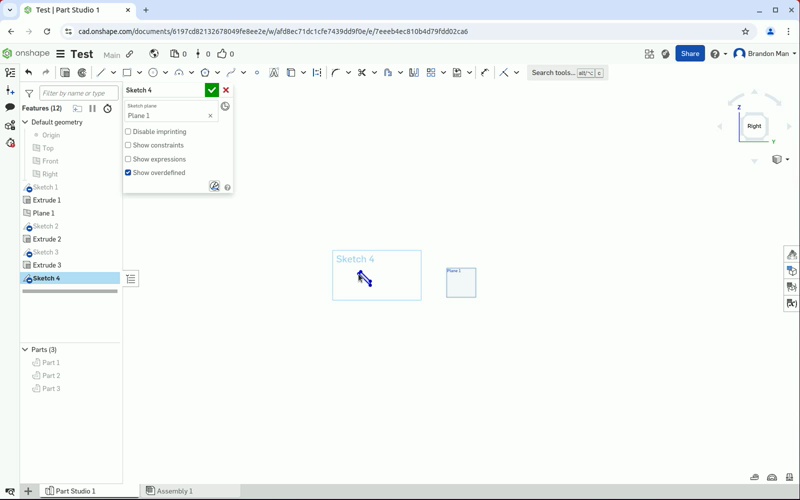
mouse_move(362, 274)
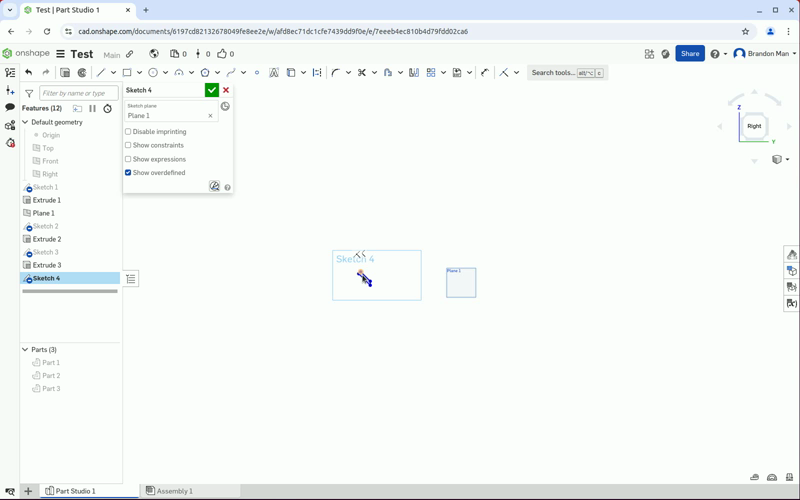
scroll(6)
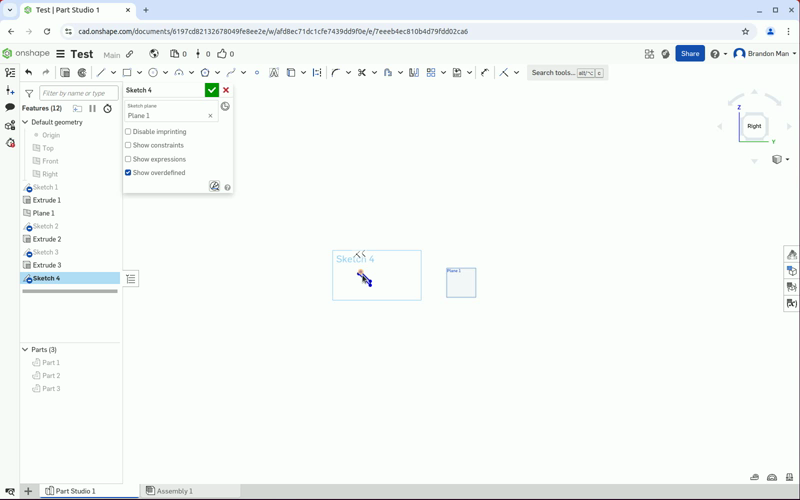
scroll(6)
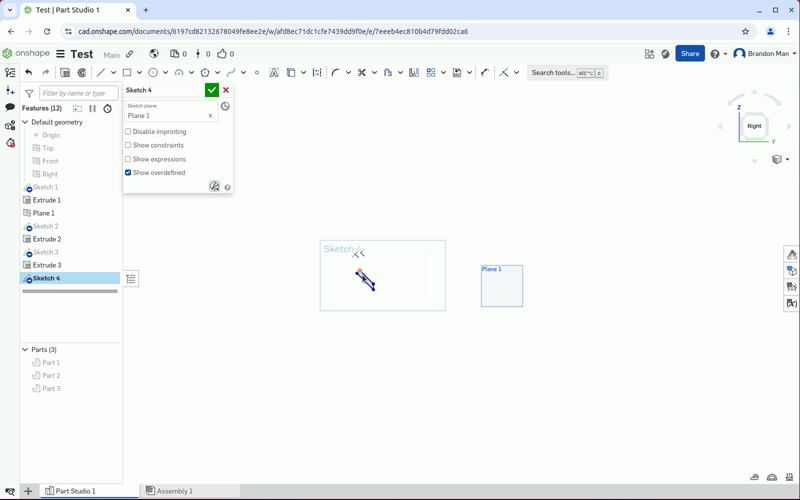
scroll(6)
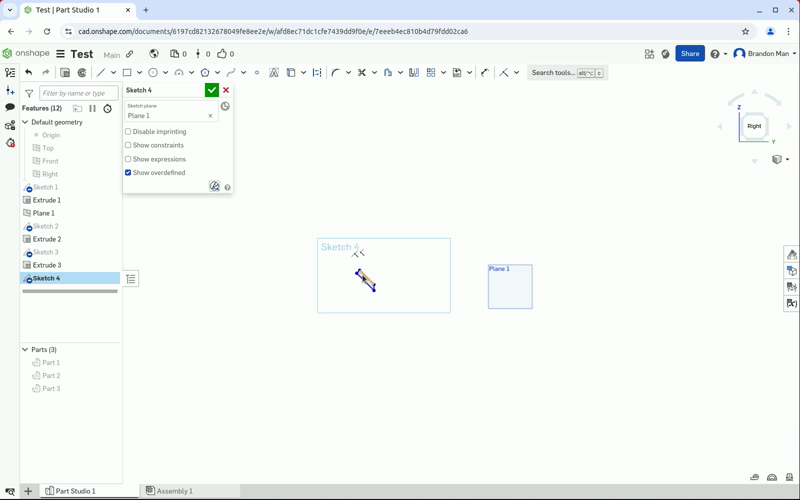
scroll(6)
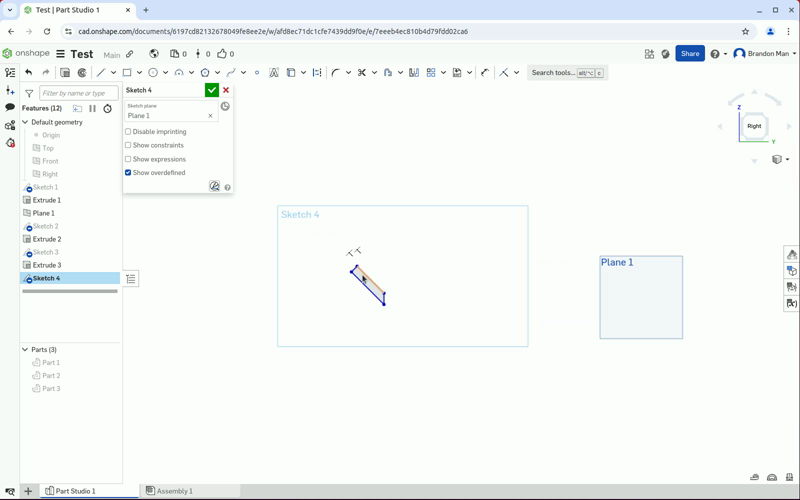
scroll(6)
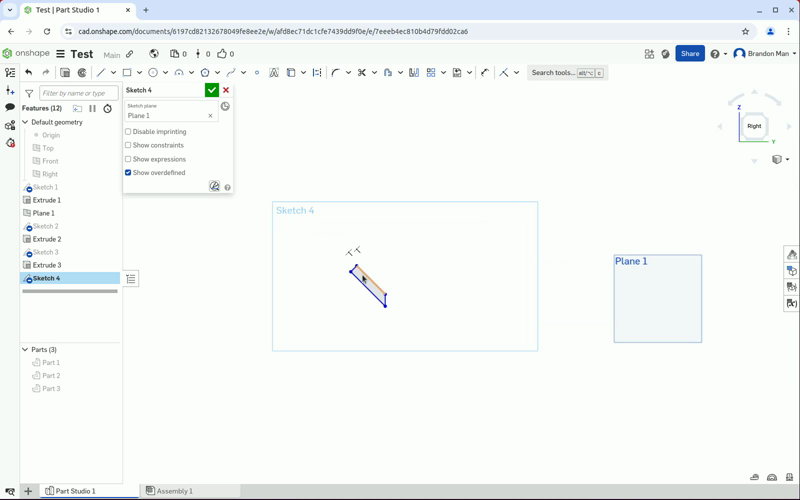
scroll(6)
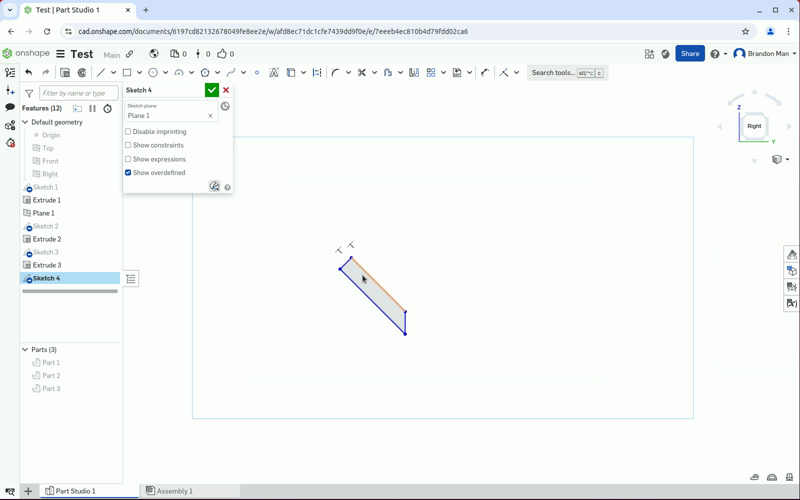
scroll(6)
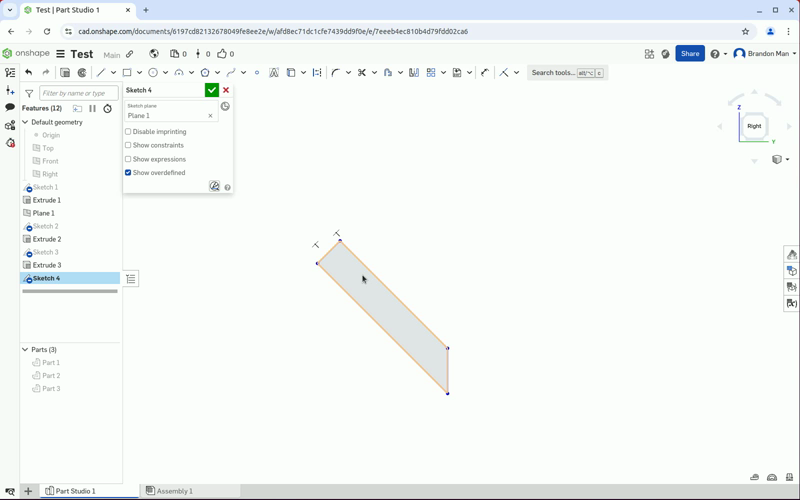
click(362, 274)
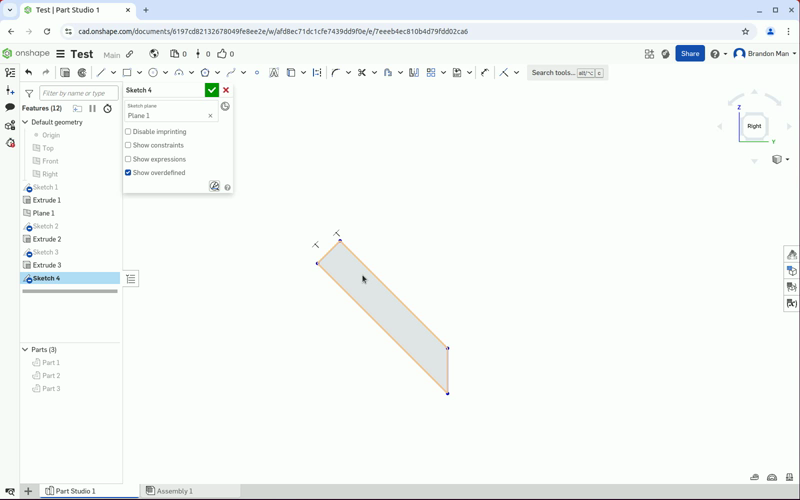
scroll(-6)
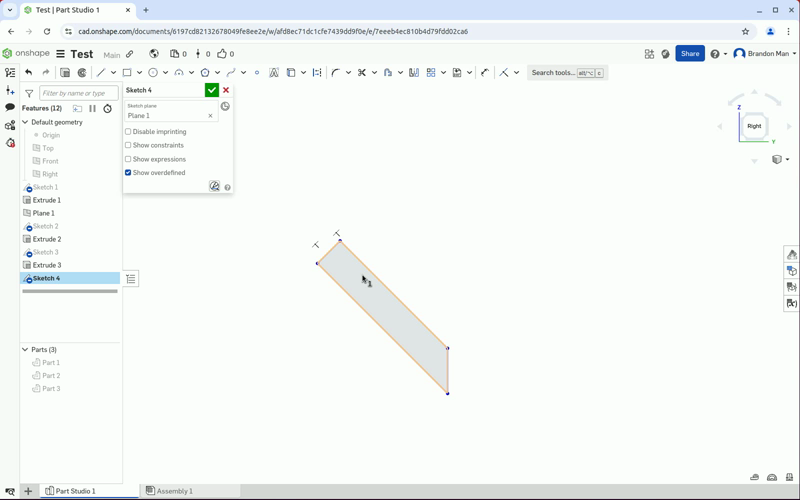
scroll(-6)
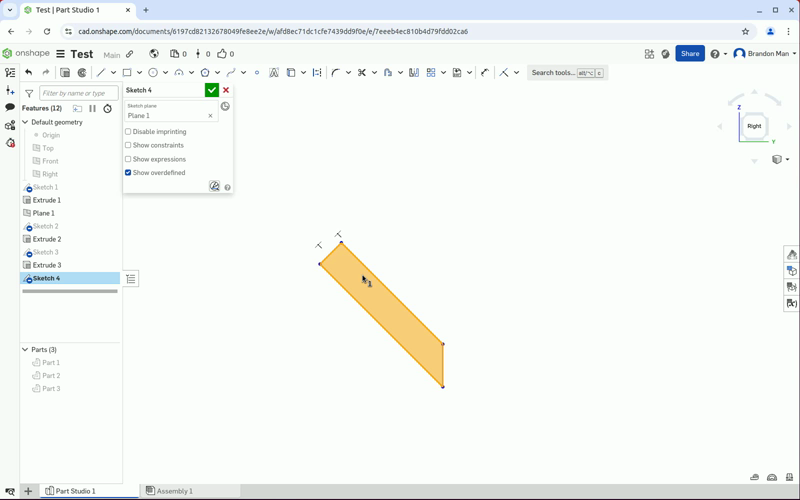
scroll(-6)
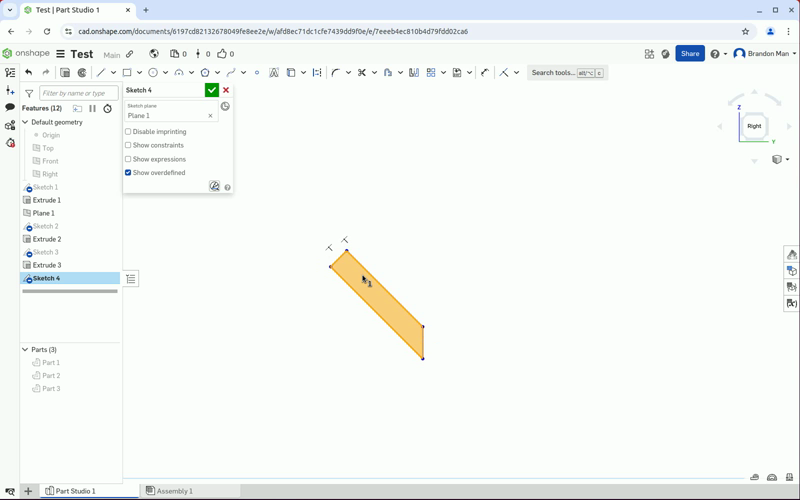
scroll(-6)
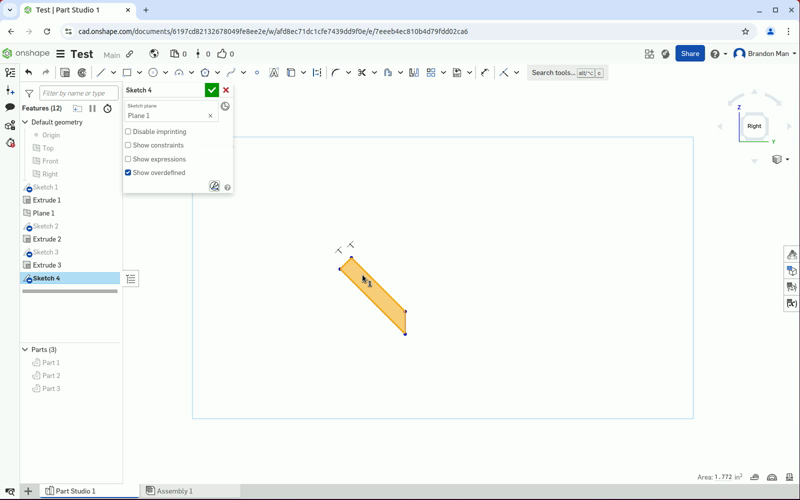
scroll(-6)
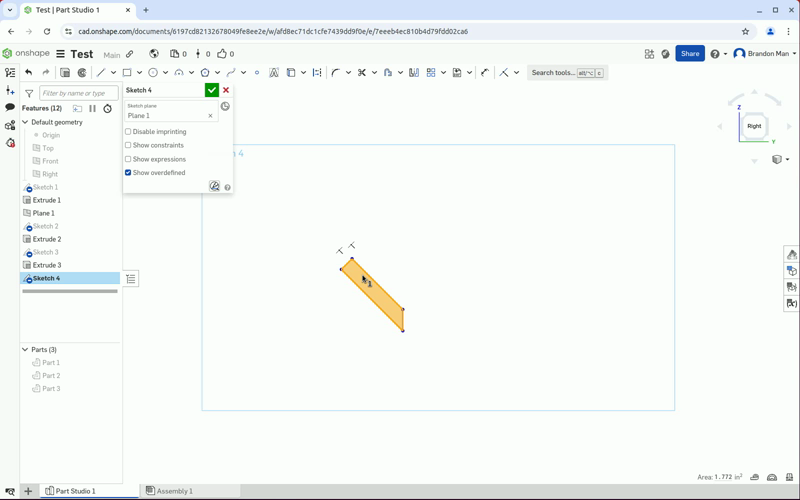
scroll(-6)
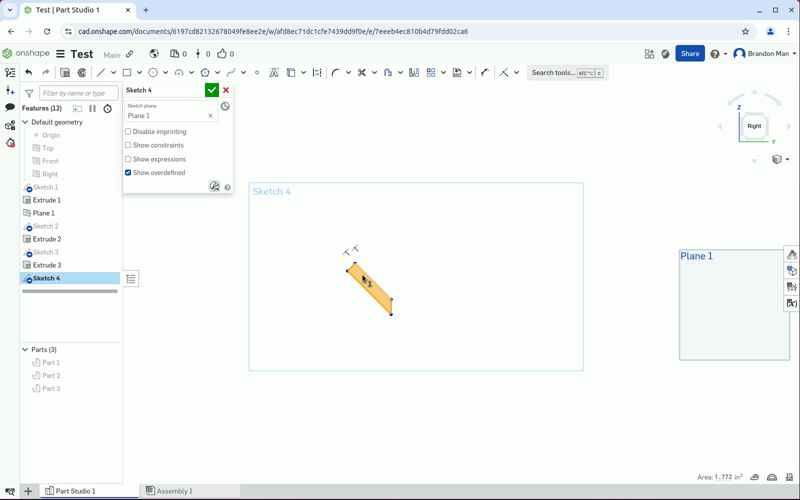
scroll(-6)
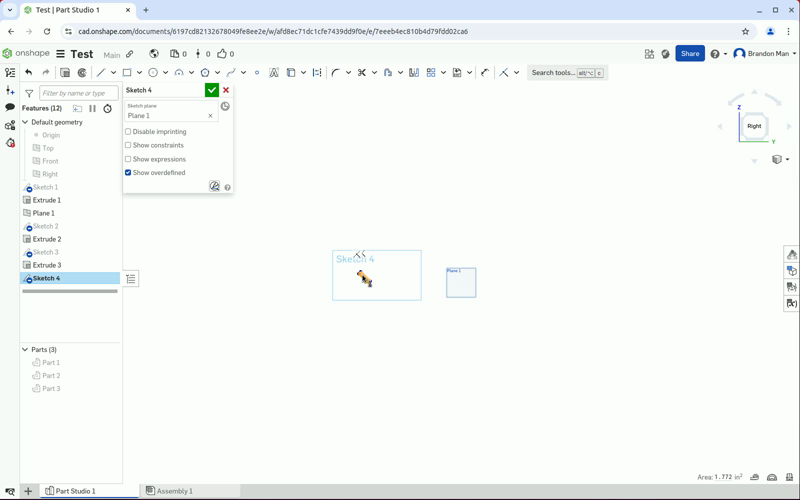
mouse_move(73, 352)
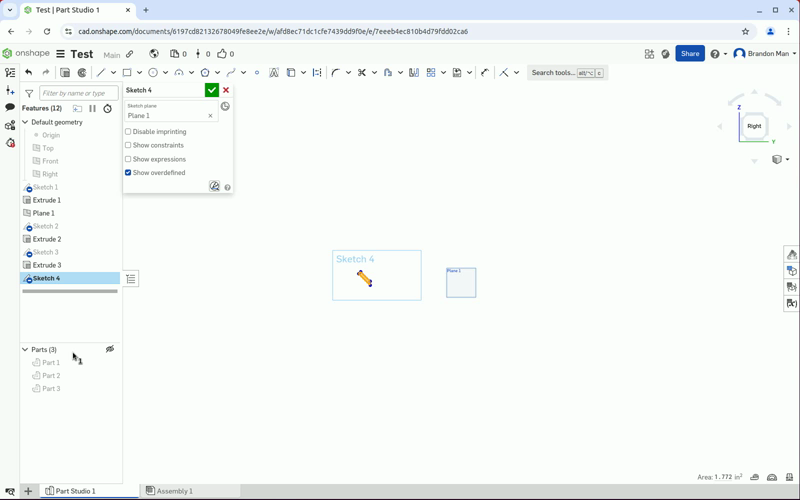
key(shift+y)
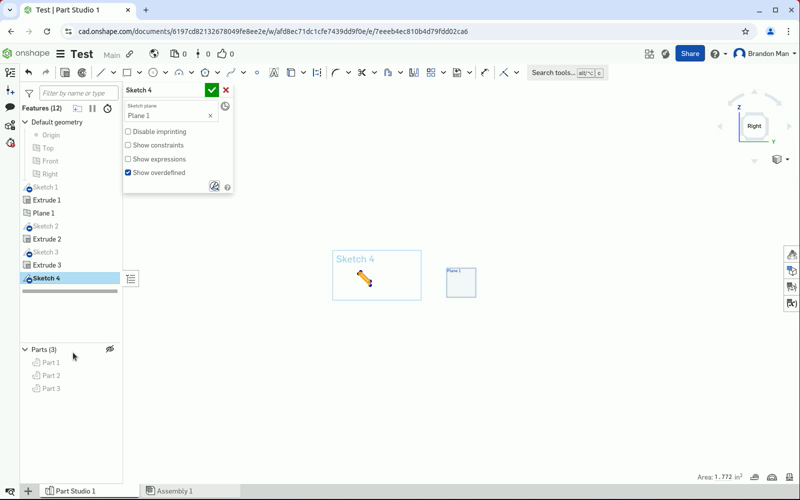
key(shift+e)
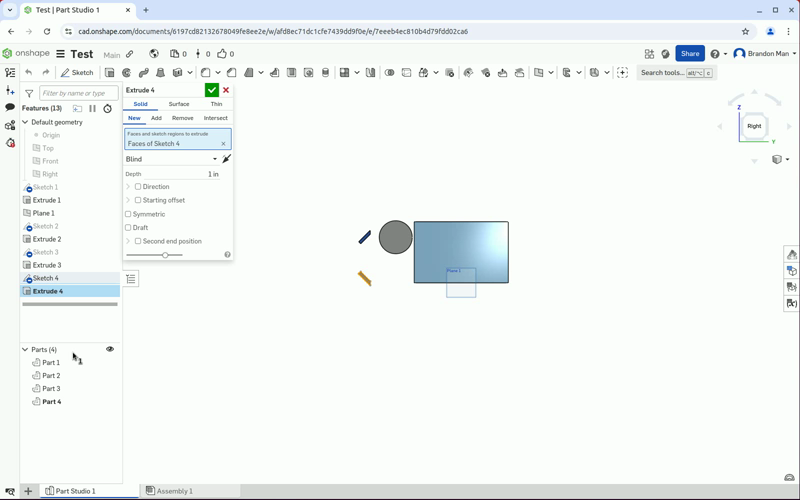
mouse_move(143, 106)
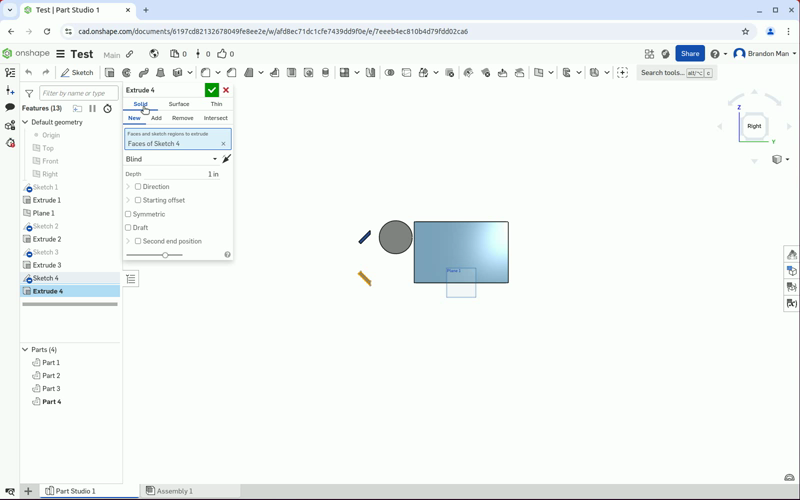
click(143, 106)
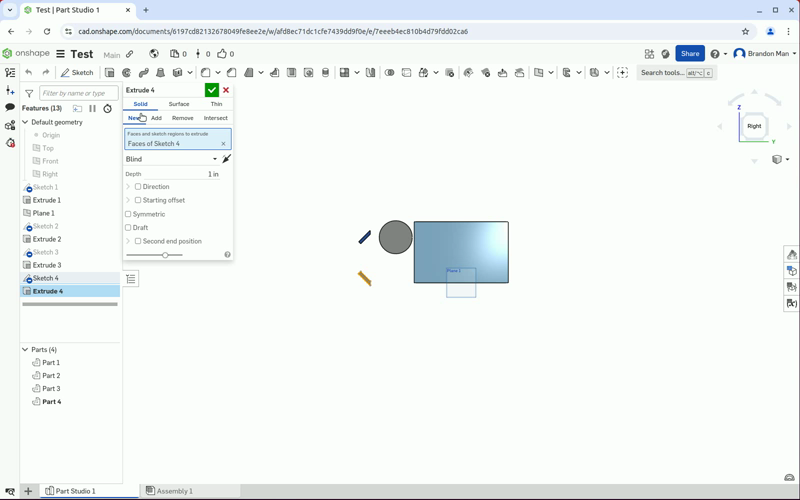
mouse_move(137, 120)
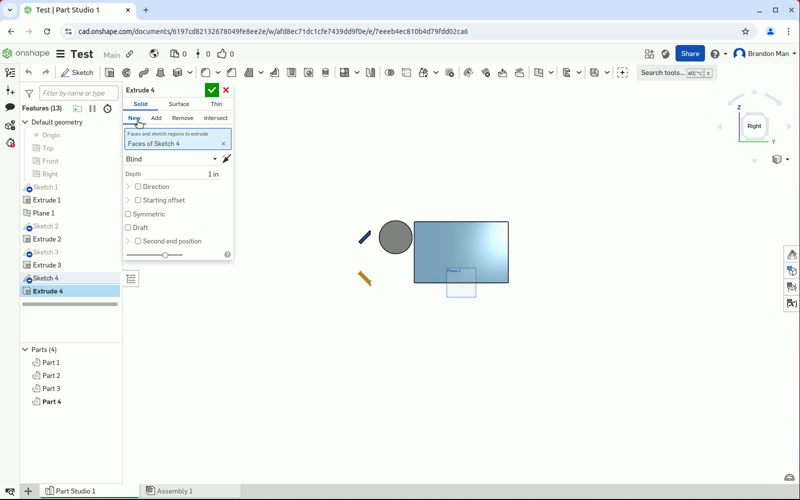
click(137, 120)
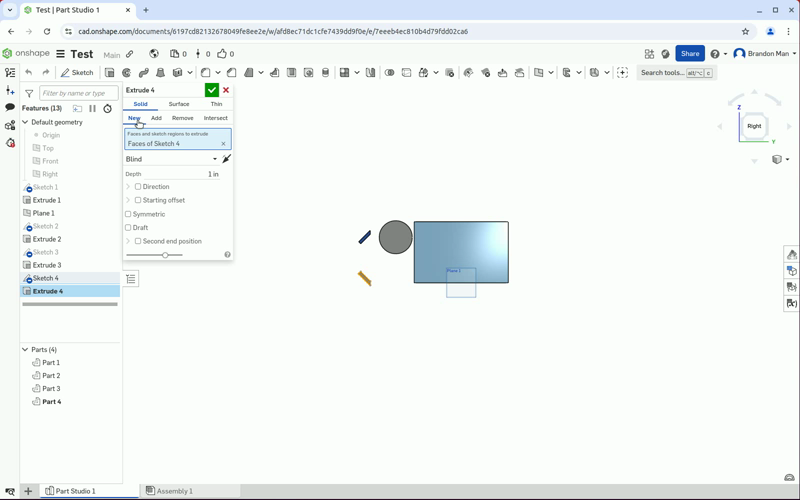
key(tab, 4)
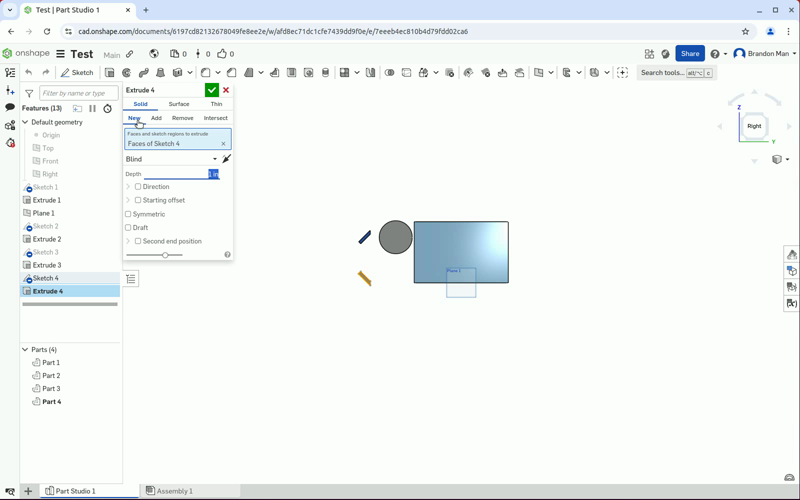
text(-16.609)
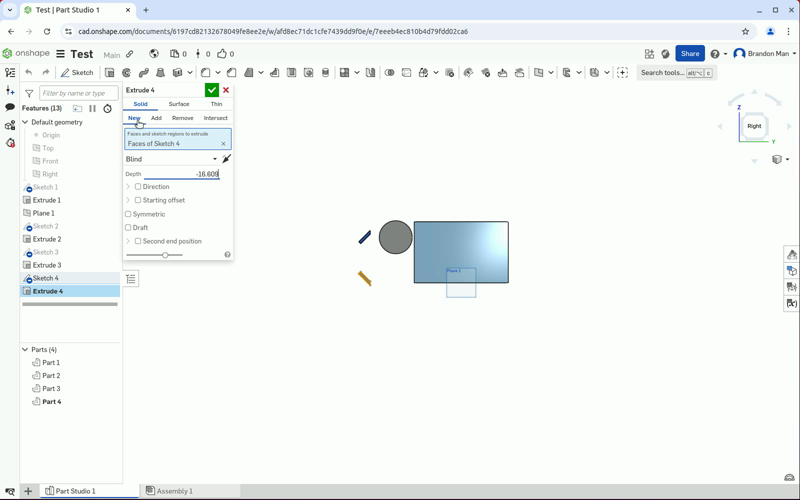
key(tab, 3)
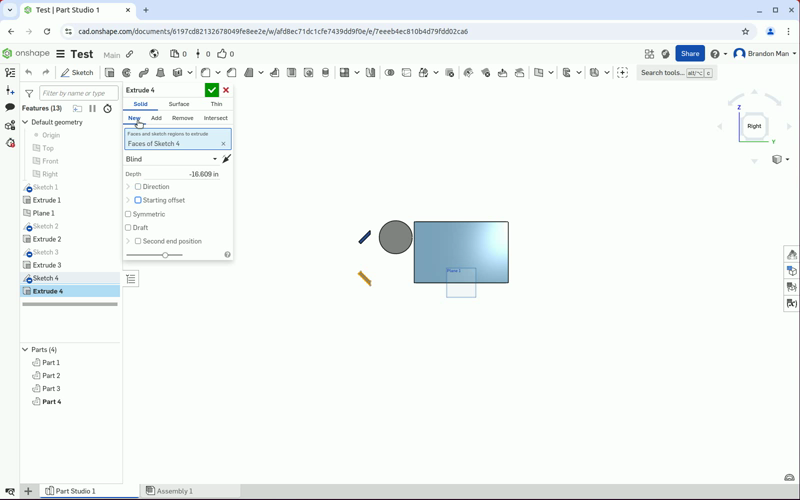
key(tab, 2)
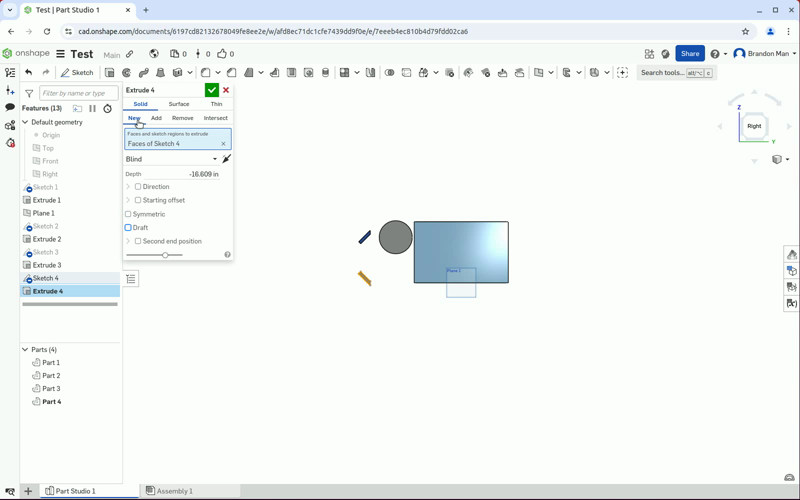
key(space)
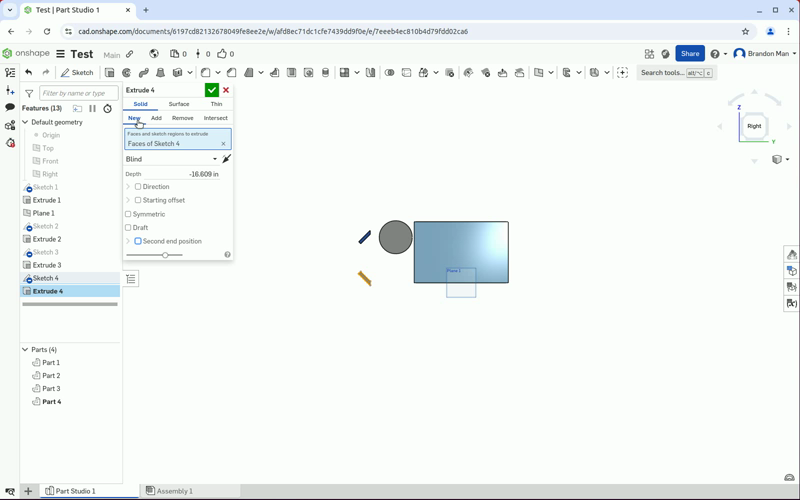
key(tab, 3)
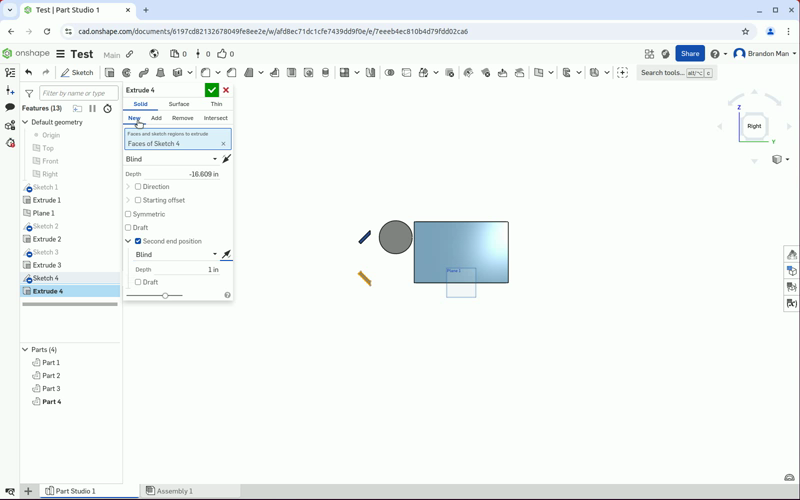
text(2.648)
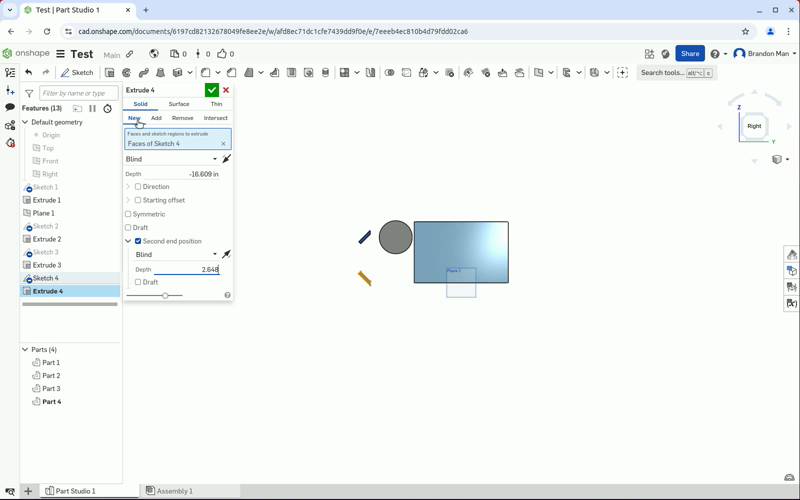
key(enter)
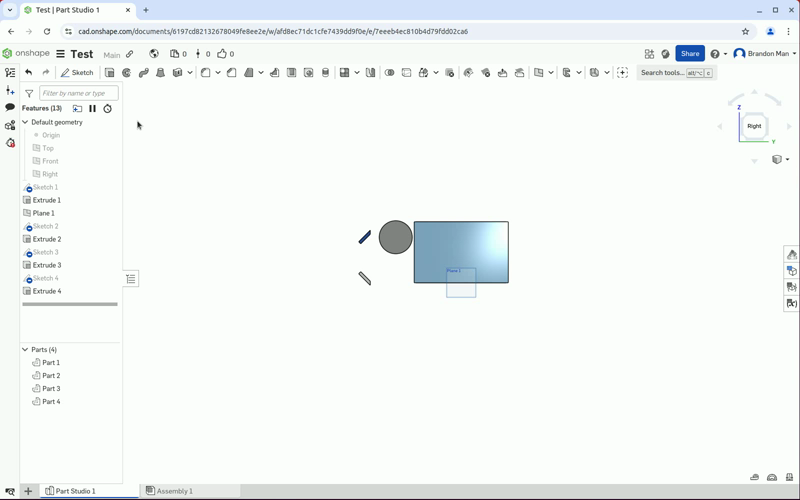
key(shift+h)
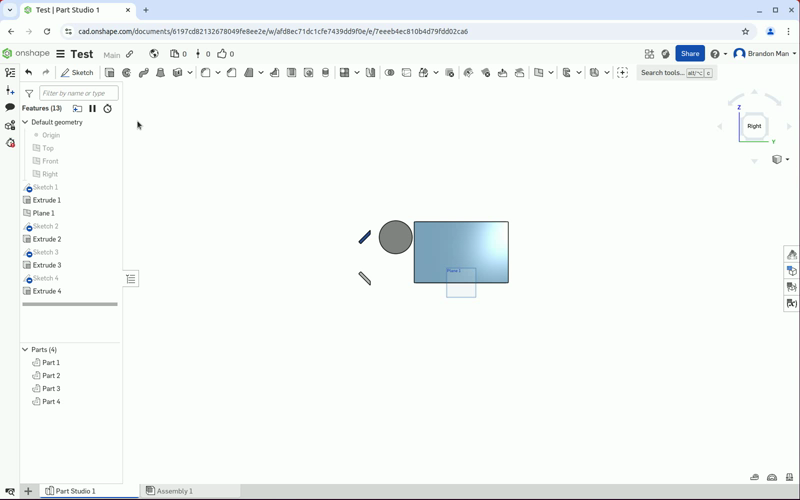
key(shift+h)
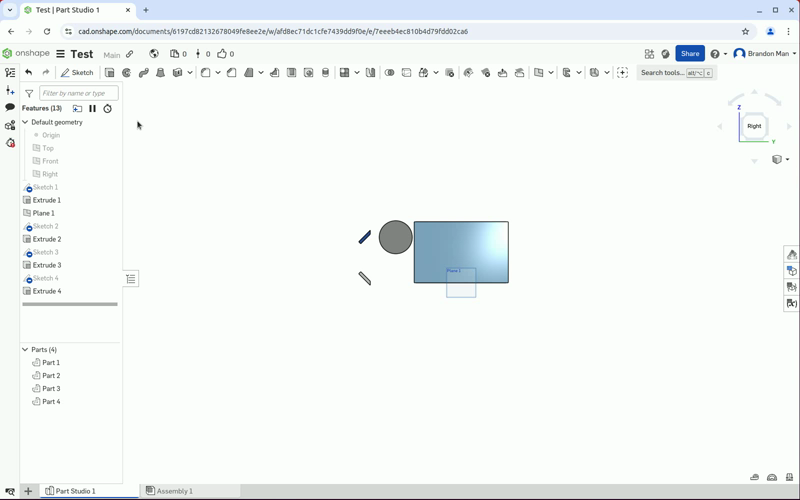
mouse_move(73, 189)
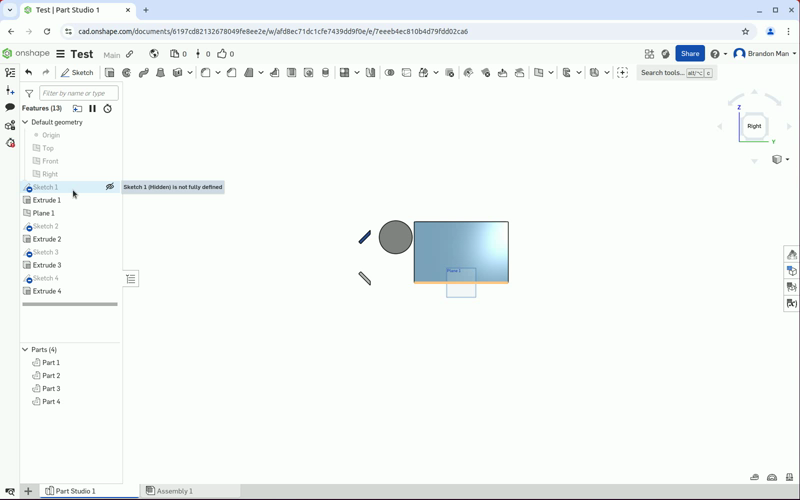
click(73, 189)
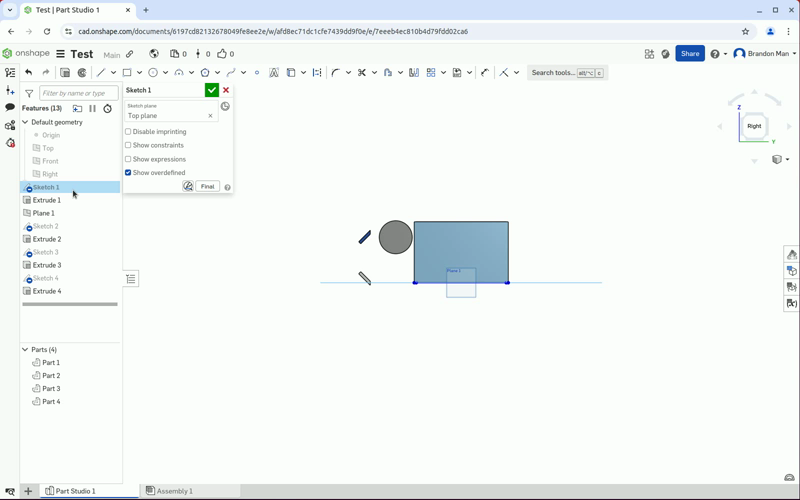
mouse_move(229, 92)
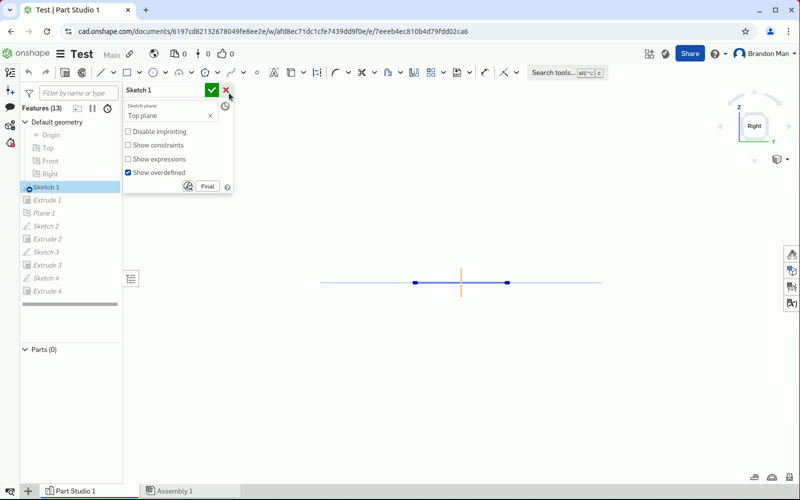
click(229, 92)
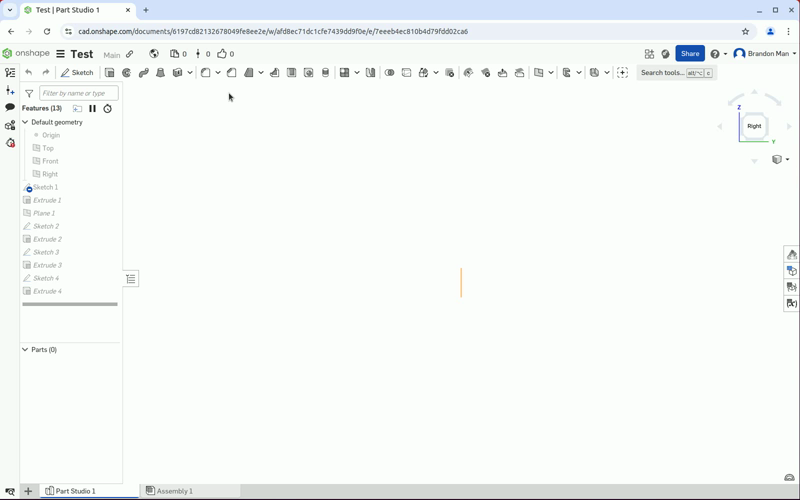
key(shift+s)
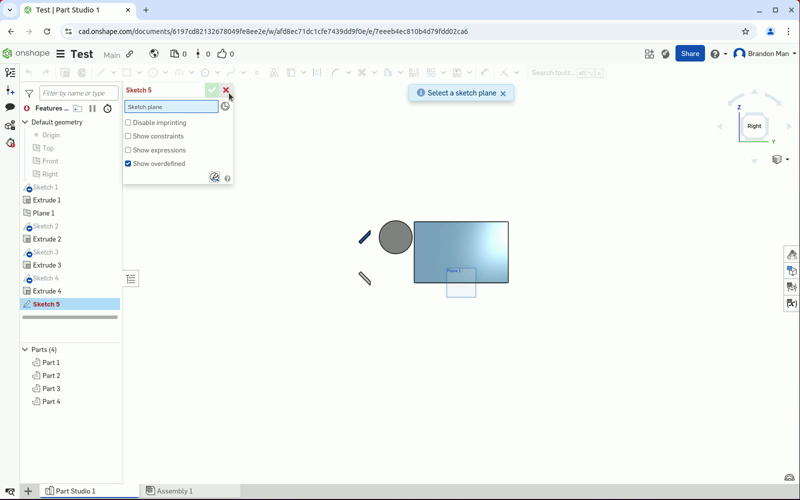
mouse_move(73, 215)
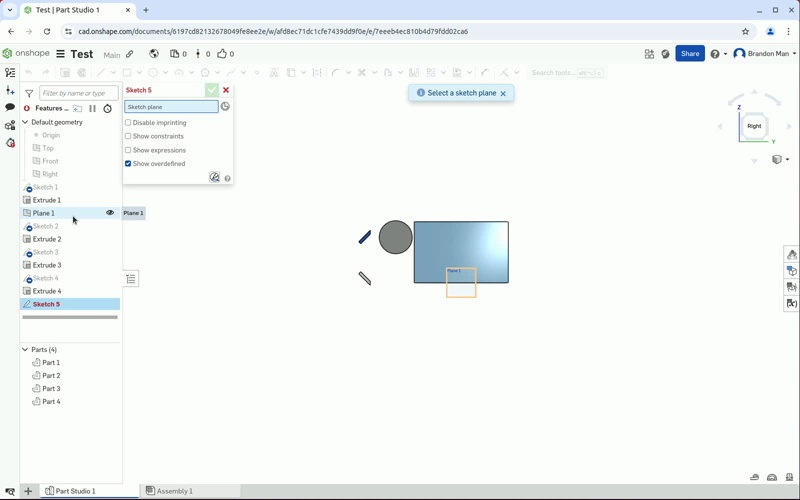
click(73, 215)
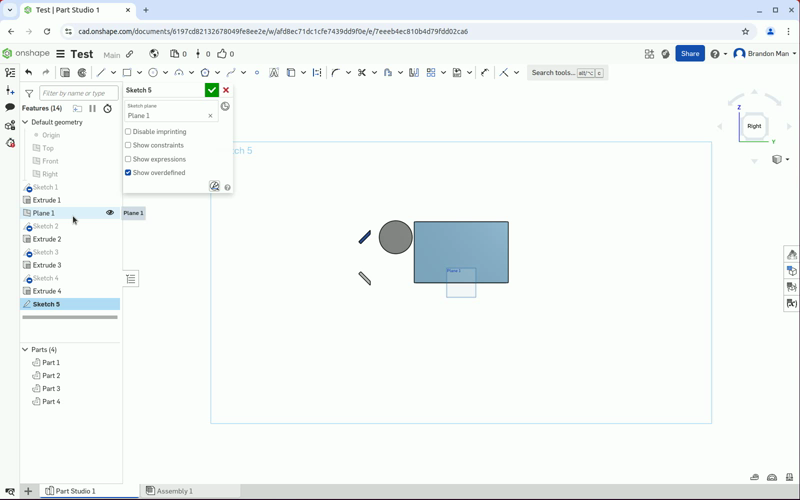
mouse_move(73, 352)
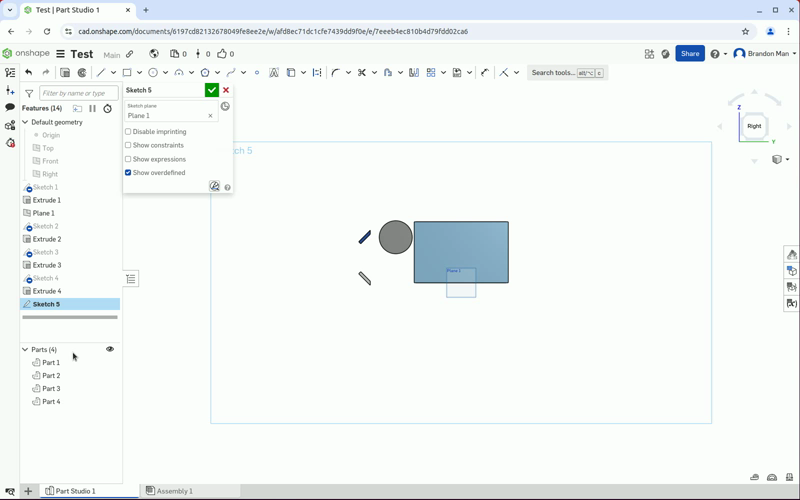
key(y)
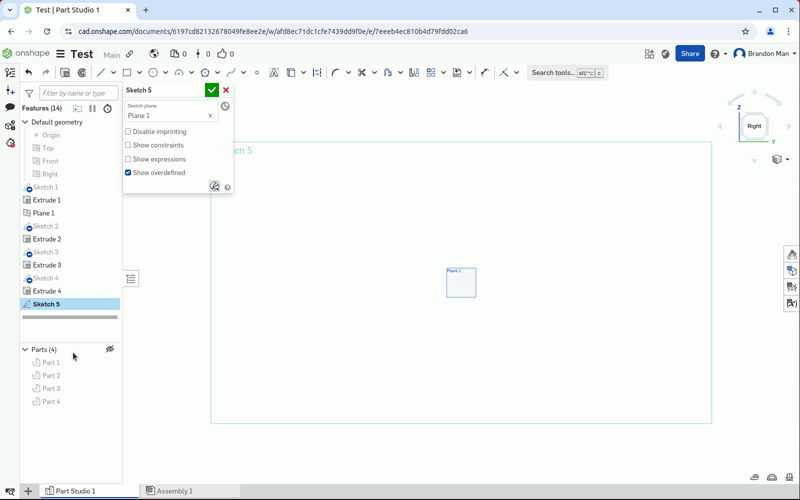
key(l)
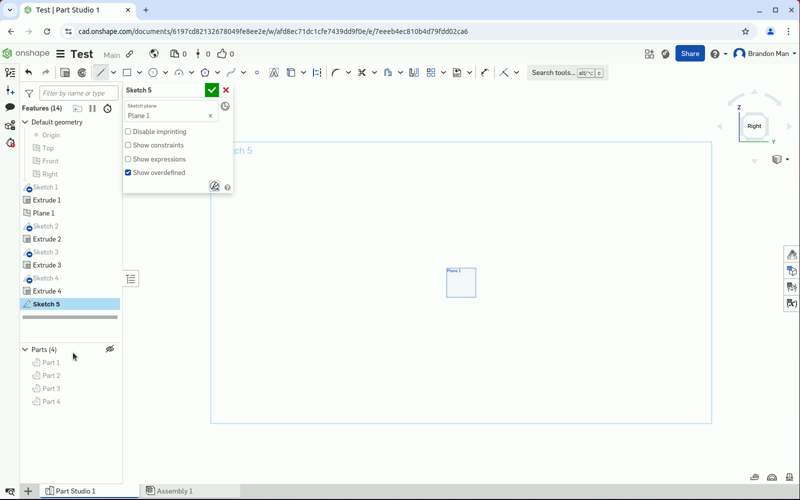
key_down(shift)
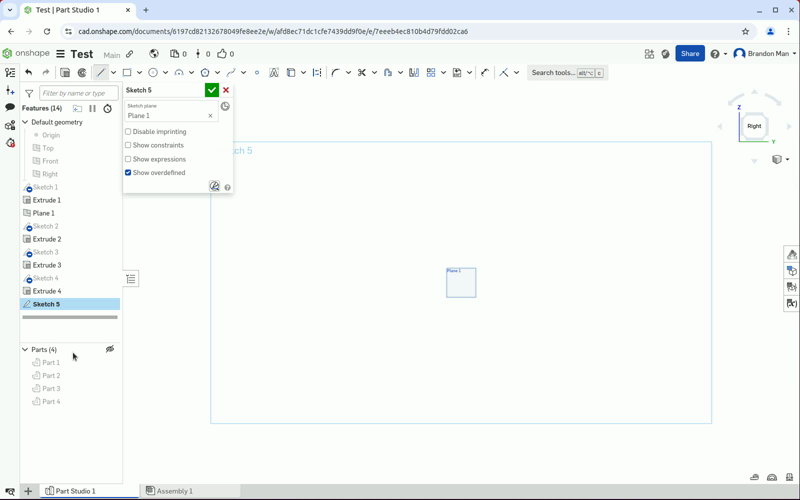
mouse_move(348, 252)
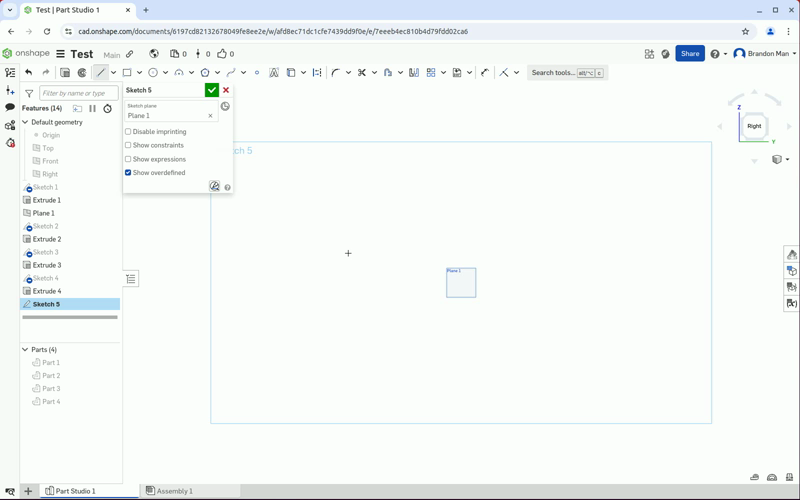
click(348, 252)
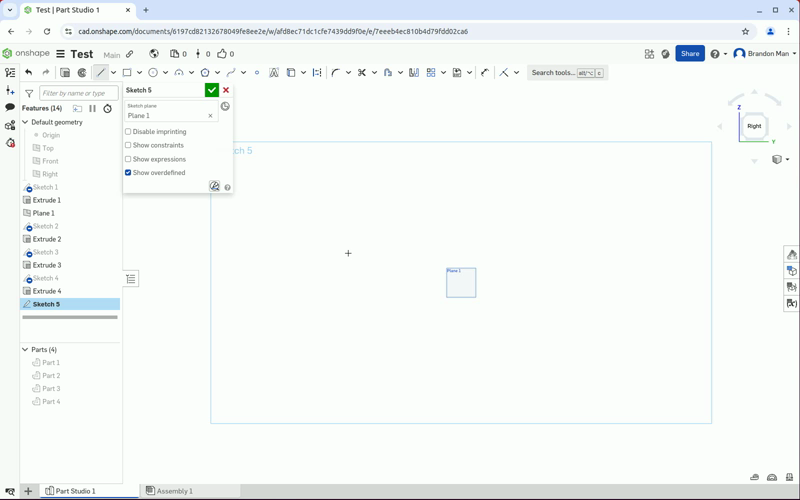
key_up(shift)
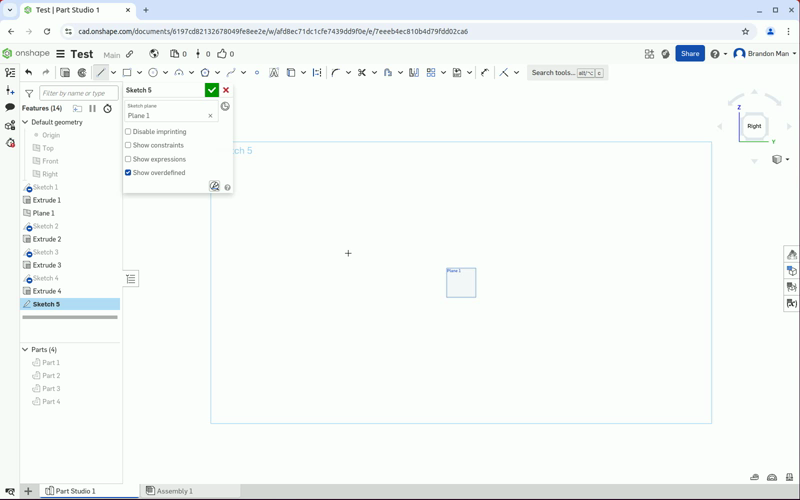
key_down(shift)
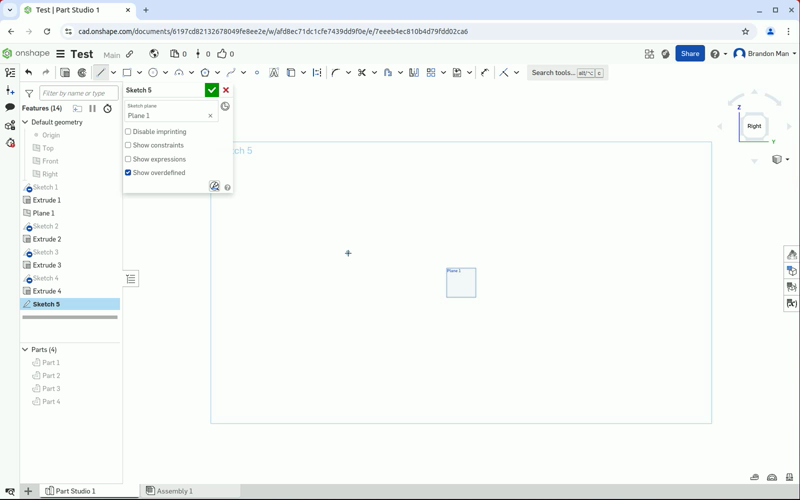
mouse_move(378, 252)
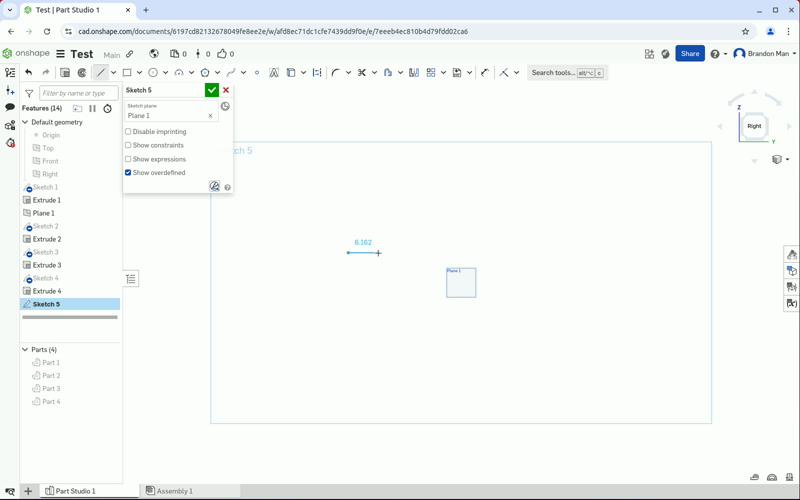
mouse_move(352, 252)
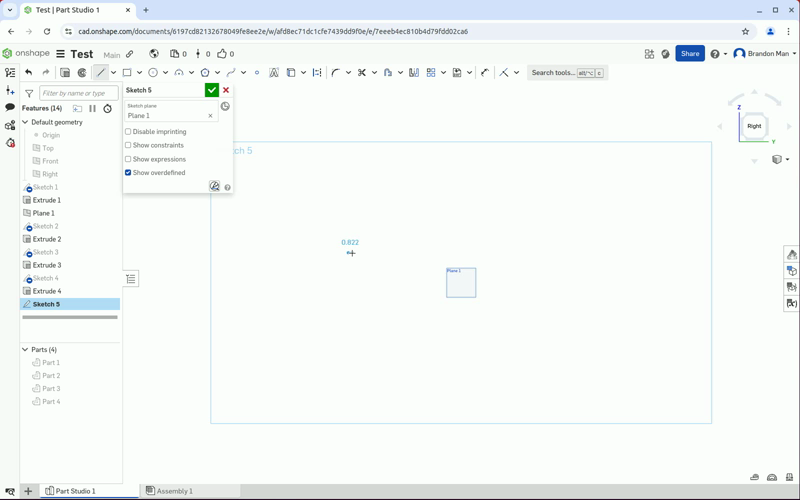
scroll(6)
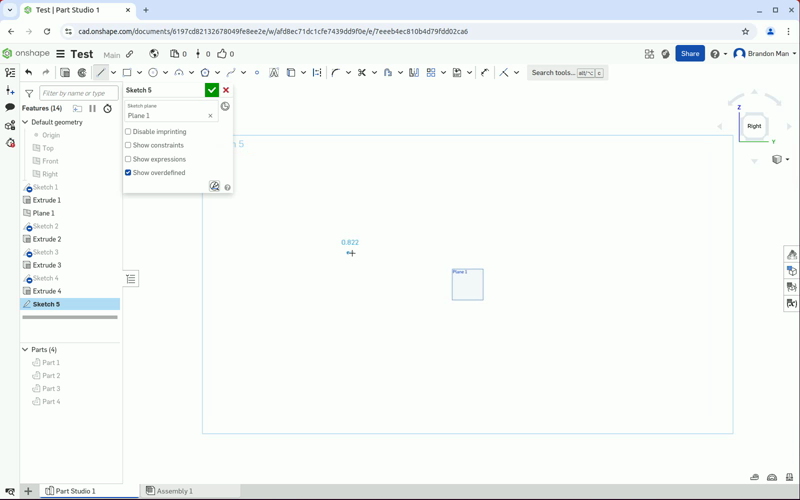
scroll(6)
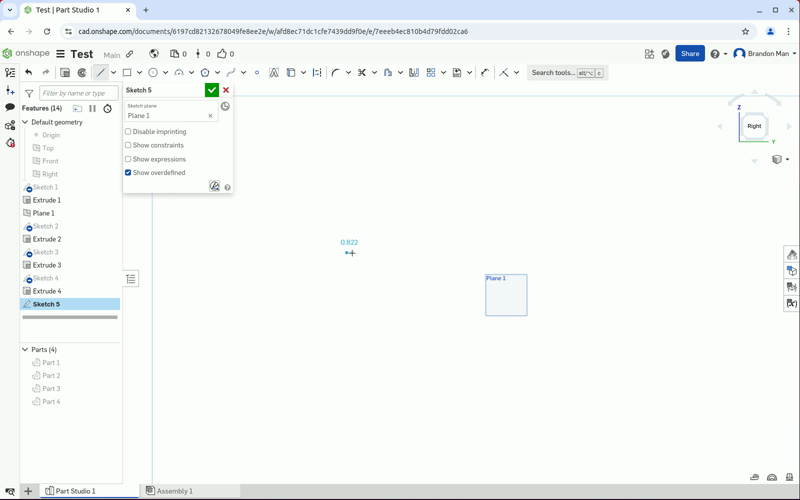
scroll(6)
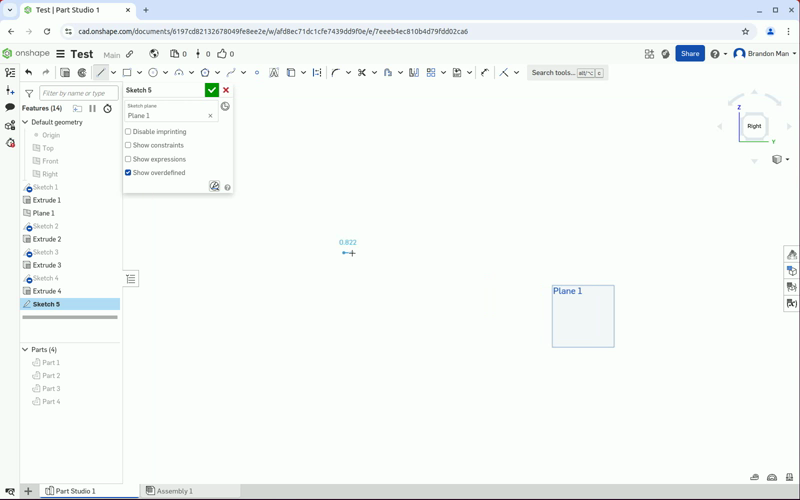
scroll(6)
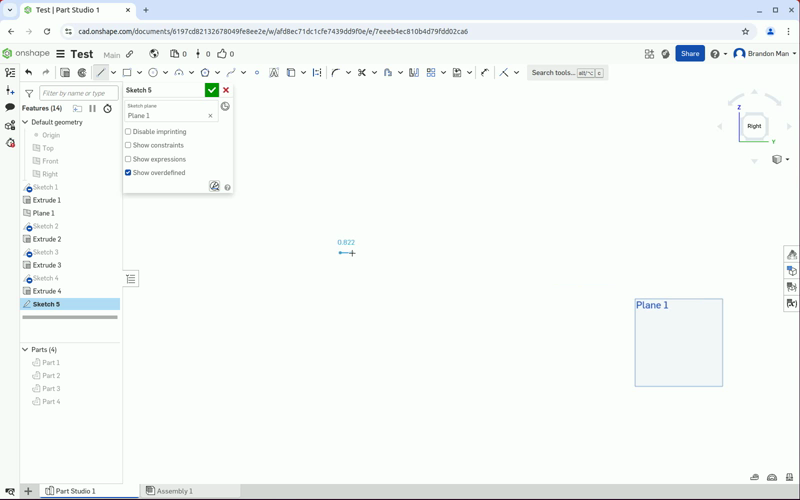
scroll(6)
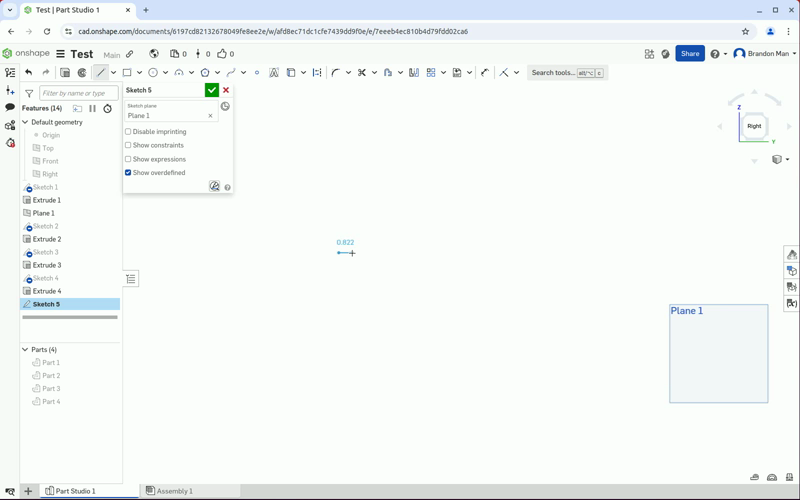
scroll(6)
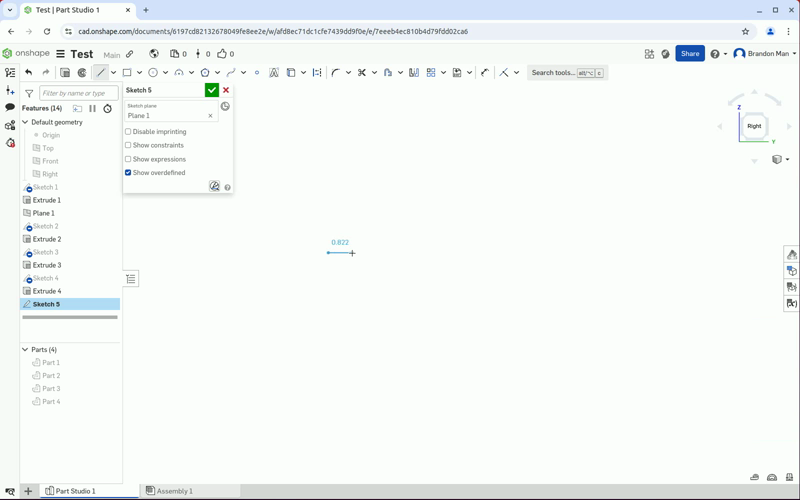
scroll(6)
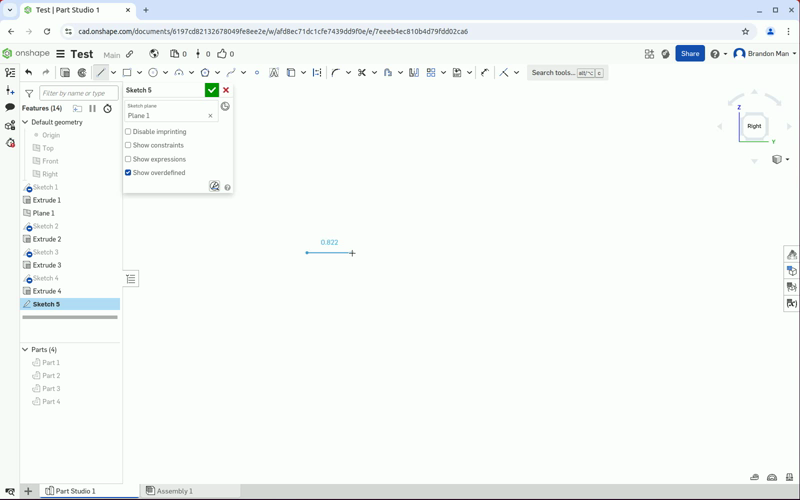
click(352, 252)
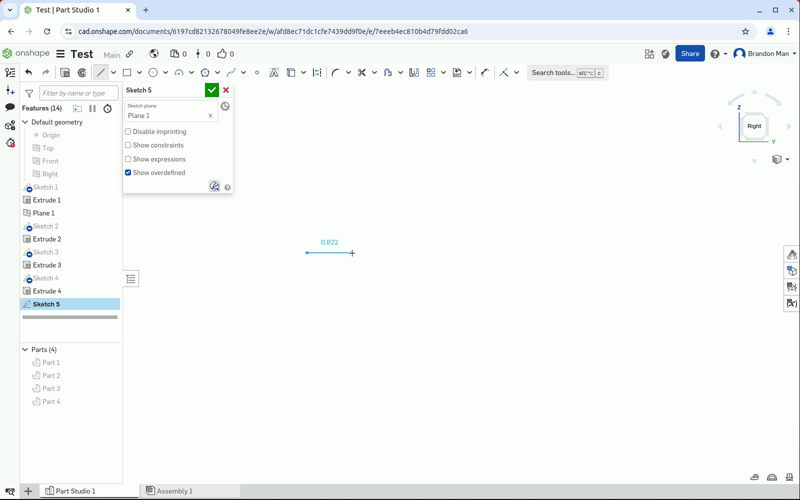
scroll(-6)
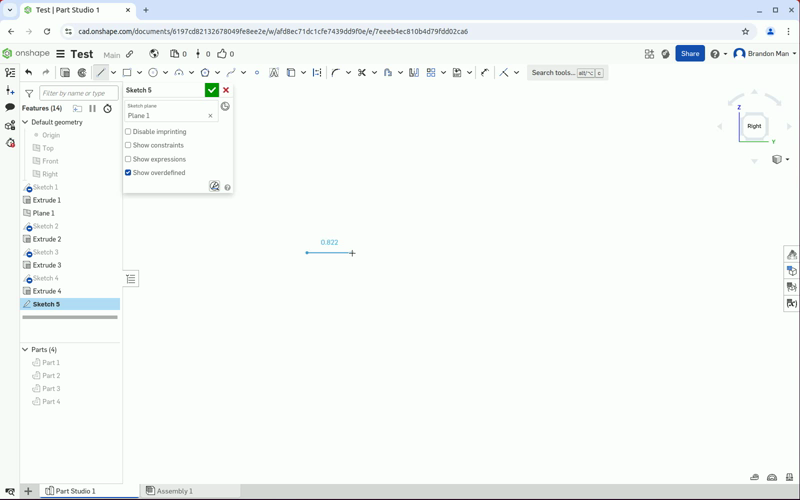
scroll(-6)
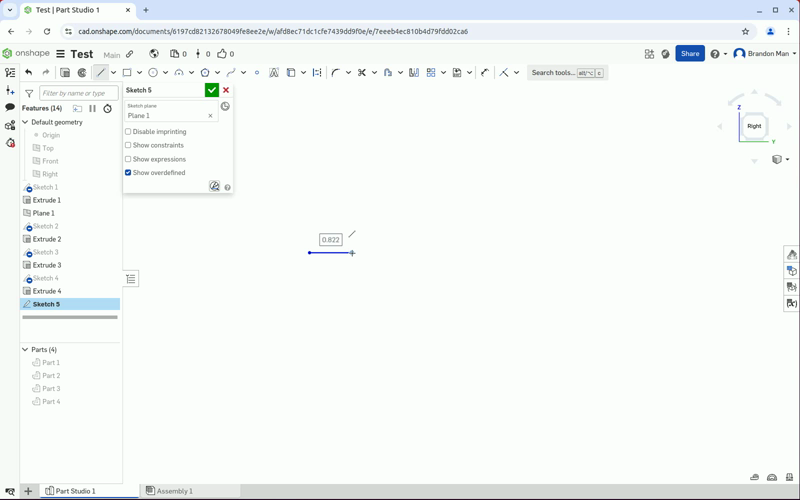
scroll(-6)
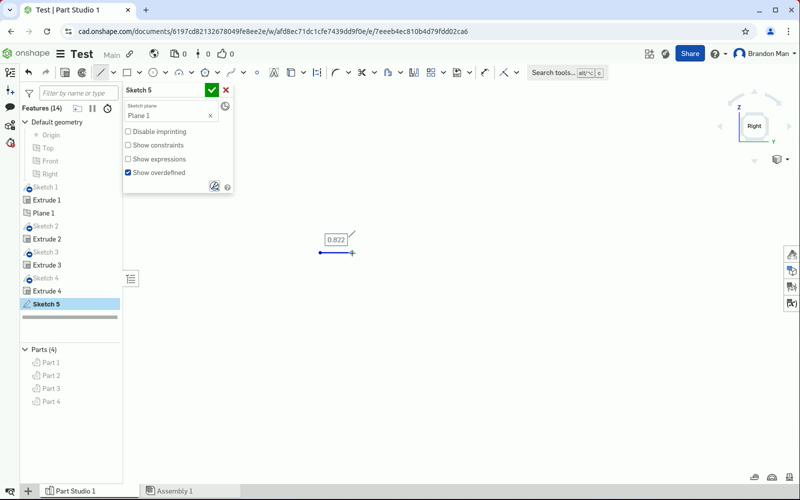
scroll(-6)
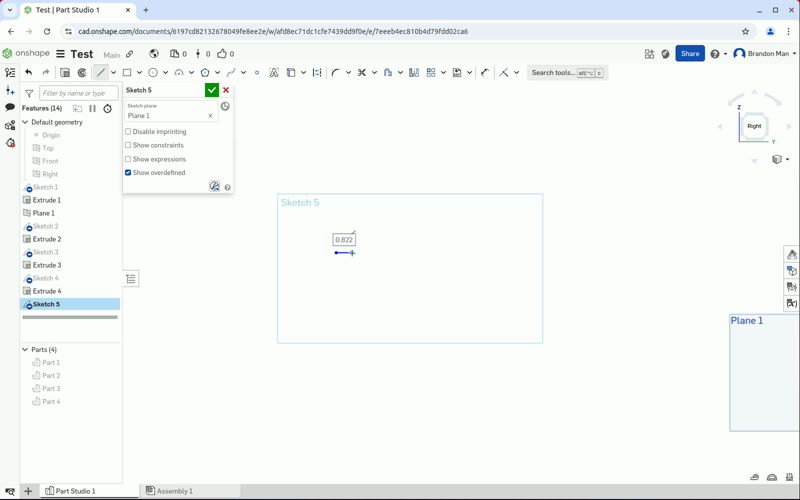
scroll(-6)
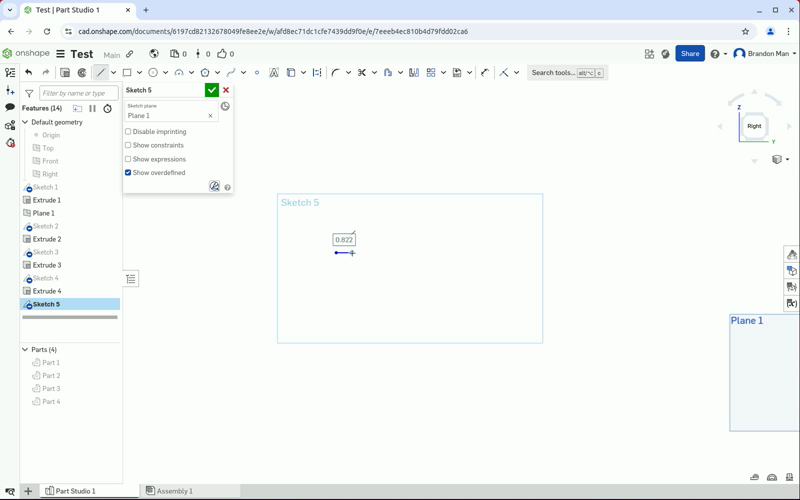
scroll(-6)
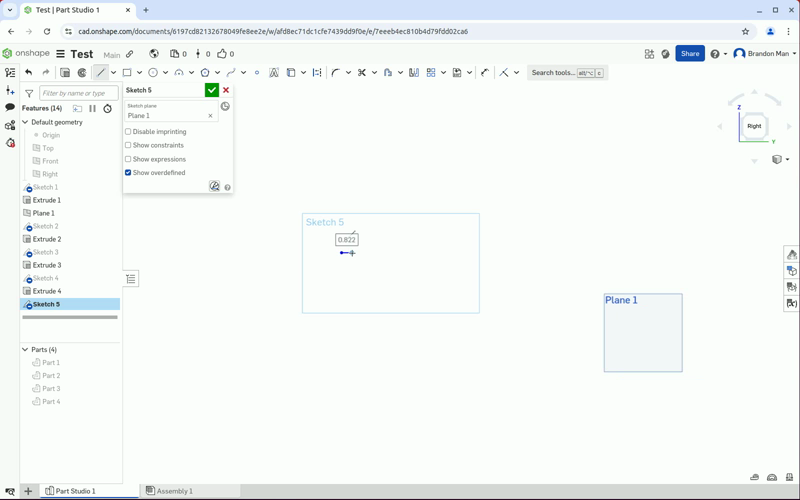
scroll(-6)
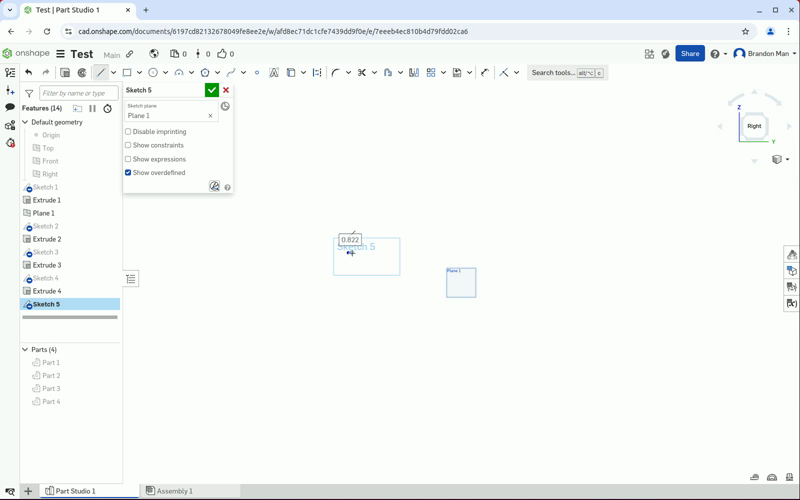
key_up(shift)
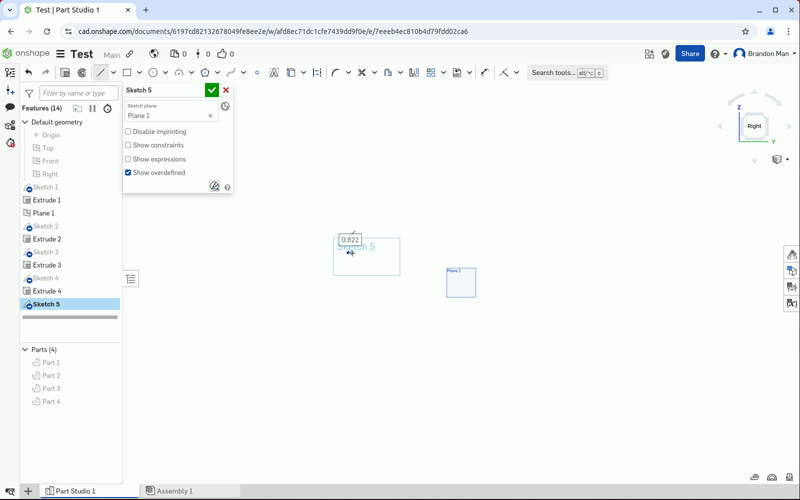
key_down(shift)
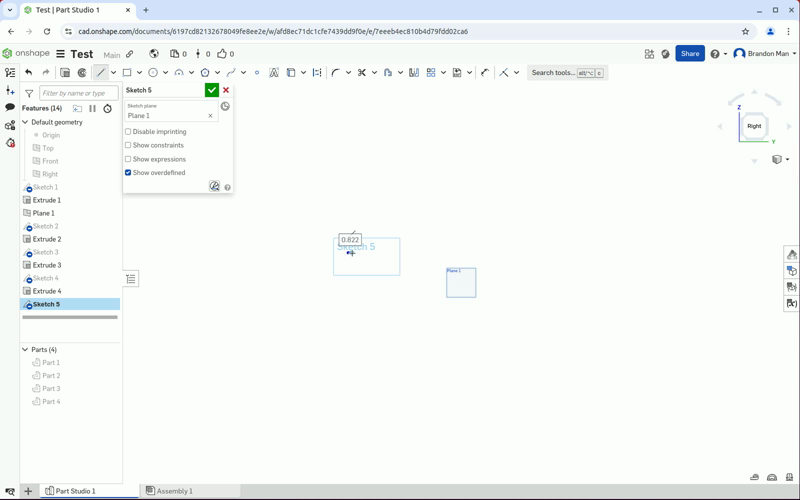
mouse_move(382, 252)
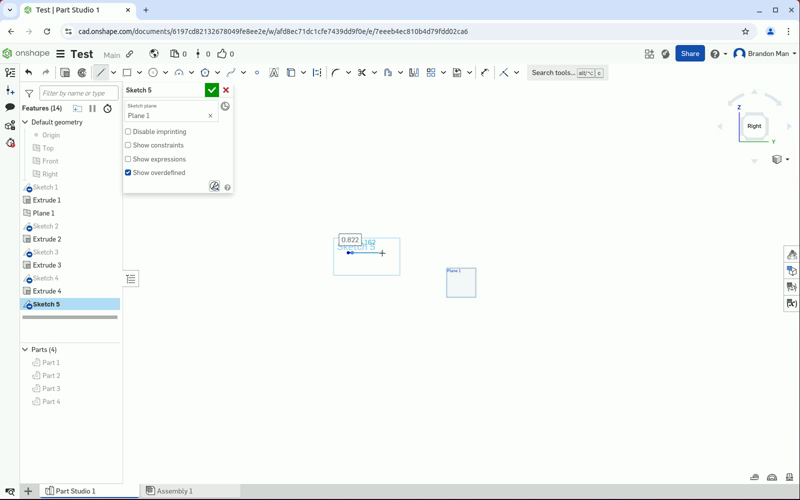
mouse_move(362, 242)
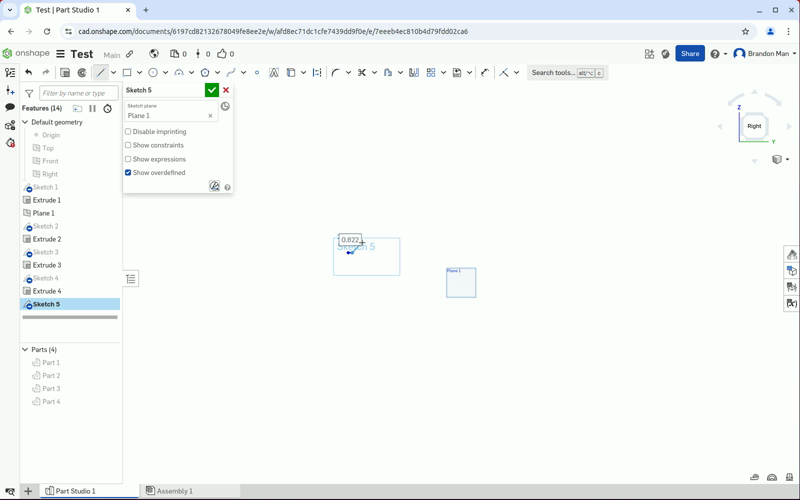
click(362, 242)
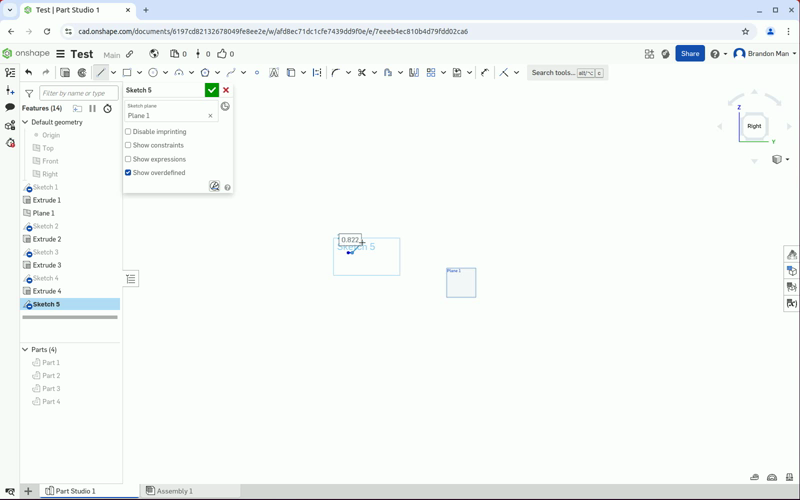
key_up(shift)
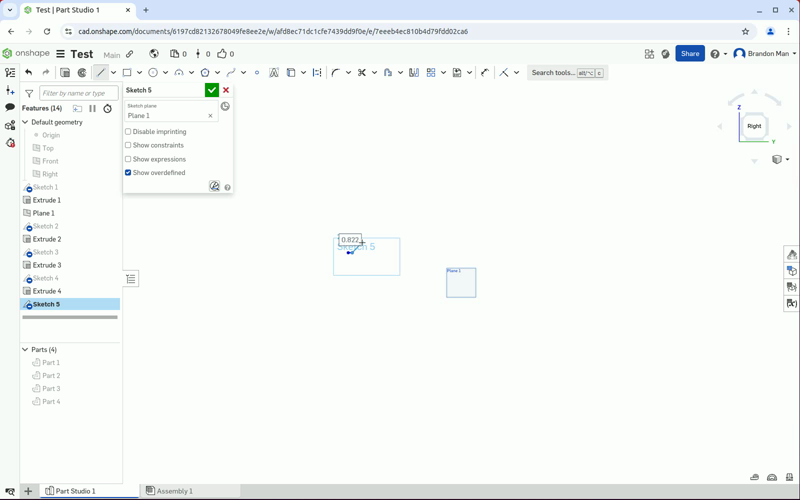
key_down(shift)
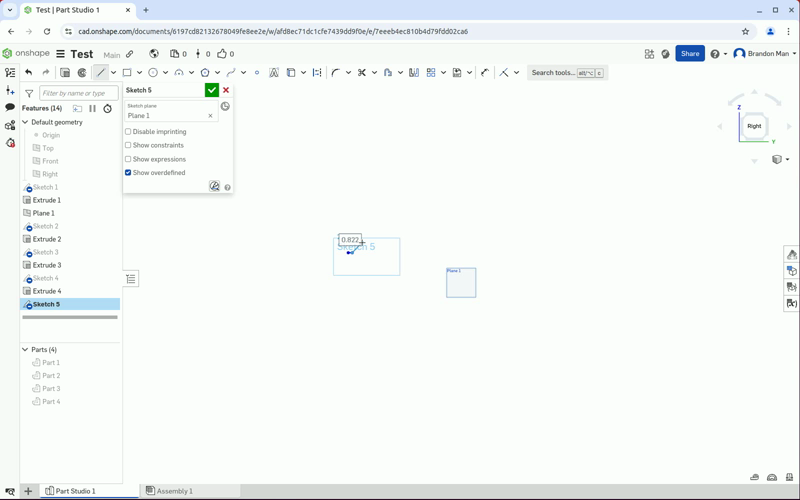
mouse_move(392, 242)
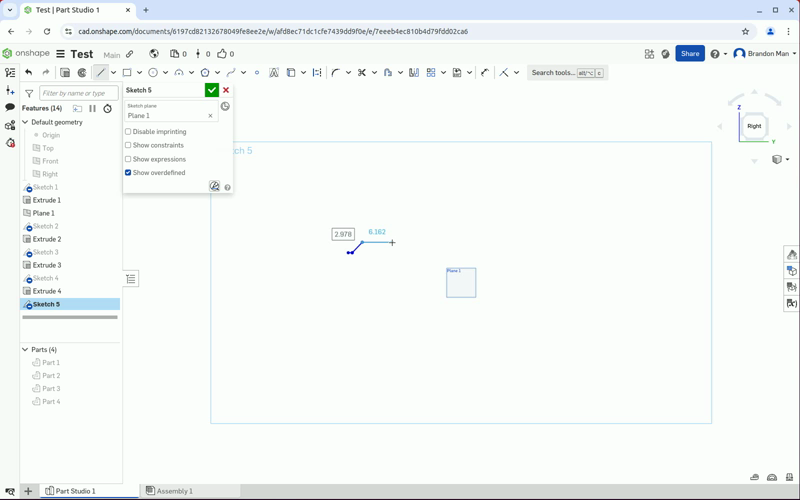
mouse_move(360, 240)
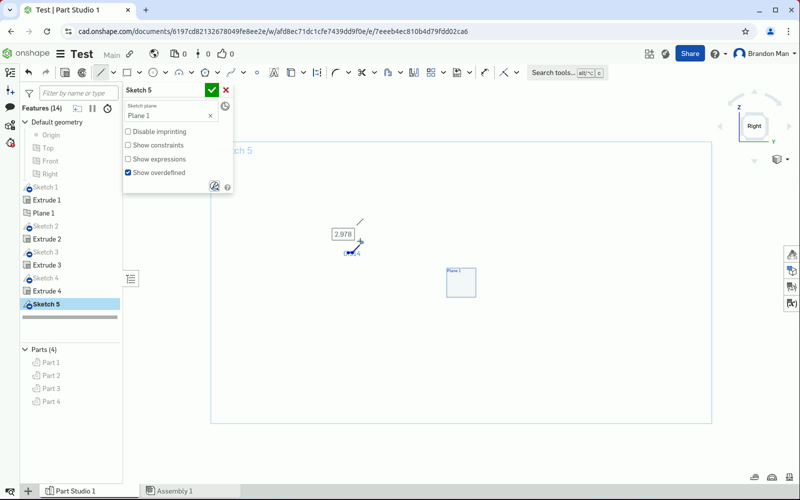
scroll(6)
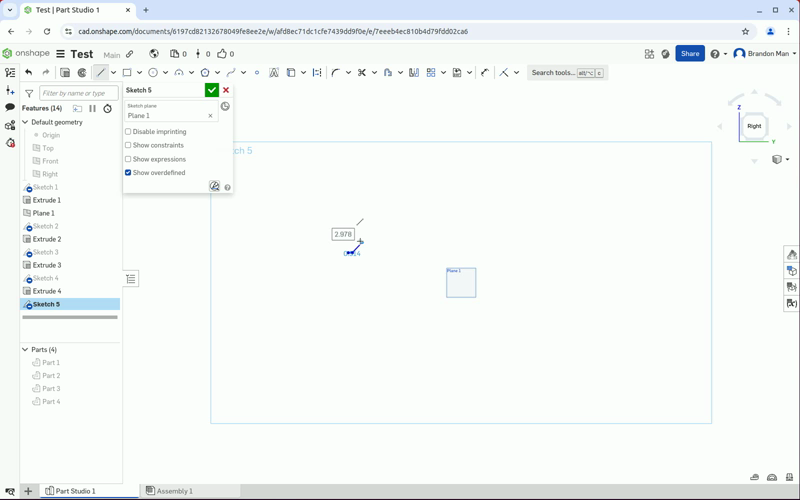
scroll(6)
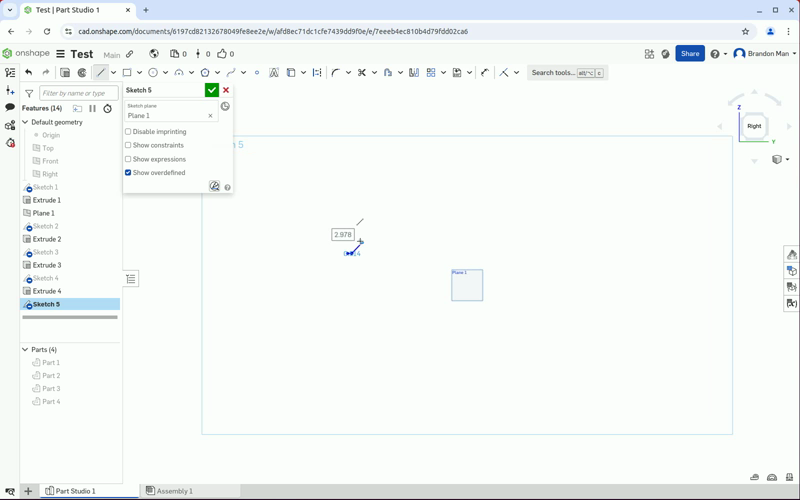
scroll(6)
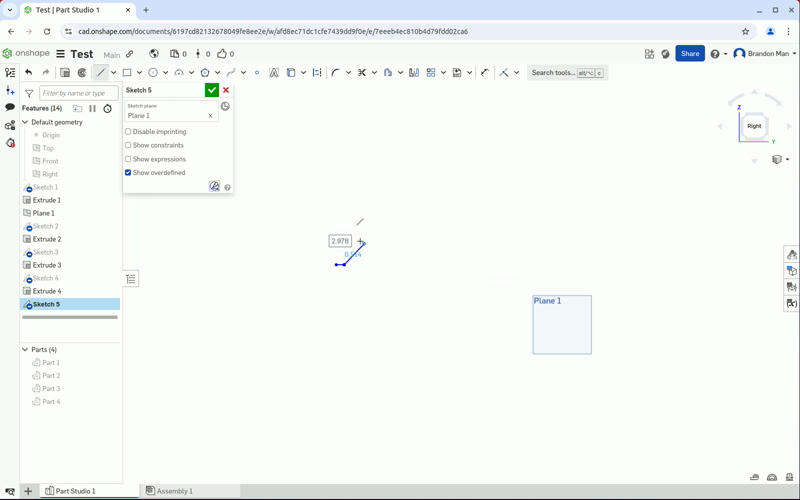
scroll(6)
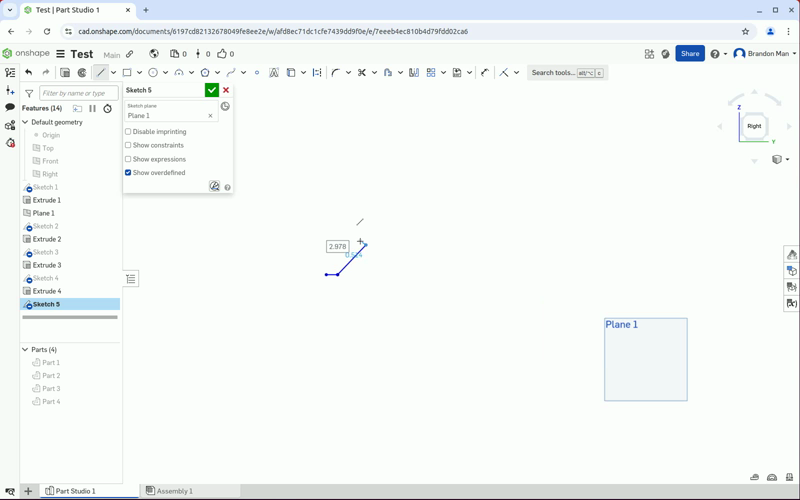
scroll(6)
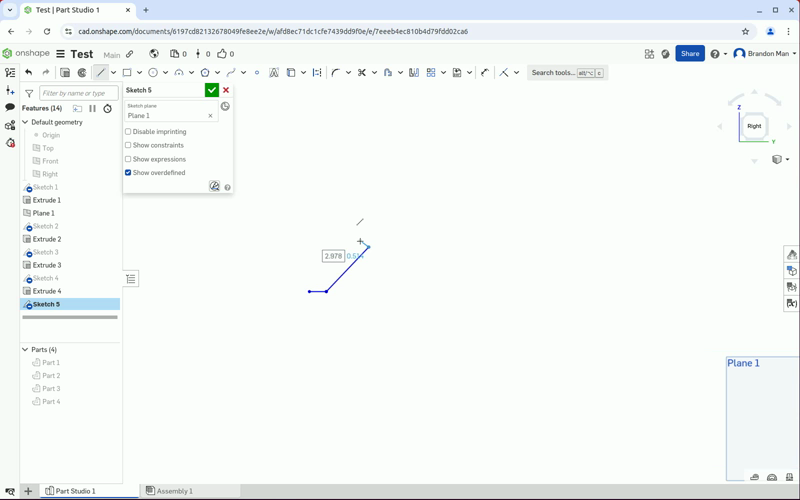
scroll(6)
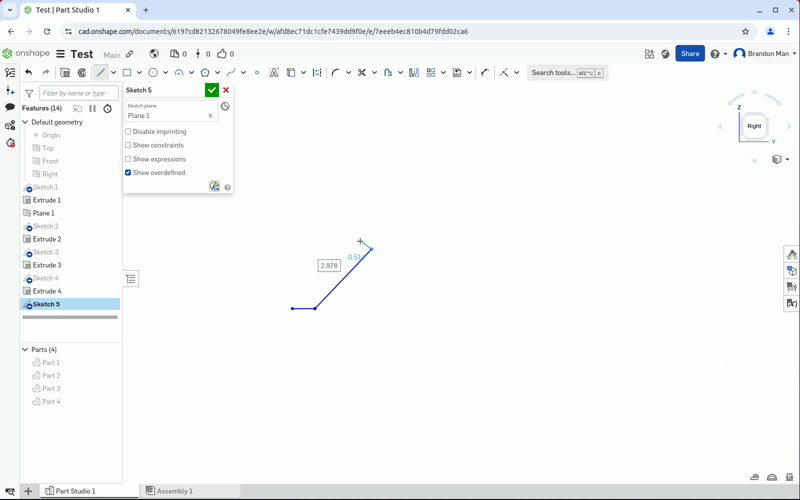
scroll(6)
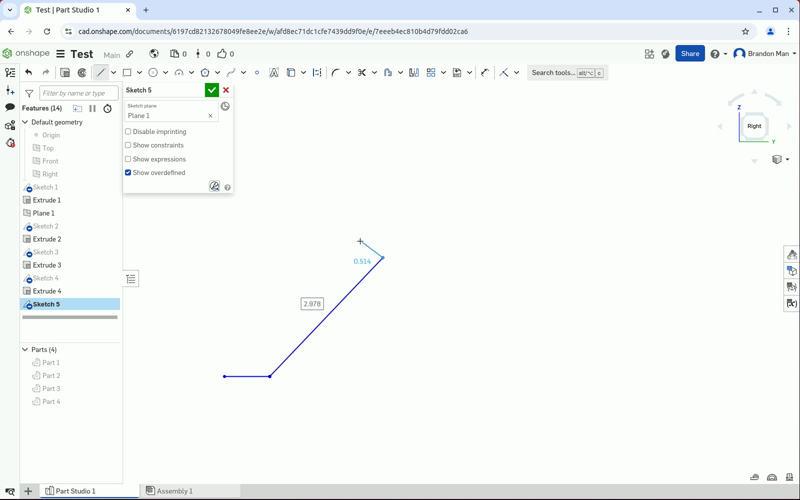
click(360, 240)
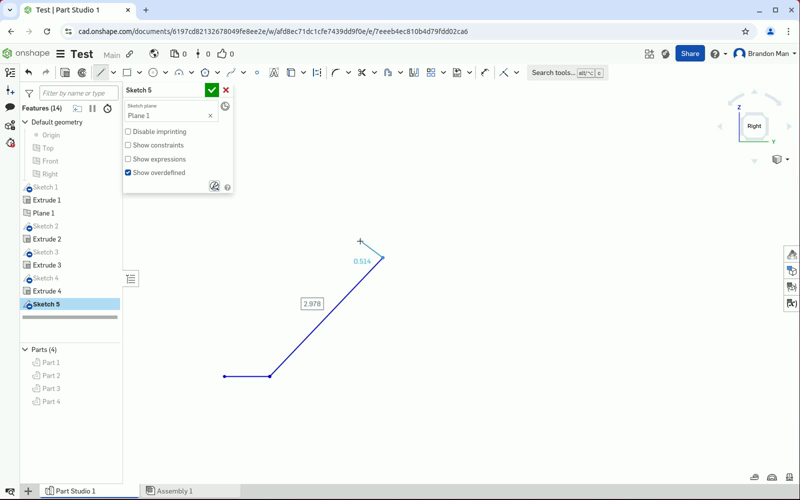
scroll(-6)
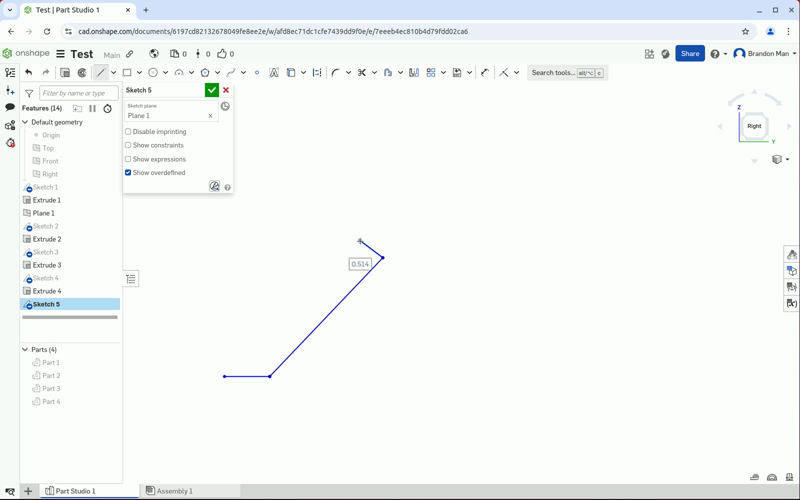
scroll(-6)
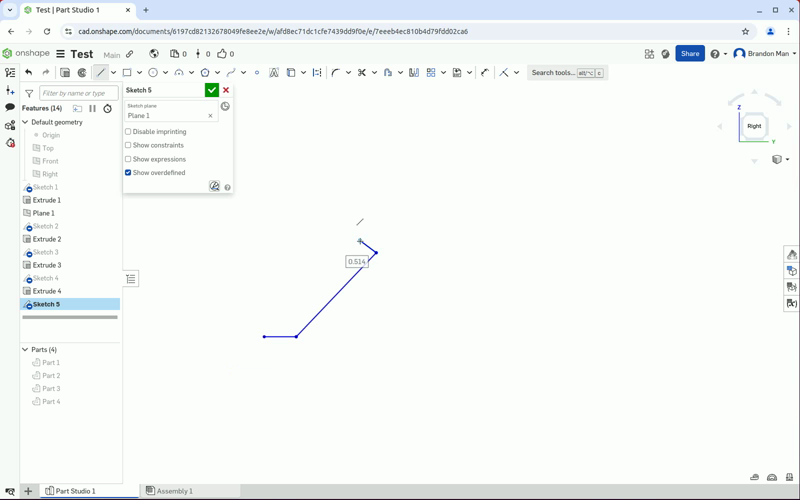
scroll(-6)
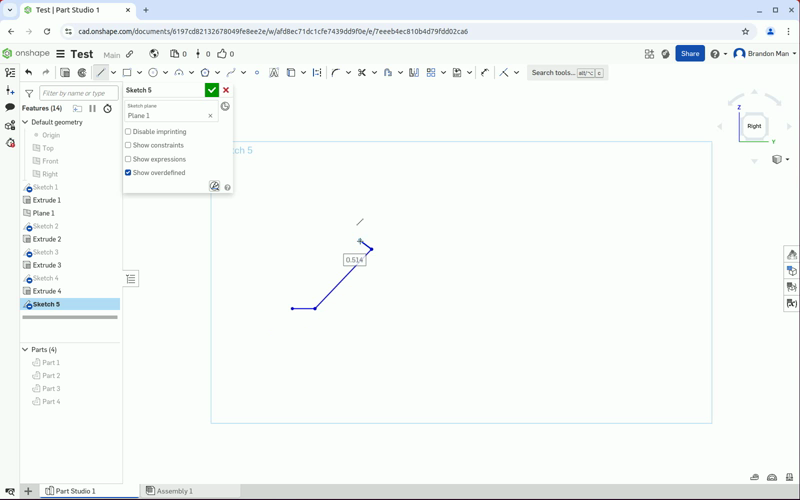
scroll(-6)
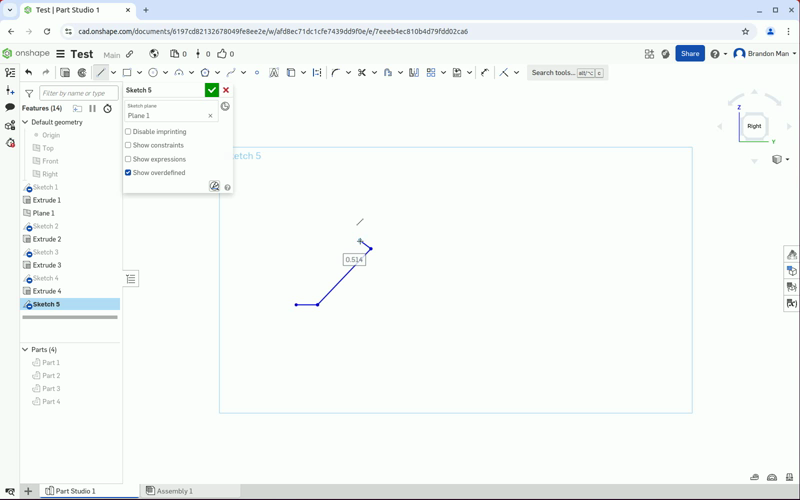
scroll(-6)
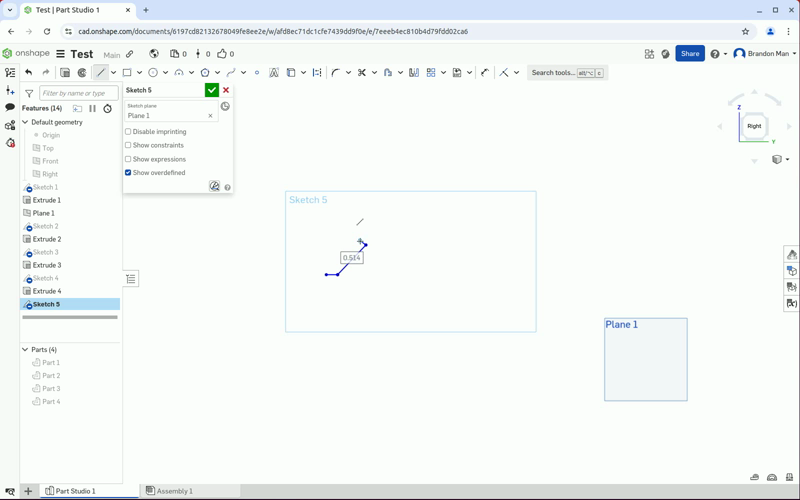
scroll(-6)
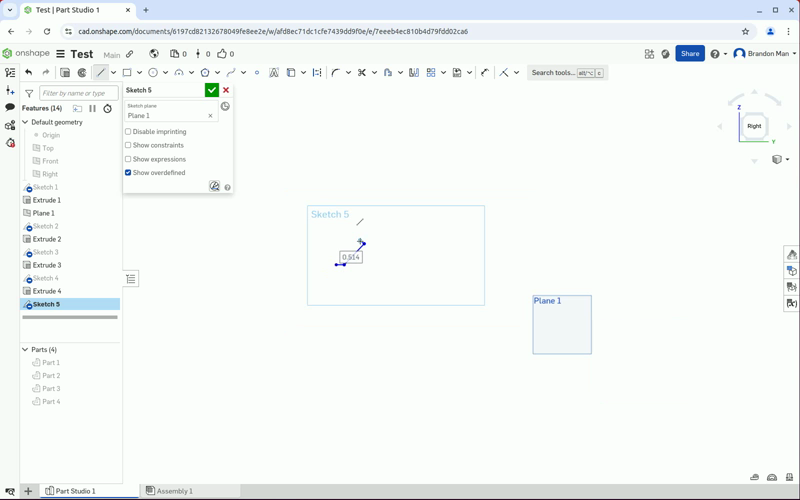
scroll(-6)
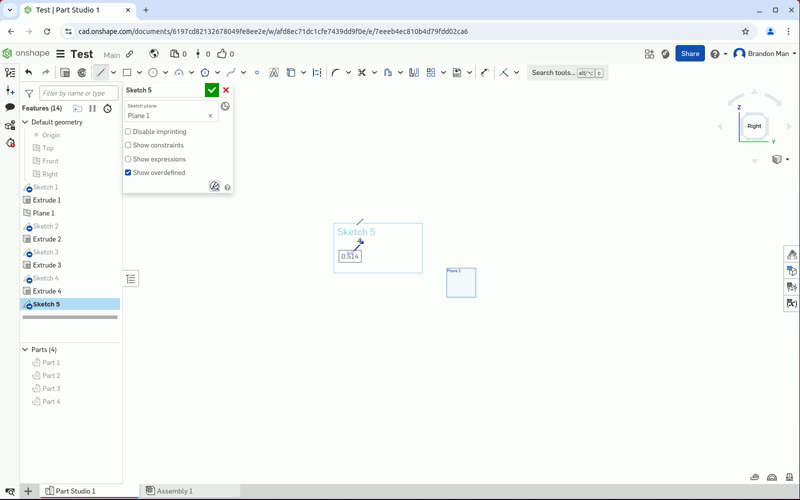
key_up(shift)
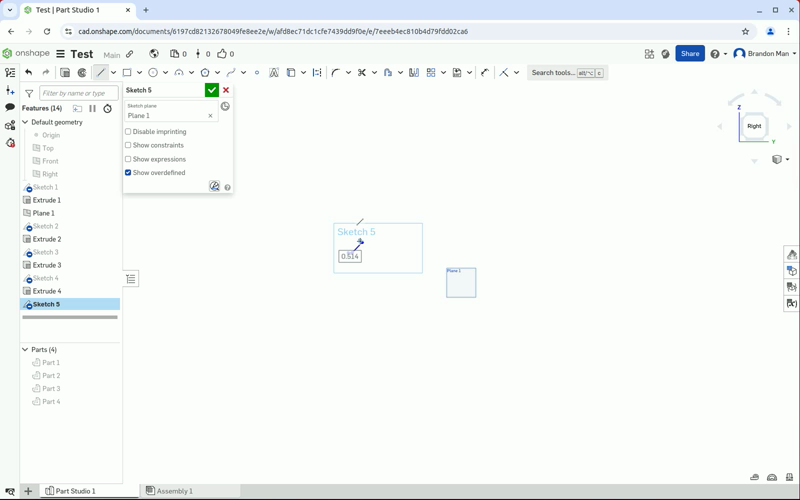
mouse_move(390, 240)
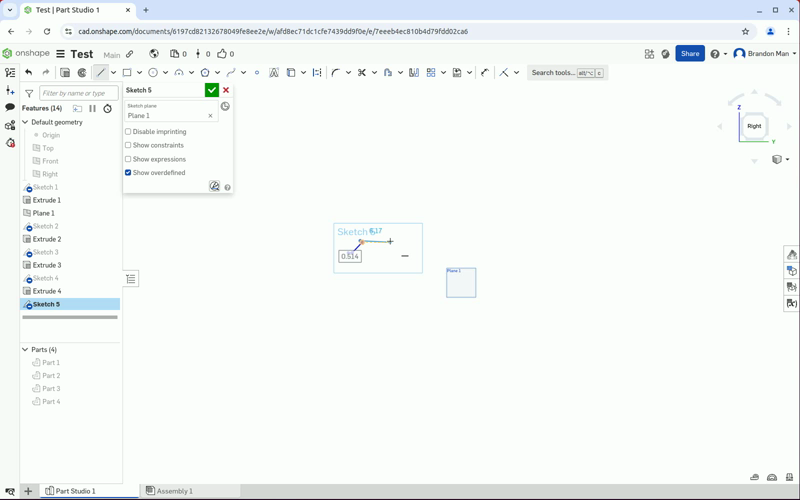
key_down(shift)
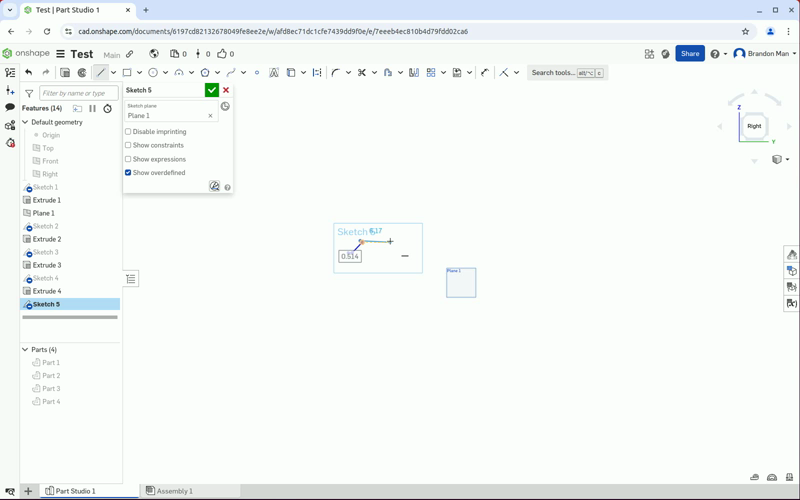
mouse_move(348, 252)
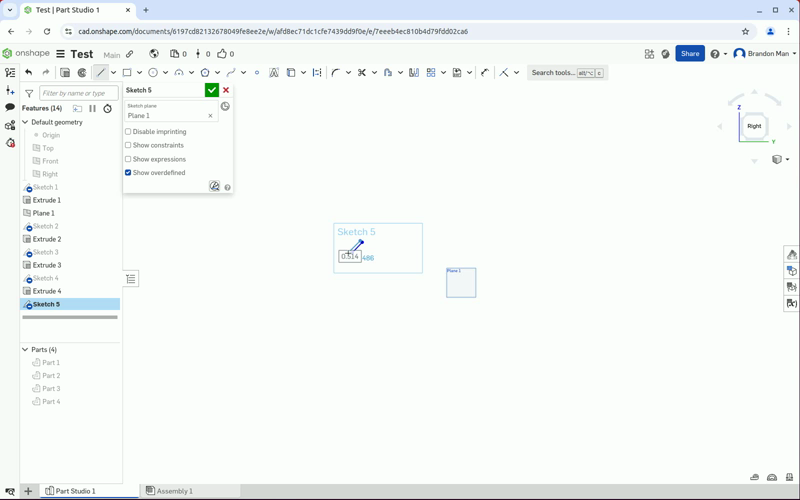
scroll(6)
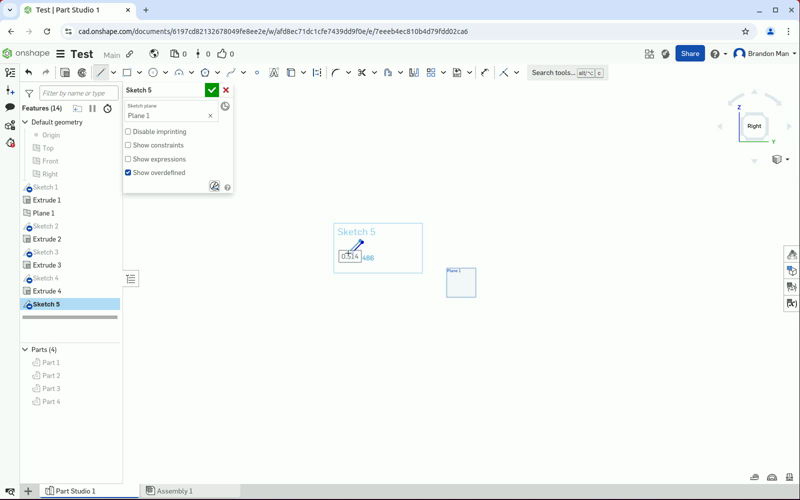
scroll(6)
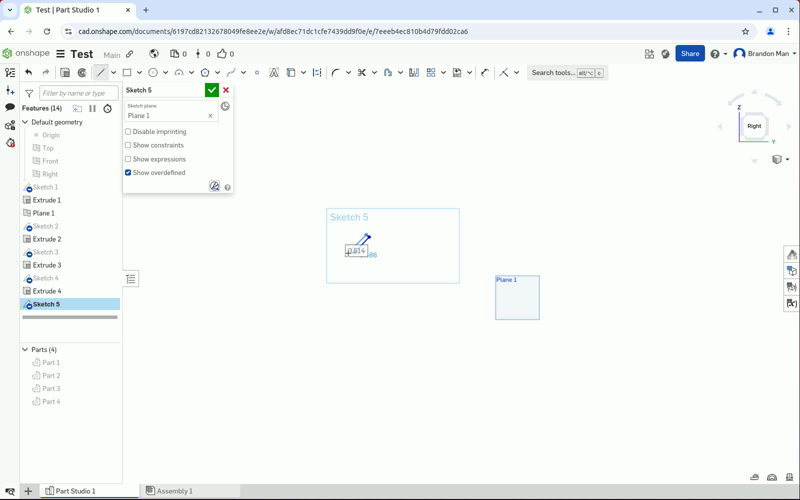
scroll(6)
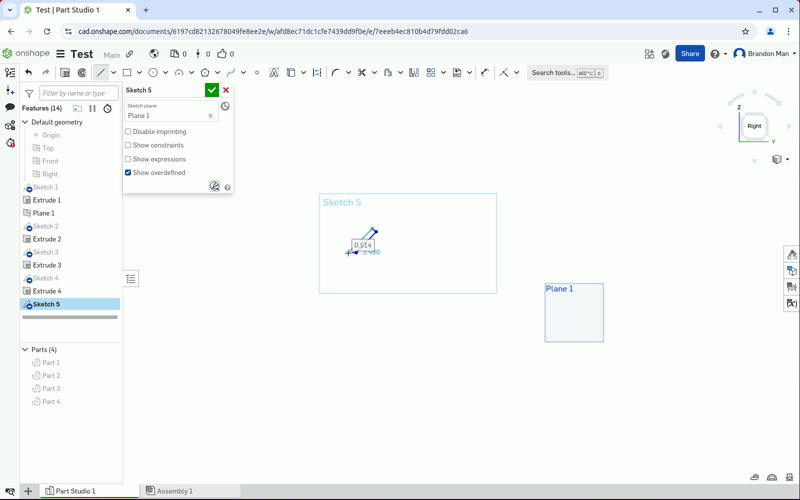
scroll(6)
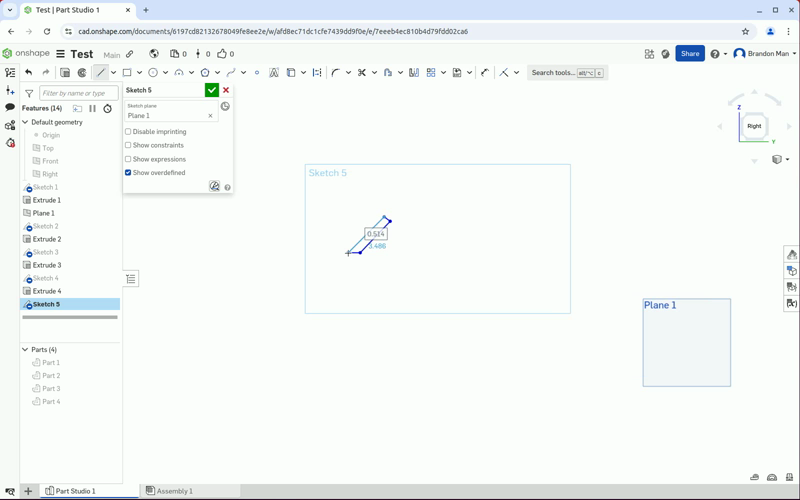
scroll(6)
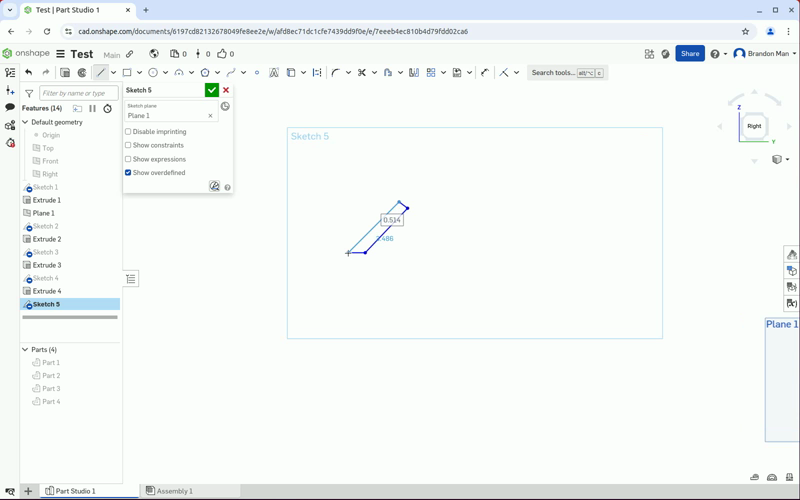
scroll(6)
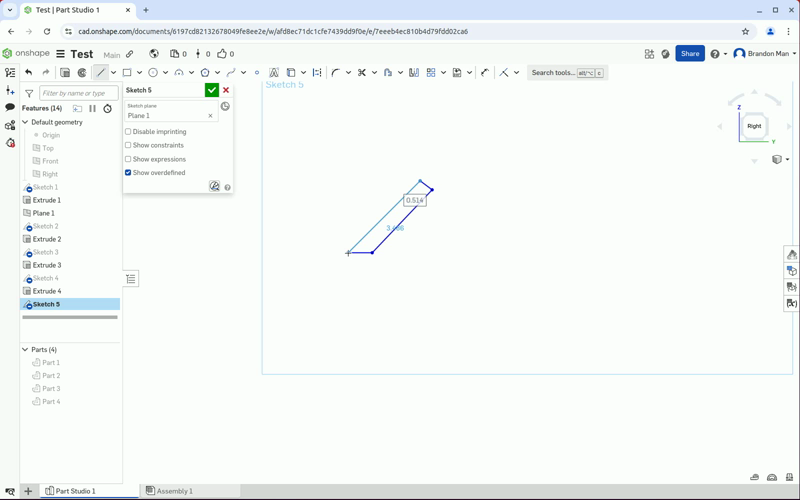
scroll(6)
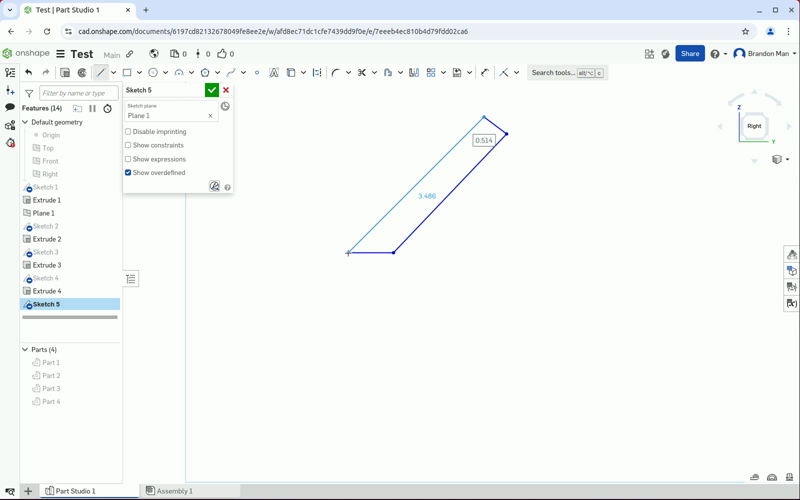
key_up(shift)
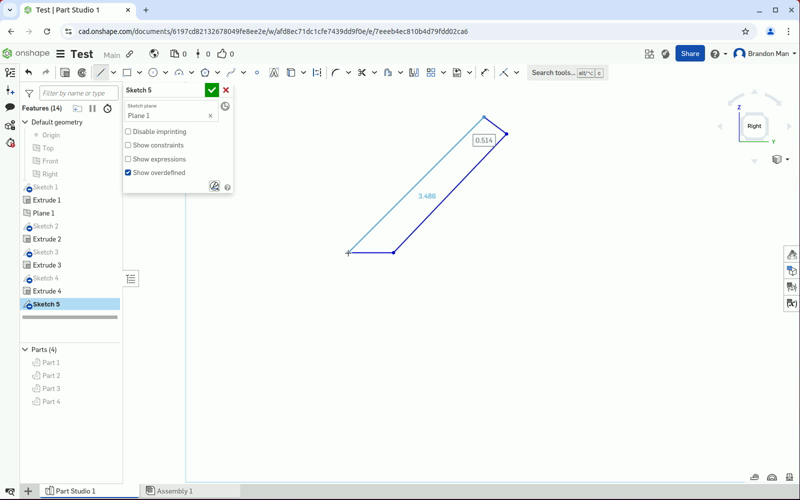
click(348, 252)
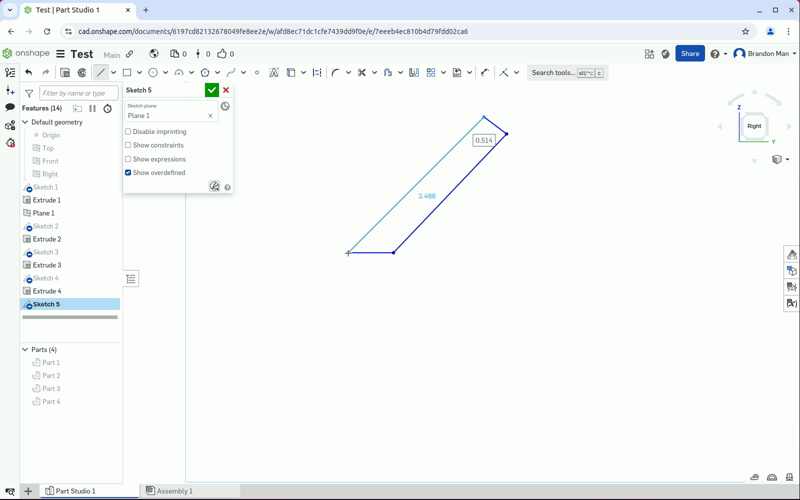
scroll(-6)
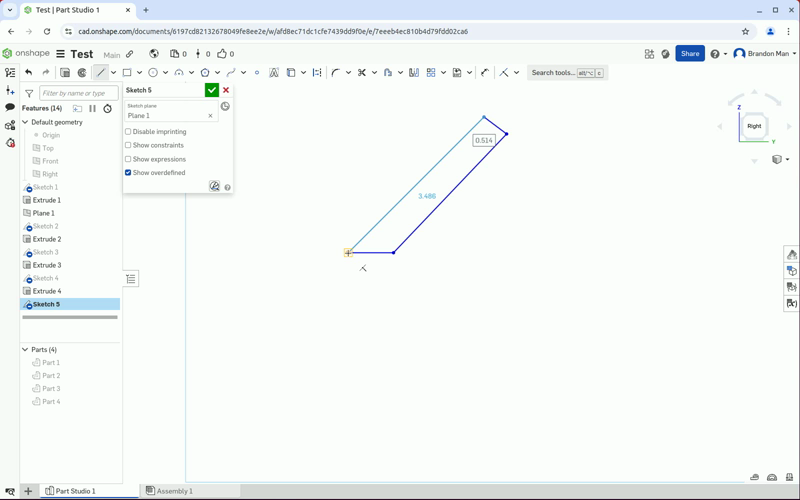
scroll(-6)
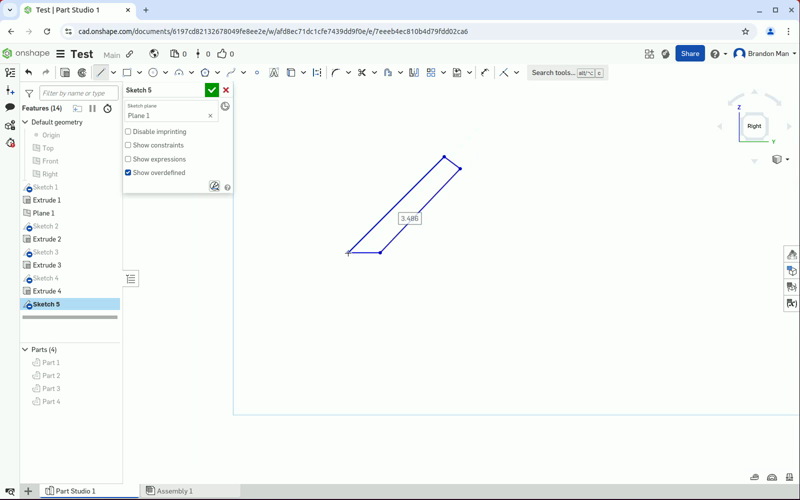
scroll(-6)
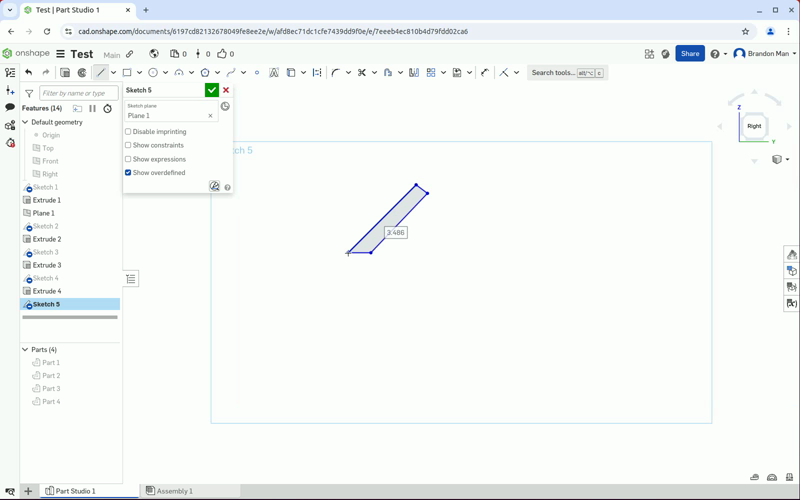
scroll(-6)
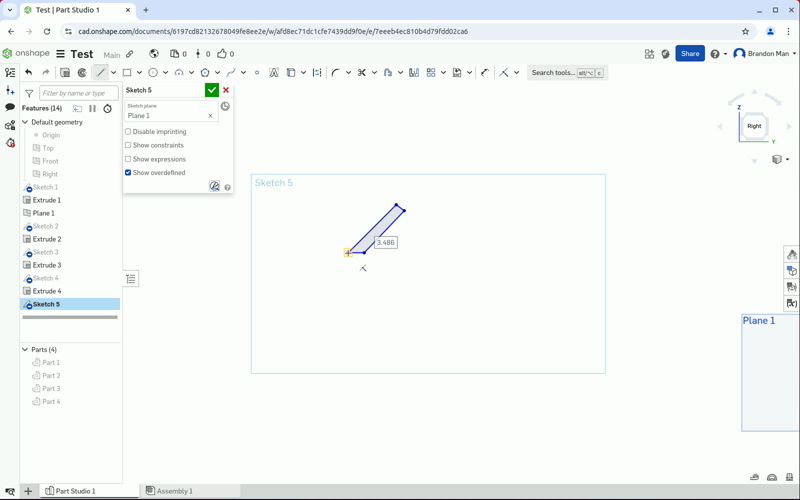
scroll(-6)
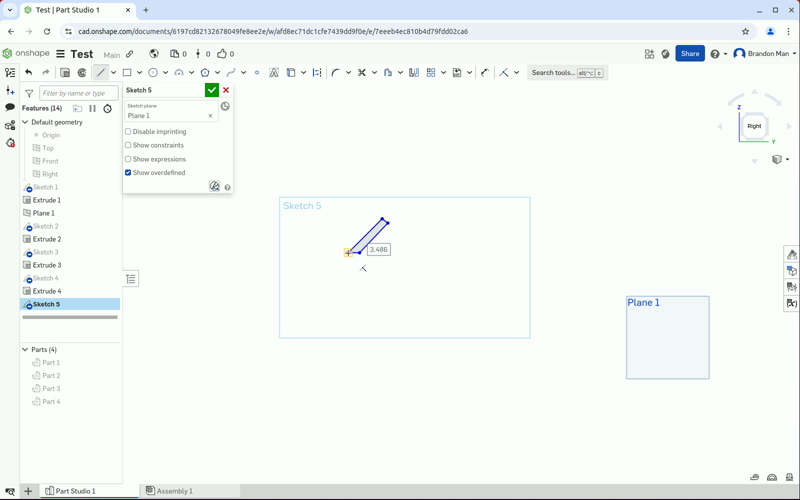
scroll(-6)
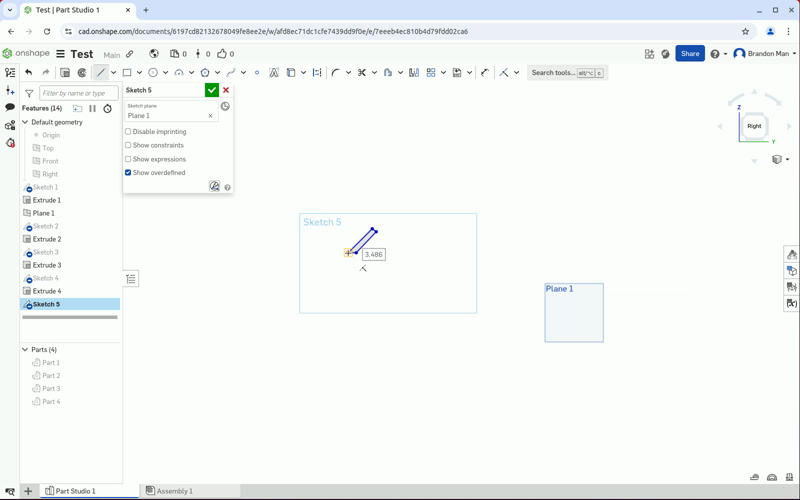
scroll(-6)
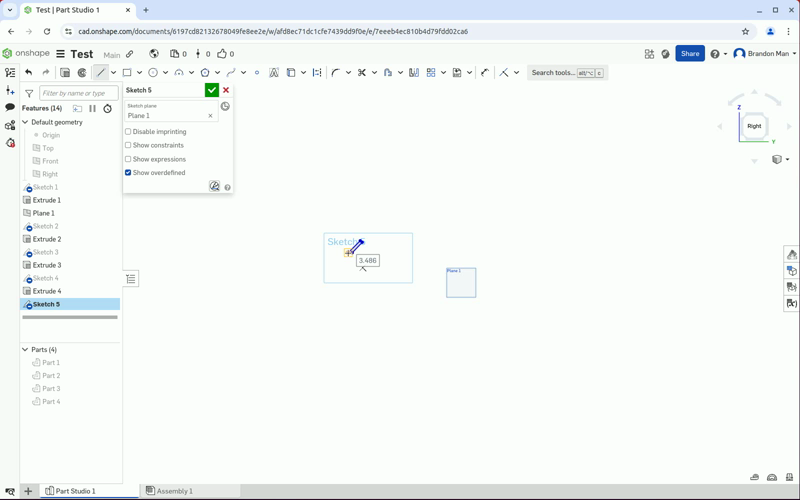
key(esc)
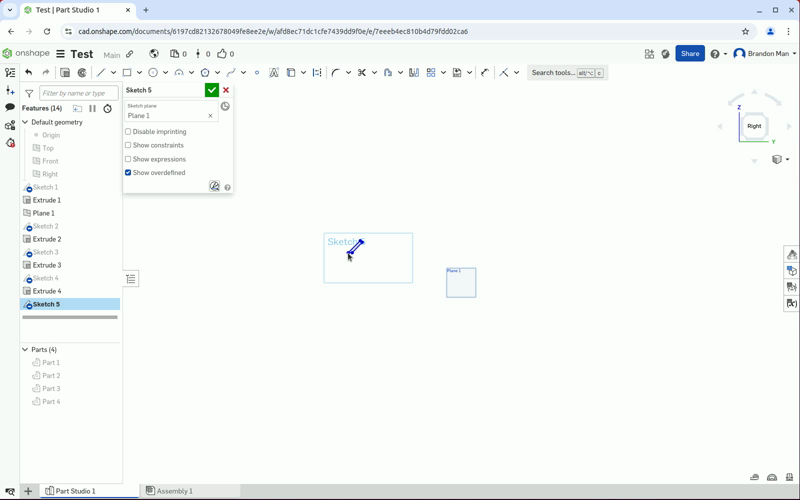
mouse_move(360, 241)
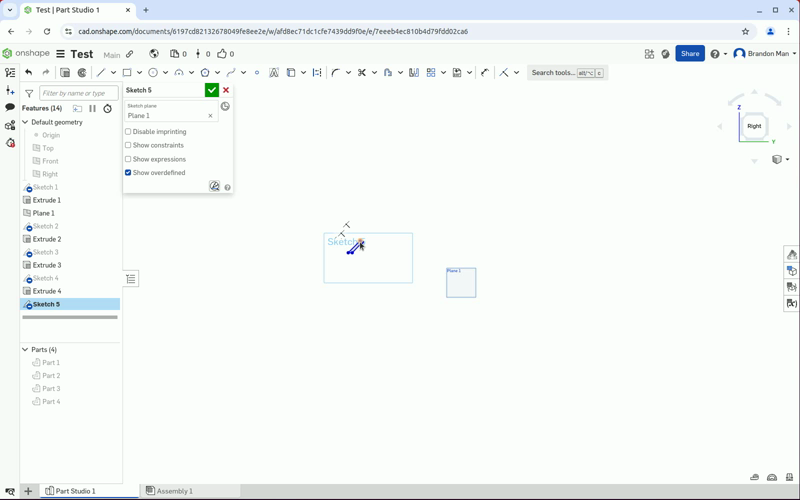
scroll(6)
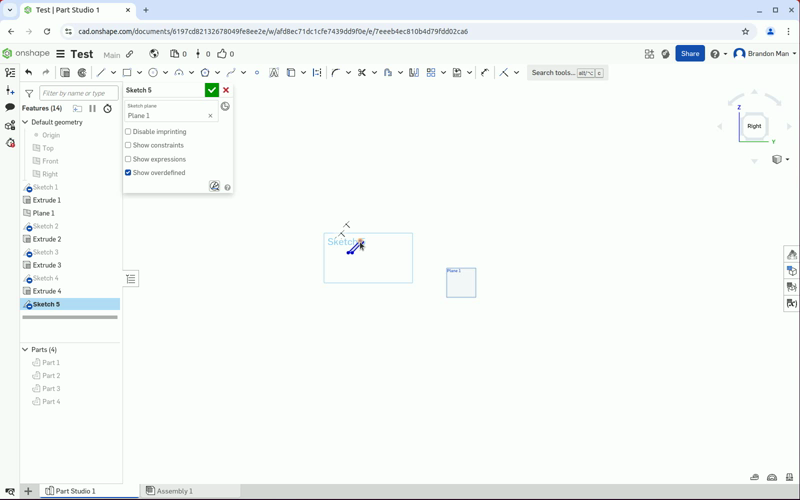
scroll(6)
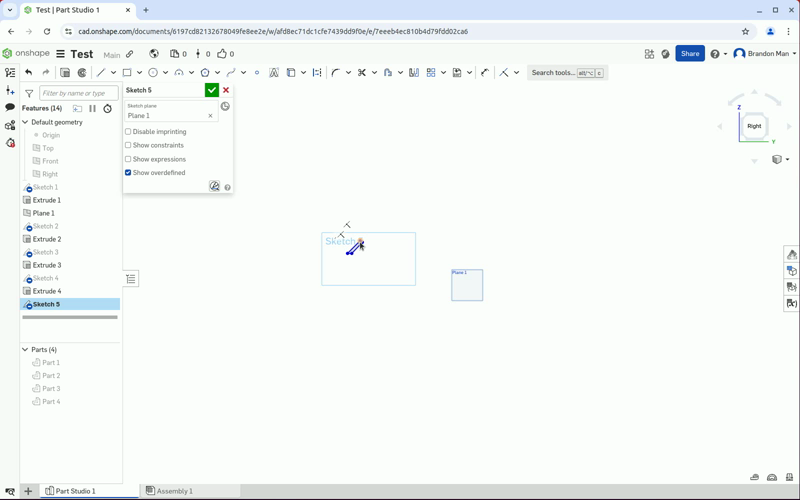
scroll(6)
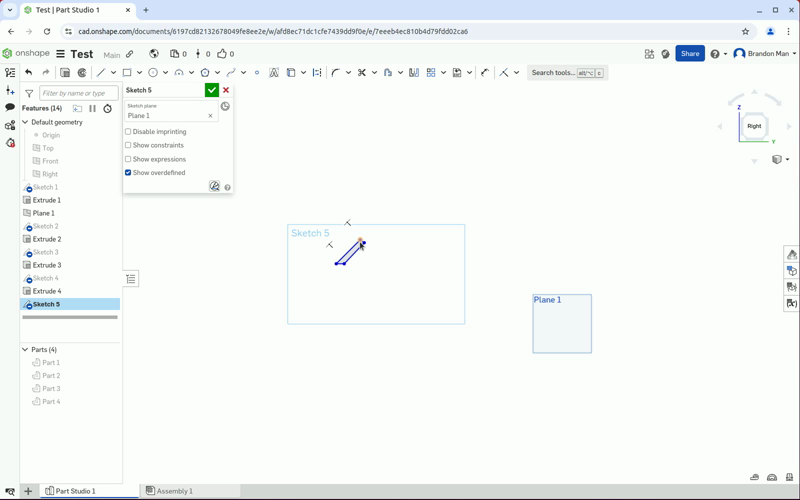
scroll(6)
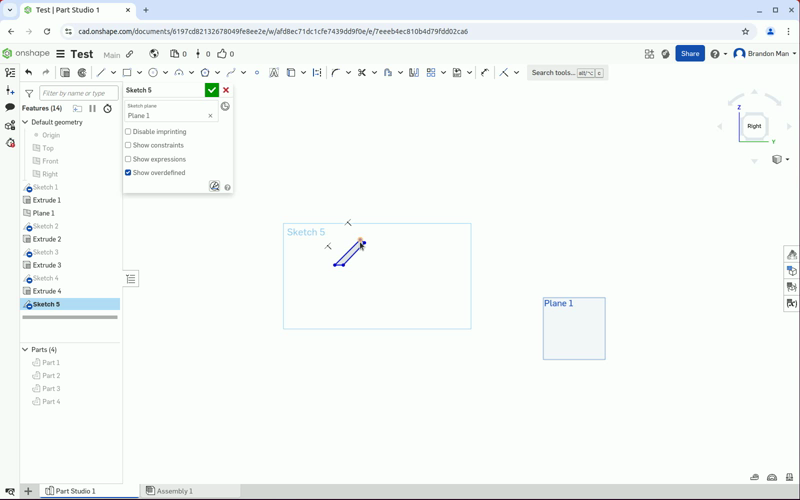
scroll(6)
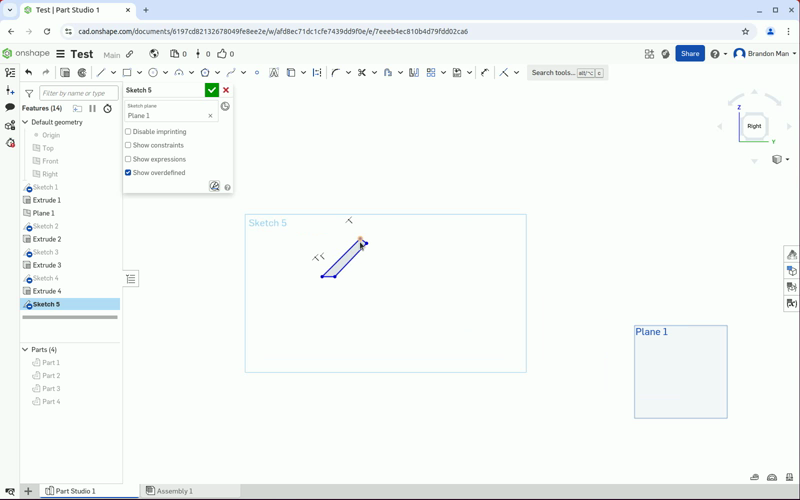
scroll(6)
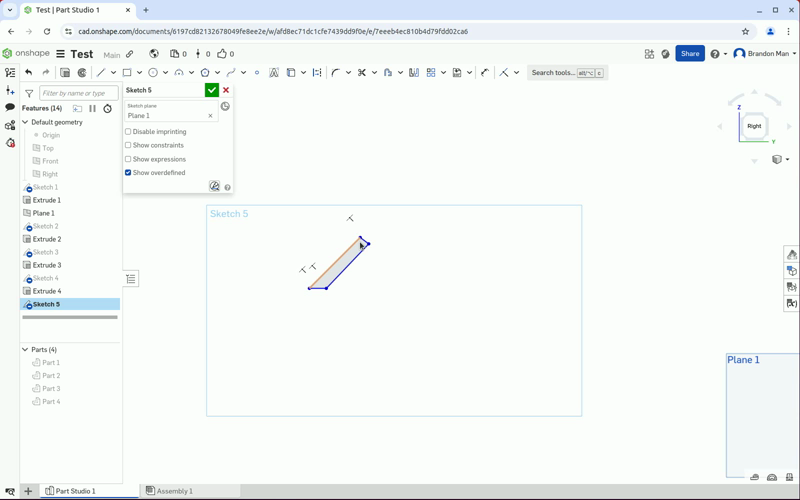
scroll(6)
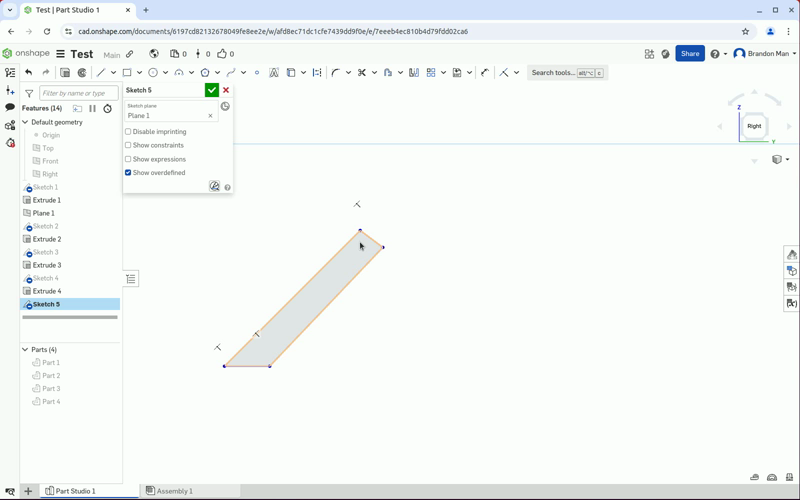
click(360, 241)
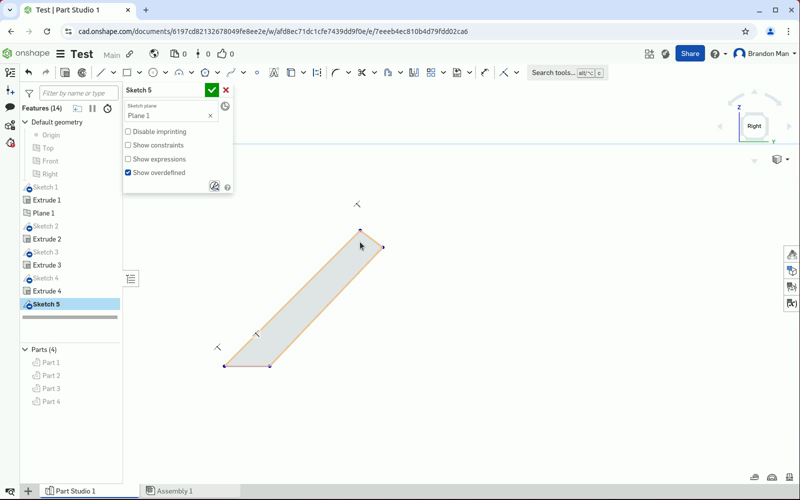
scroll(-6)
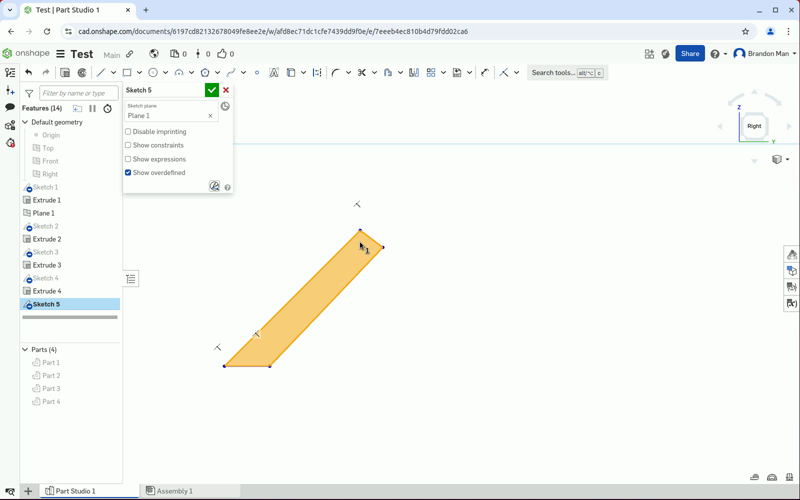
scroll(-6)
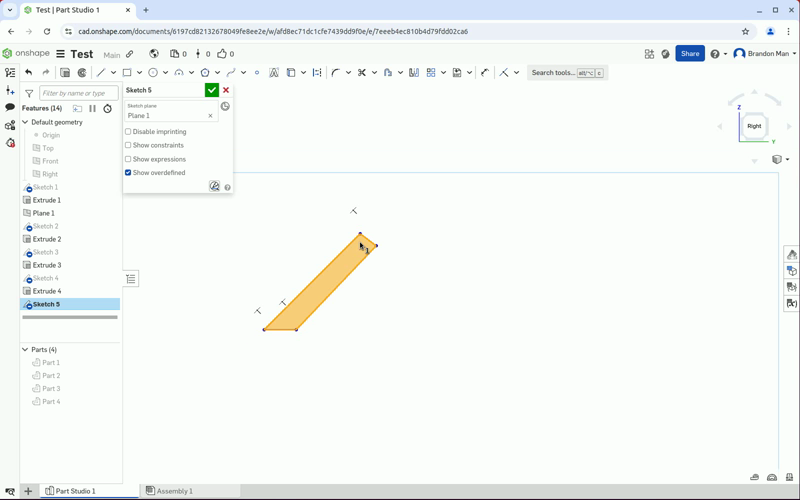
scroll(-6)
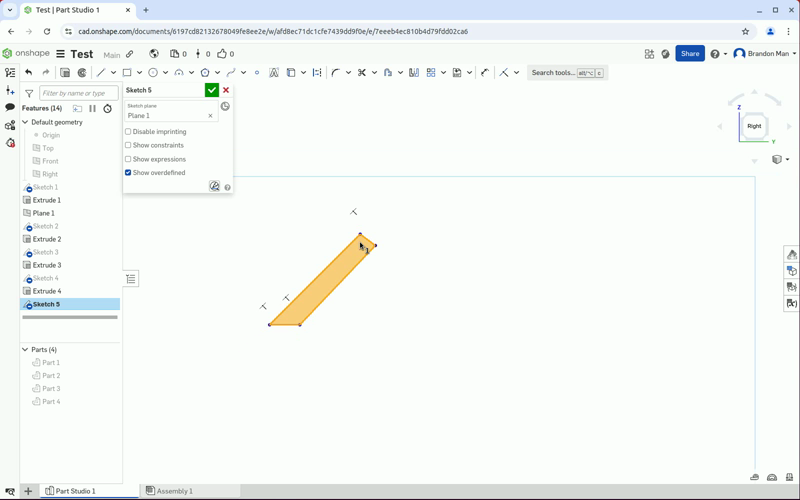
scroll(-6)
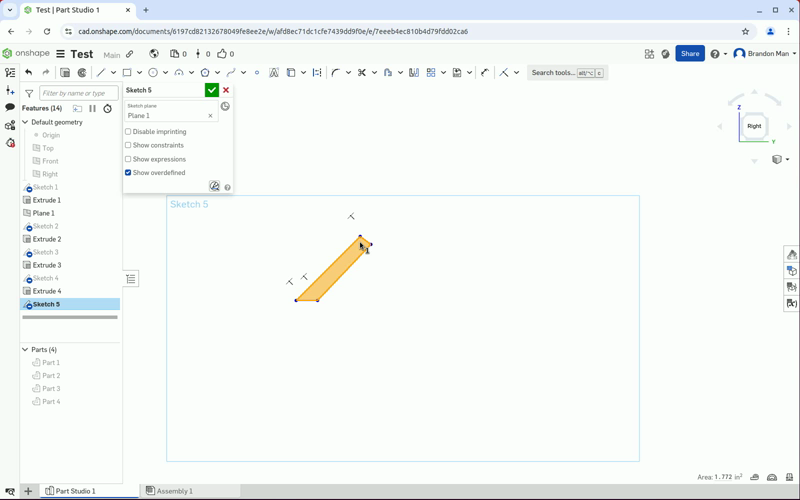
scroll(-6)
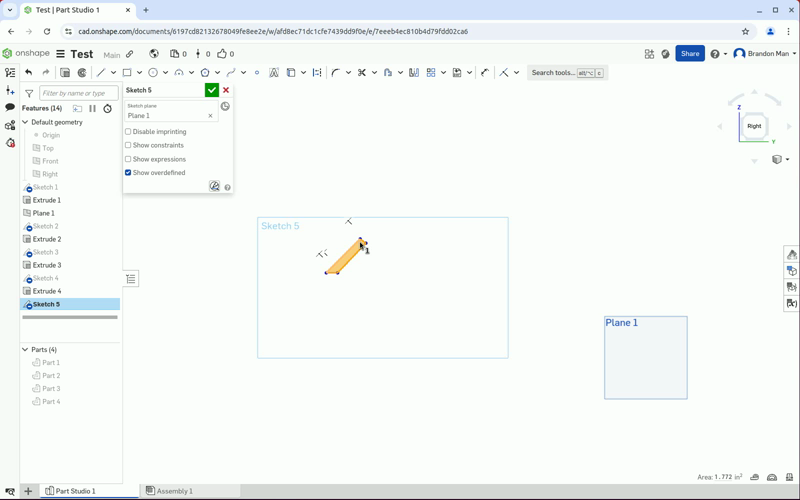
scroll(-6)
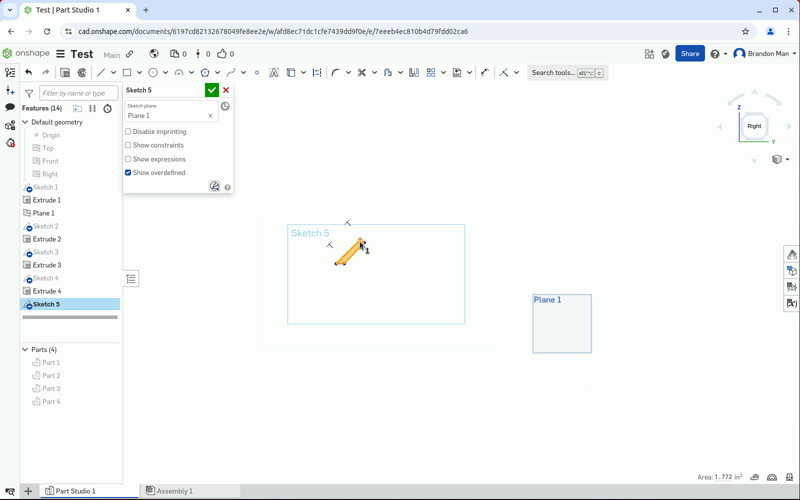
scroll(-6)
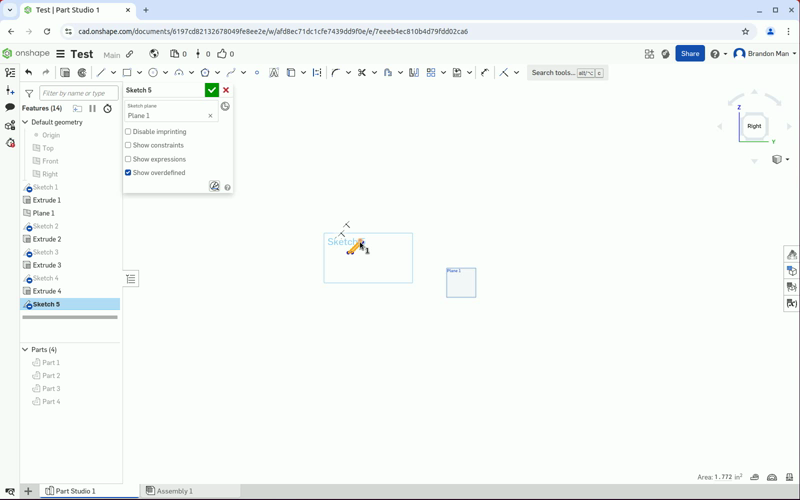
mouse_move(73, 352)
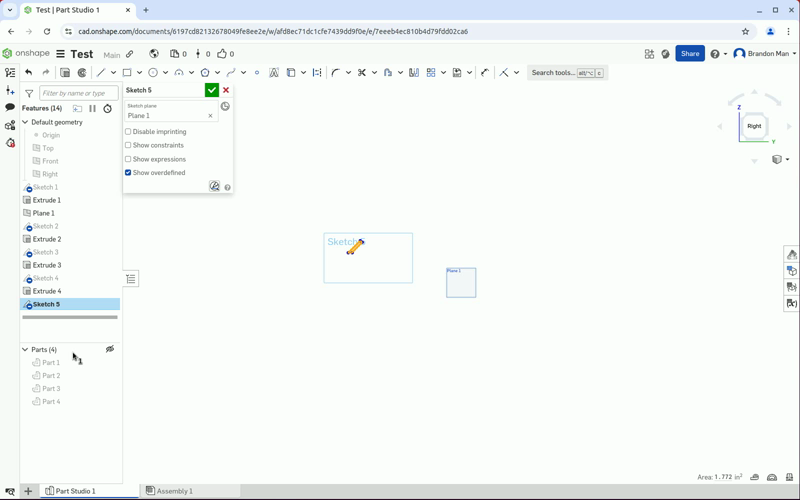
key(shift+y)
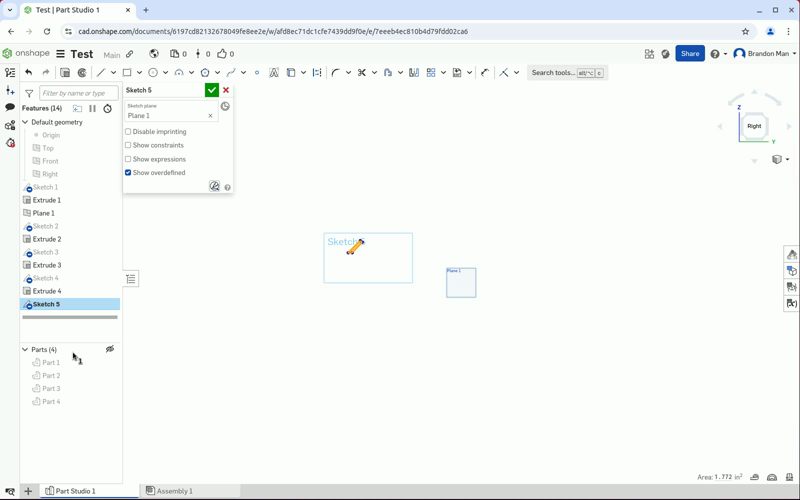
key(shift+e)
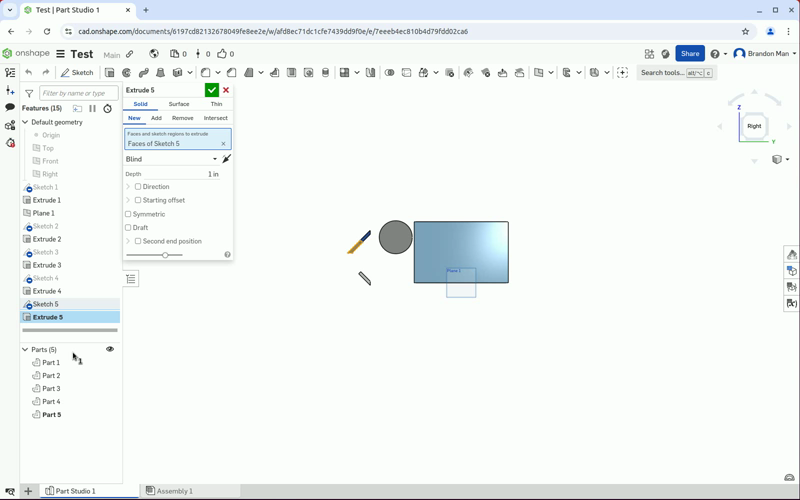
mouse_move(143, 106)
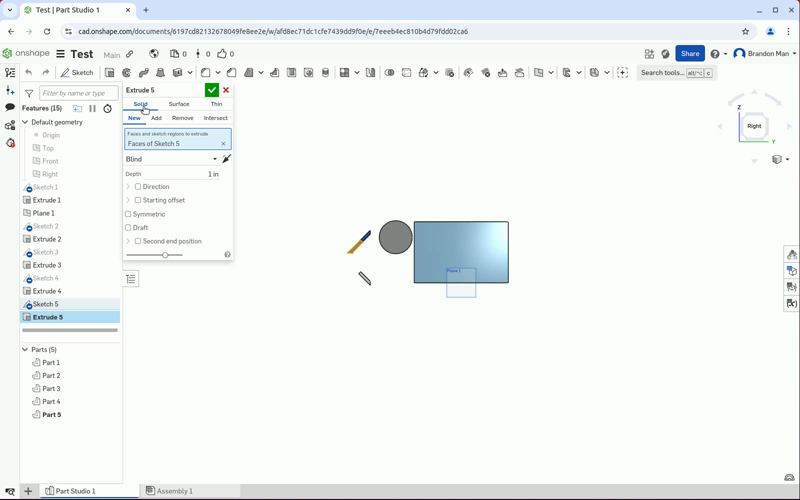
click(143, 106)
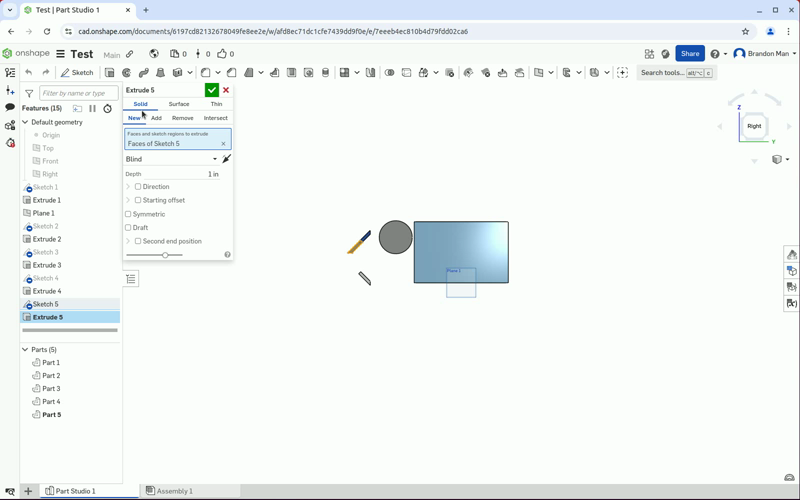
mouse_move(137, 120)
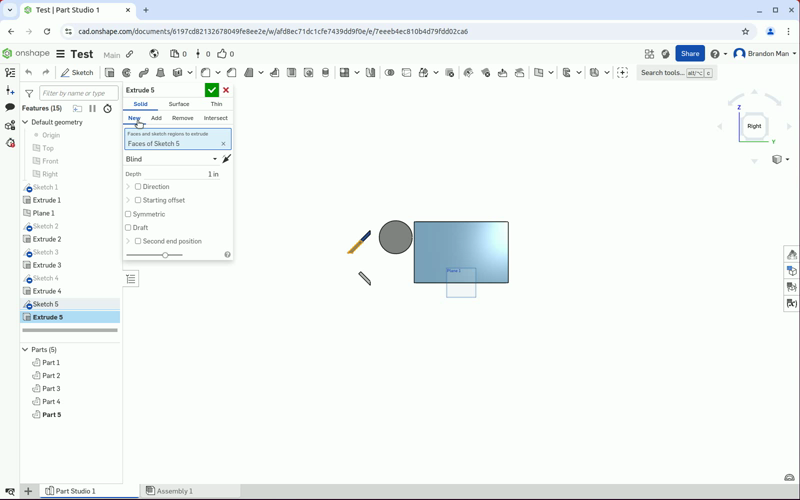
click(137, 120)
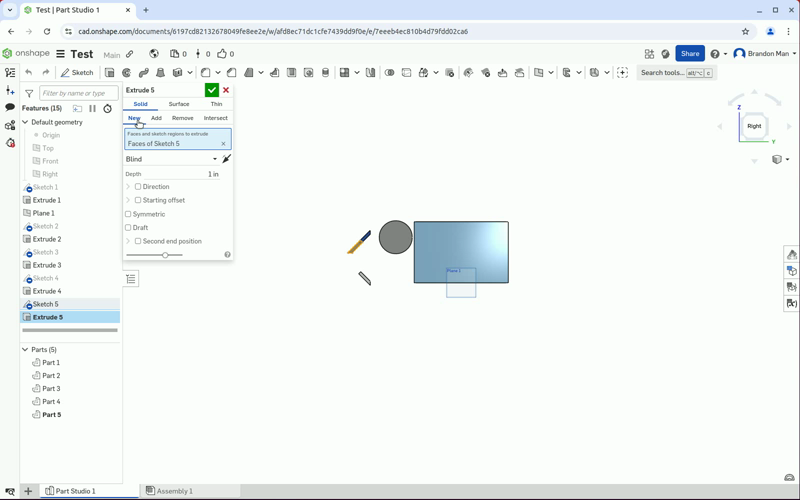
key(tab, 4)
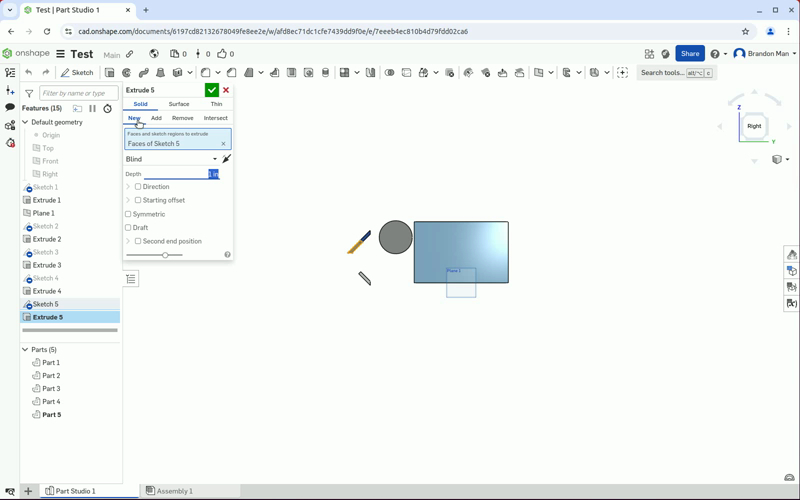
text(-16.609)
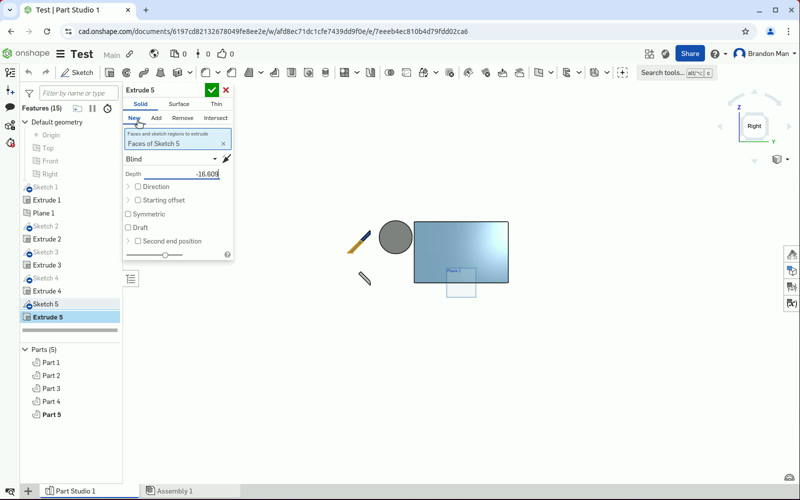
key(tab, 3)
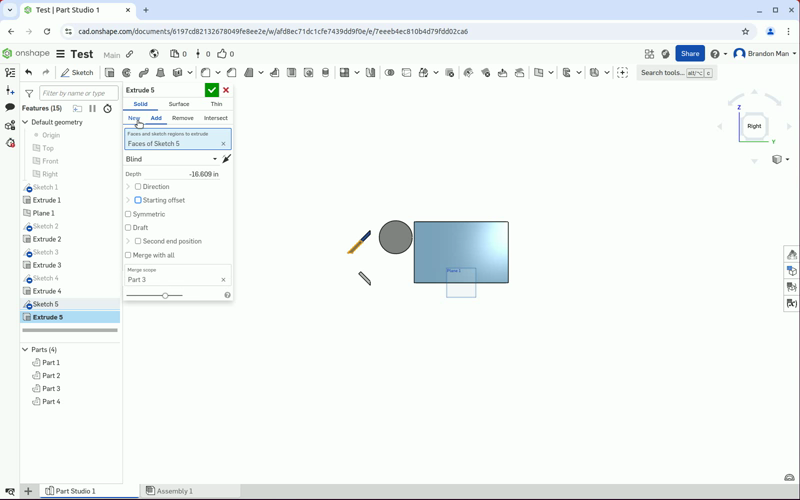
key(tab, 2)
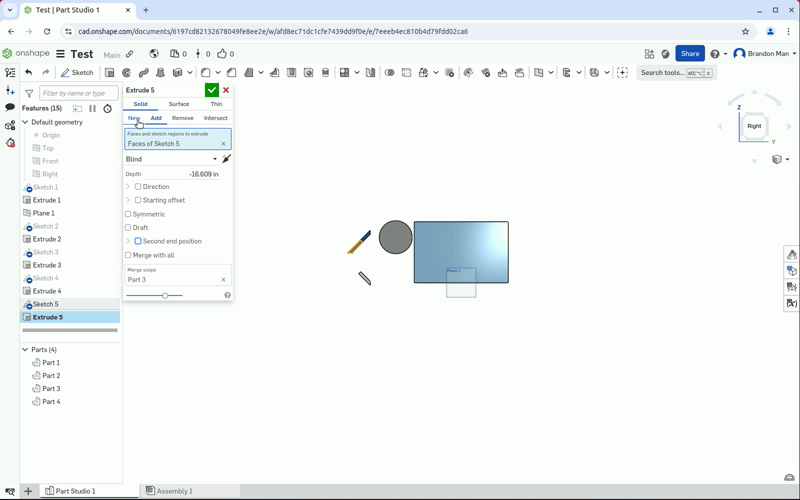
key(space)
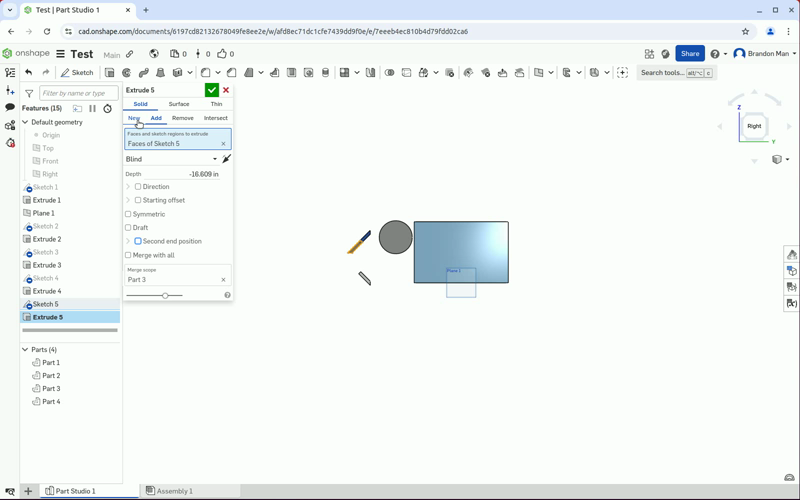
key(tab, 3)
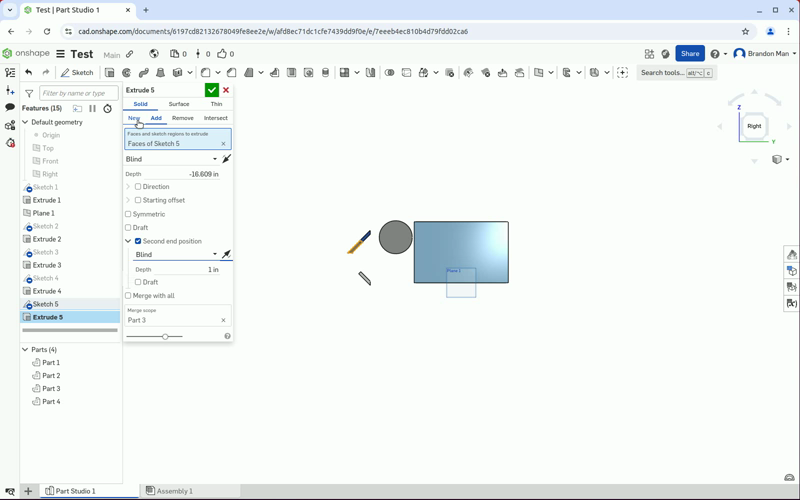
text(2.648)
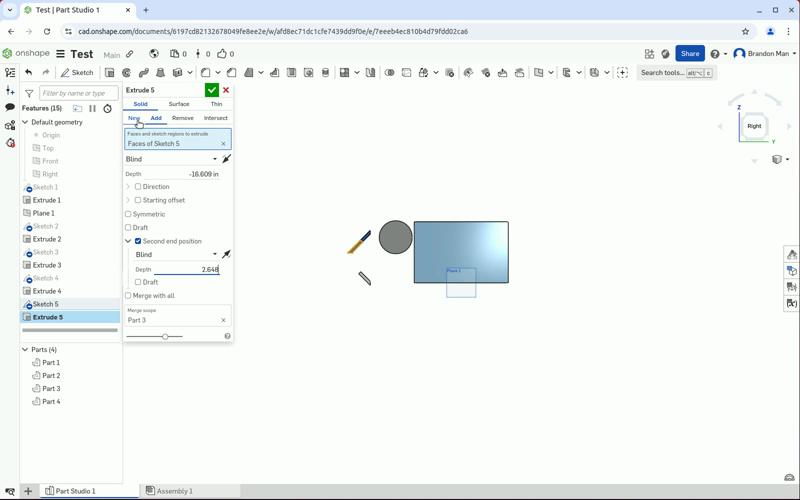
key(enter)
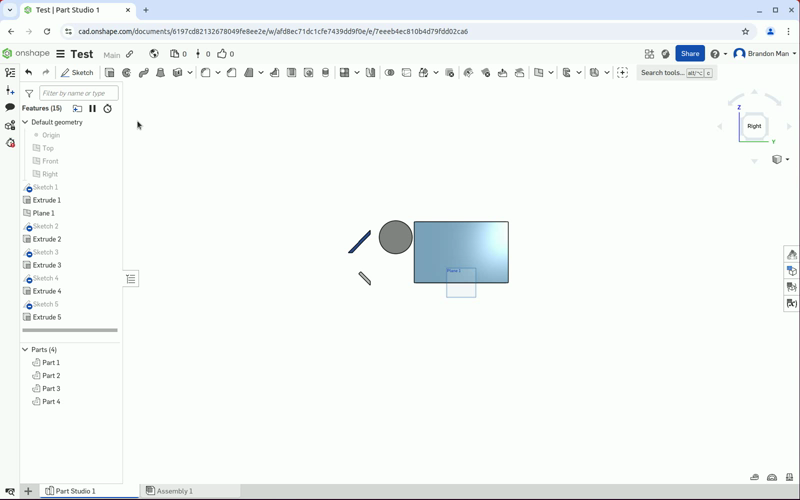
key(shift+h)
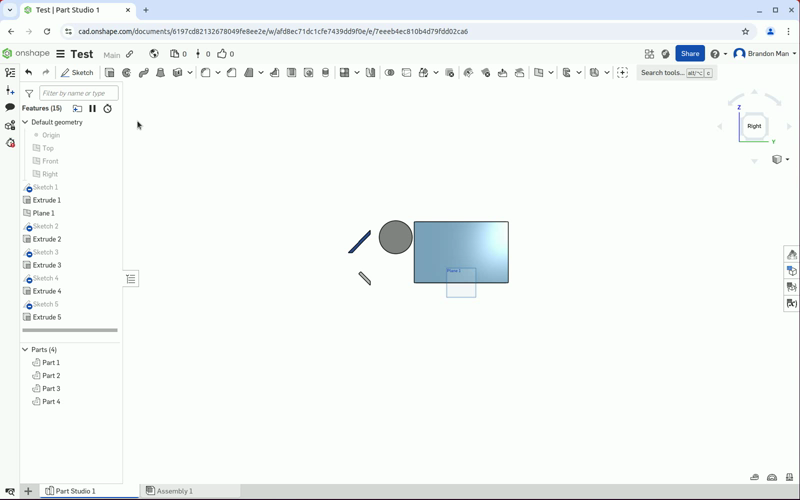
key(shift+h)
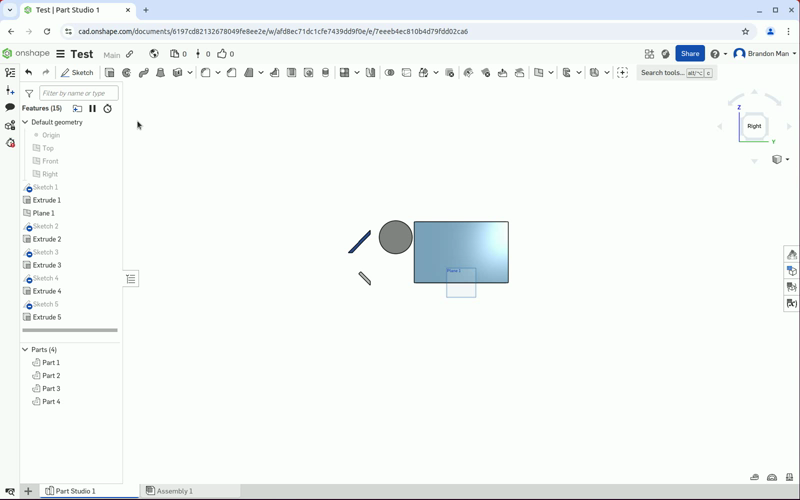
mouse_move(73, 189)
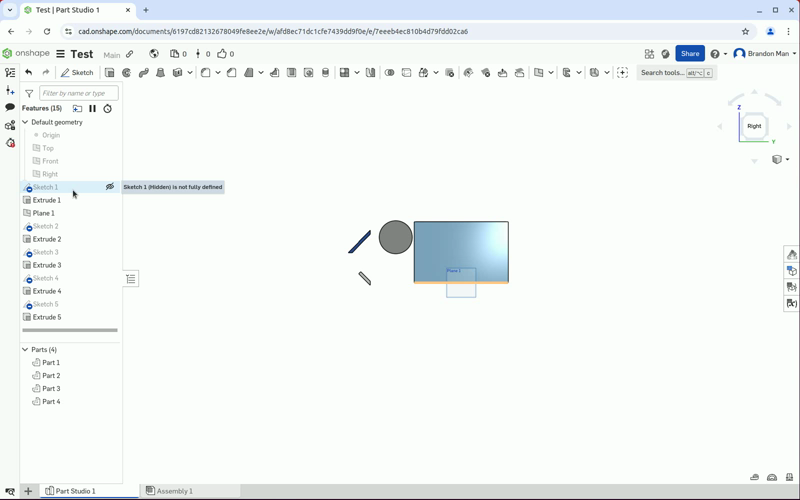
click(73, 189)
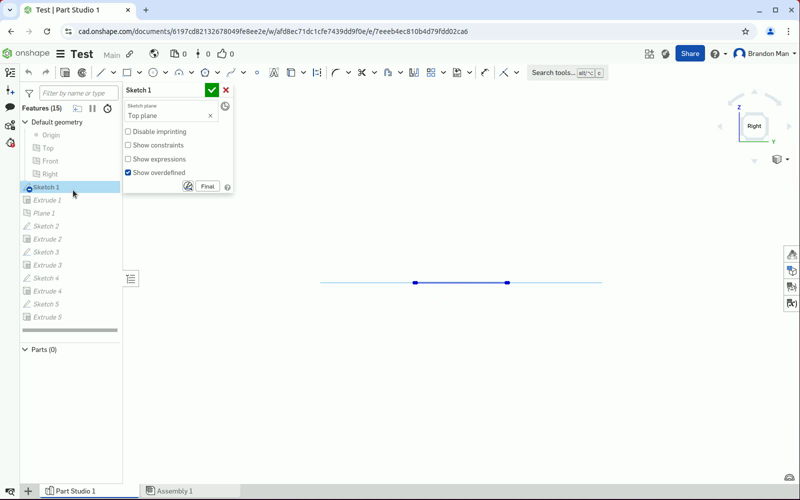
mouse_move(229, 92)
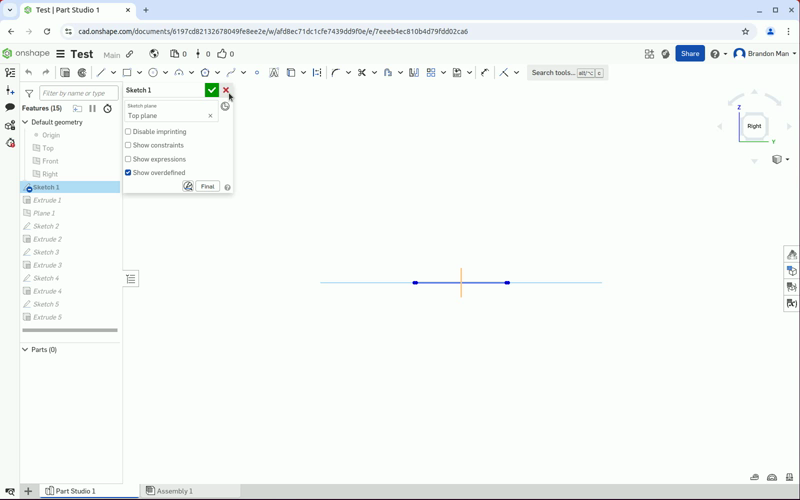
click(229, 92)
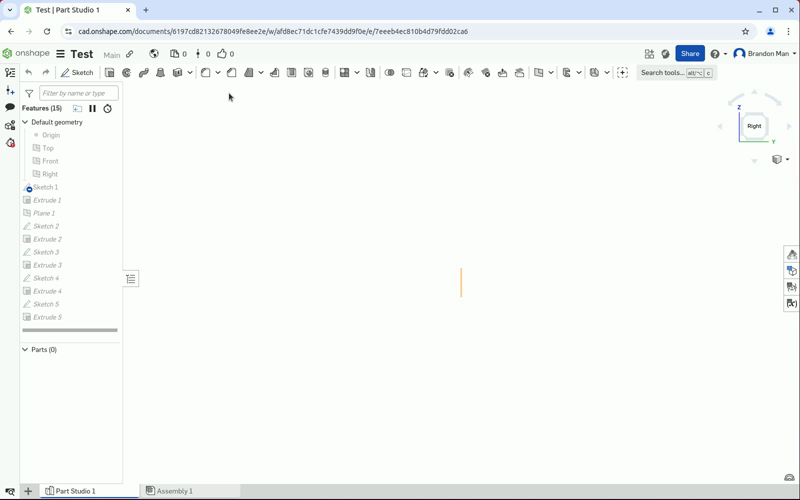
key(shift+s)
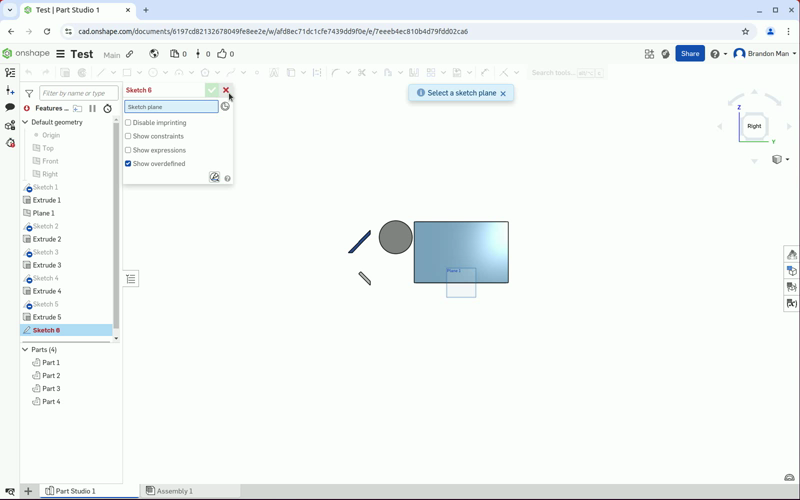
mouse_move(69, 215)
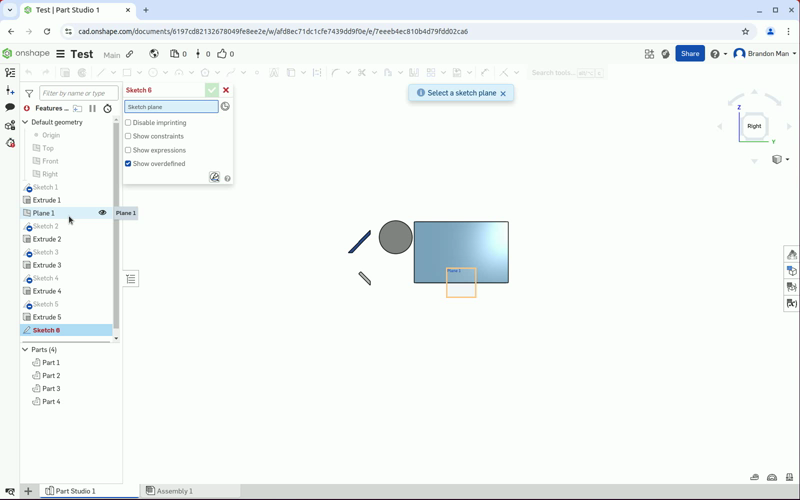
click(69, 215)
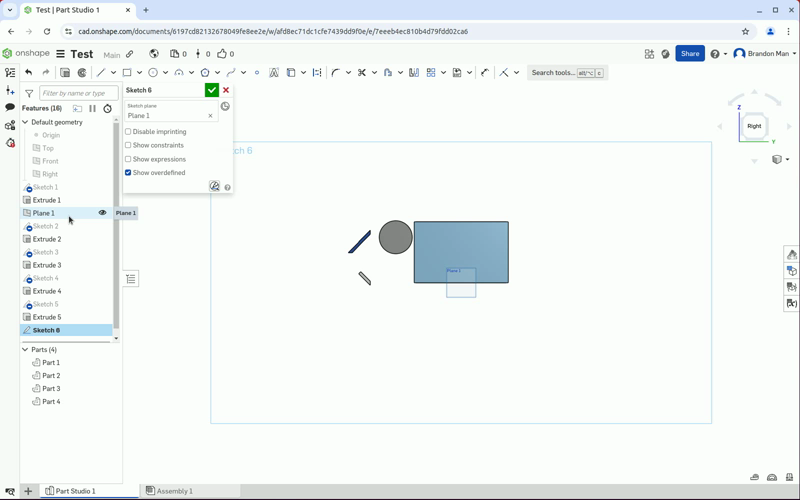
mouse_move(73, 352)
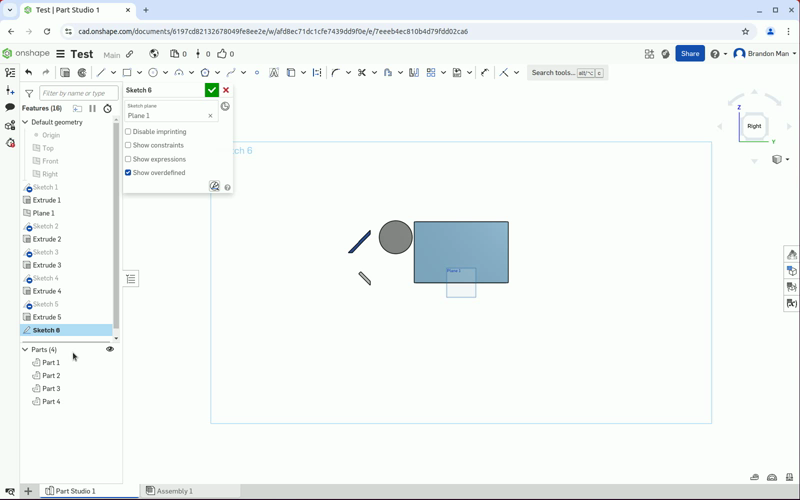
key(y)
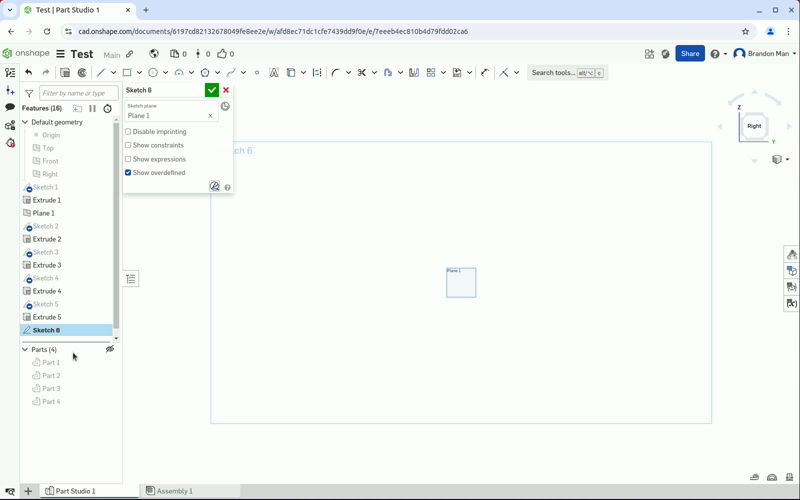
key(l)
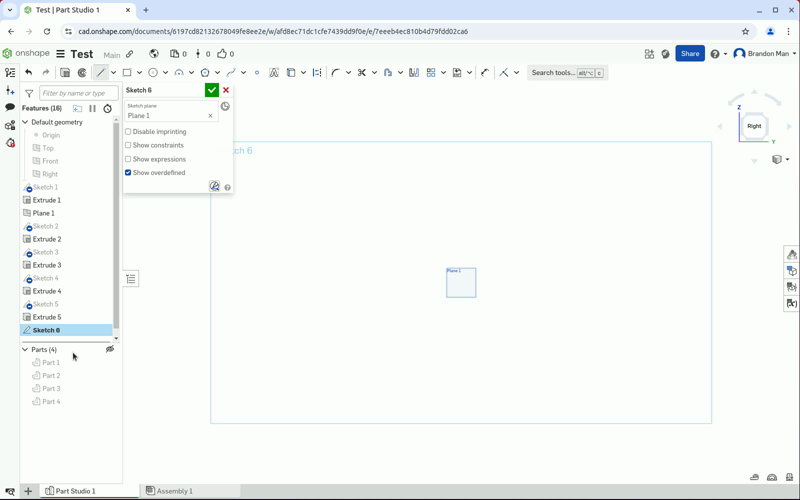
key_down(shift)
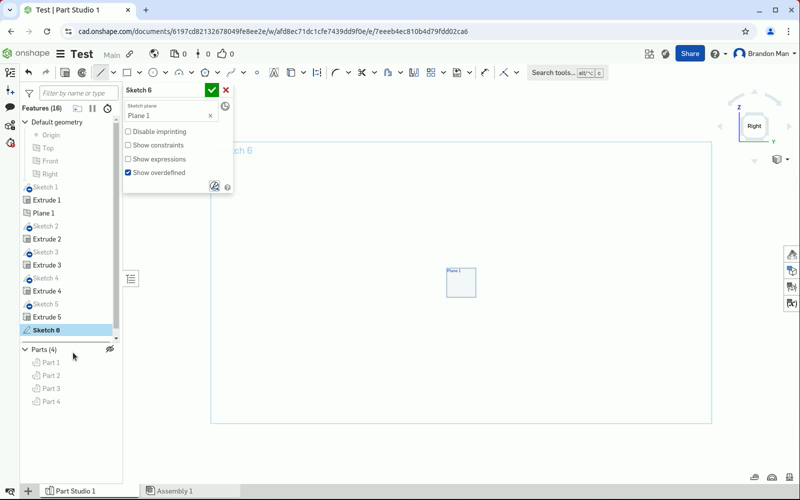
mouse_move(348, 262)
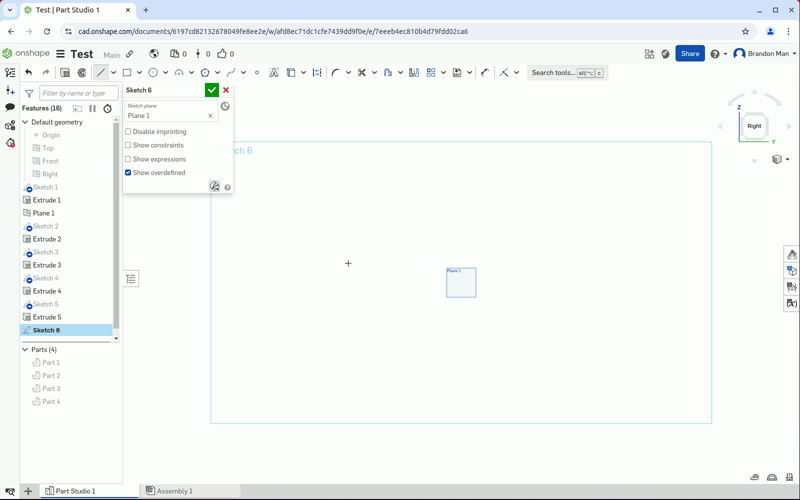
click(348, 262)
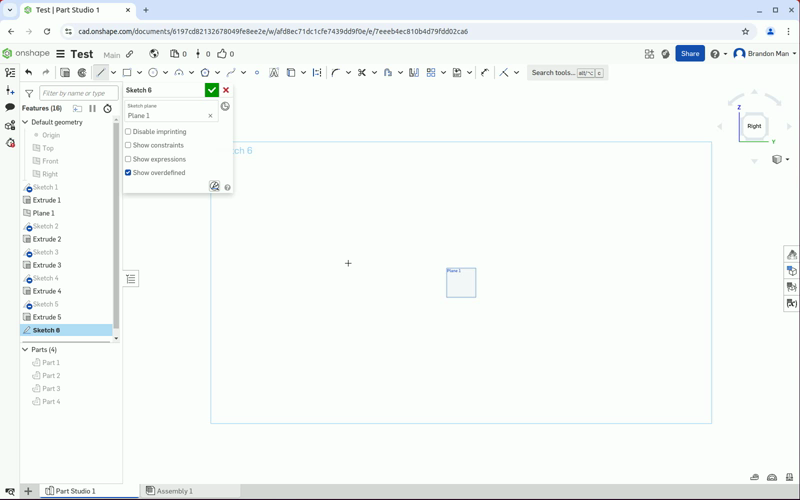
key_up(shift)
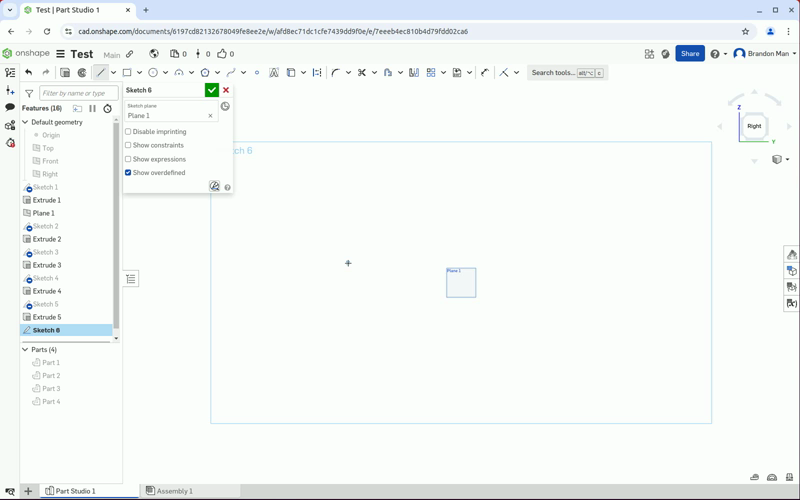
key_down(shift)
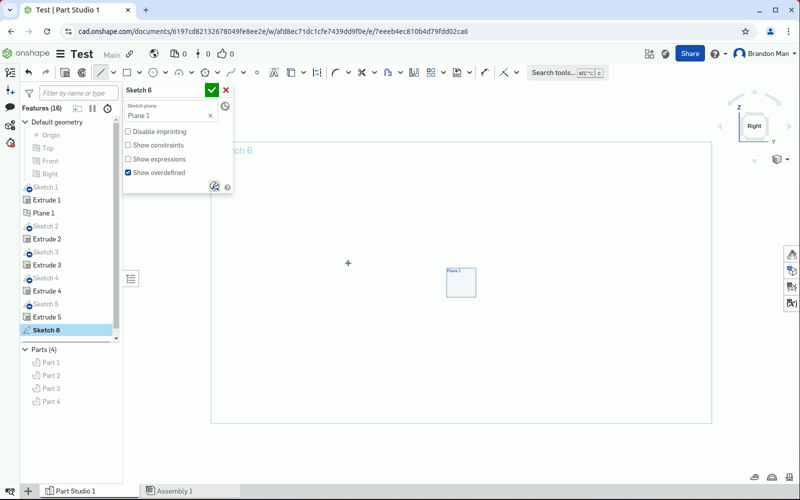
mouse_move(378, 262)
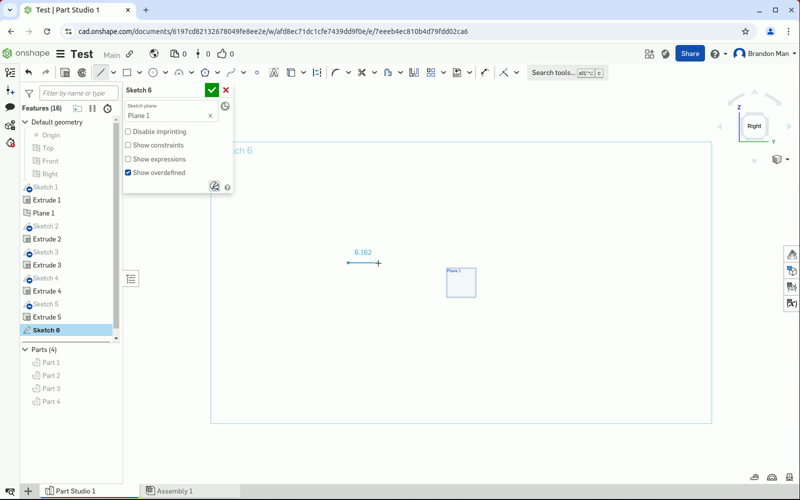
mouse_move(360, 274)
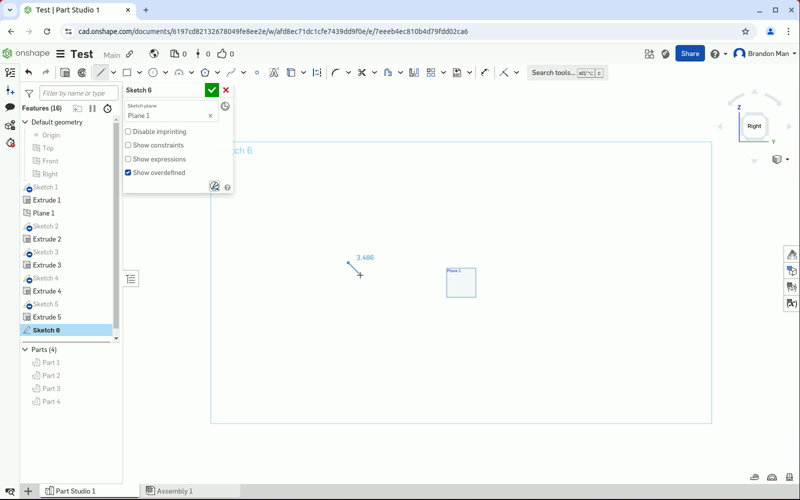
click(360, 274)
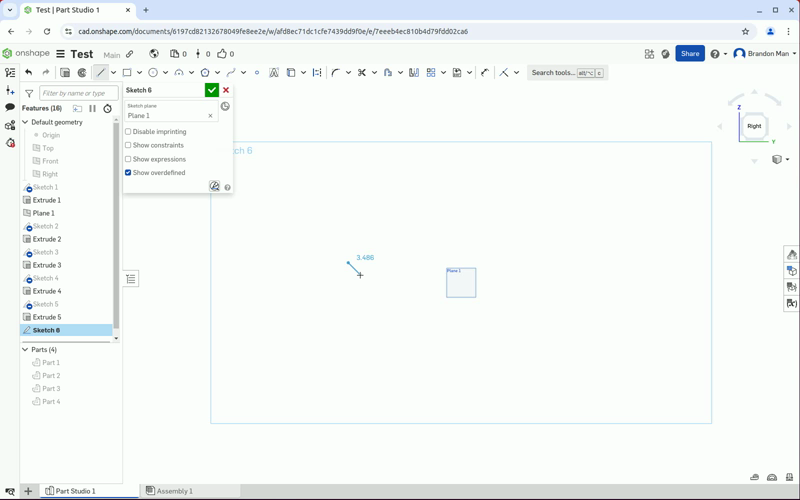
key_up(shift)
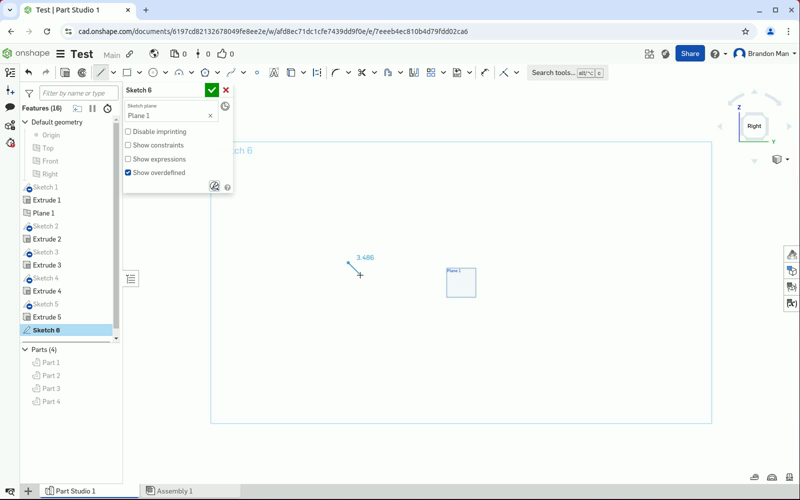
key_down(shift)
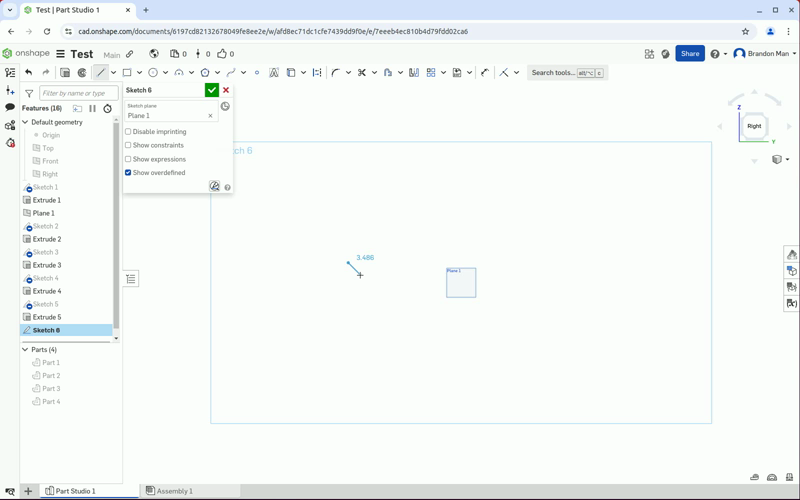
mouse_move(390, 274)
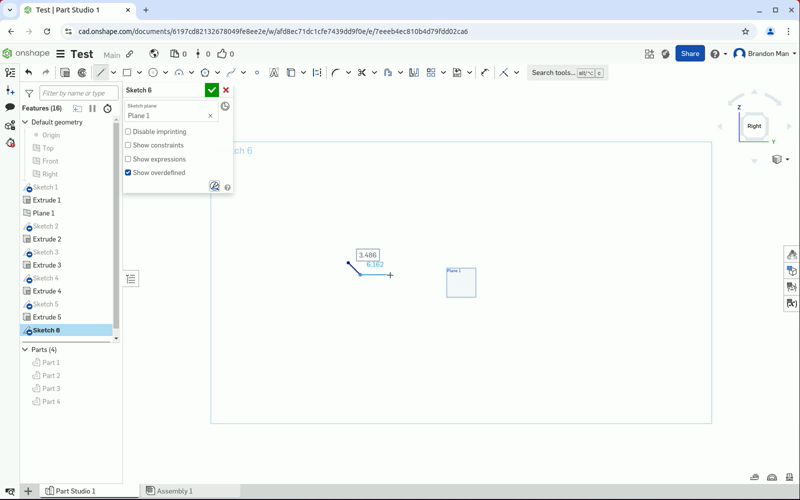
mouse_move(362, 273)
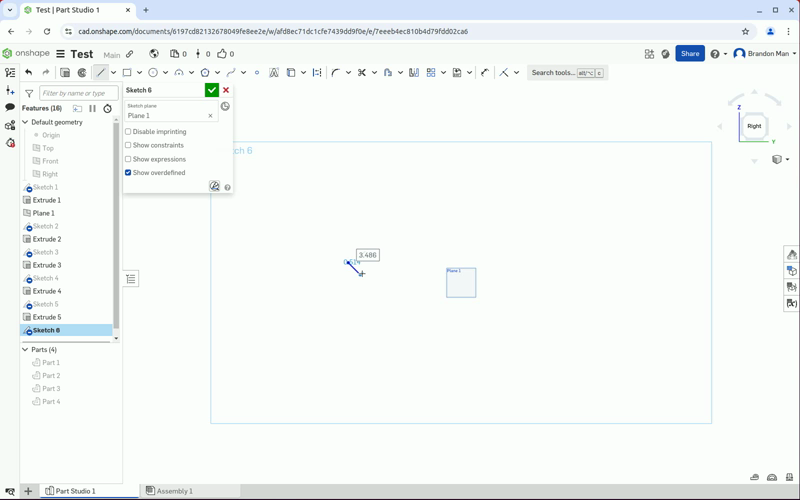
scroll(6)
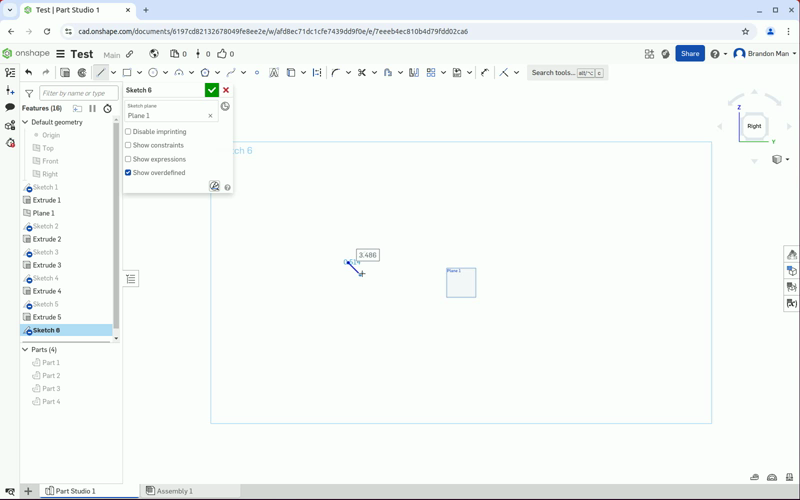
scroll(6)
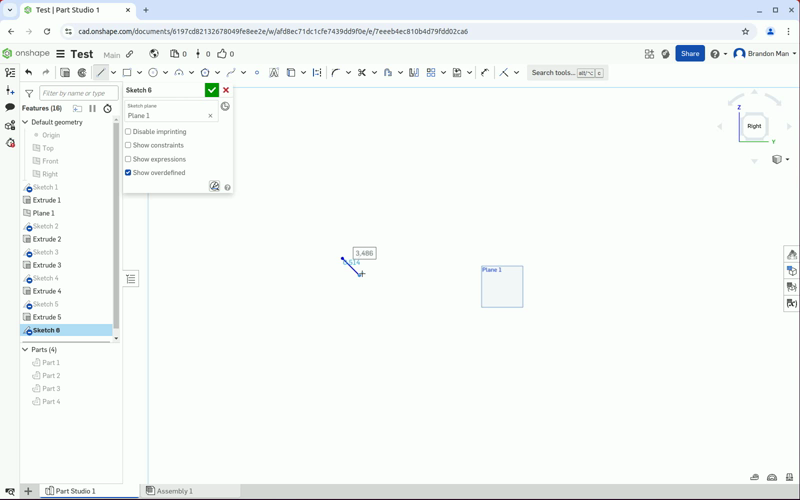
scroll(6)
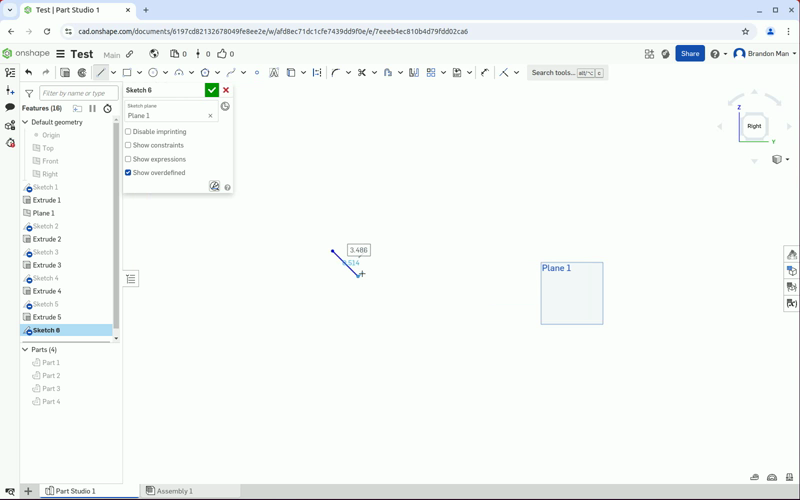
scroll(6)
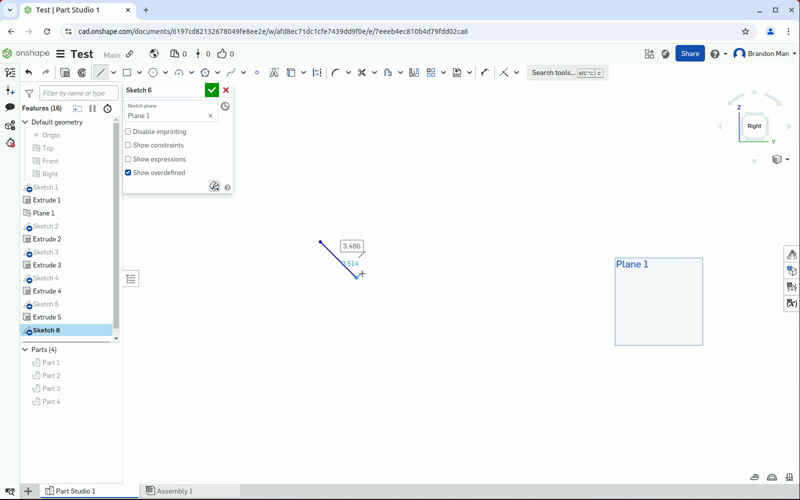
scroll(6)
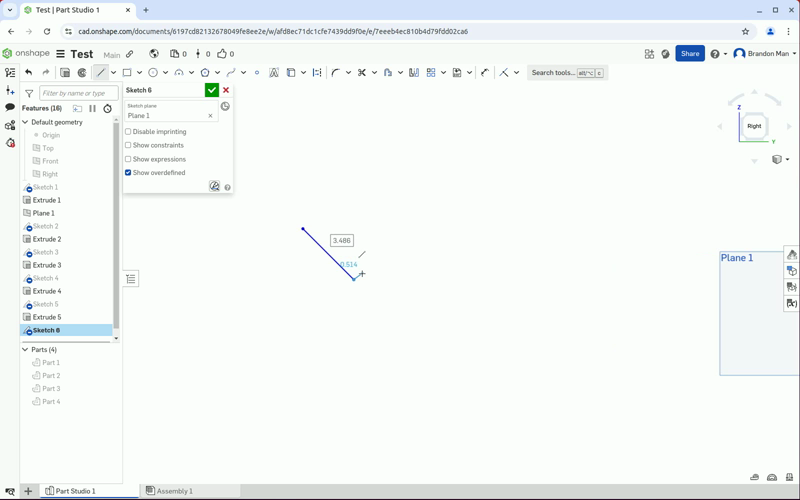
scroll(6)
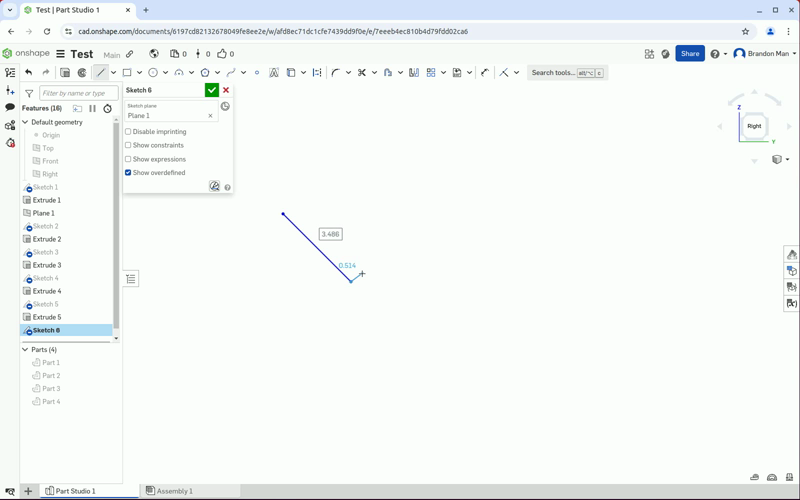
scroll(6)
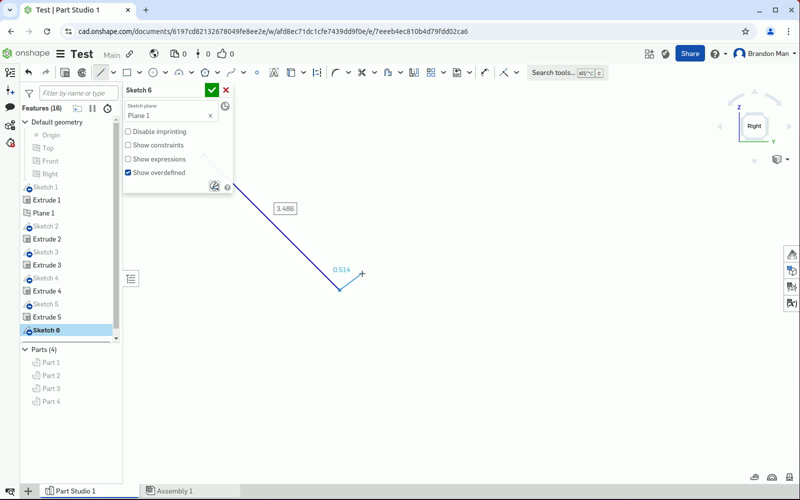
click(362, 273)
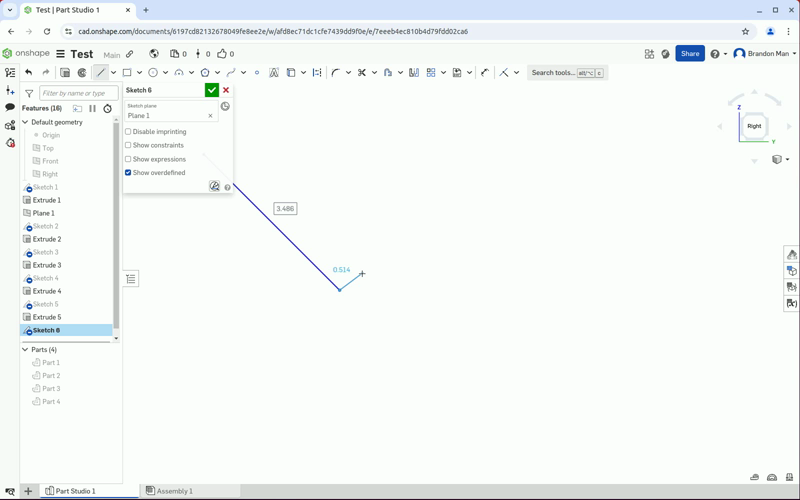
scroll(-6)
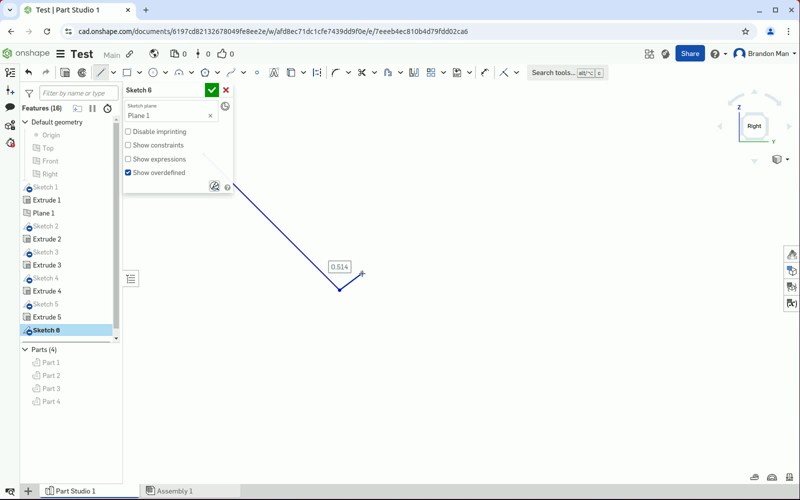
scroll(-6)
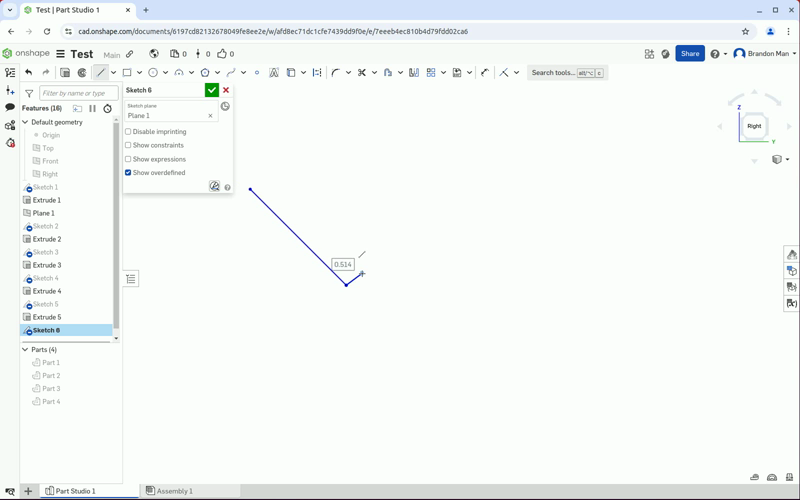
scroll(-6)
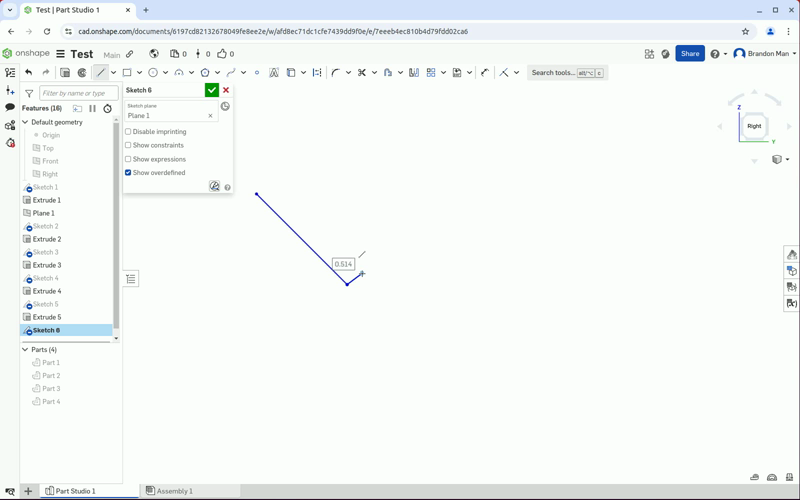
scroll(-6)
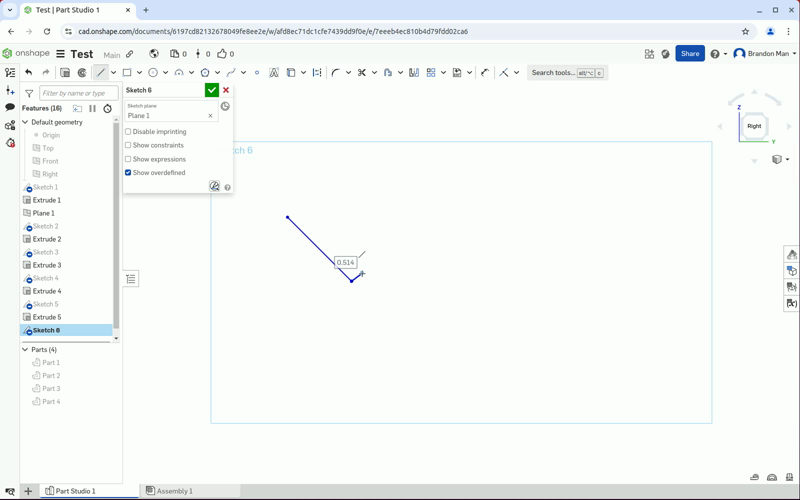
scroll(-6)
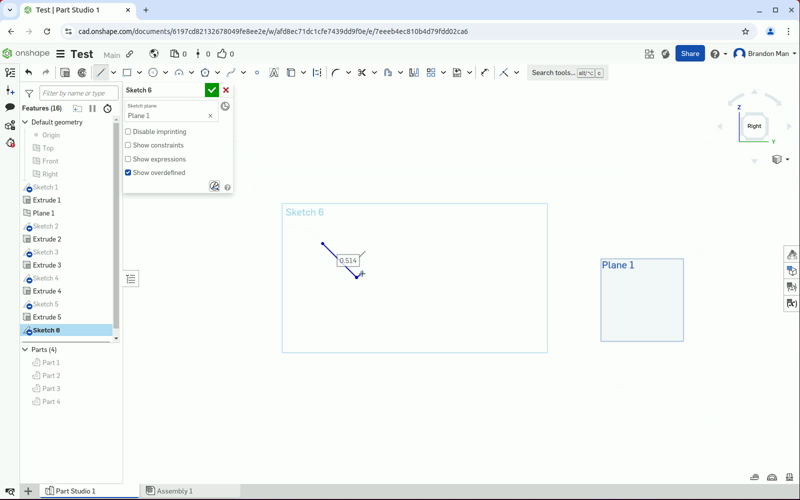
scroll(-6)
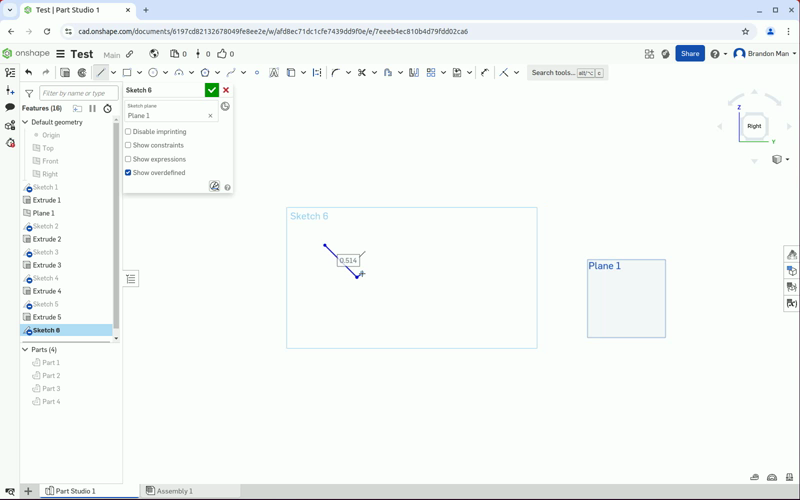
scroll(-6)
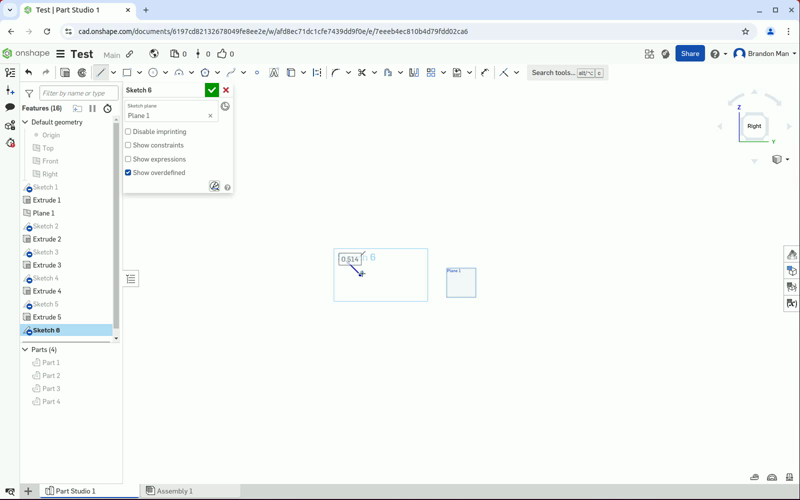
key_up(shift)
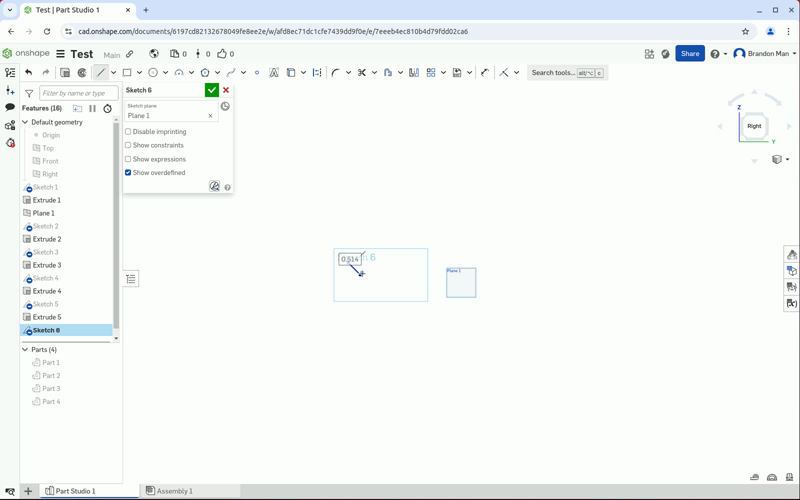
key_down(shift)
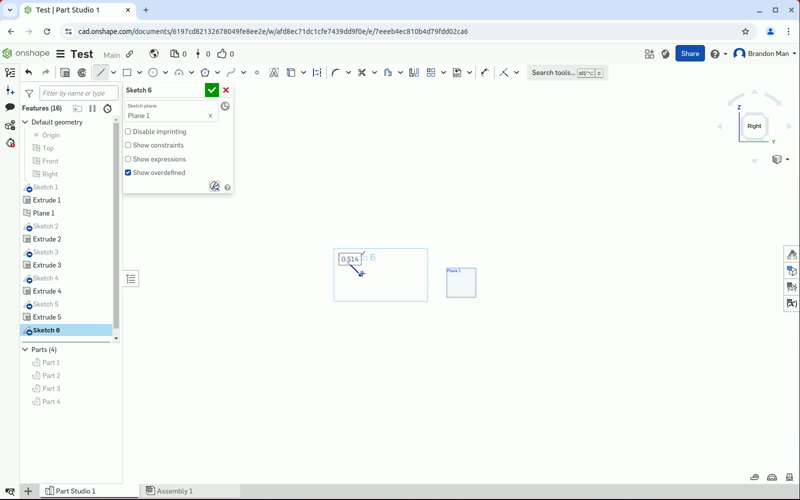
mouse_move(392, 273)
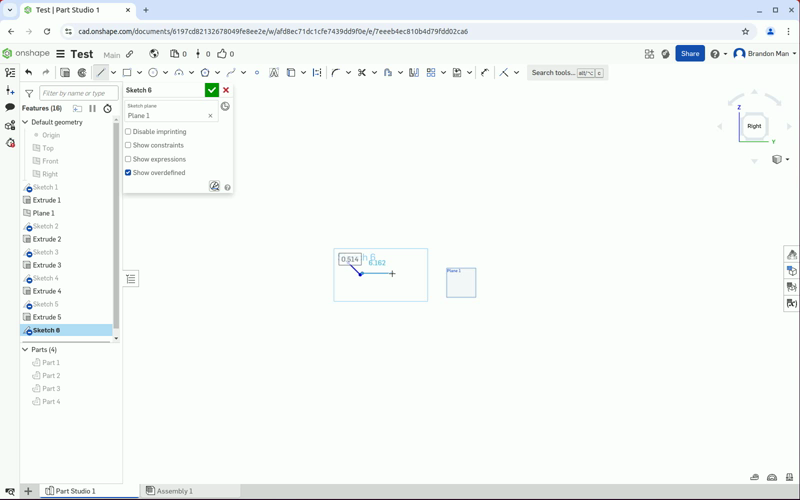
mouse_move(352, 262)
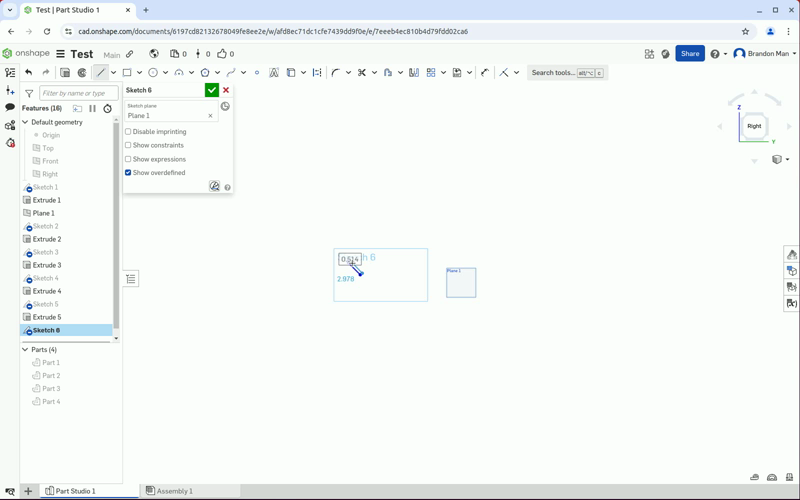
scroll(6)
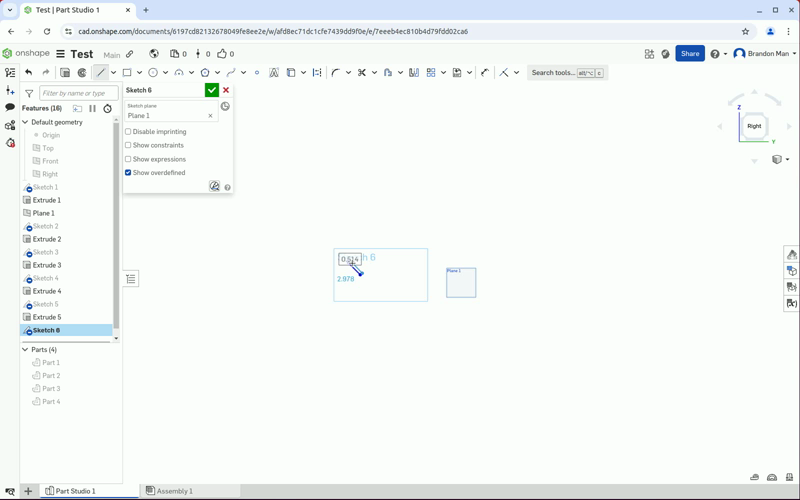
scroll(6)
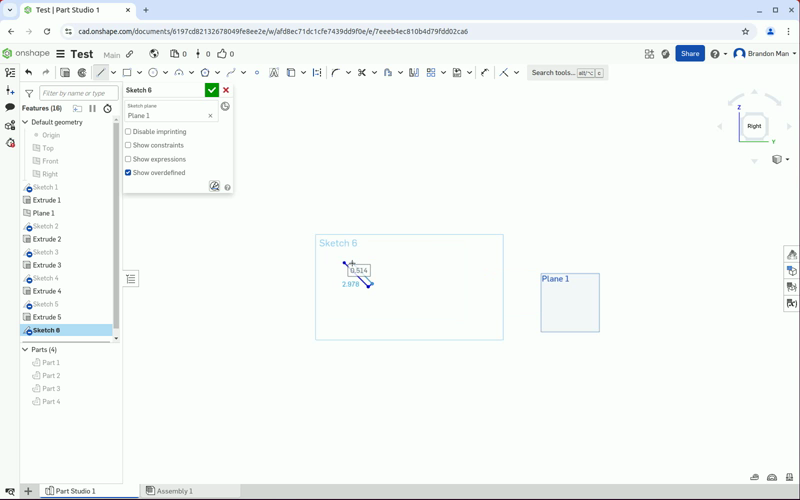
scroll(6)
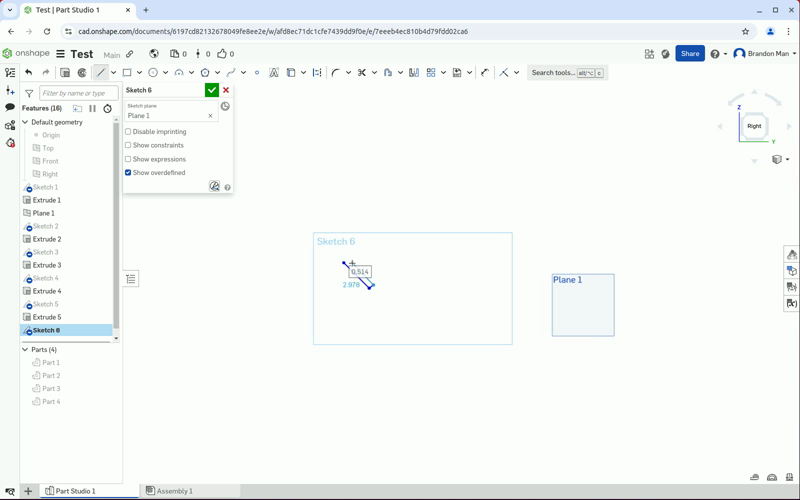
scroll(6)
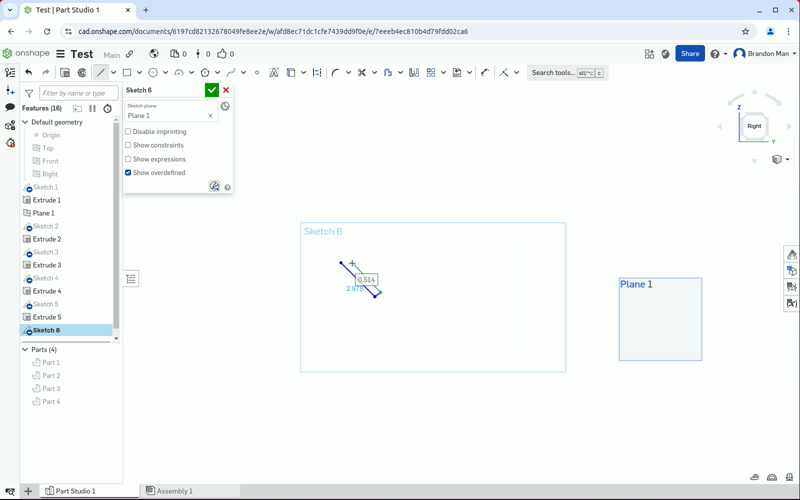
scroll(6)
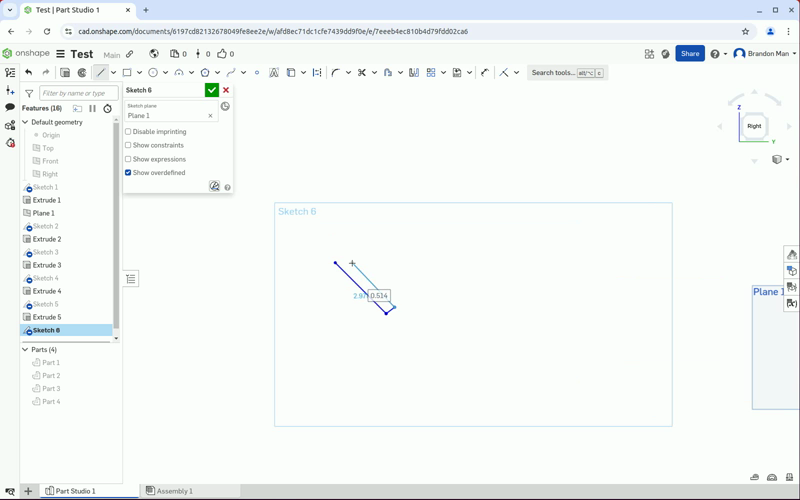
scroll(6)
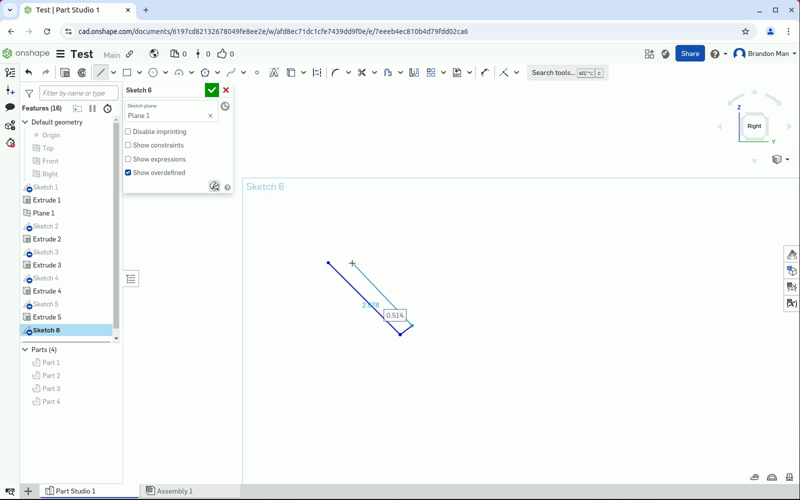
scroll(6)
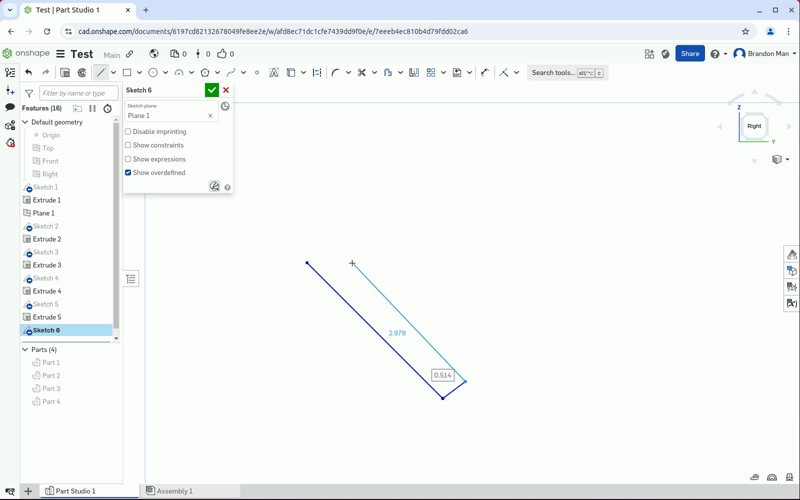
click(352, 262)
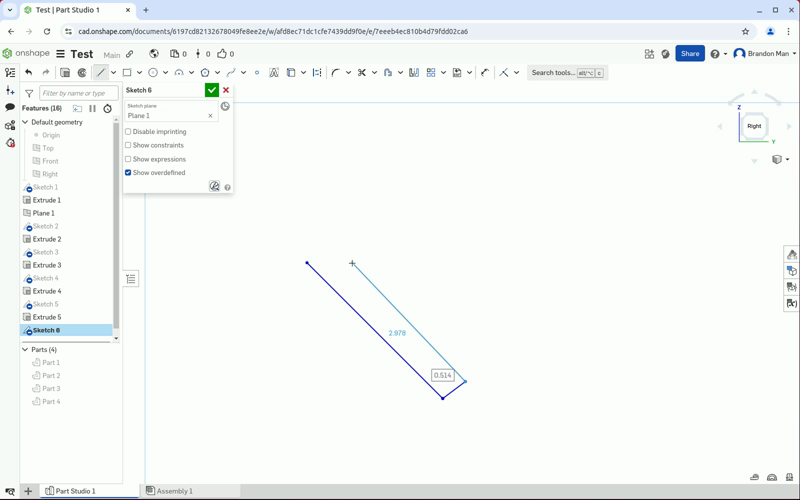
scroll(-6)
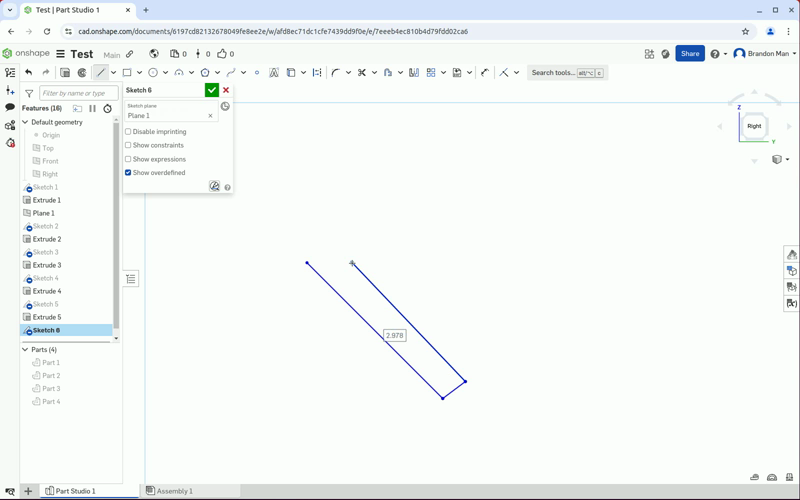
scroll(-6)
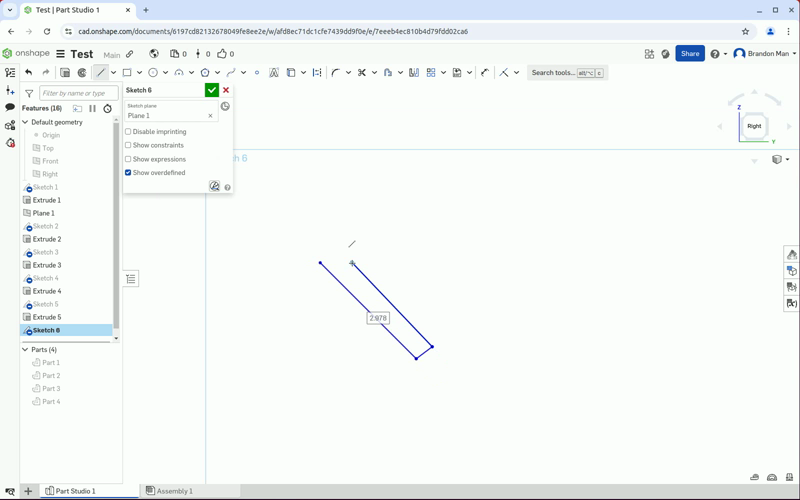
scroll(-6)
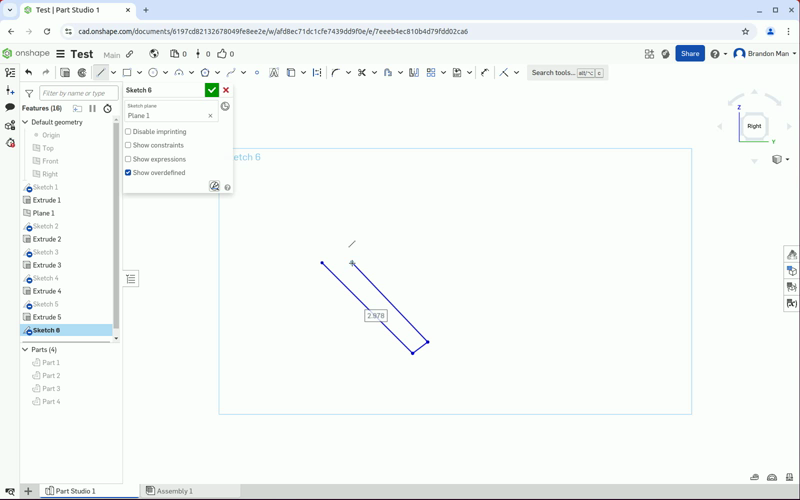
scroll(-6)
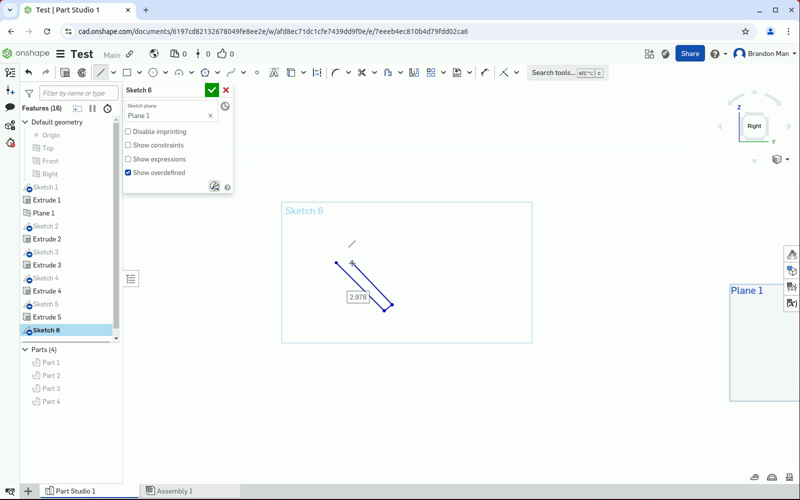
scroll(-6)
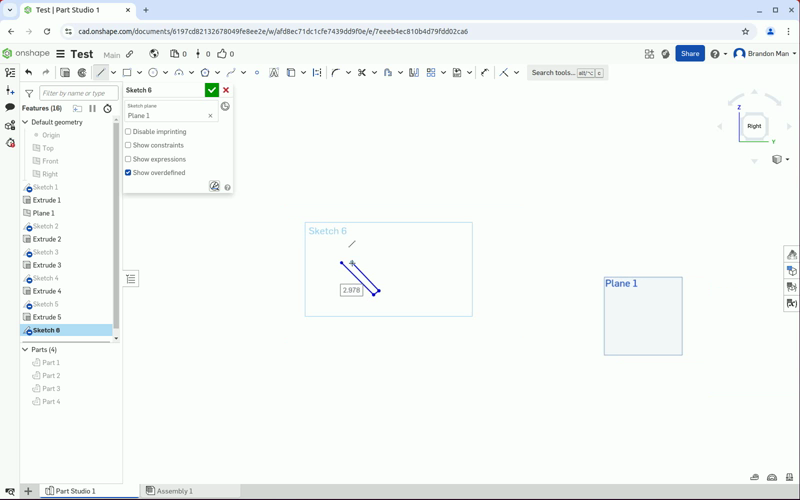
scroll(-6)
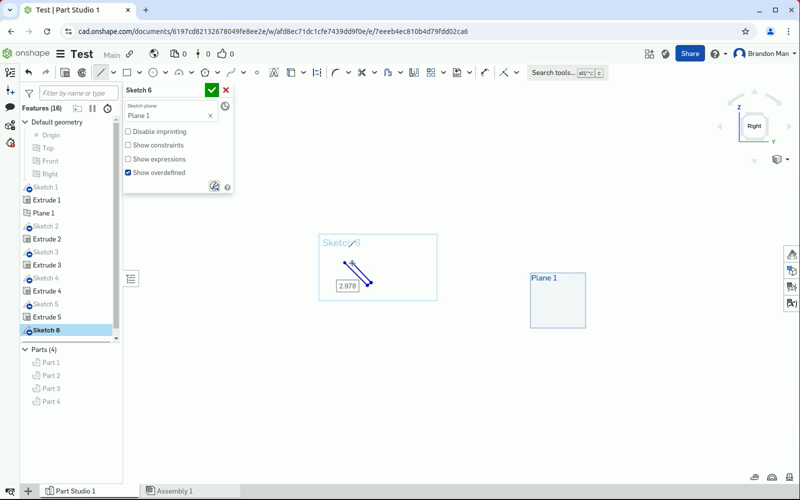
scroll(-6)
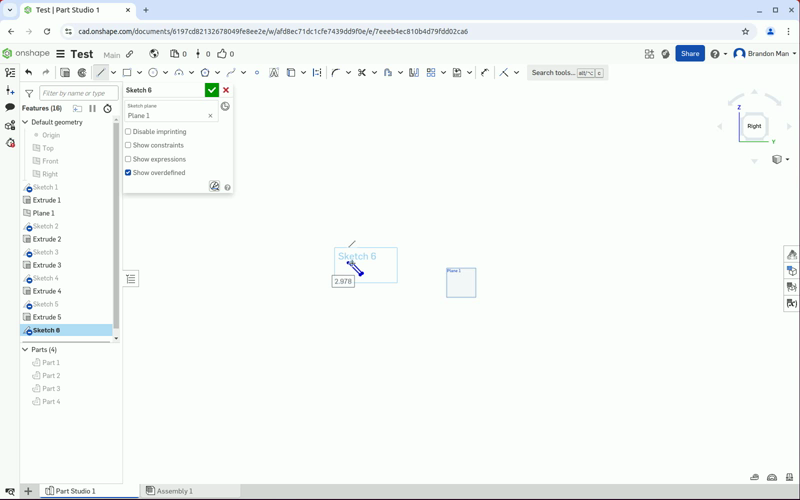
key_up(shift)
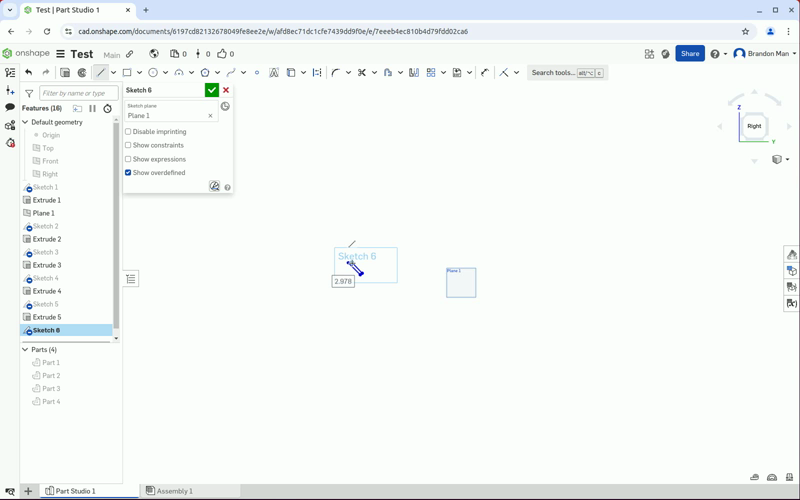
mouse_move(382, 262)
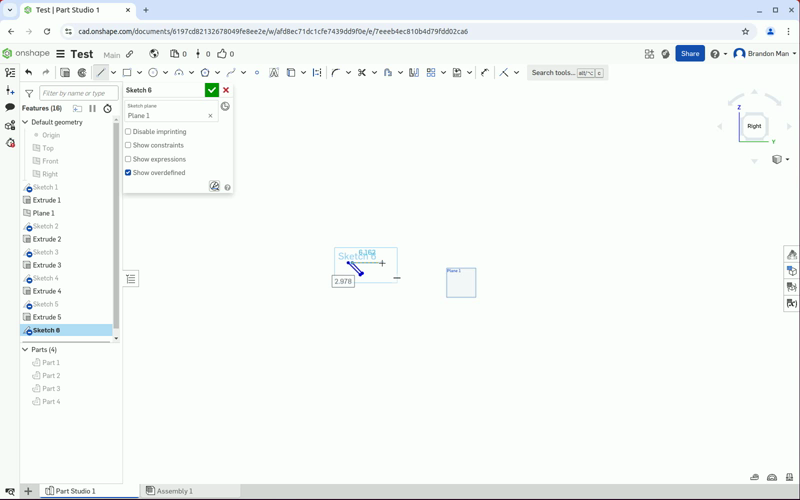
key_down(shift)
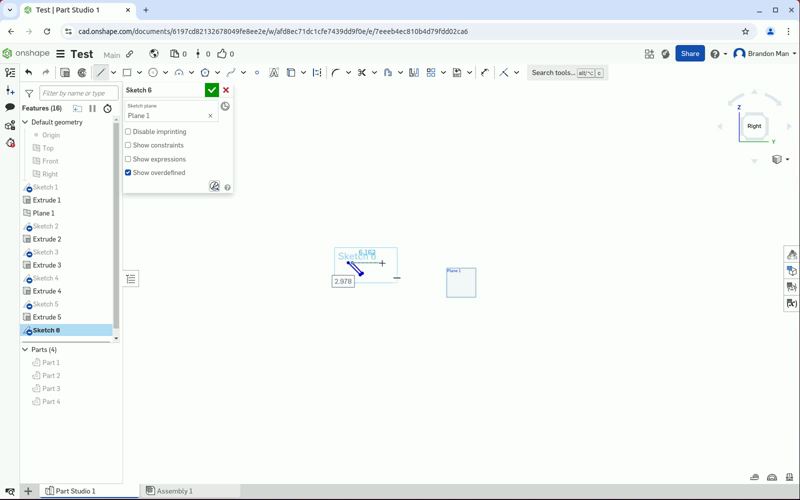
mouse_move(348, 262)
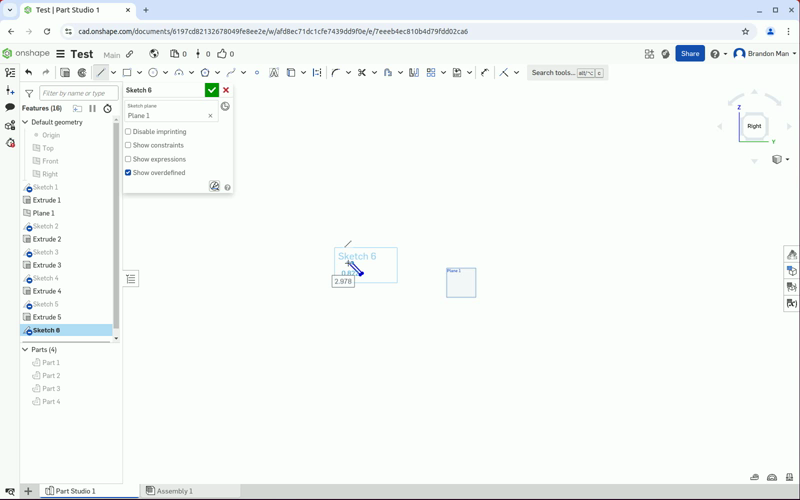
scroll(6)
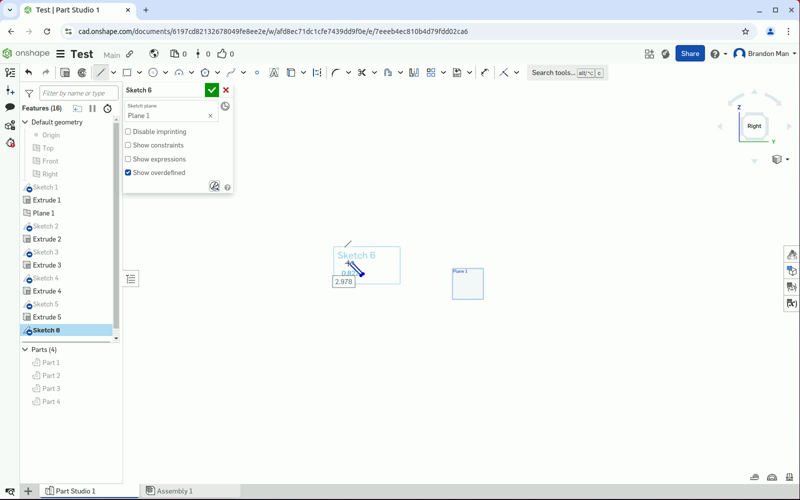
scroll(6)
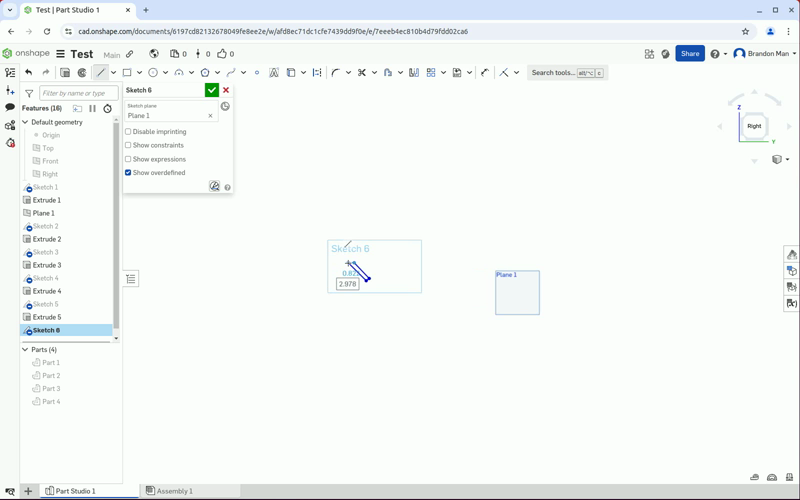
scroll(6)
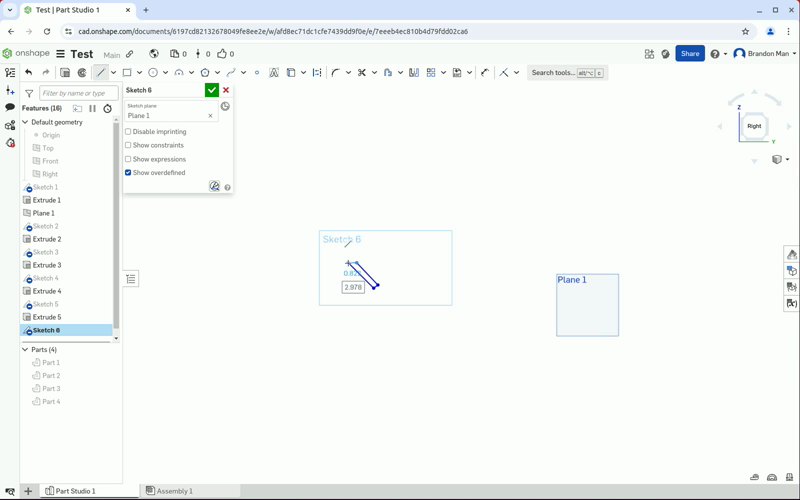
scroll(6)
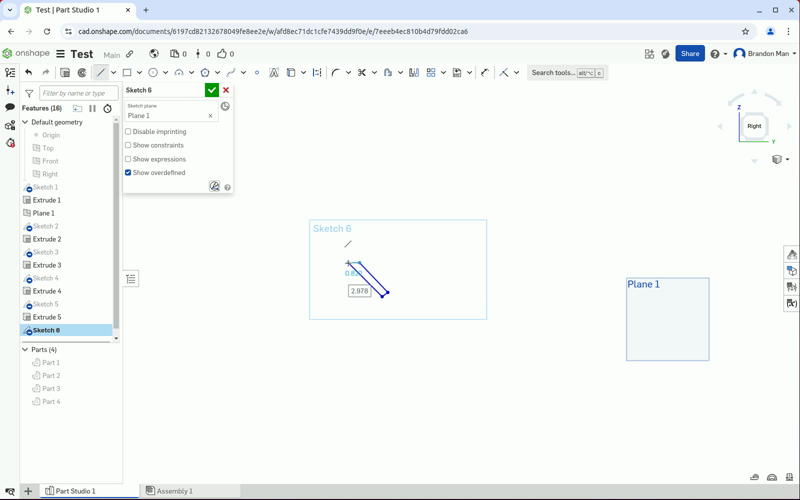
scroll(6)
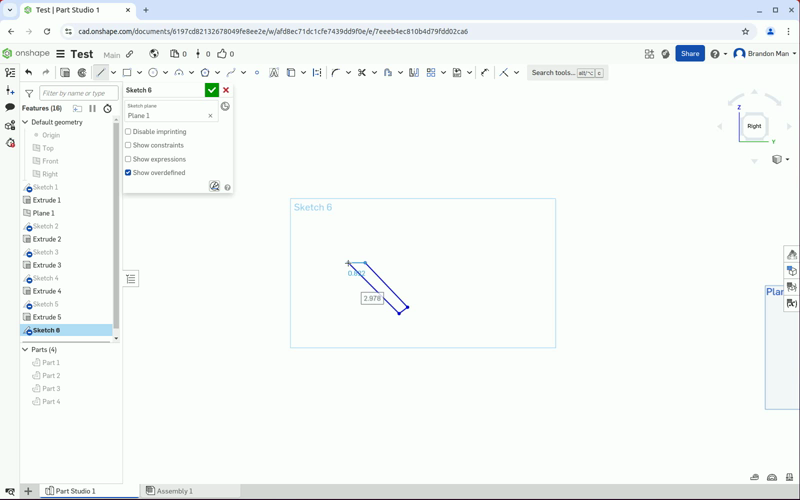
scroll(6)
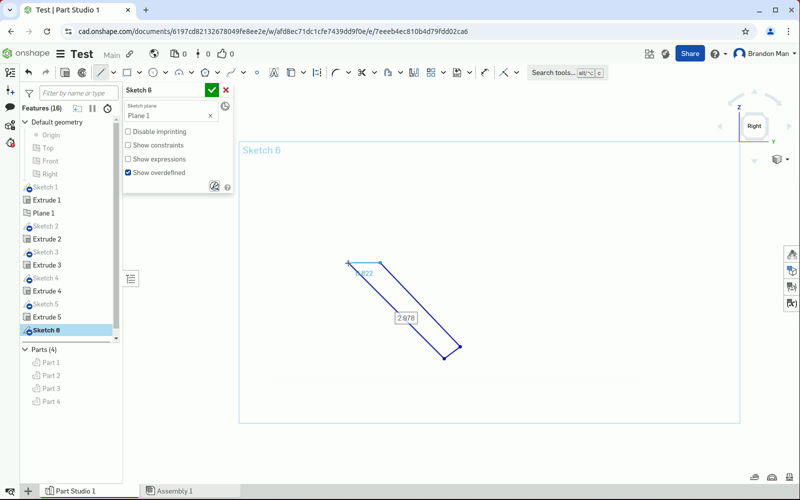
scroll(6)
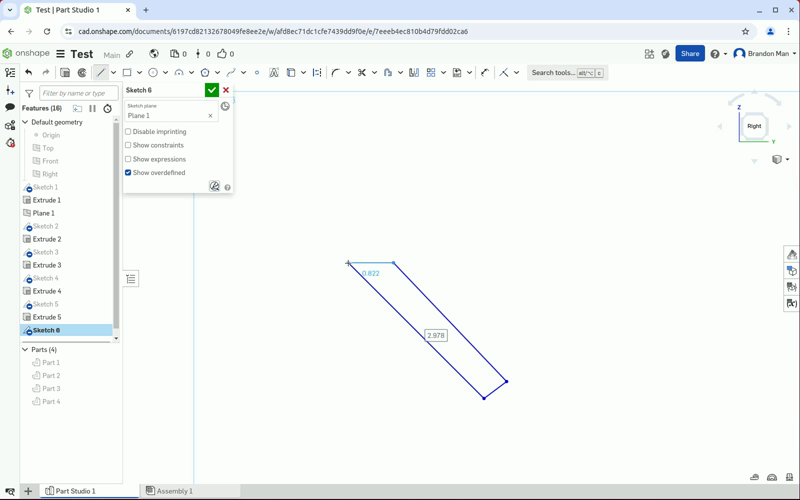
key_up(shift)
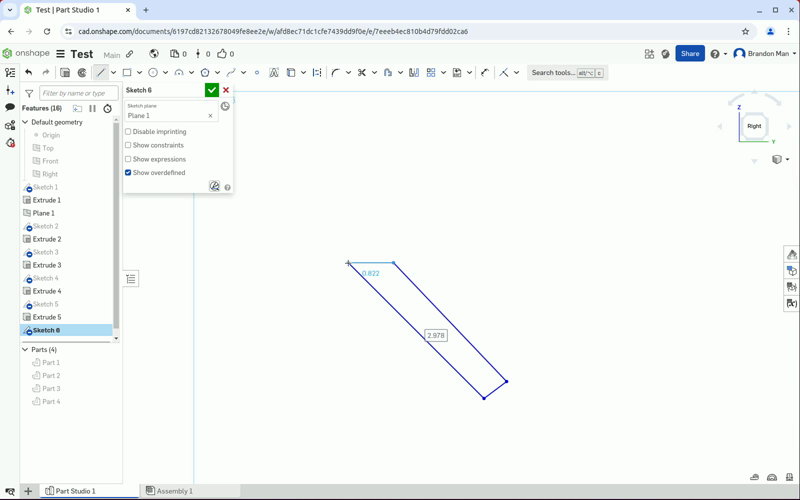
click(348, 262)
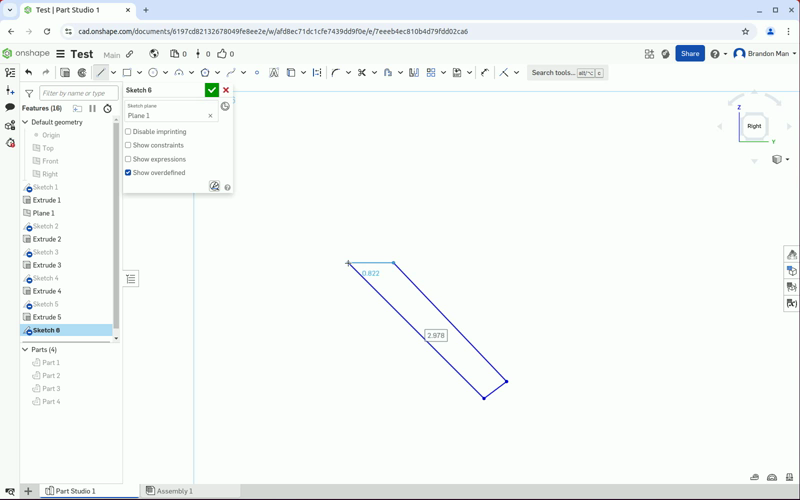
scroll(-6)
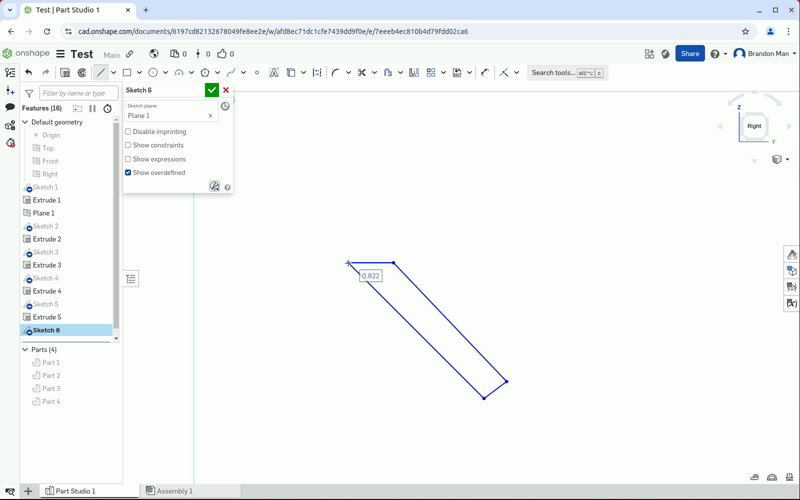
scroll(-6)
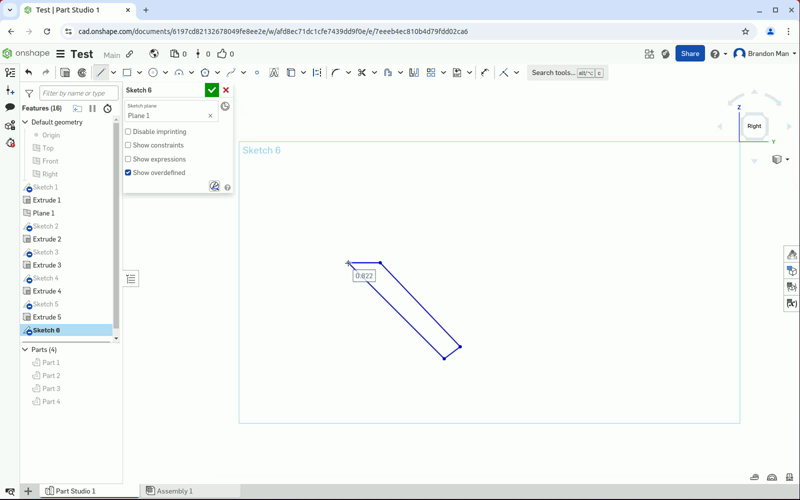
scroll(-6)
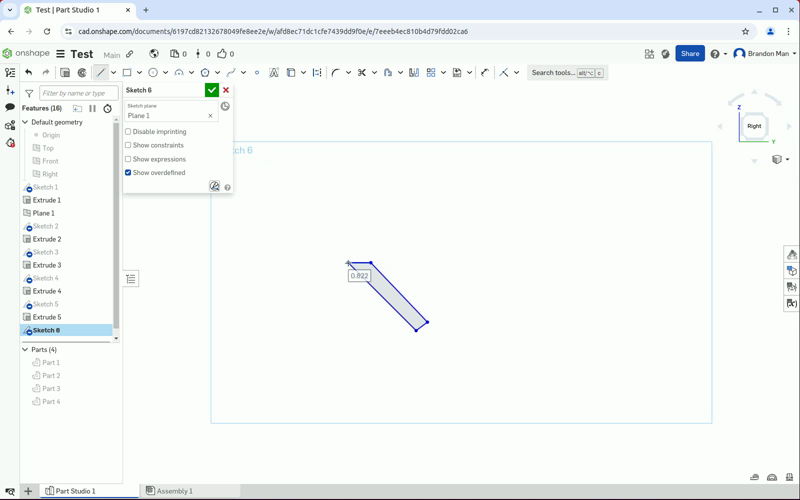
scroll(-6)
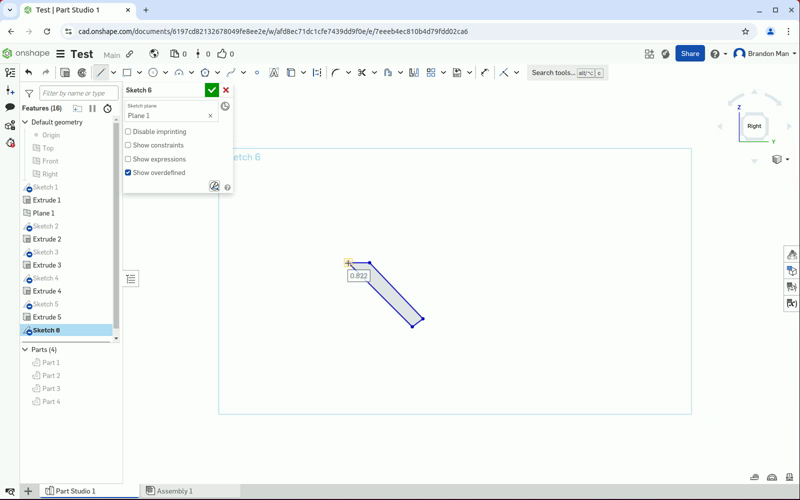
scroll(-6)
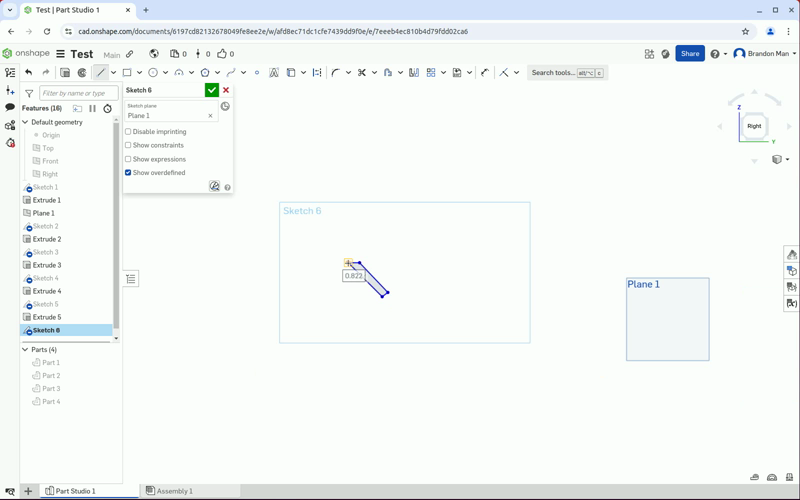
scroll(-6)
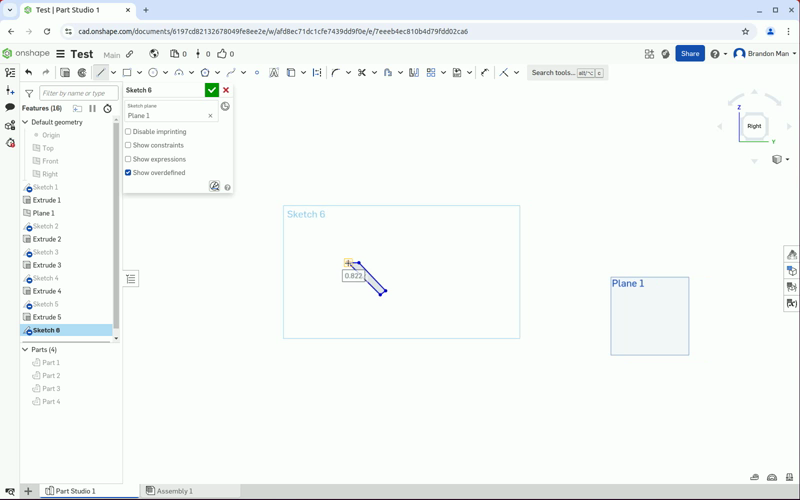
scroll(-6)
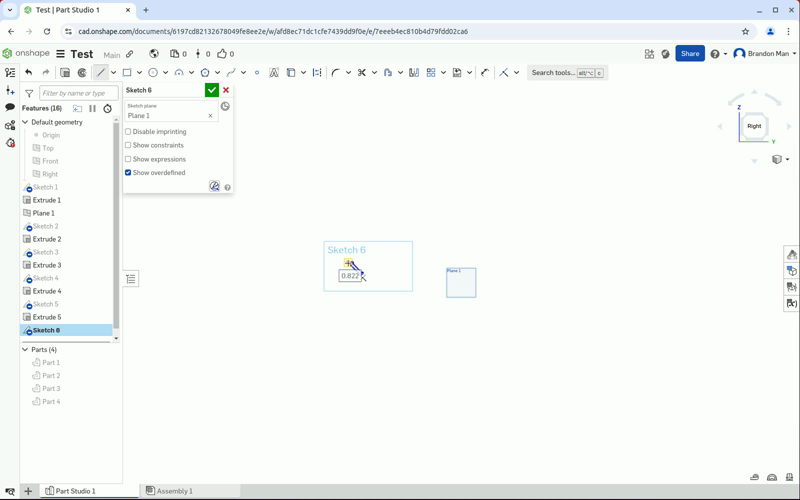
key(esc)
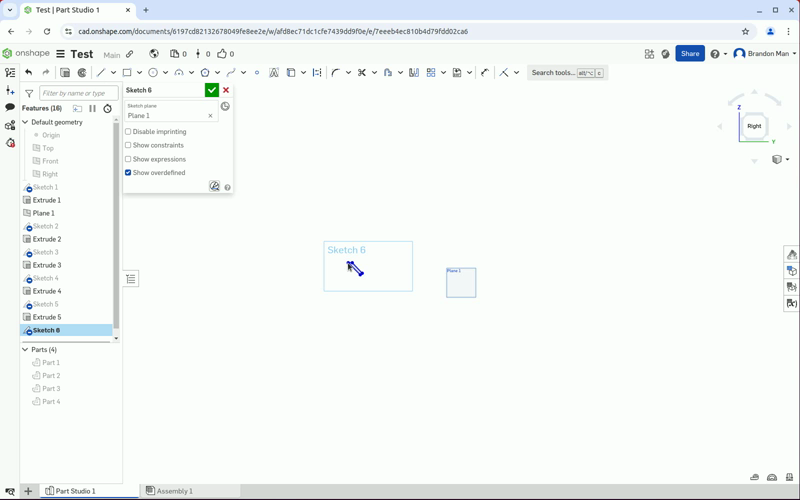
mouse_move(350, 263)
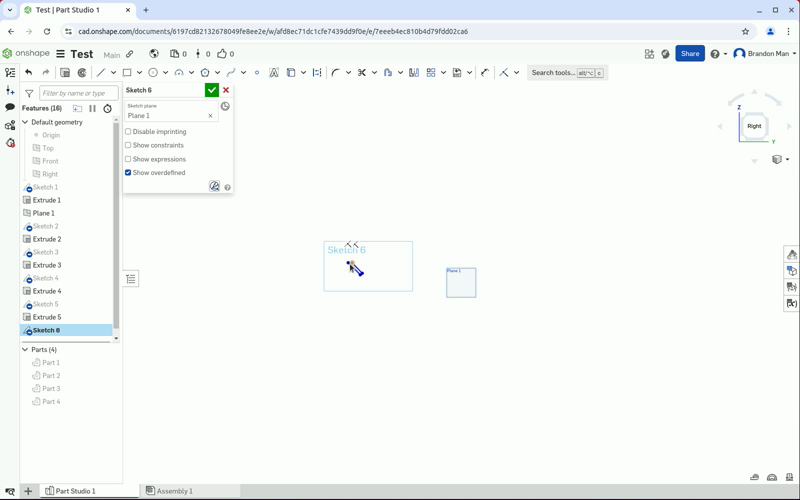
scroll(6)
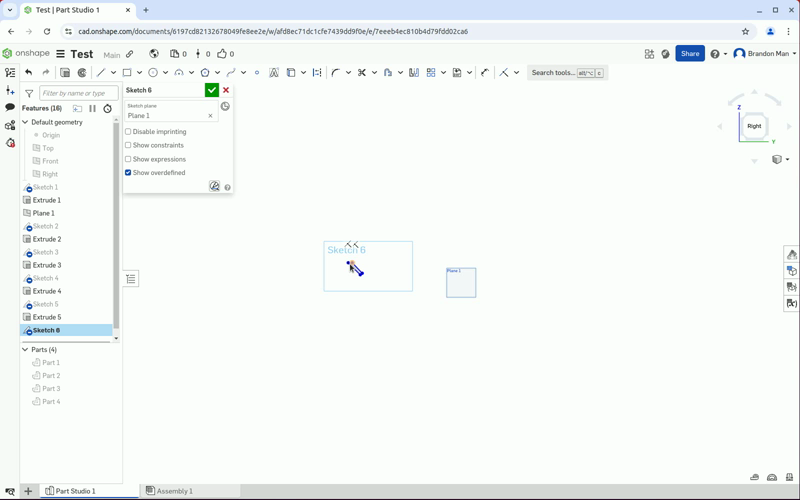
scroll(6)
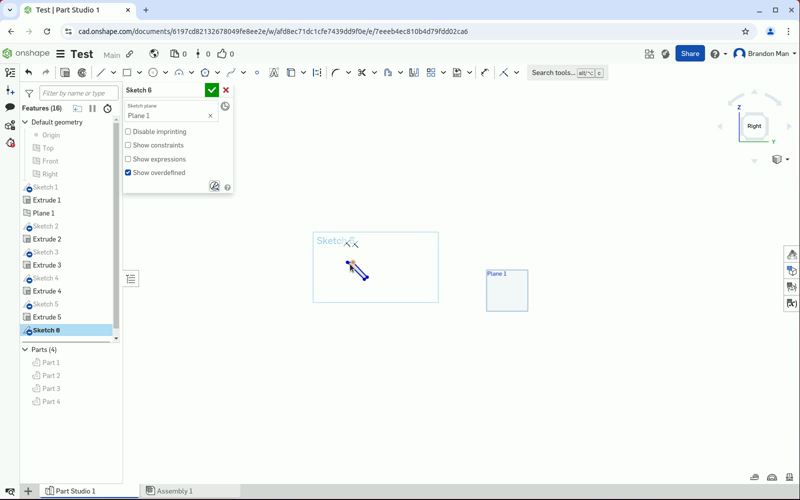
scroll(6)
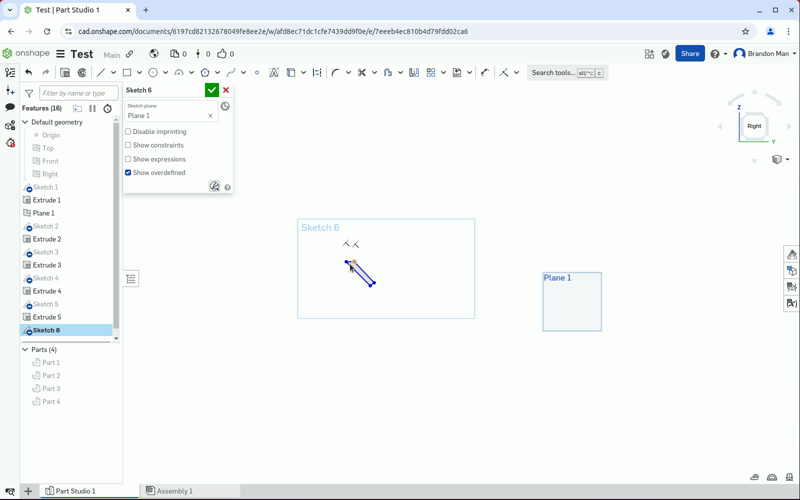
scroll(6)
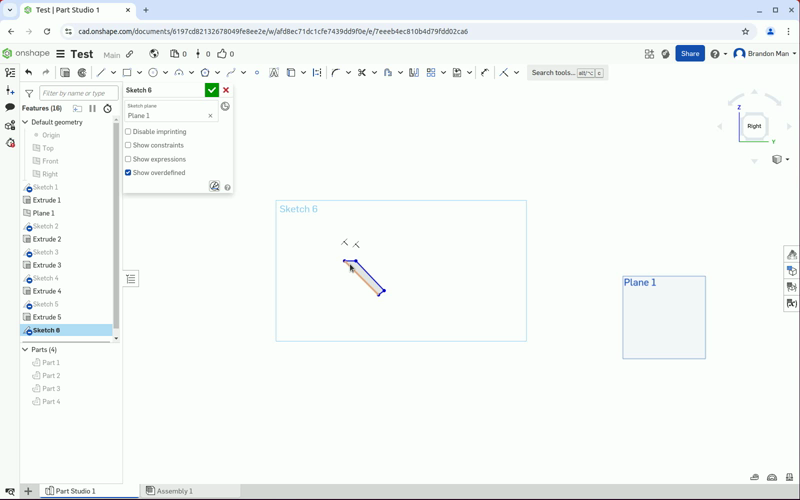
scroll(6)
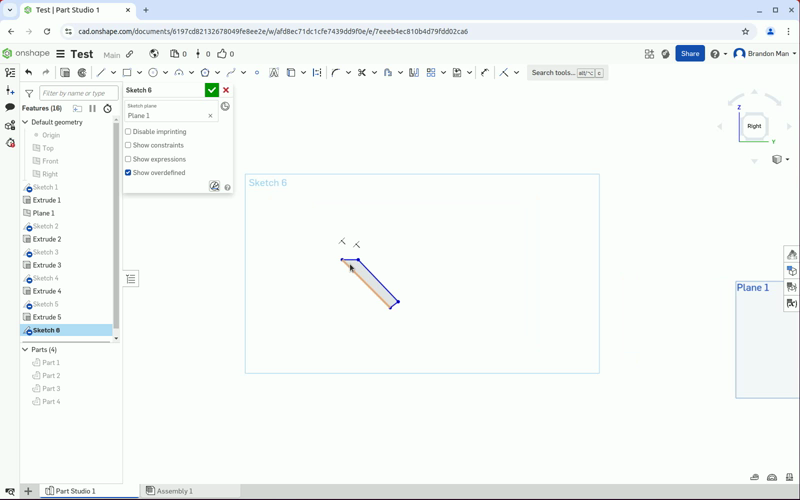
scroll(6)
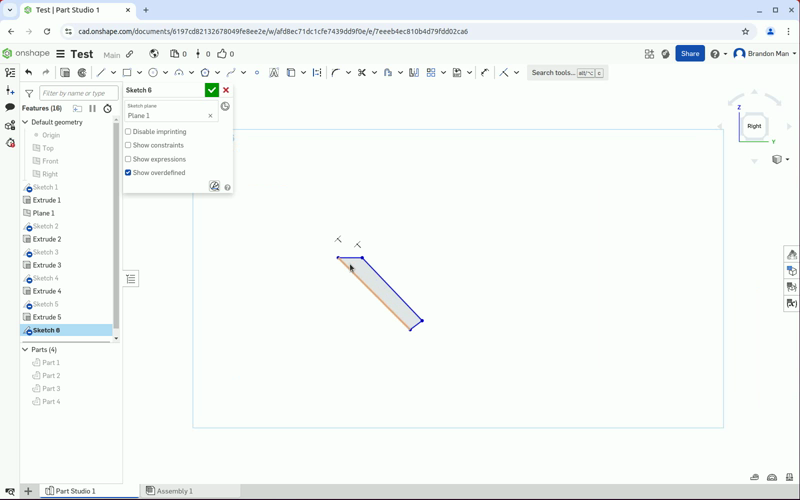
scroll(6)
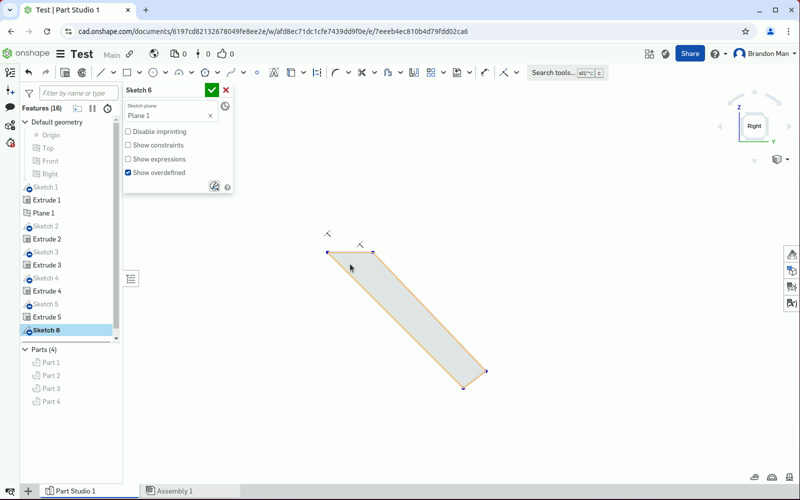
click(350, 263)
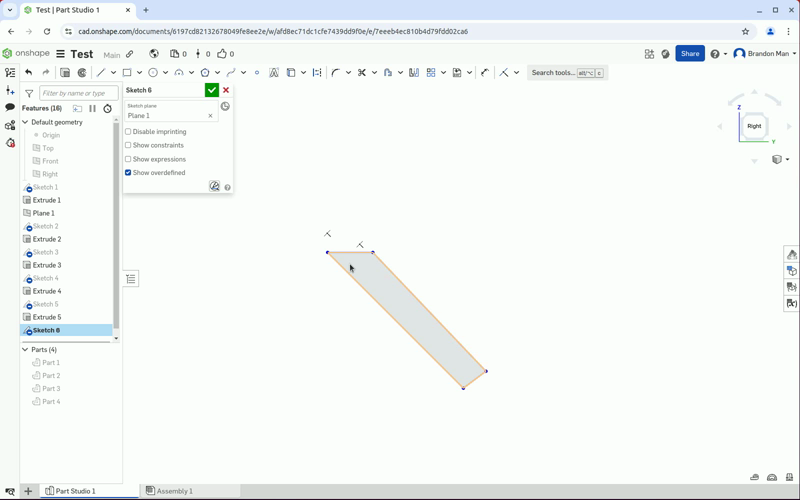
scroll(-6)
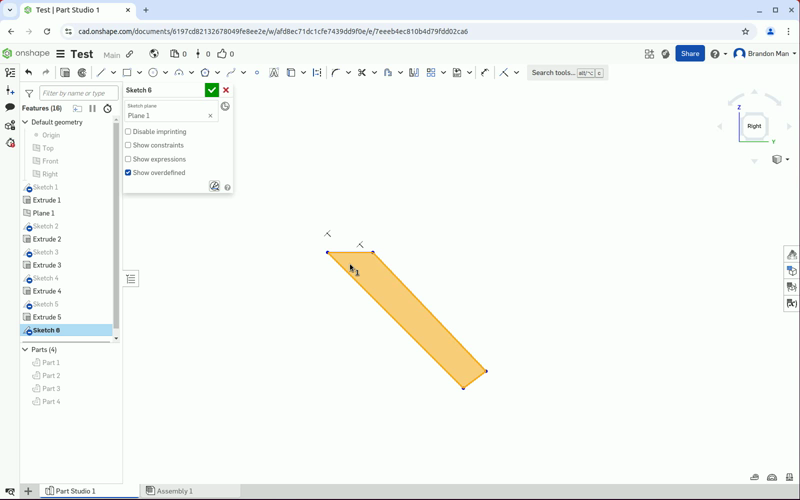
scroll(-6)
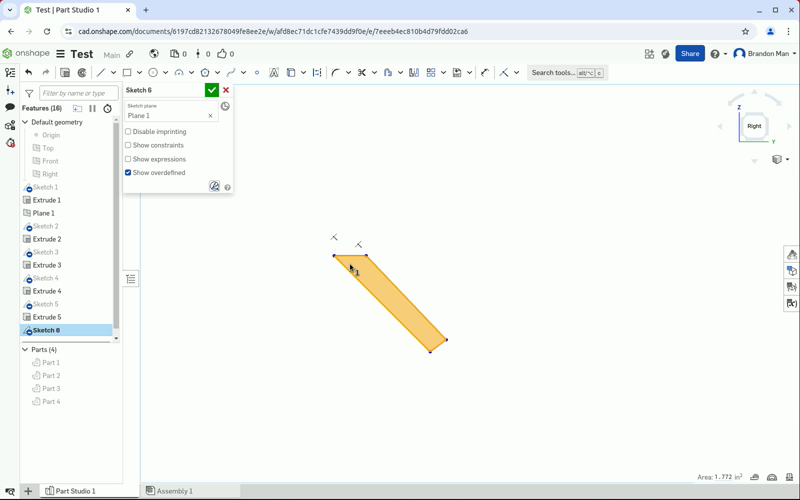
scroll(-6)
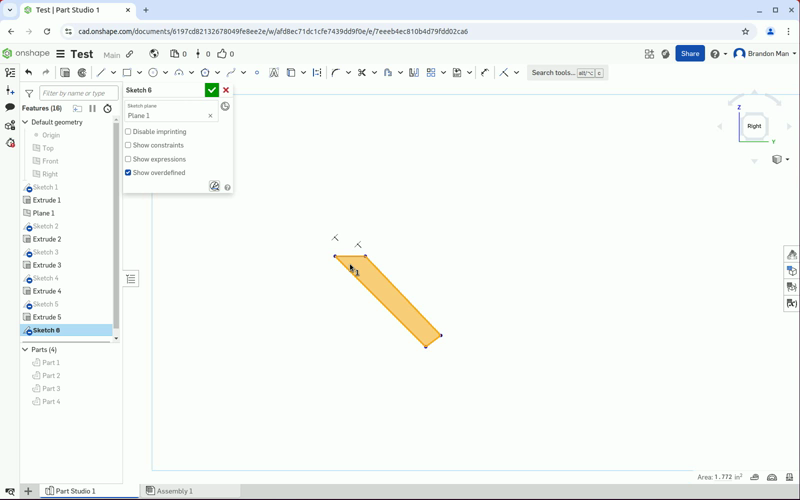
scroll(-6)
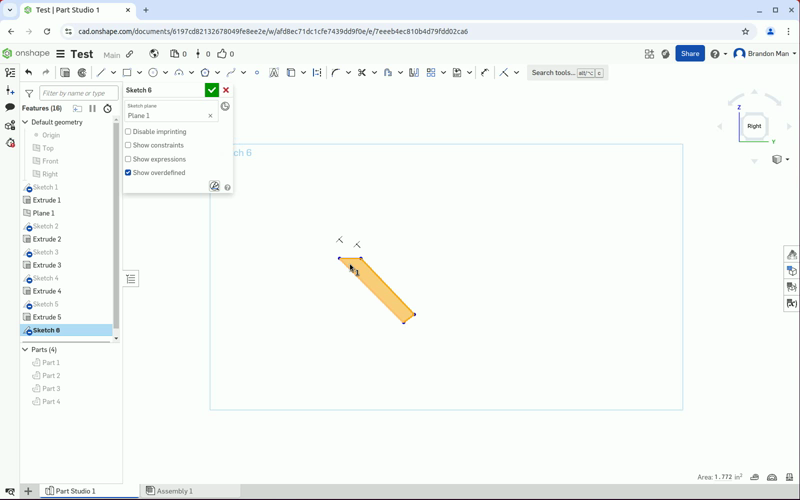
scroll(-6)
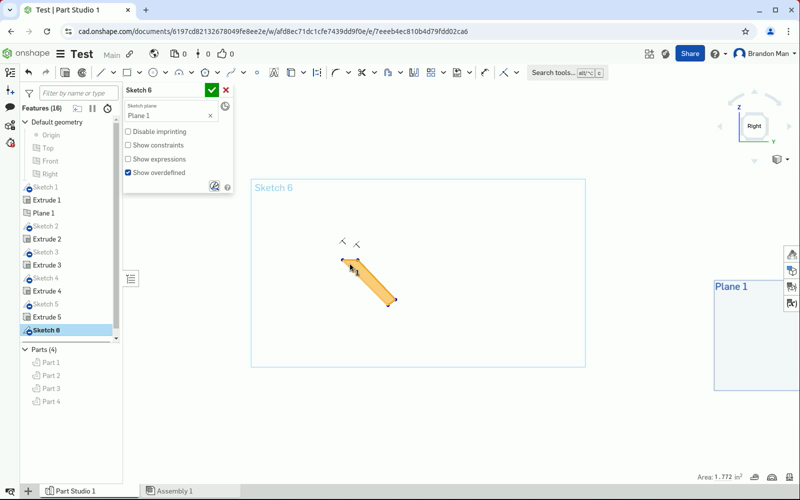
scroll(-6)
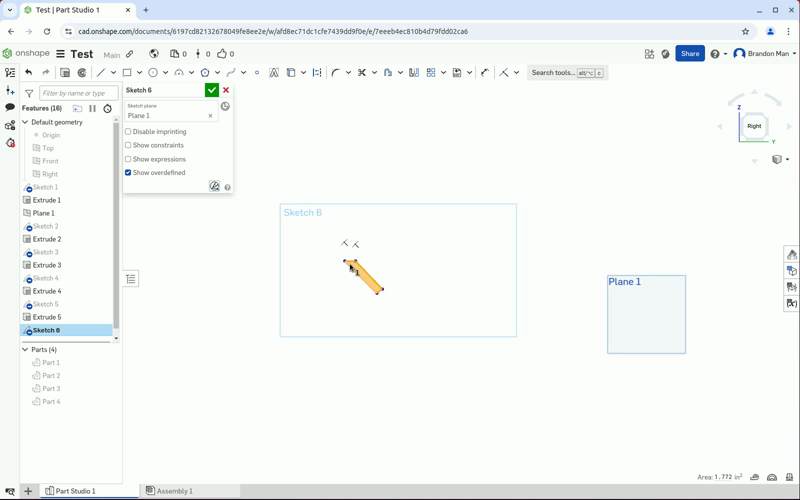
scroll(-6)
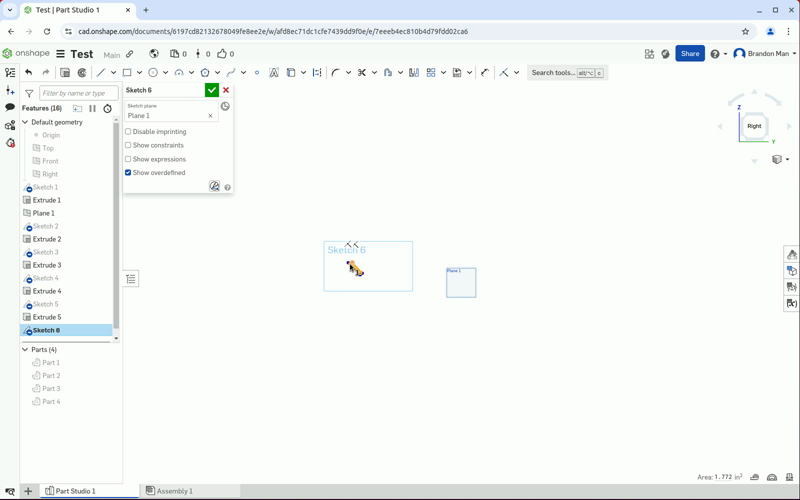
mouse_move(73, 352)
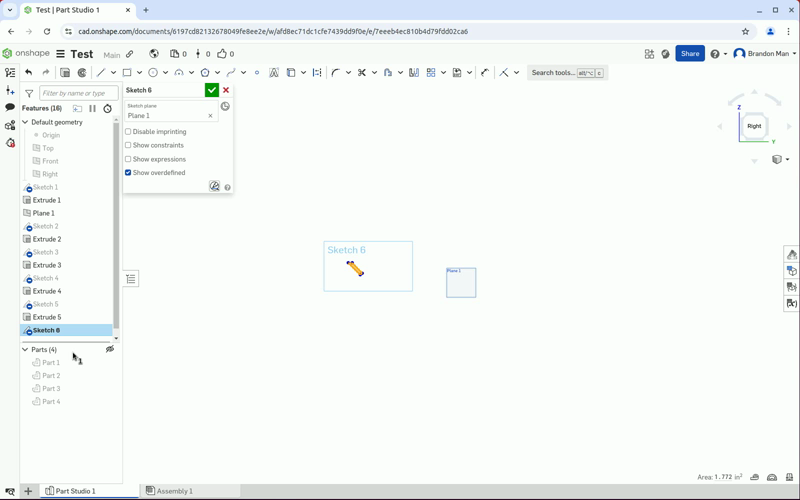
key(shift+y)
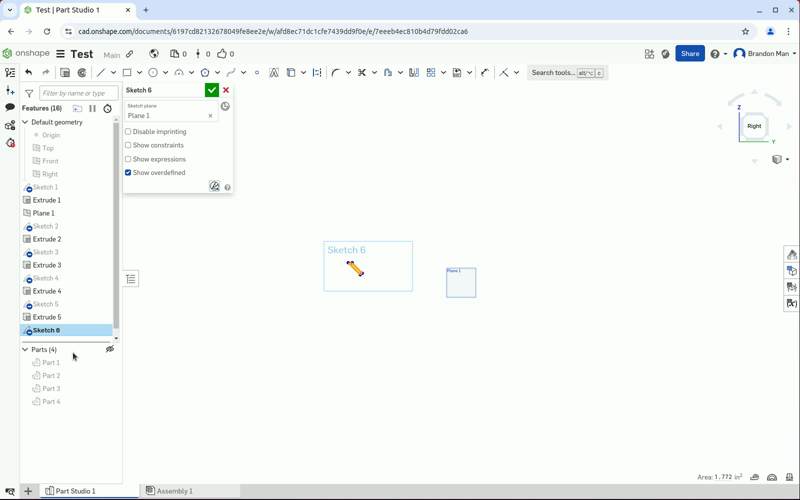
key(shift+e)
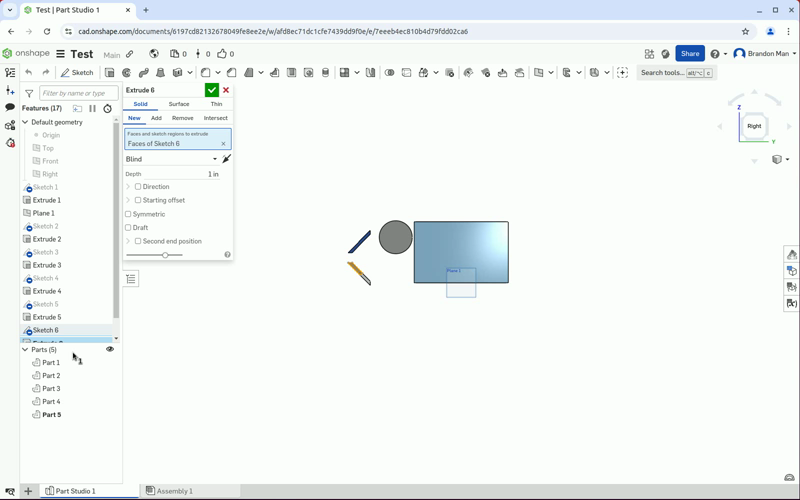
mouse_move(143, 106)
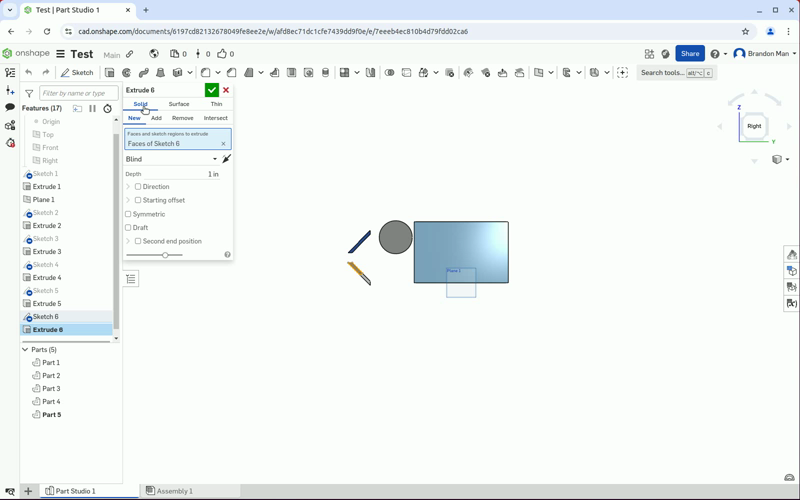
click(143, 106)
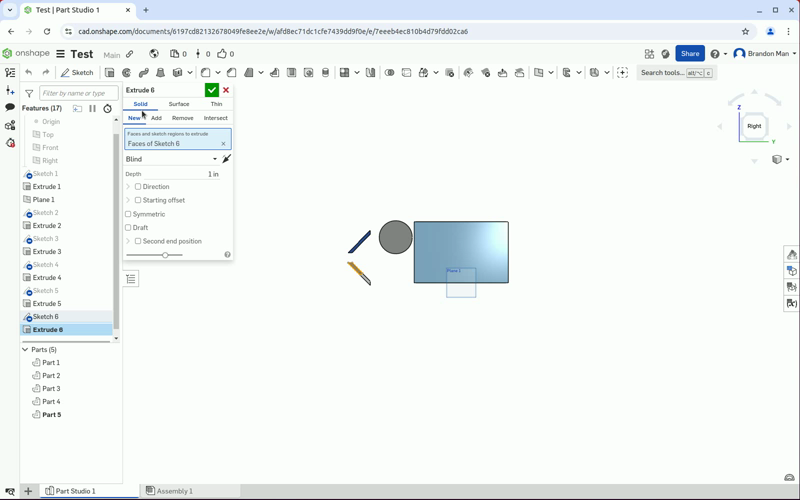
mouse_move(137, 120)
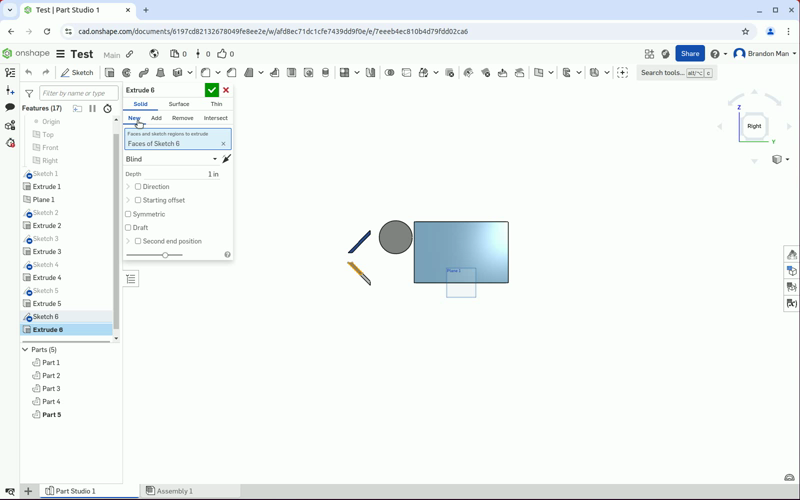
click(137, 120)
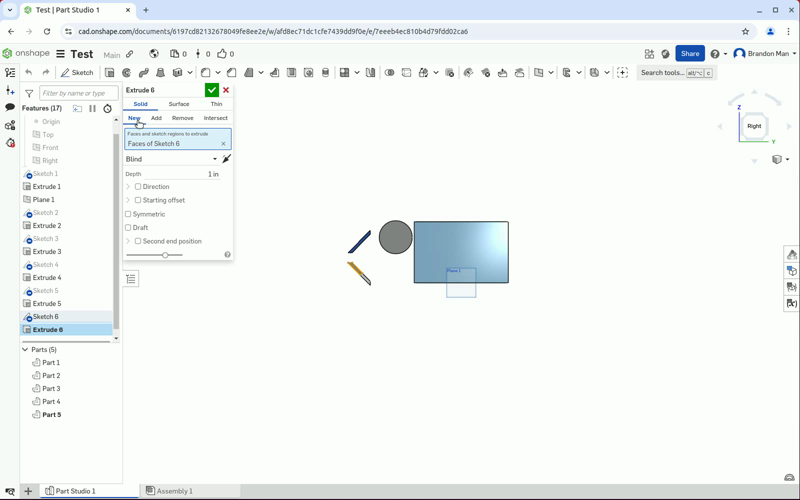
key(tab, 4)
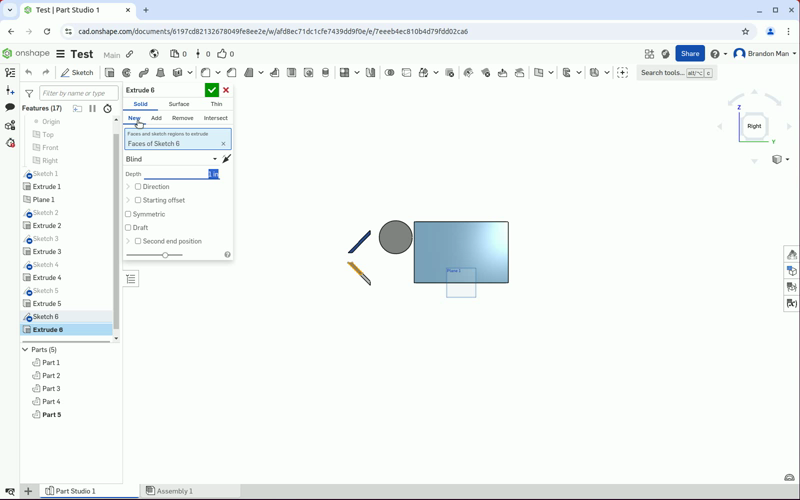
text(-16.609)
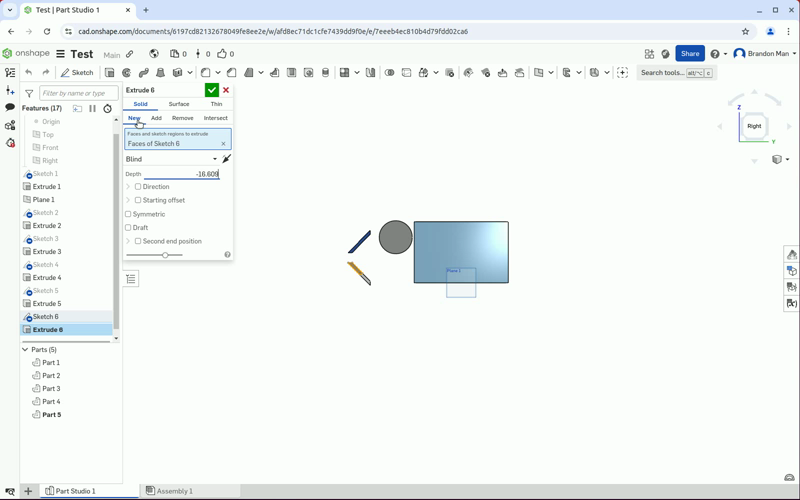
key(tab, 3)
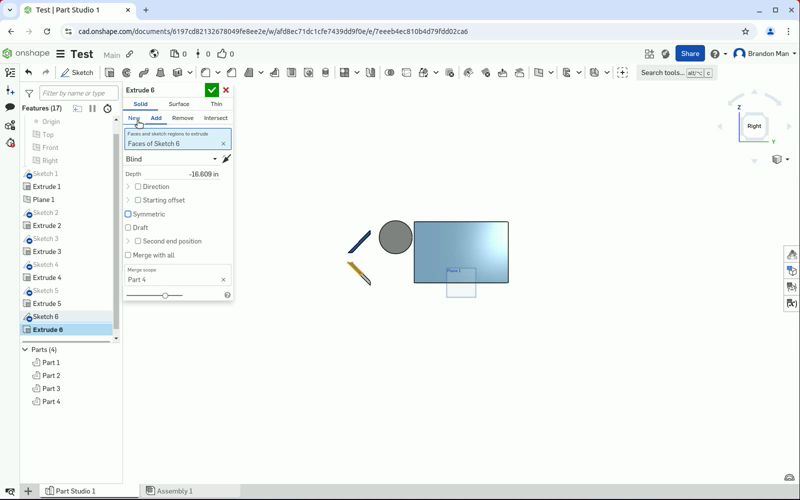
key(tab, 2)
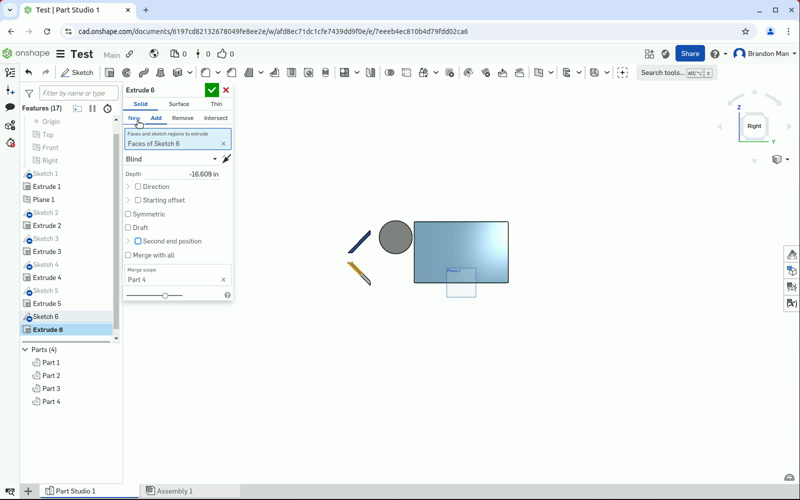
key(space)
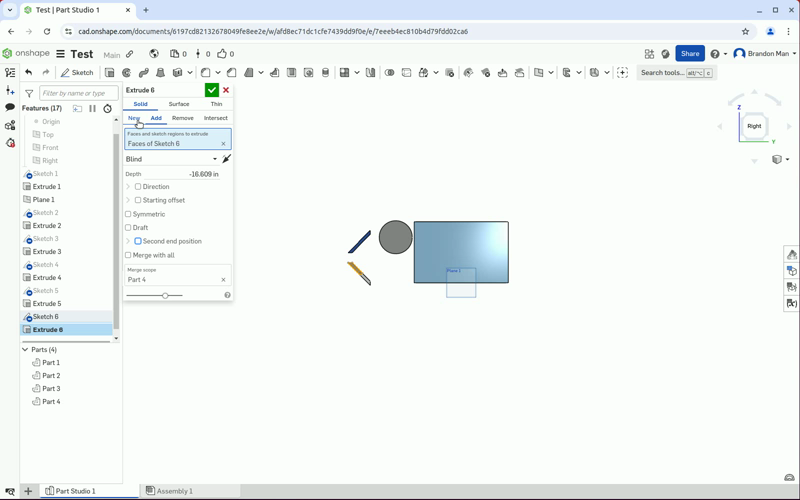
key(tab, 3)
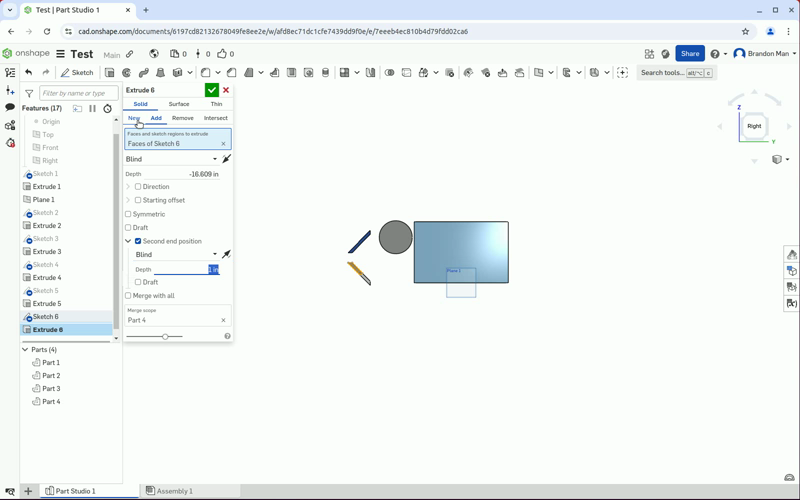
text(2.648)
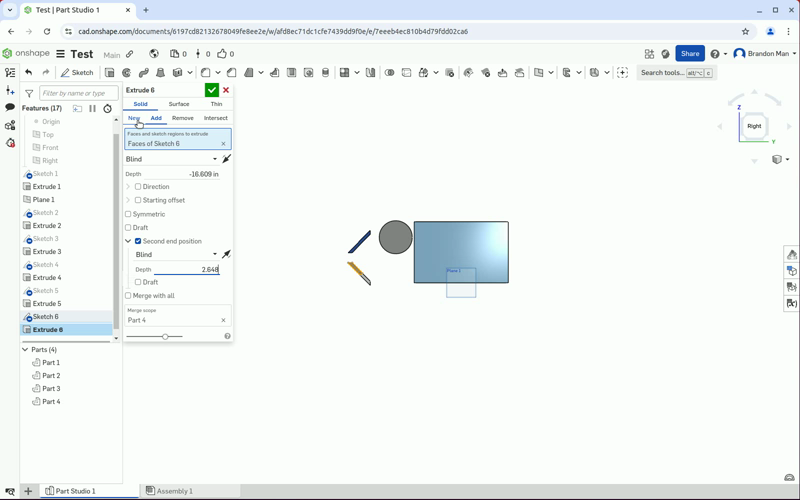
key(enter)
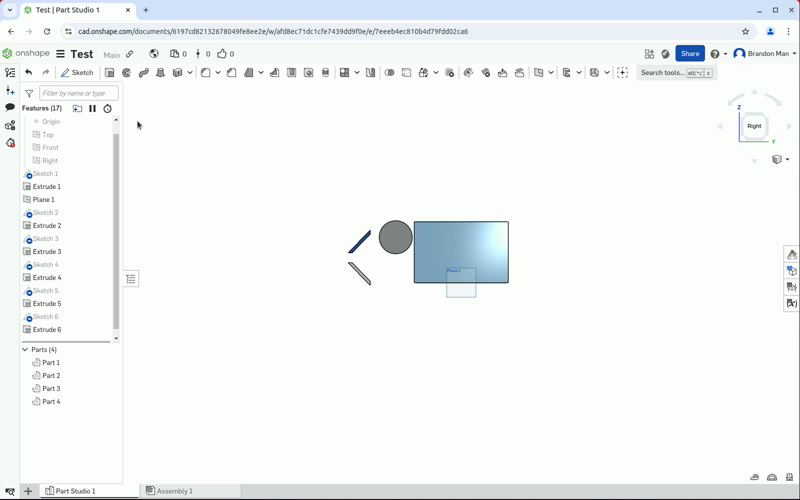
key(shift+h)
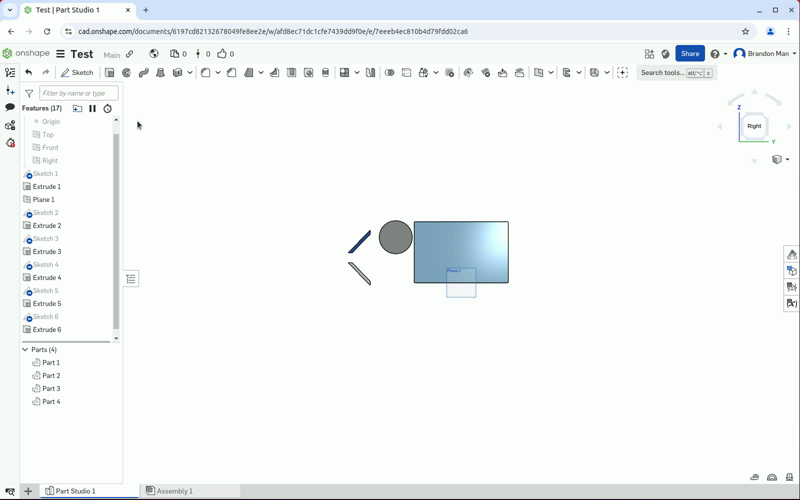
key(shift+h)
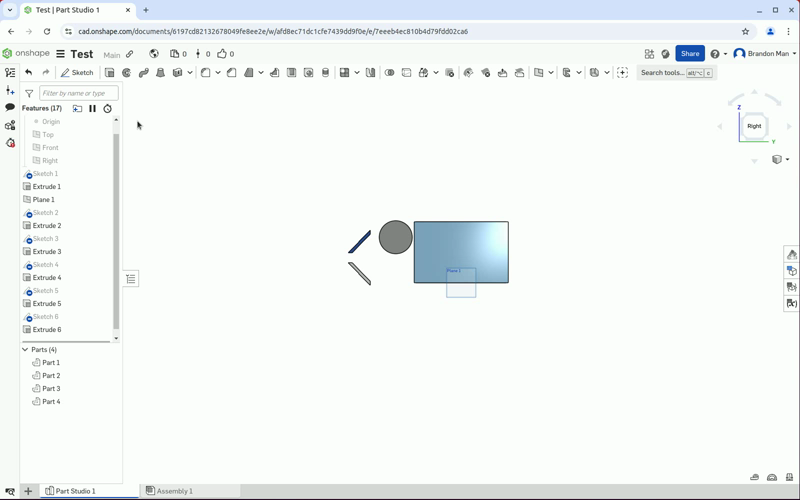
key(shift+7)
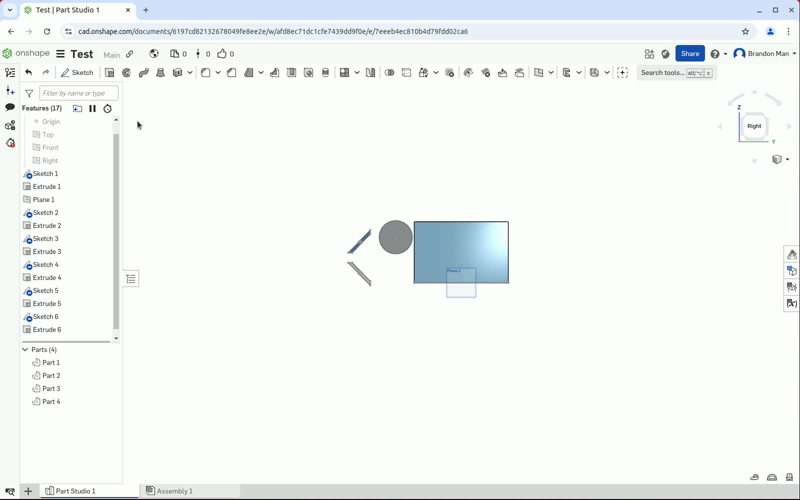
key(right, 2)
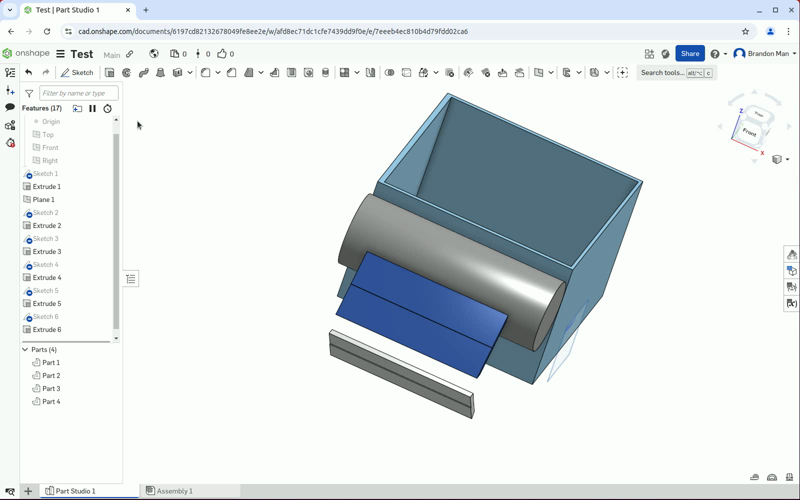
key(down, 2)
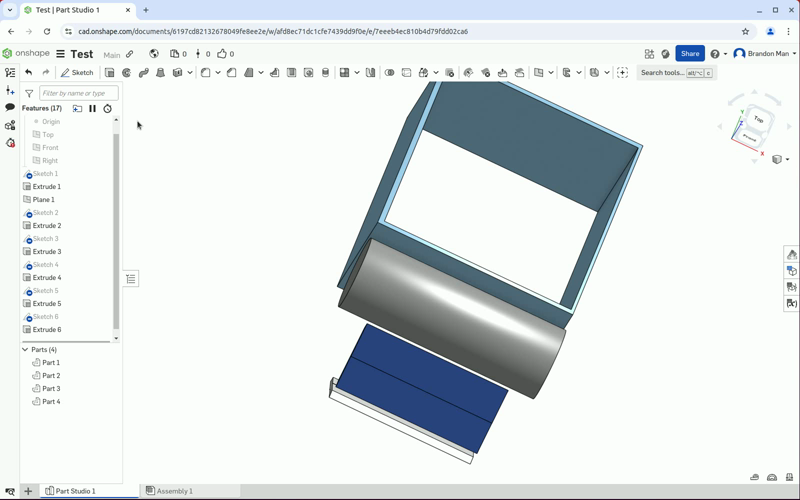
key(up, 2)
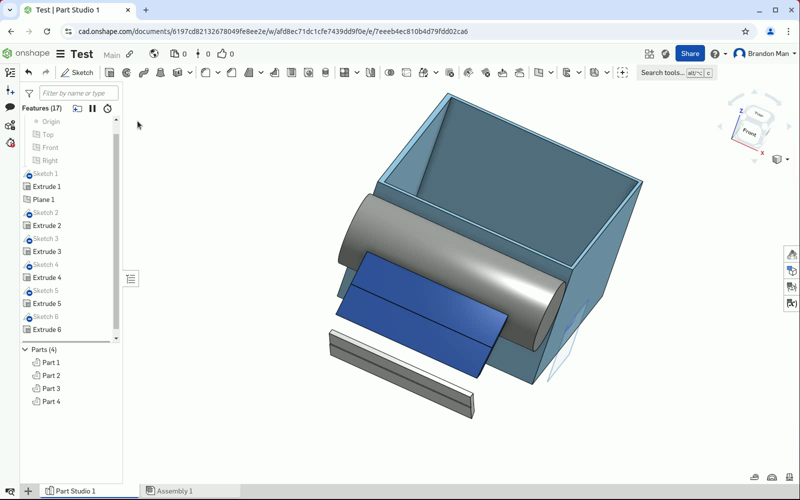
key(left, 2)
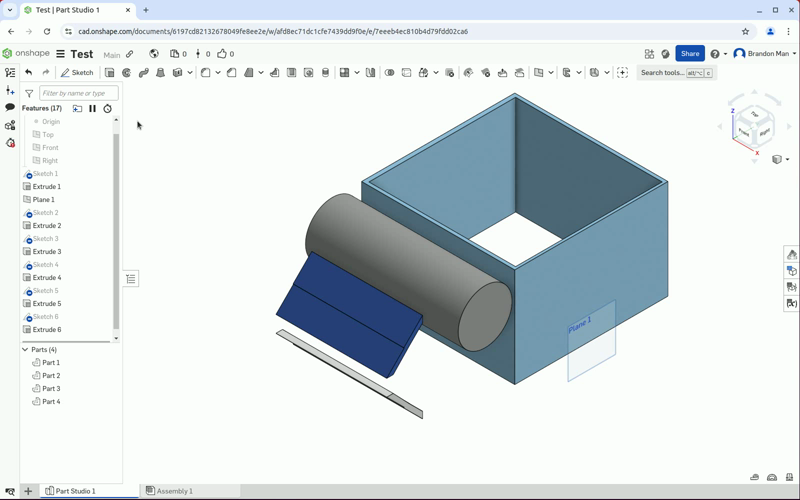
mouse_move(69, 176)
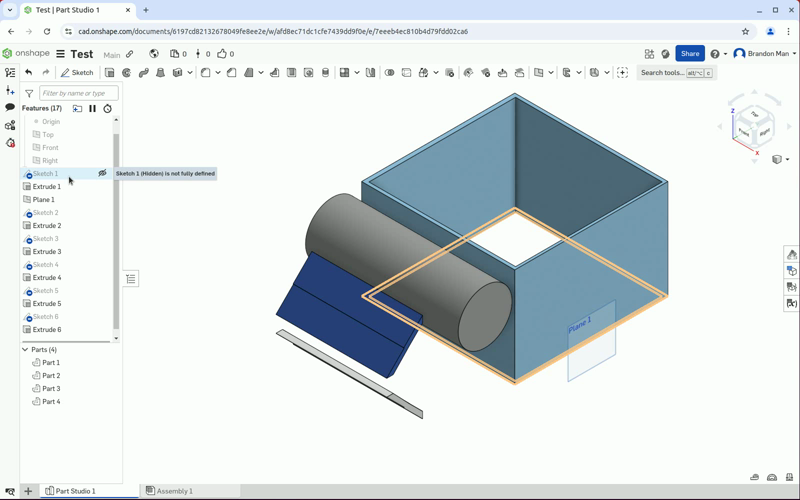
click(69, 176)